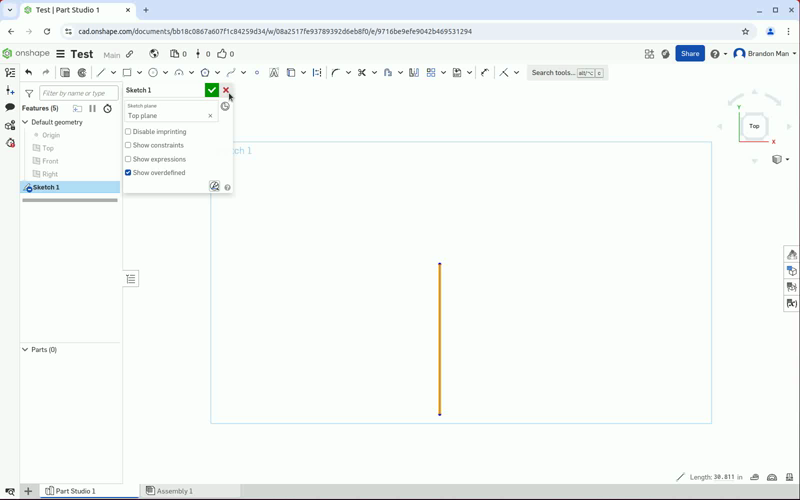
key(shift+h)
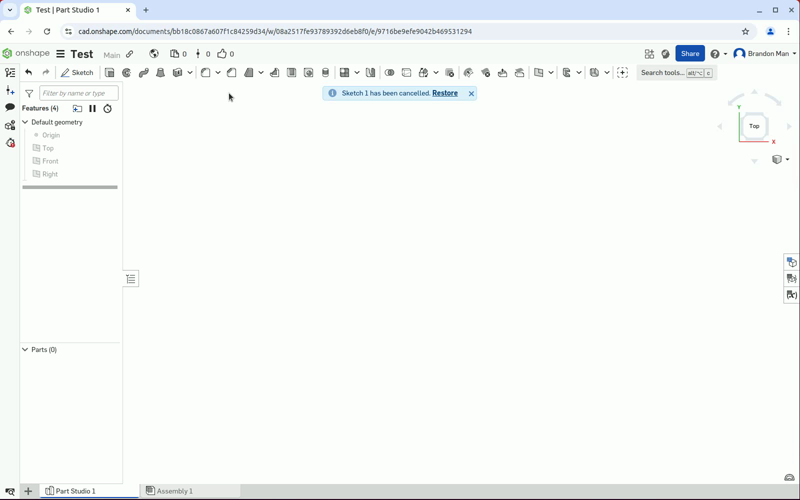
mouse_move(73, 352)
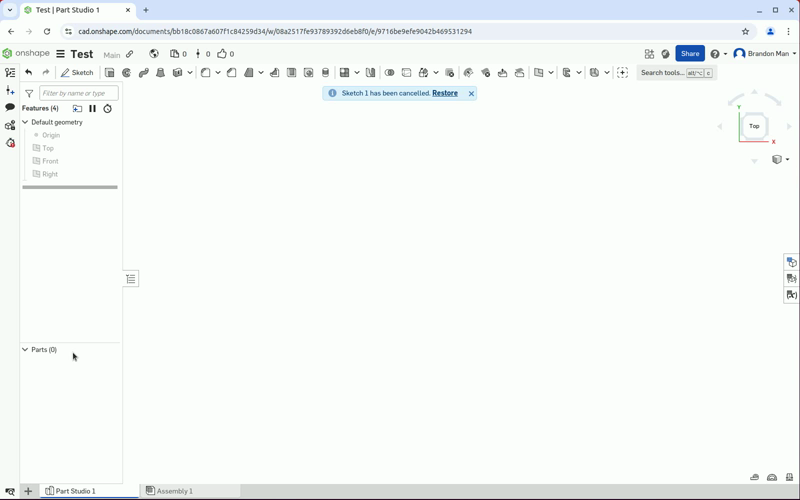
key(y)
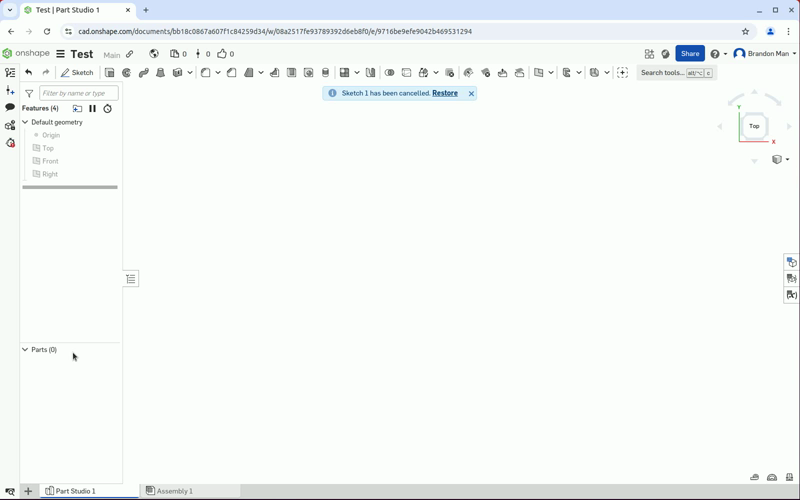
key(shift+p)
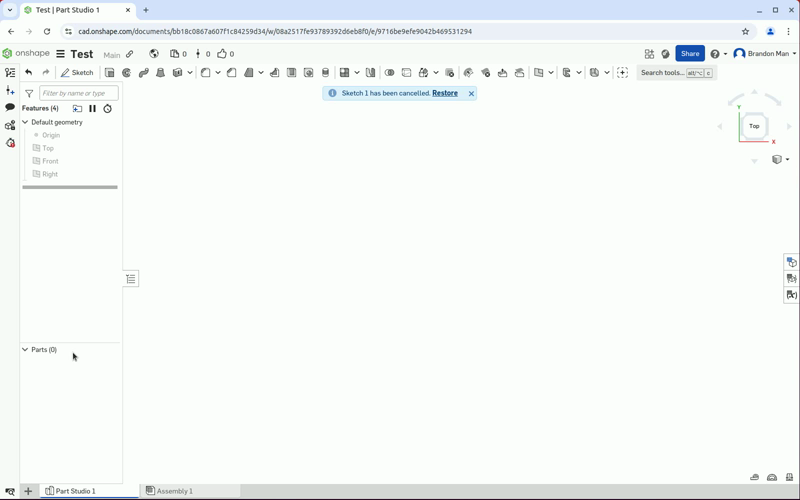
key(space)
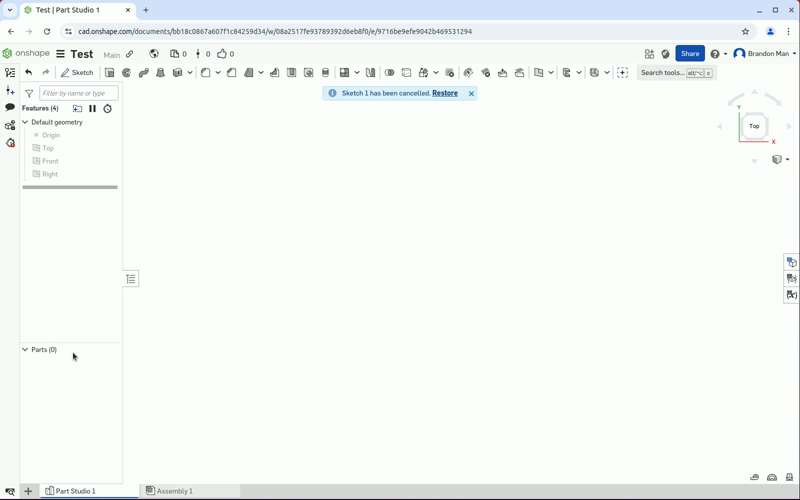
key_down(shift)
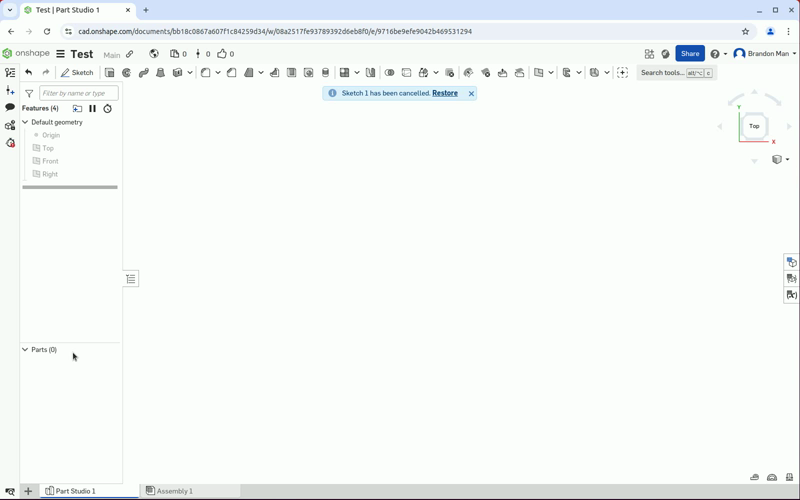
key(up)
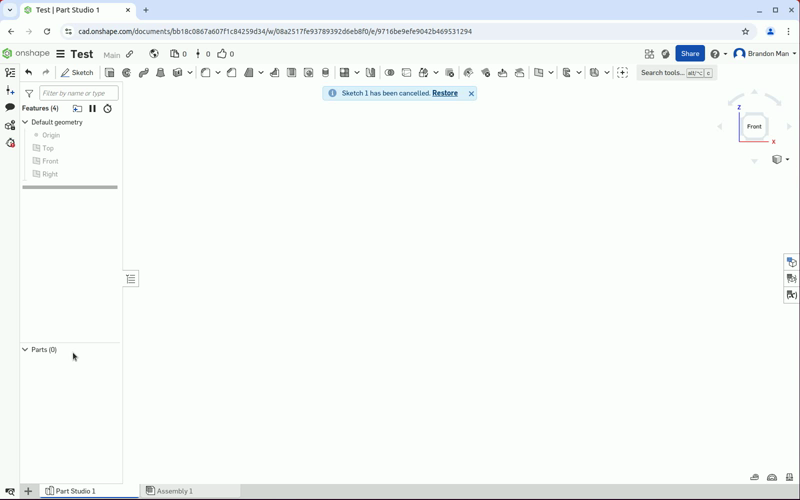
key_up(shift)
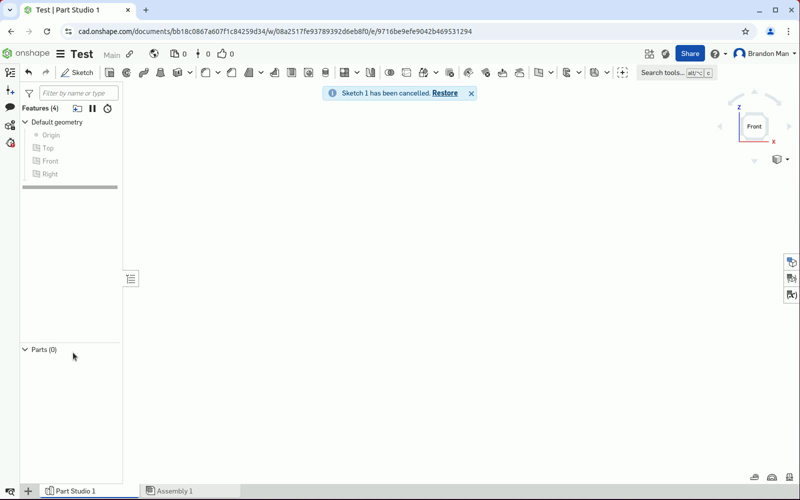
mouse_move(73, 352)
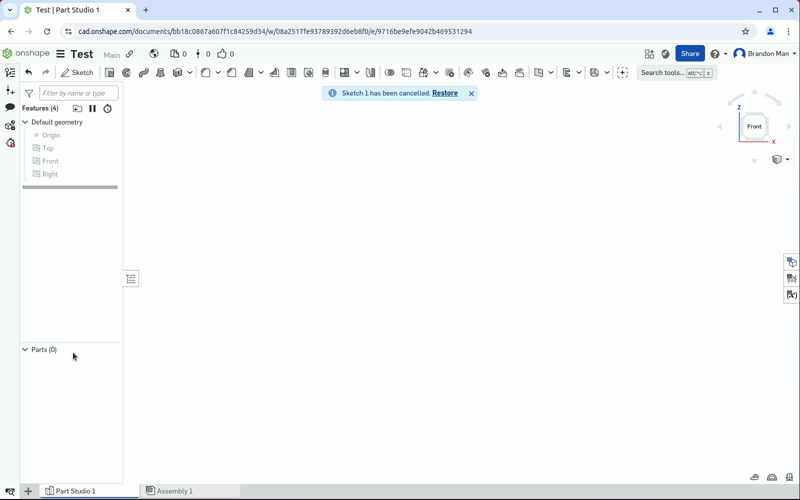
key(shift+y)
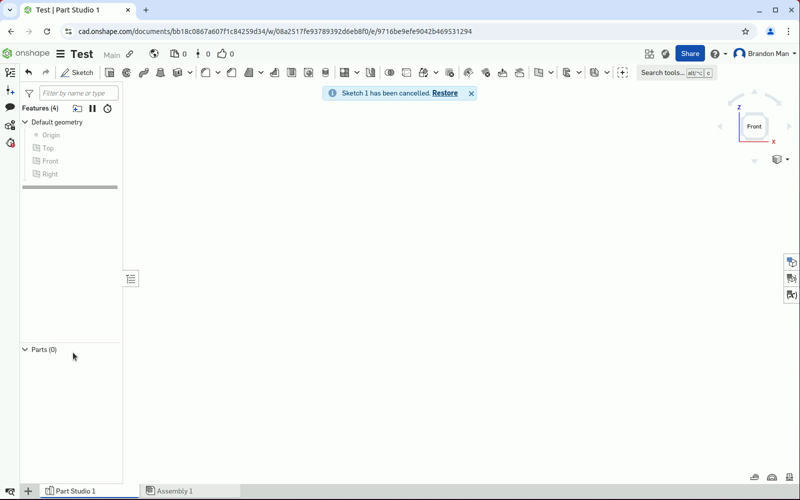
key(shift+s)
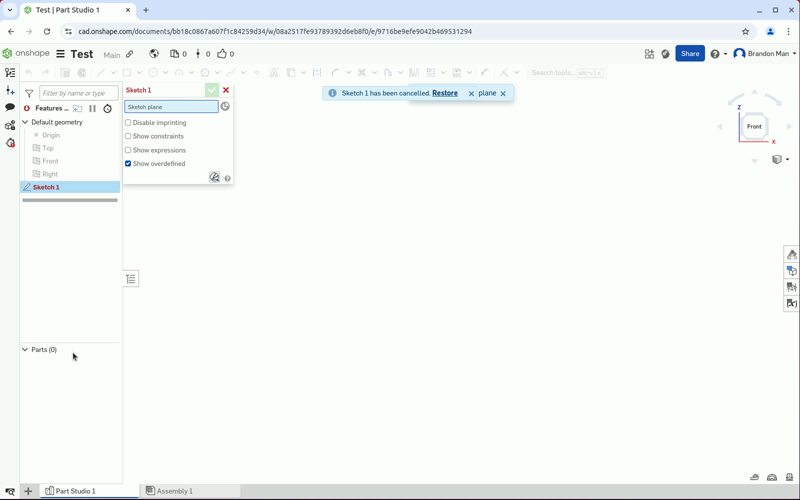
mouse_move(73, 163)
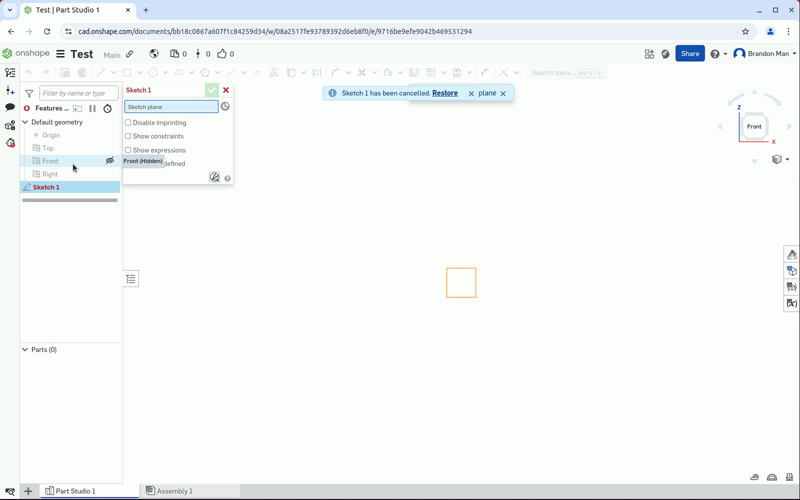
click(73, 163)
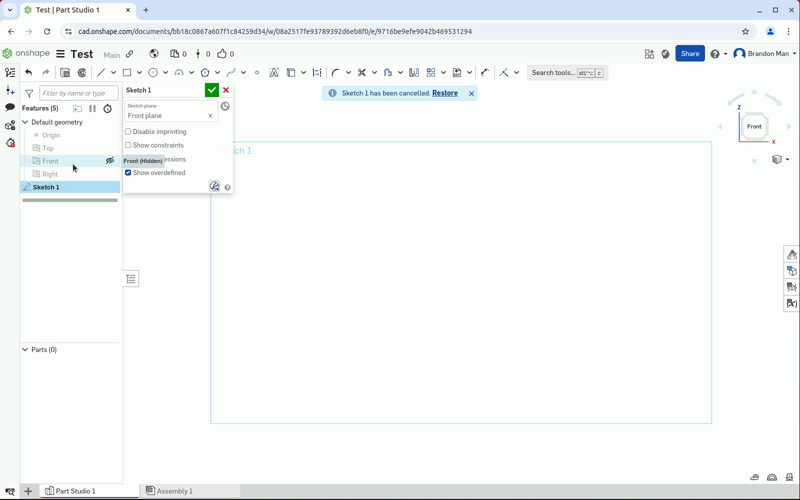
mouse_move(73, 352)
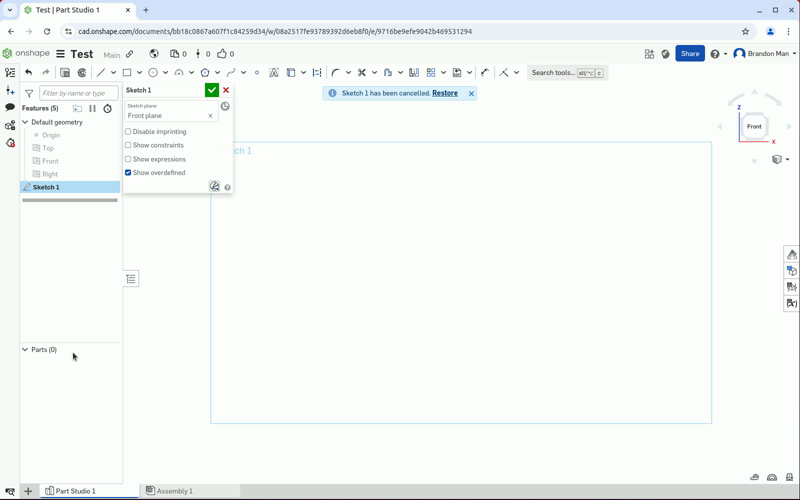
key(y)
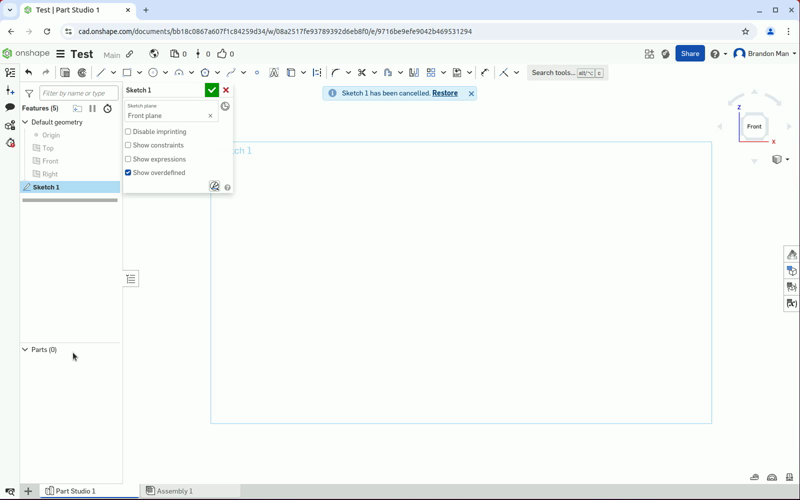
key(l)
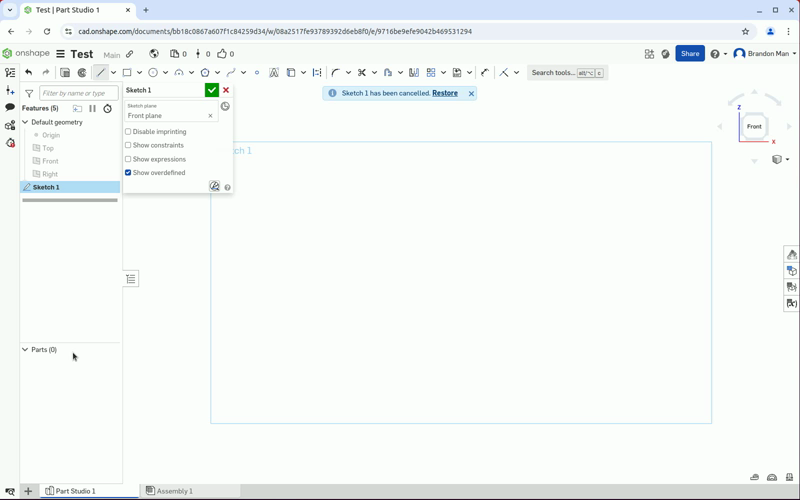
key_down(shift)
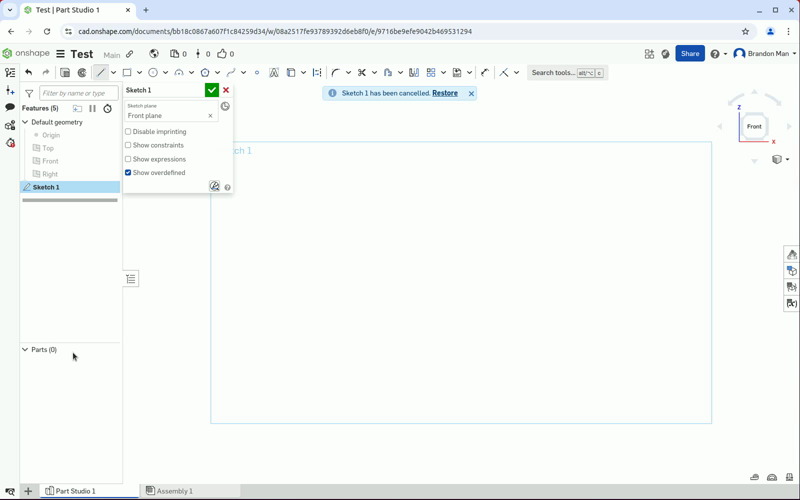
mouse_move(417, 288)
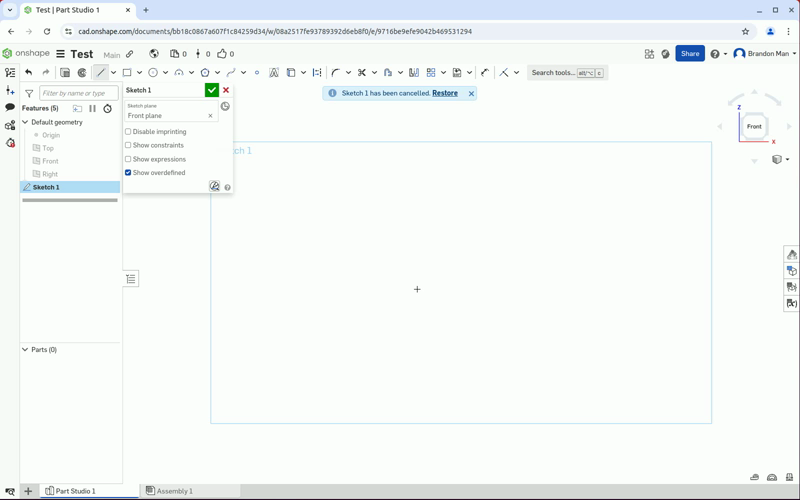
click(417, 288)
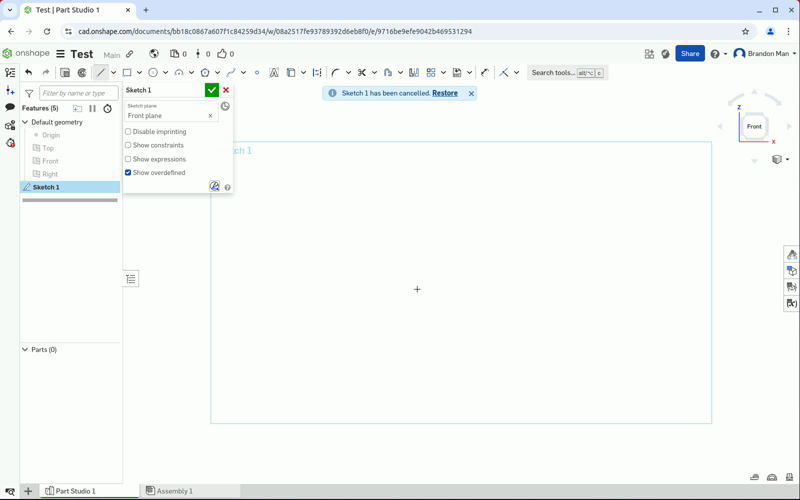
key_up(shift)
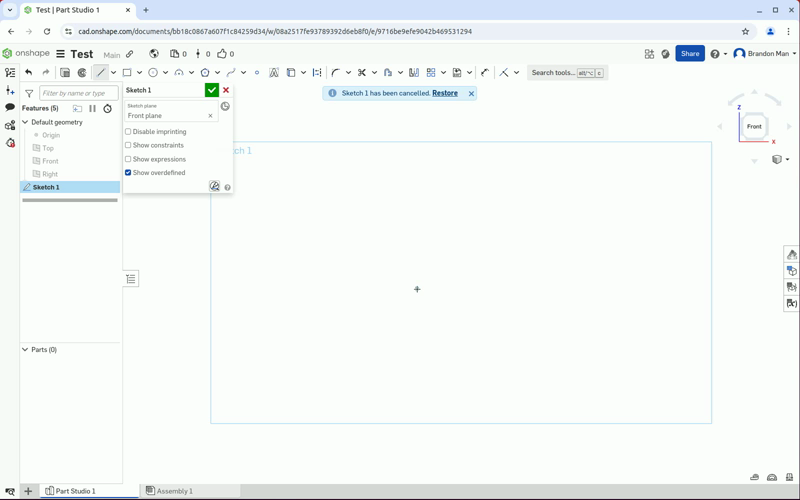
key_down(shift)
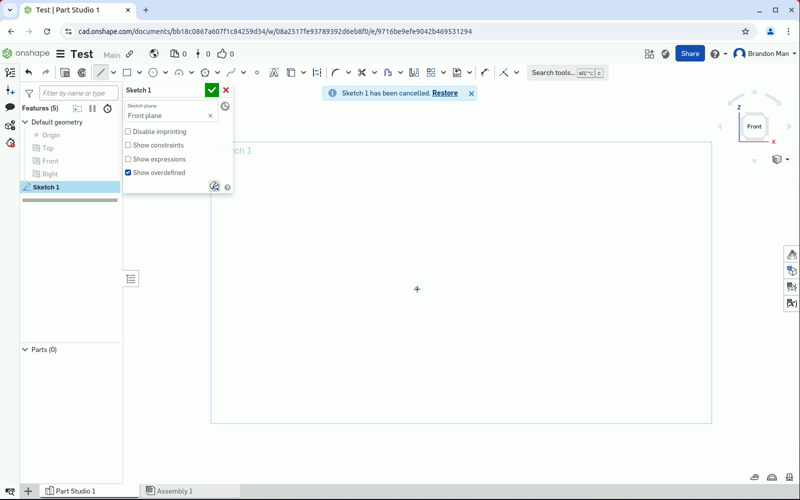
mouse_move(495, 288)
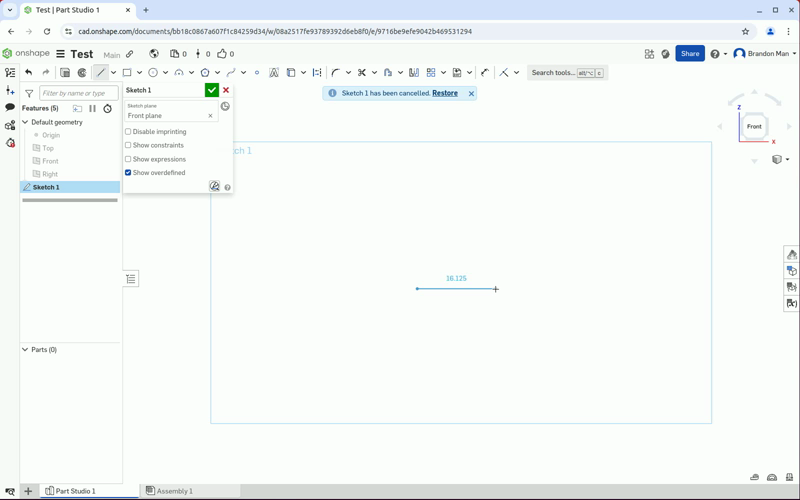
click(495, 288)
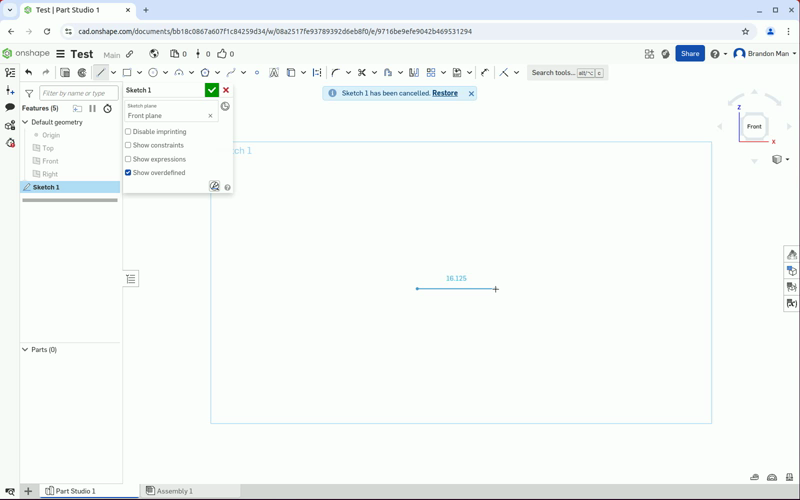
key_up(shift)
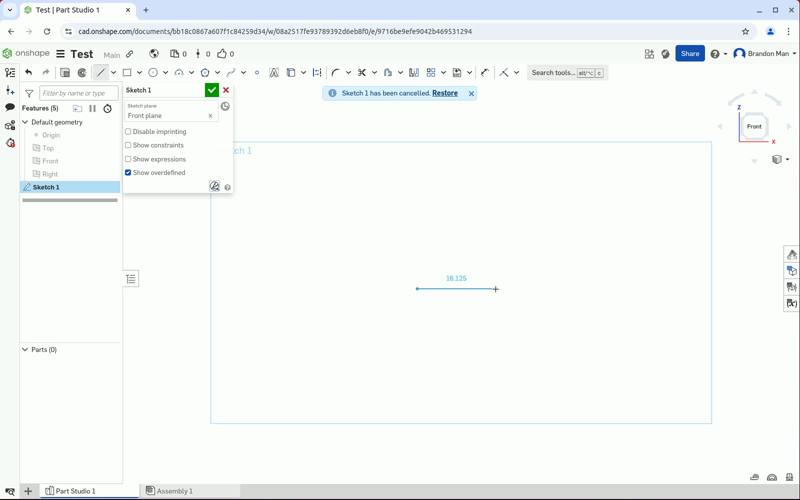
key(esc)
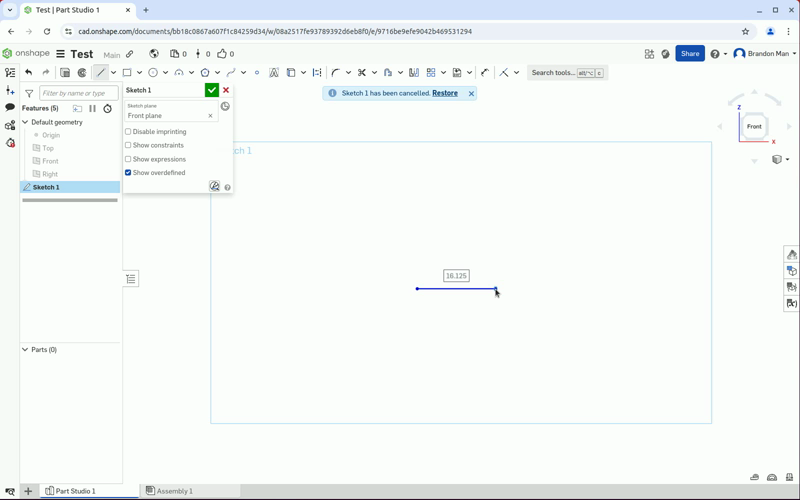
key(a)
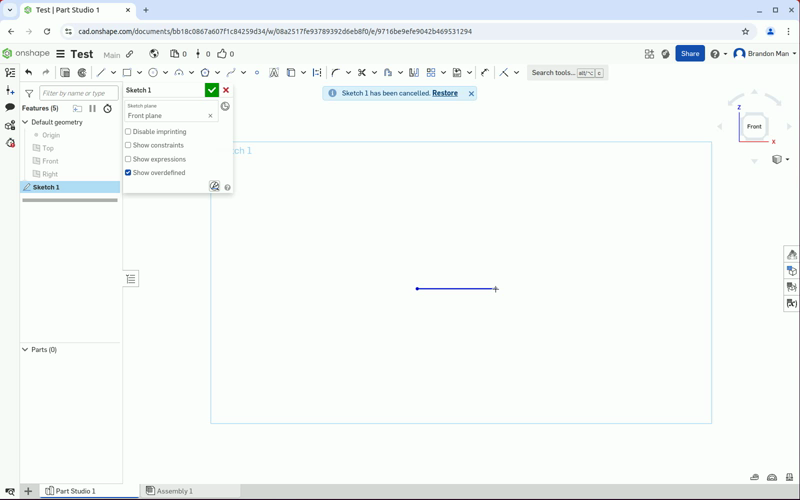
mouse_move(495, 288)
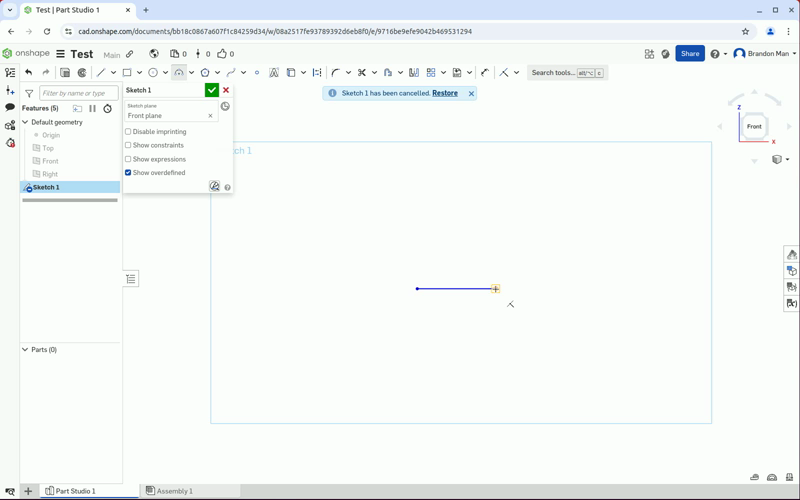
click(495, 288)
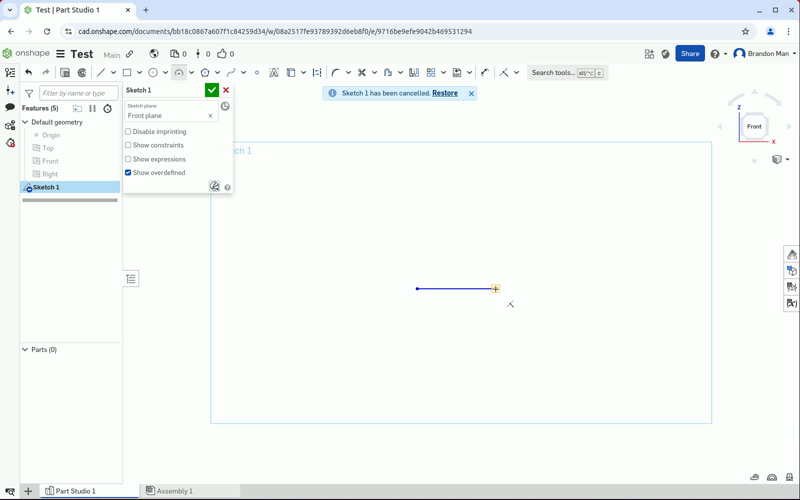
key_down(shift)
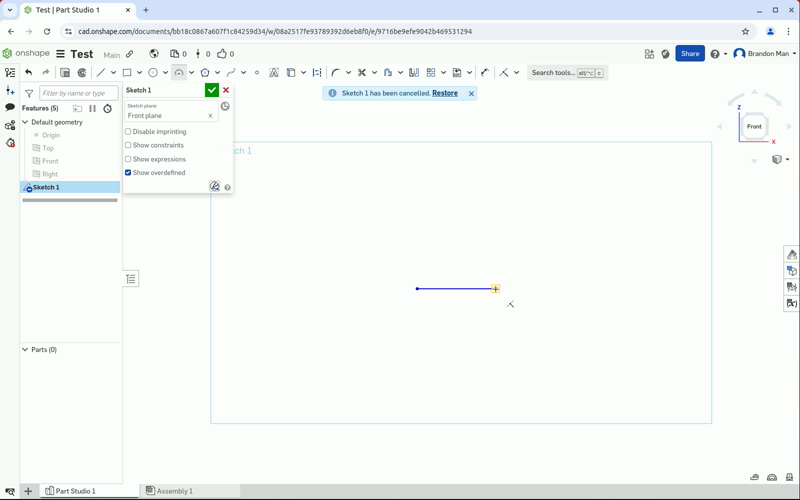
mouse_move(563, 250)
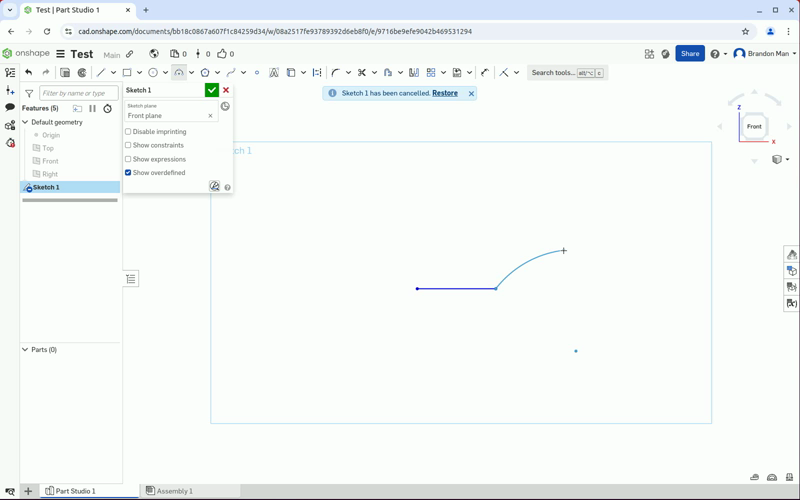
click(563, 250)
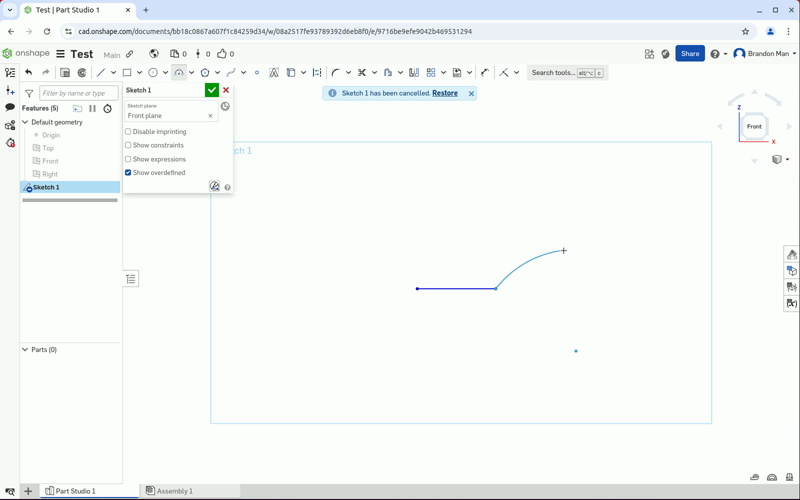
mouse_move(534, 278)
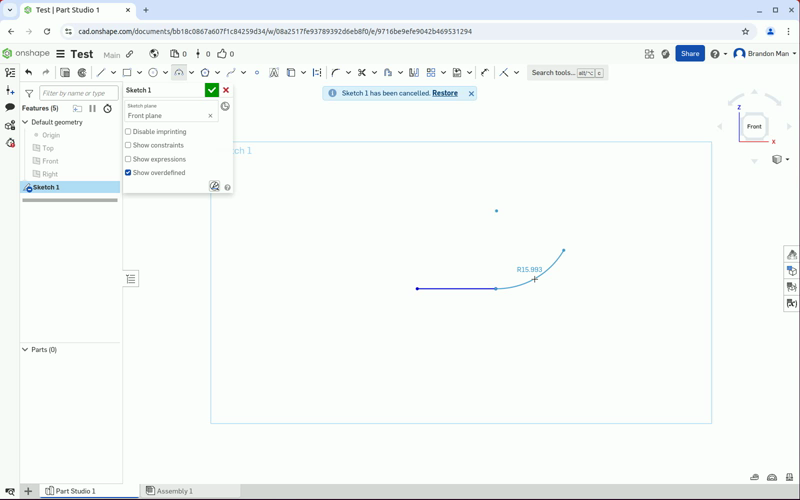
click(534, 278)
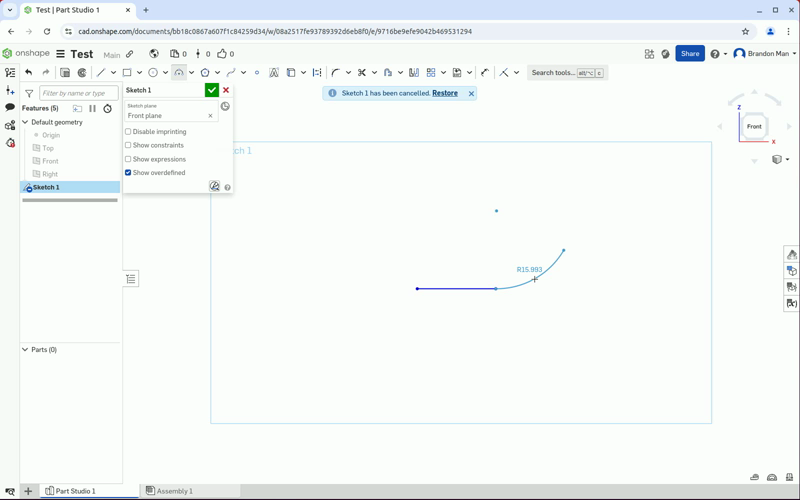
key_up(shift)
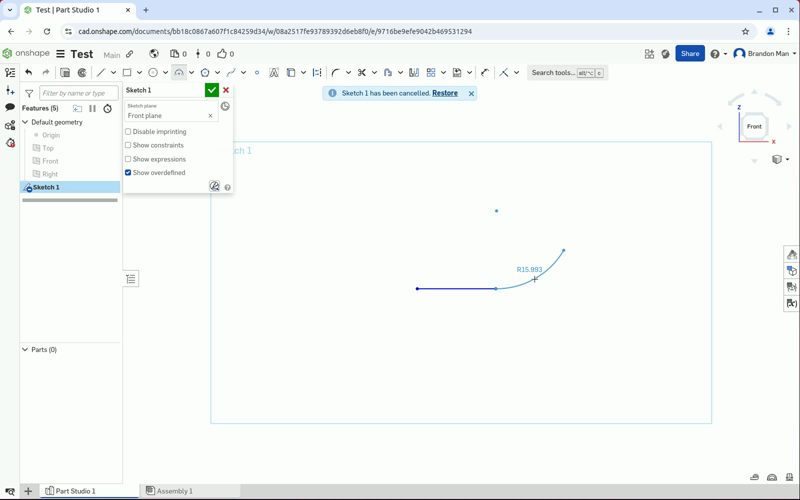
key(esc)
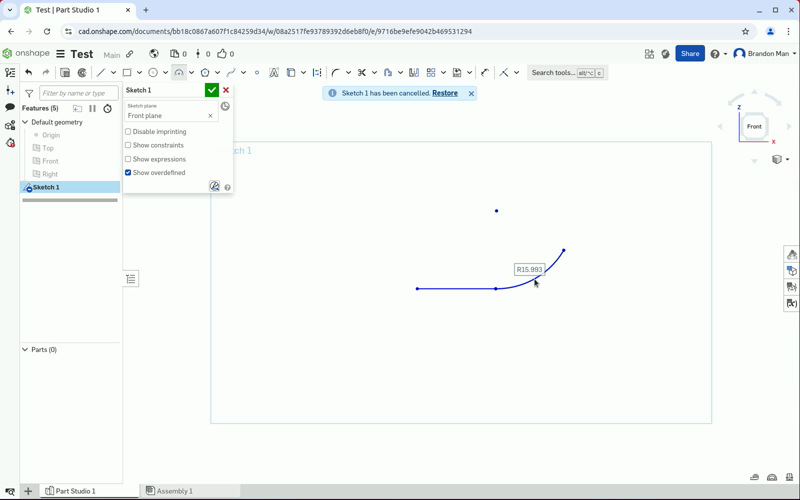
key(l)
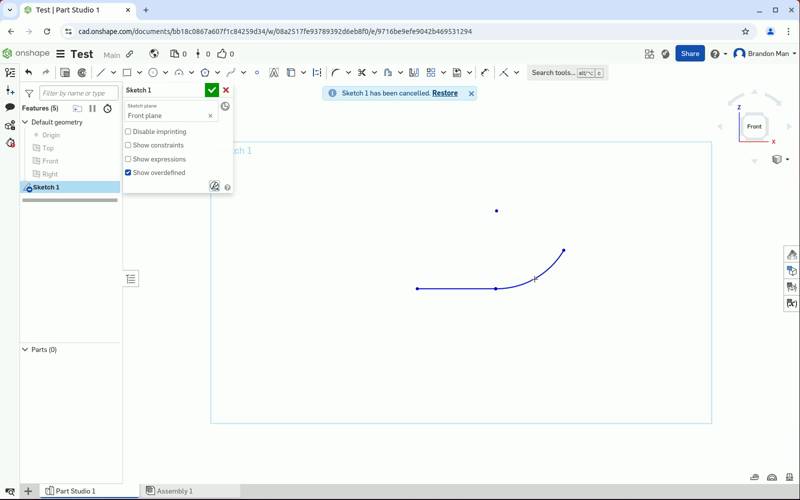
mouse_move(563, 250)
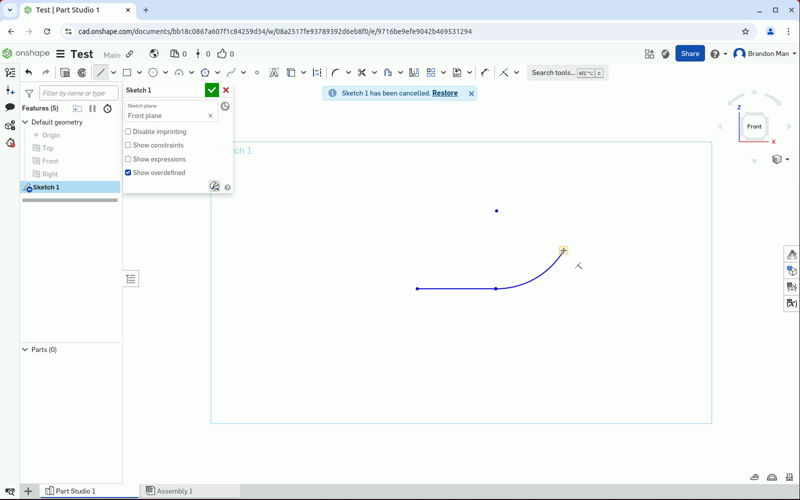
click(563, 250)
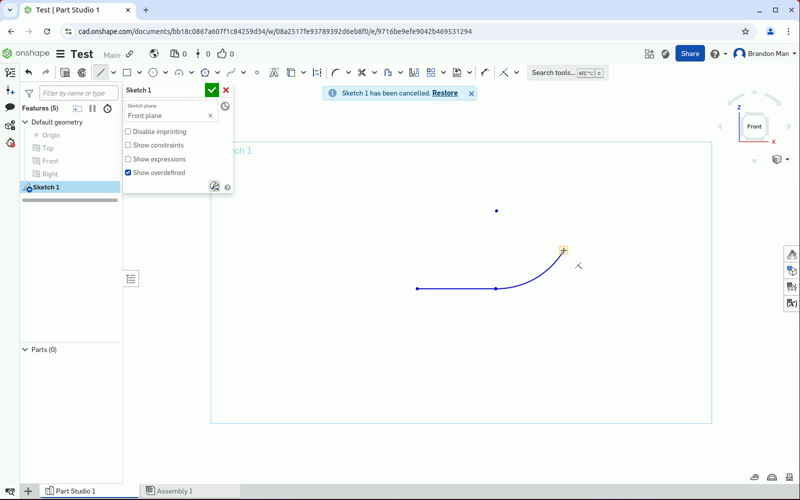
key_down(shift)
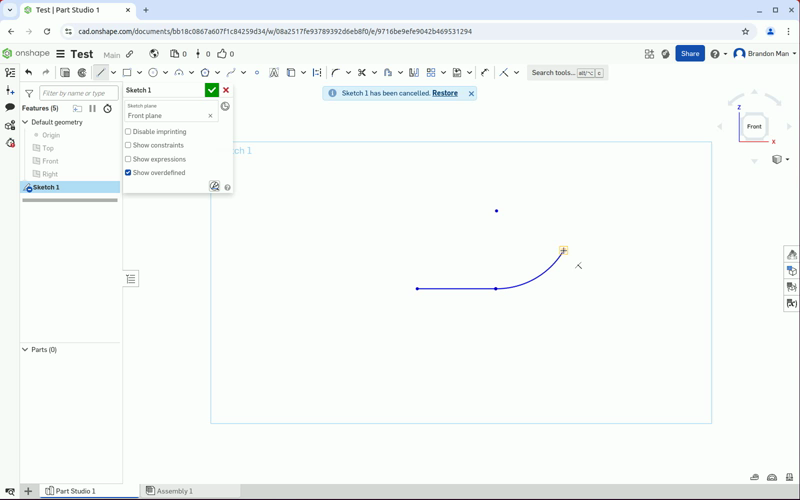
mouse_move(589, 250)
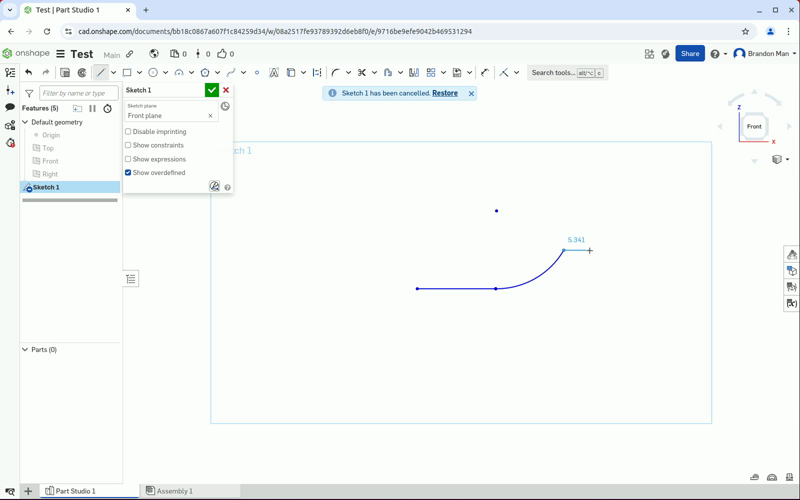
mouse_move(561, 248)
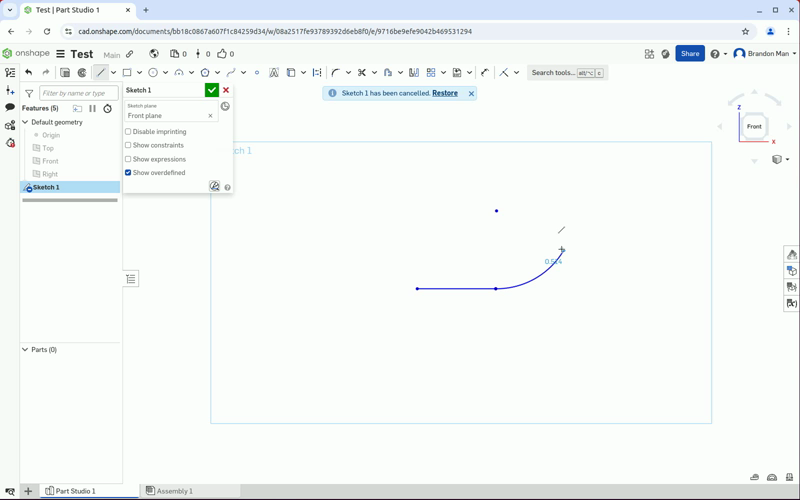
scroll(6)
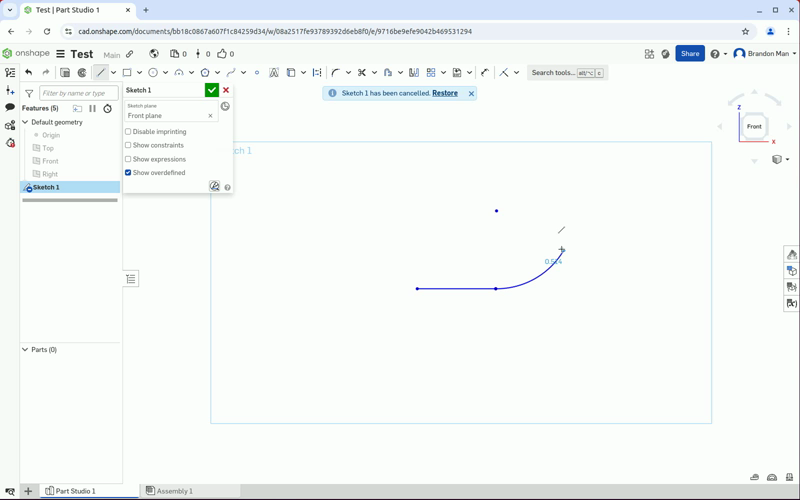
scroll(6)
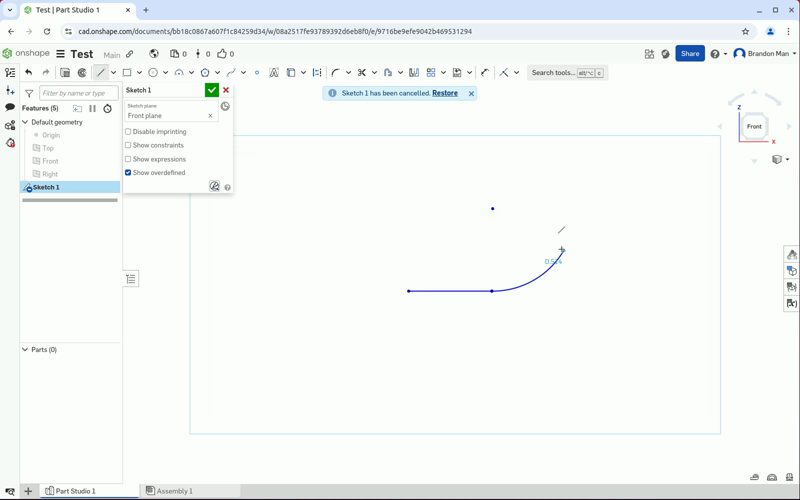
scroll(6)
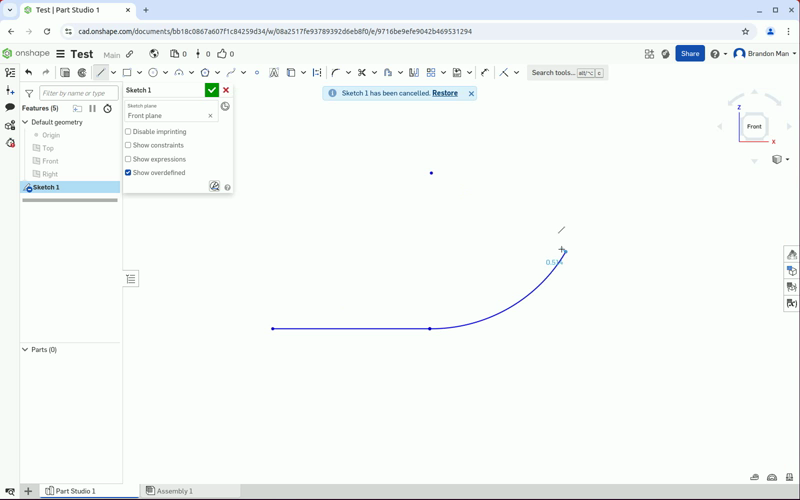
scroll(6)
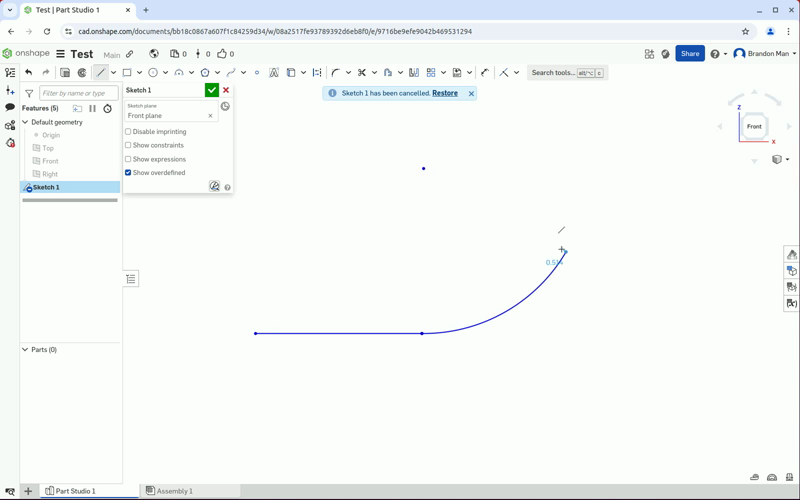
scroll(6)
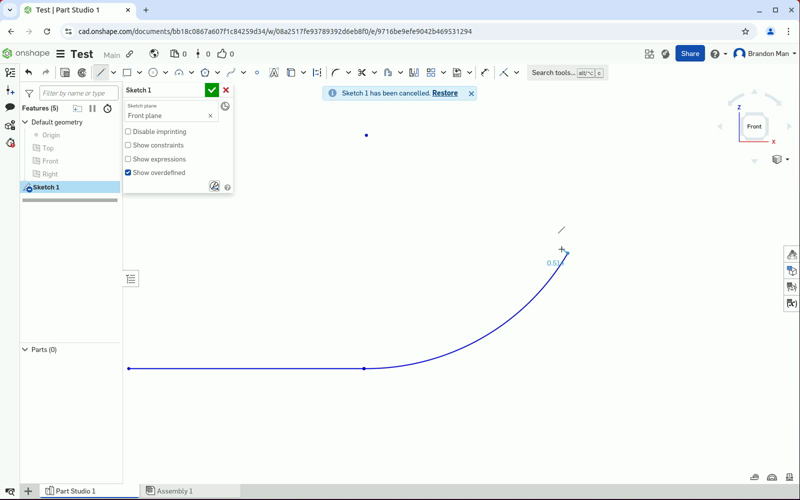
scroll(6)
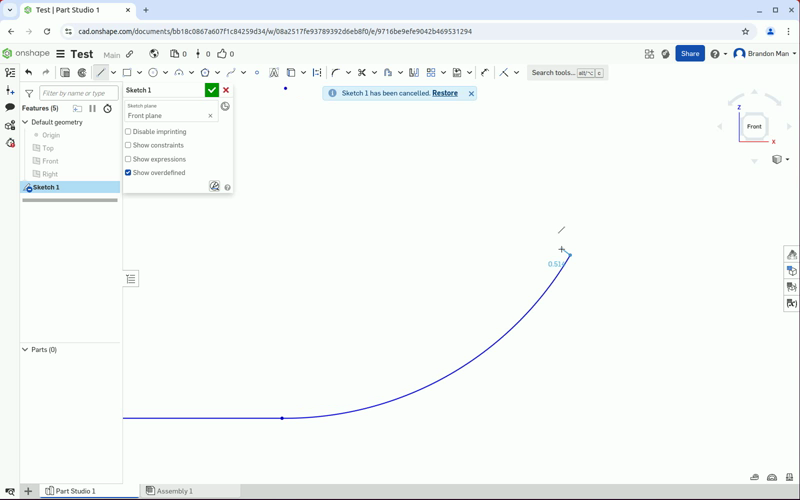
scroll(6)
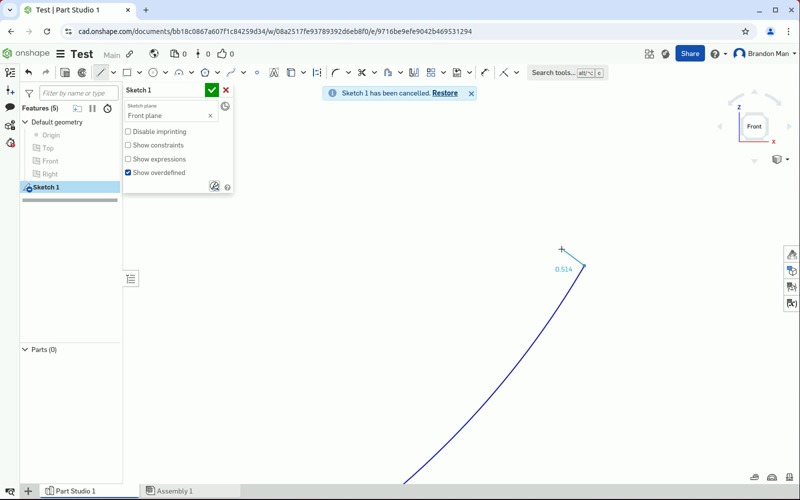
click(561, 248)
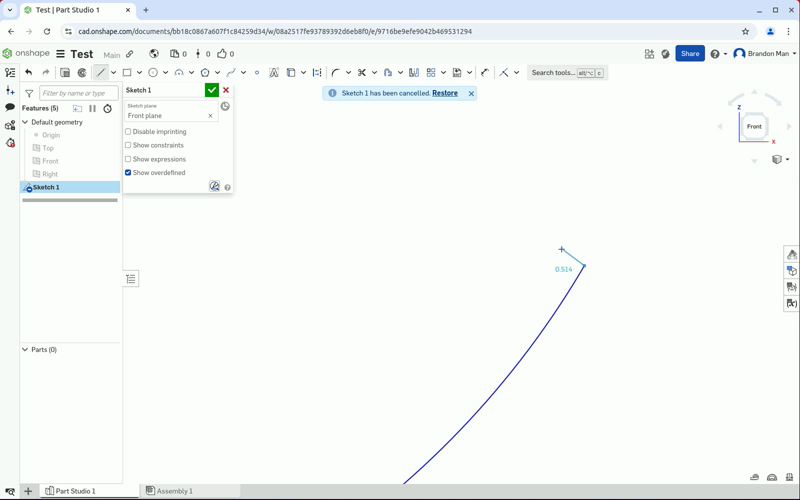
scroll(-6)
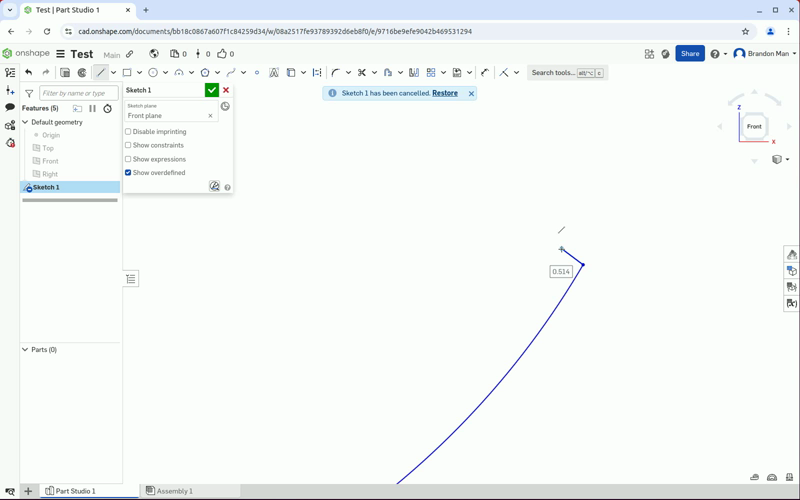
scroll(-6)
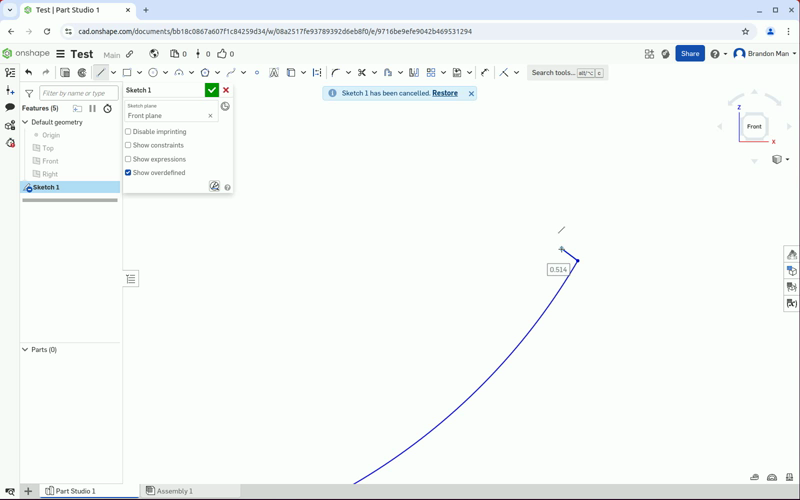
scroll(-6)
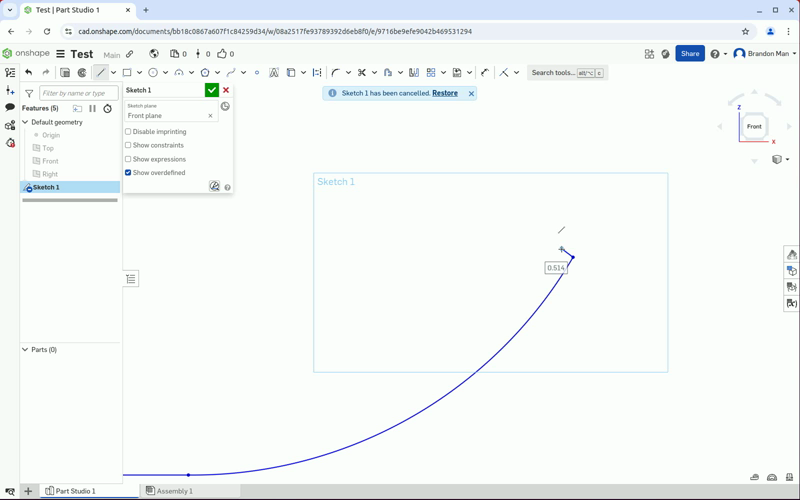
scroll(-6)
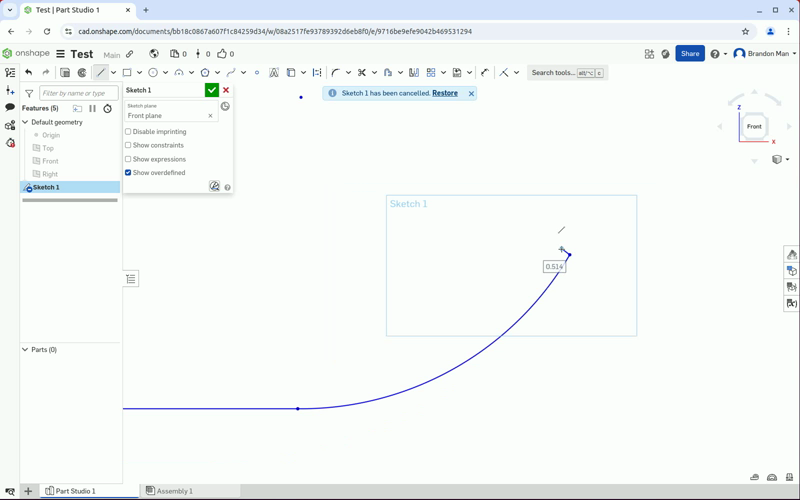
scroll(-6)
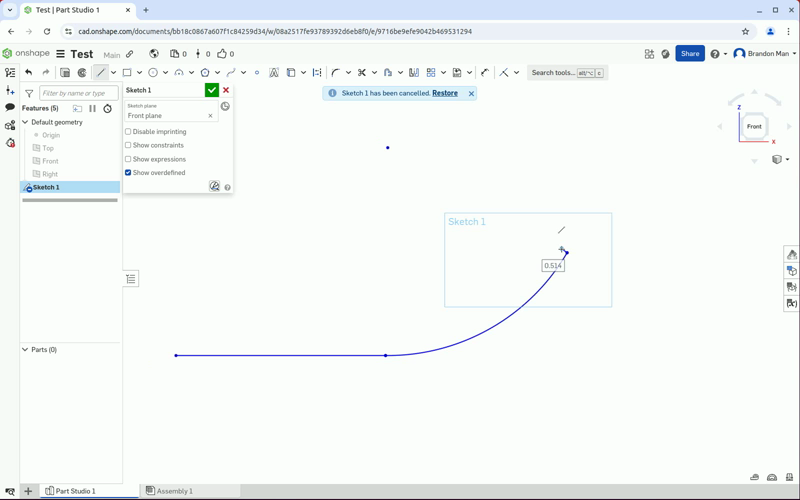
scroll(-6)
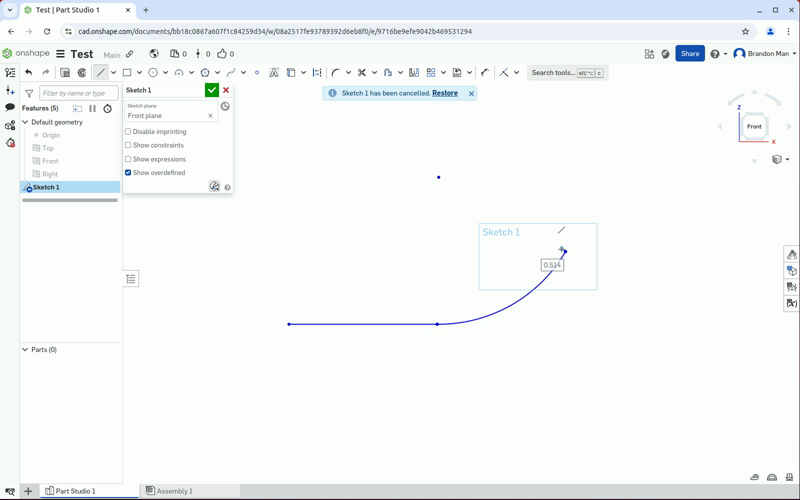
scroll(-6)
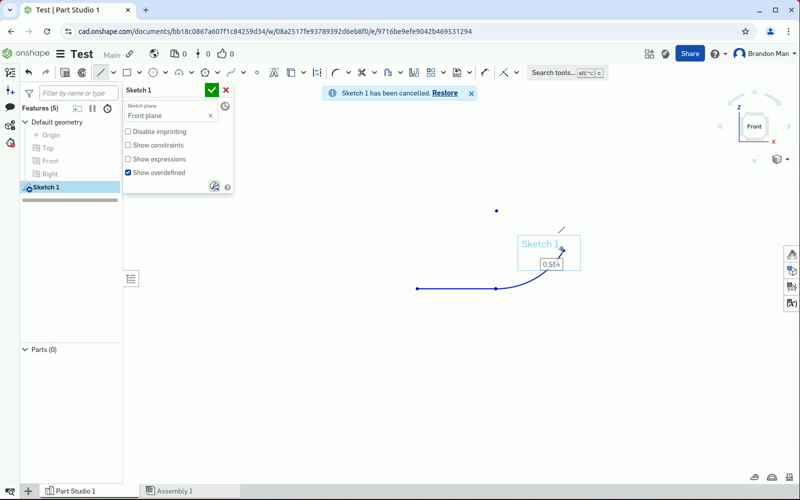
key_up(shift)
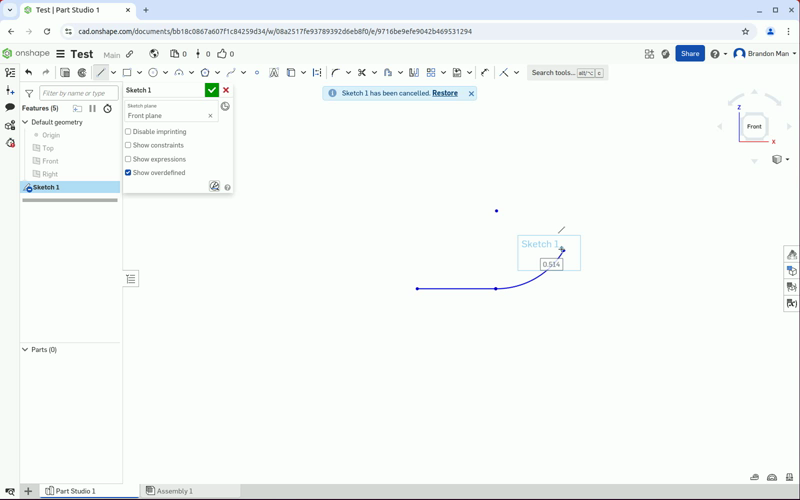
key(esc)
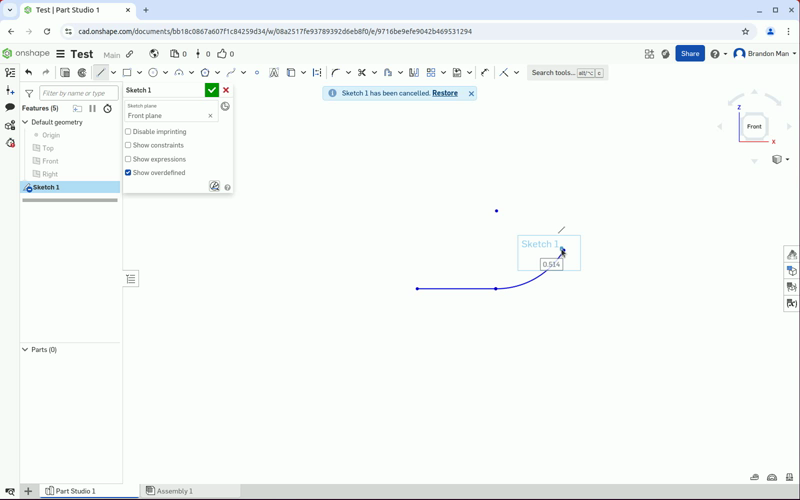
key(a)
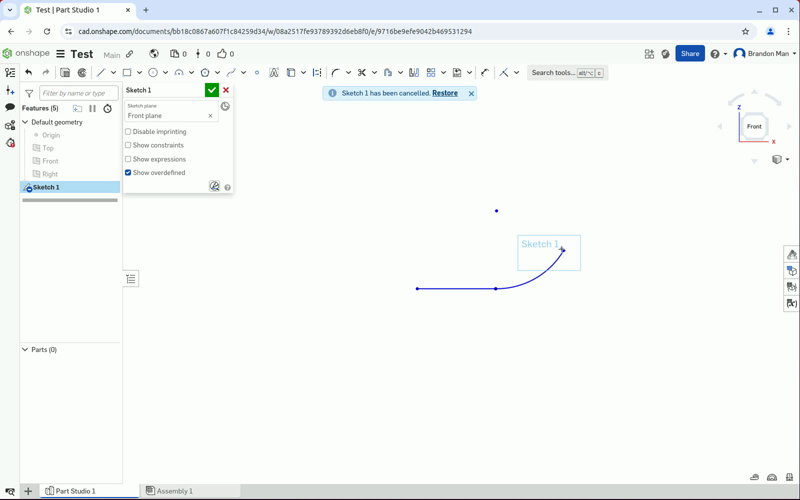
mouse_move(561, 248)
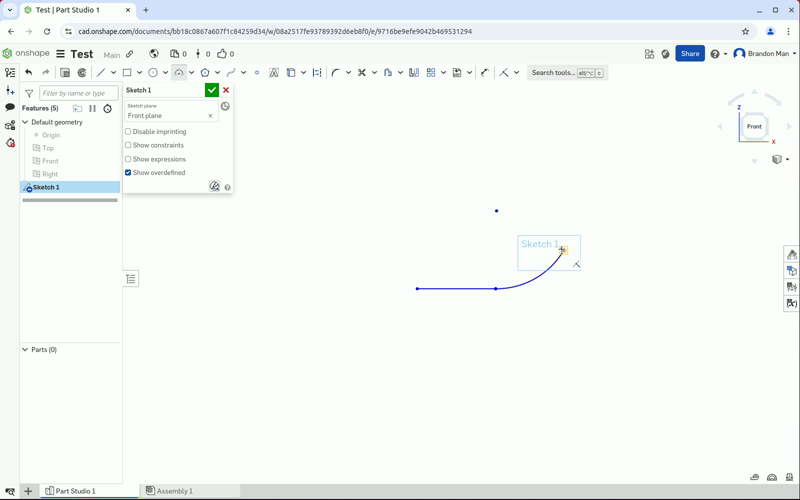
scroll(6)
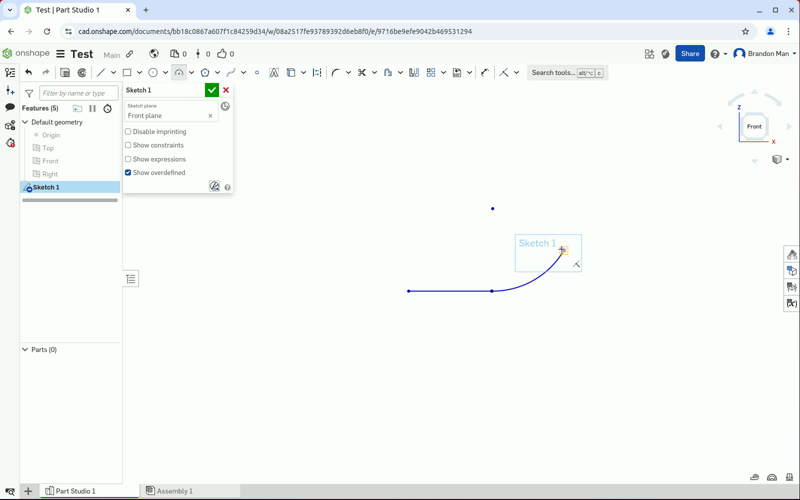
scroll(6)
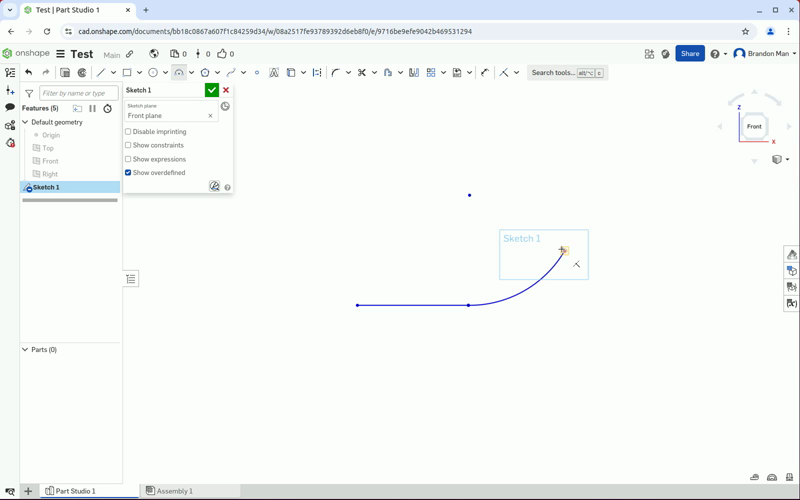
scroll(6)
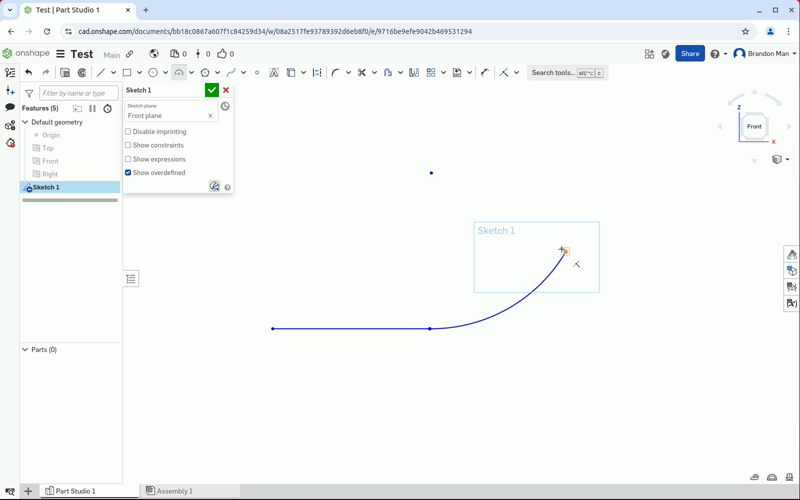
scroll(6)
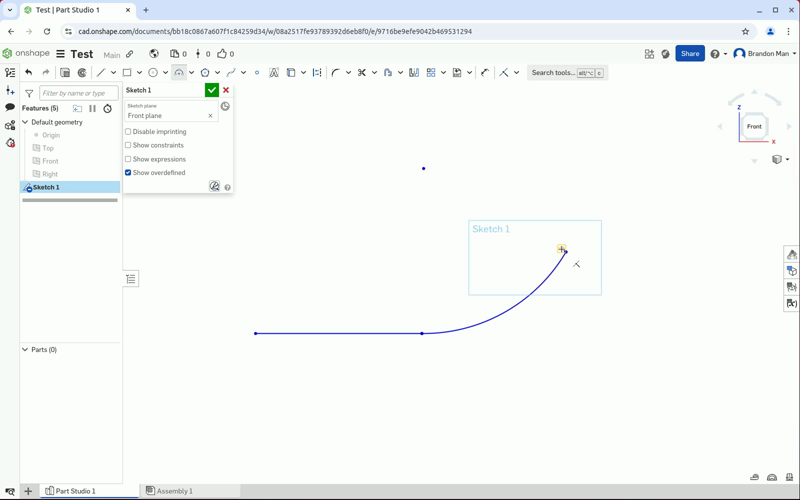
scroll(6)
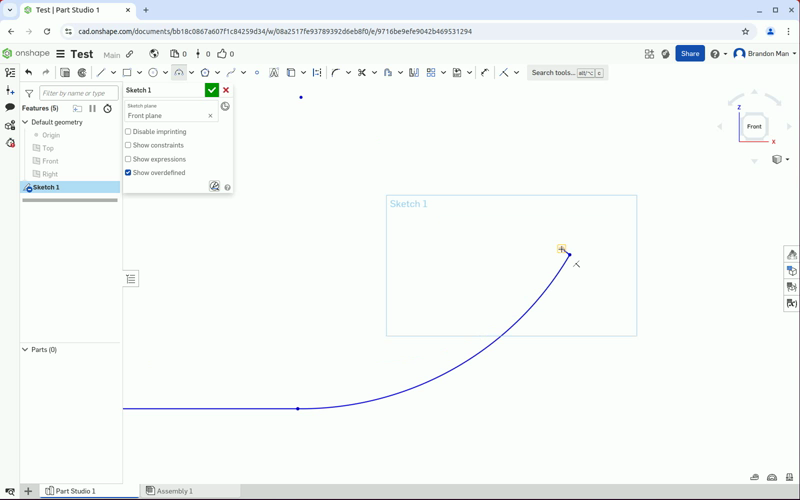
scroll(6)
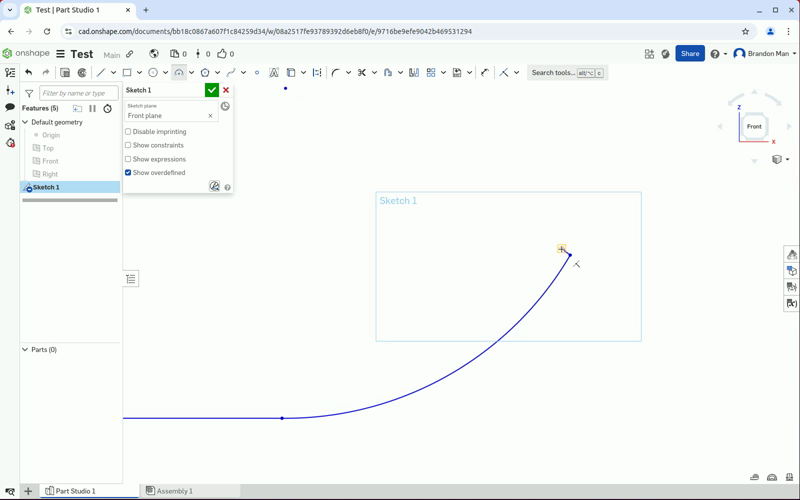
scroll(6)
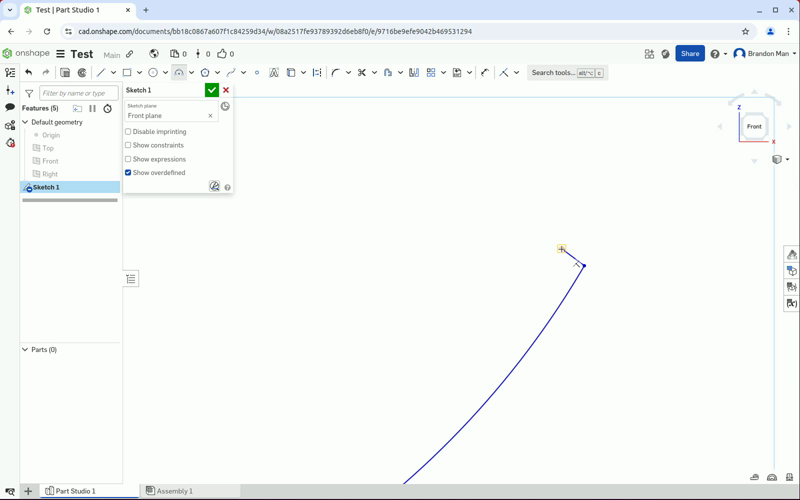
click(561, 248)
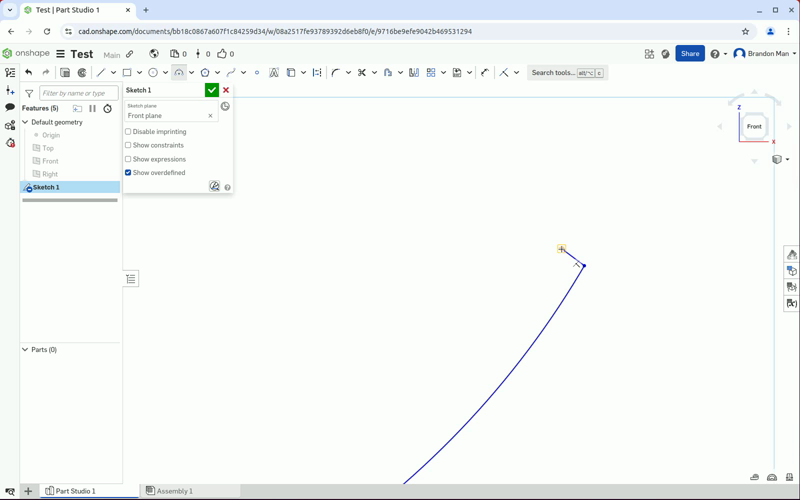
scroll(-6)
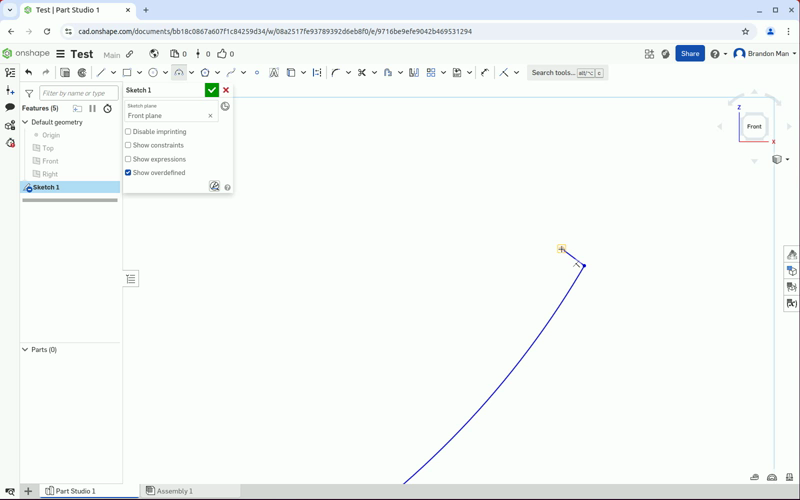
scroll(-6)
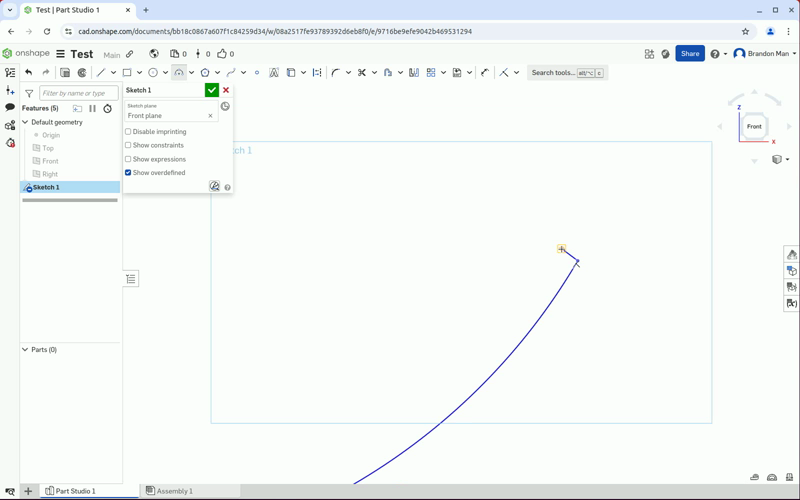
scroll(-6)
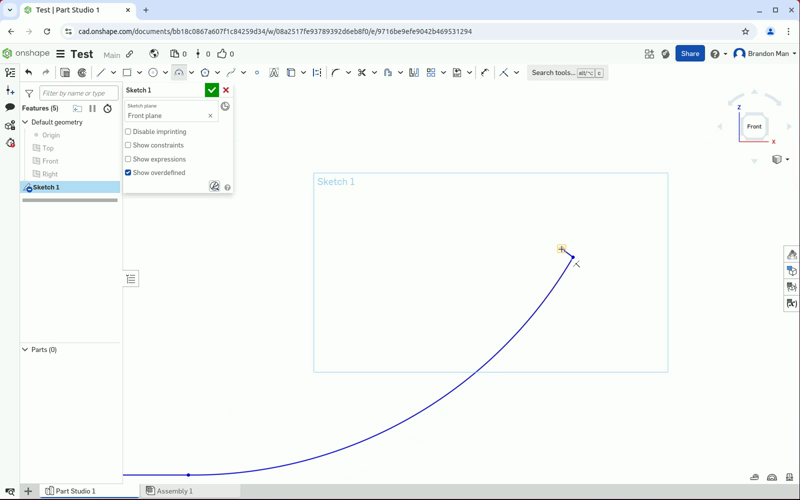
scroll(-6)
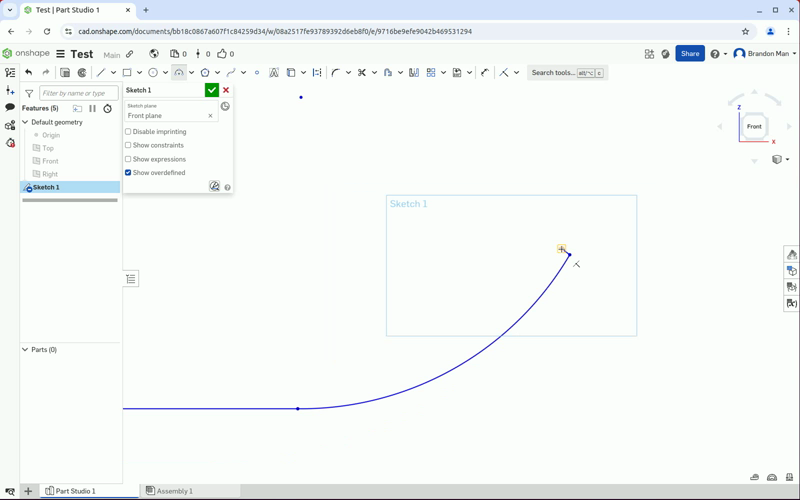
scroll(-6)
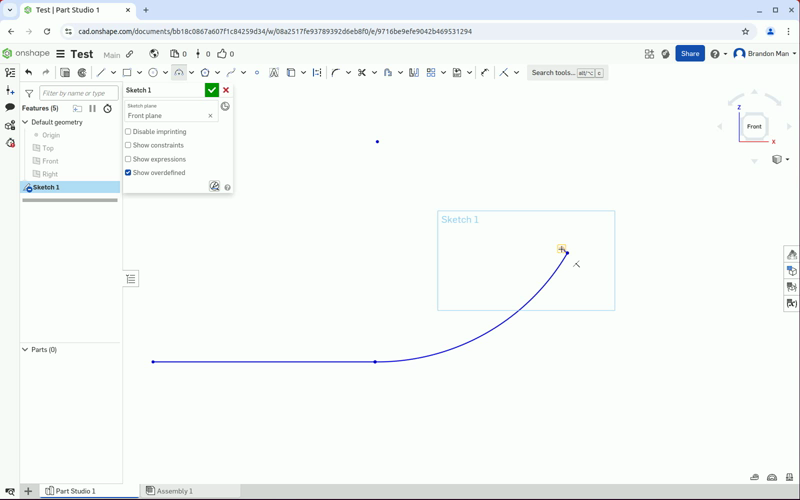
scroll(-6)
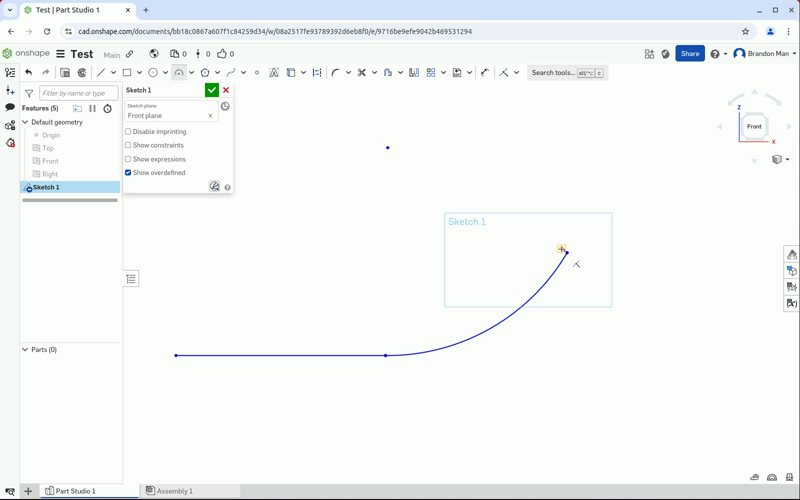
scroll(-6)
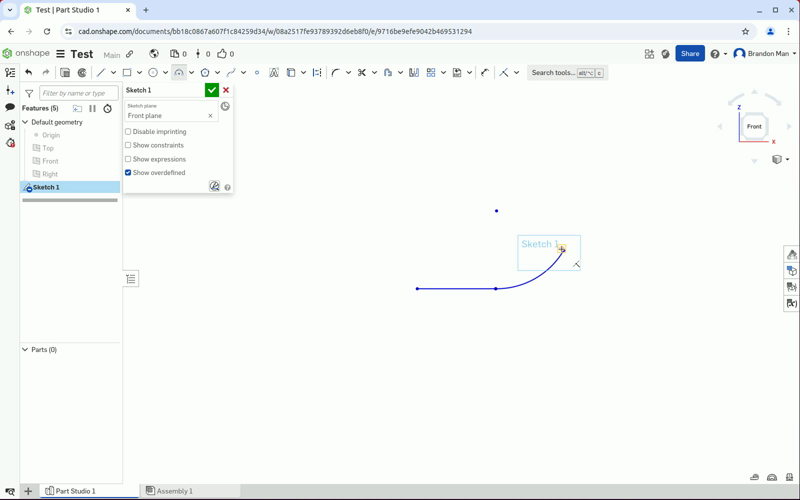
key_down(shift)
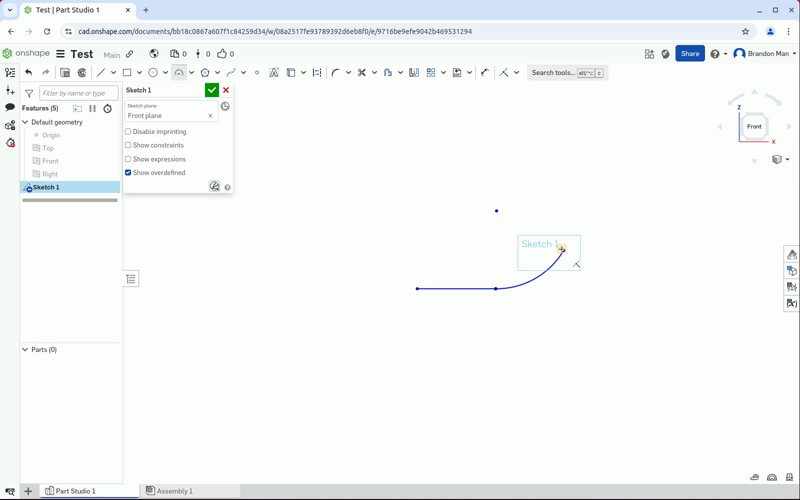
mouse_move(495, 287)
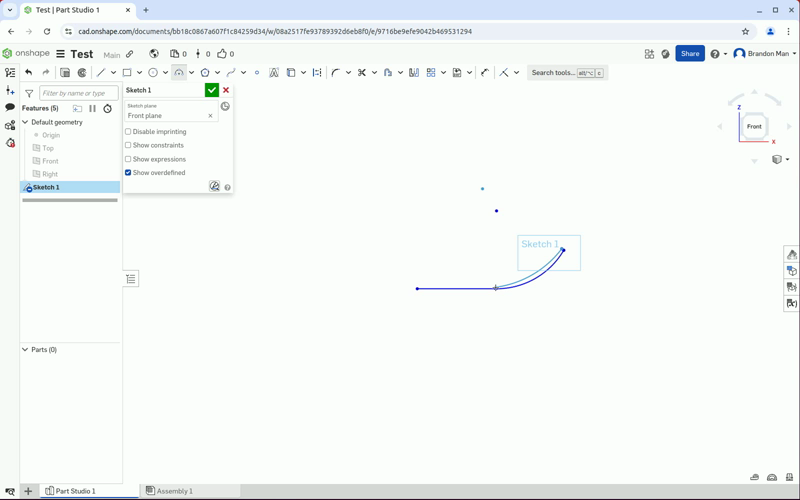
scroll(6)
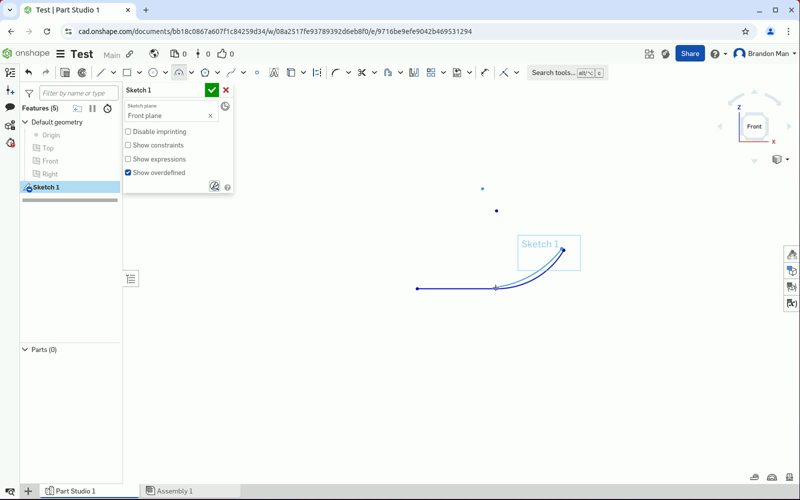
scroll(6)
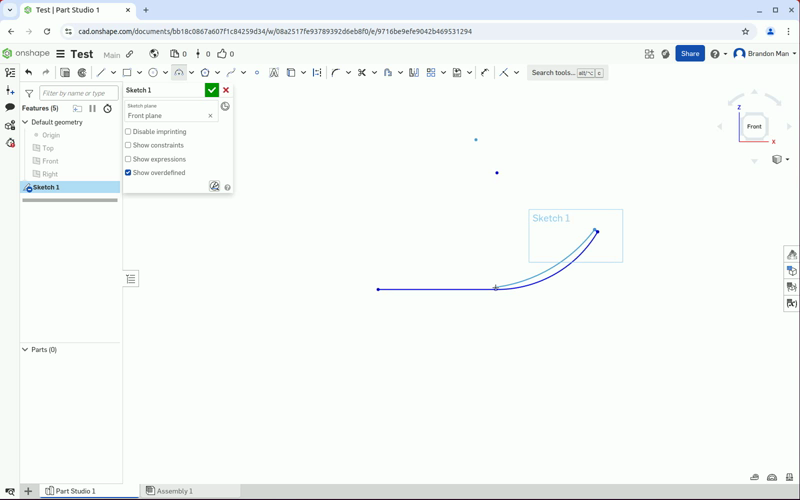
scroll(6)
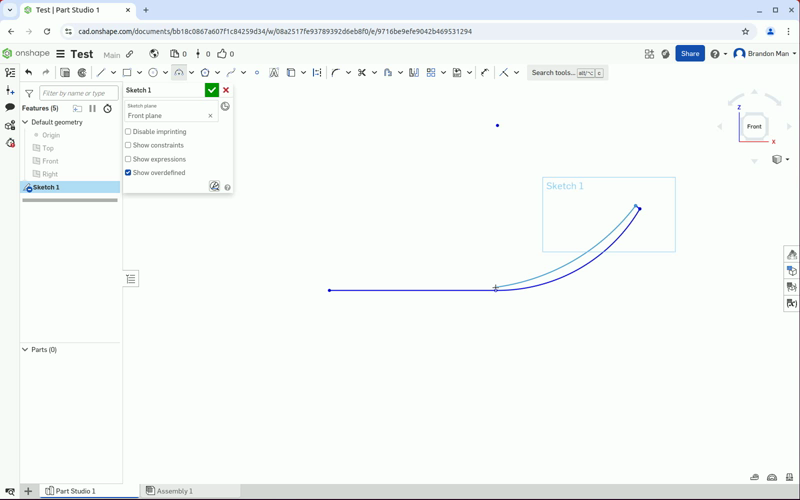
scroll(6)
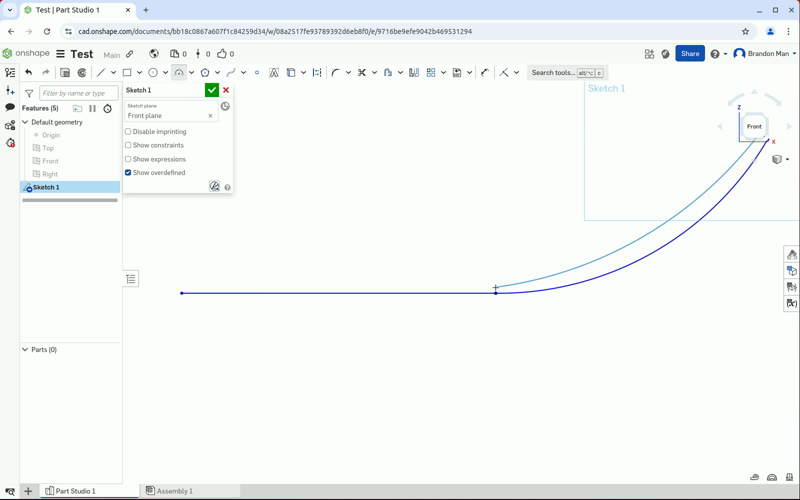
scroll(6)
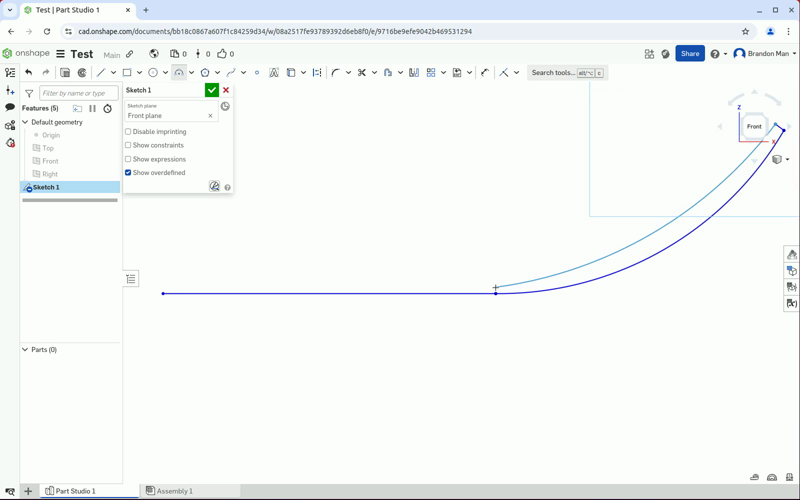
scroll(6)
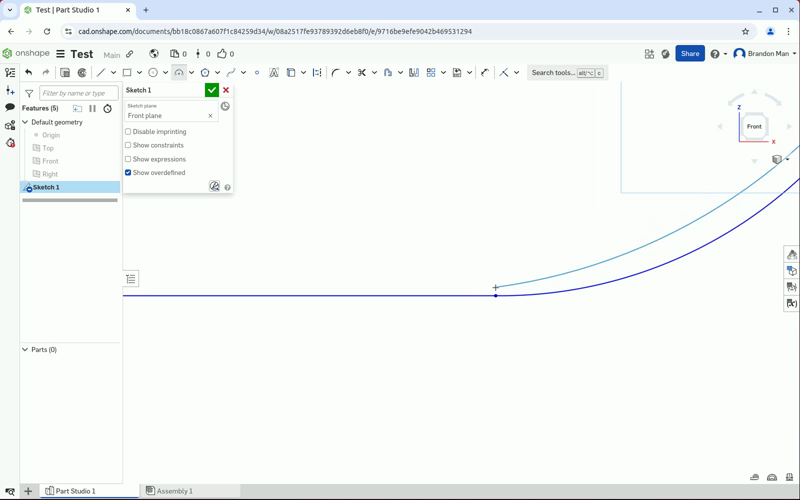
scroll(6)
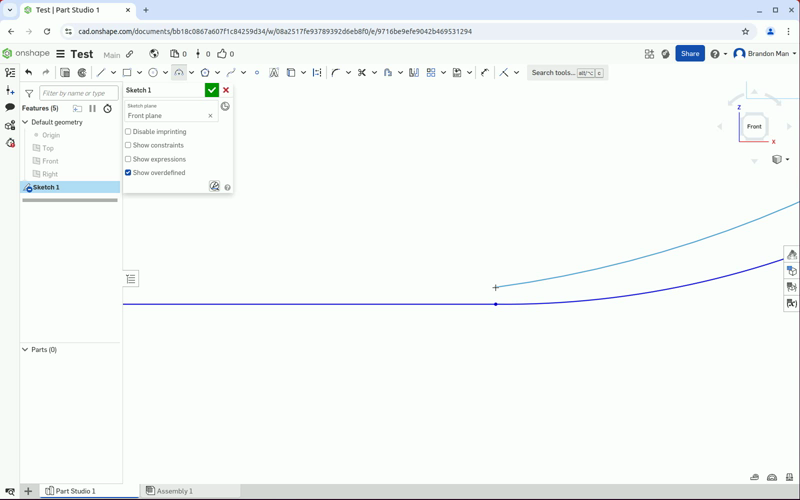
click(495, 287)
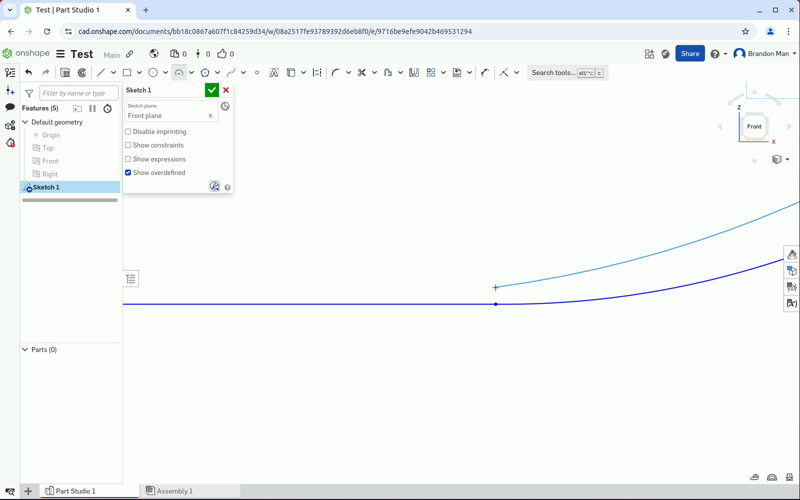
scroll(-6)
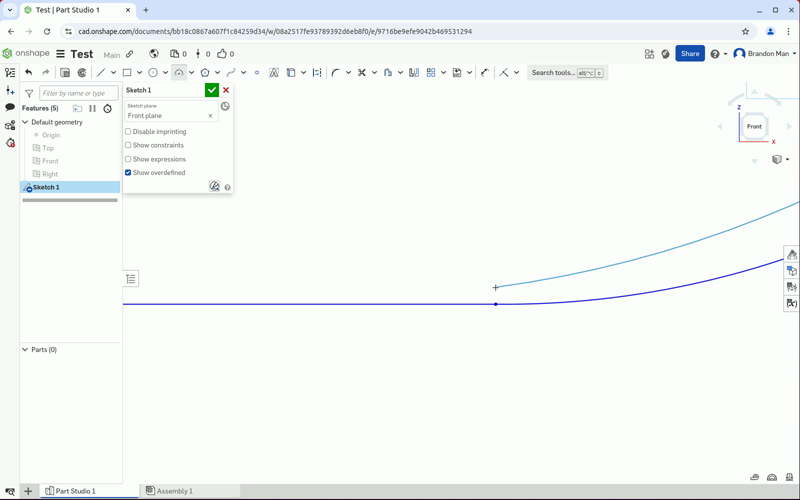
scroll(-6)
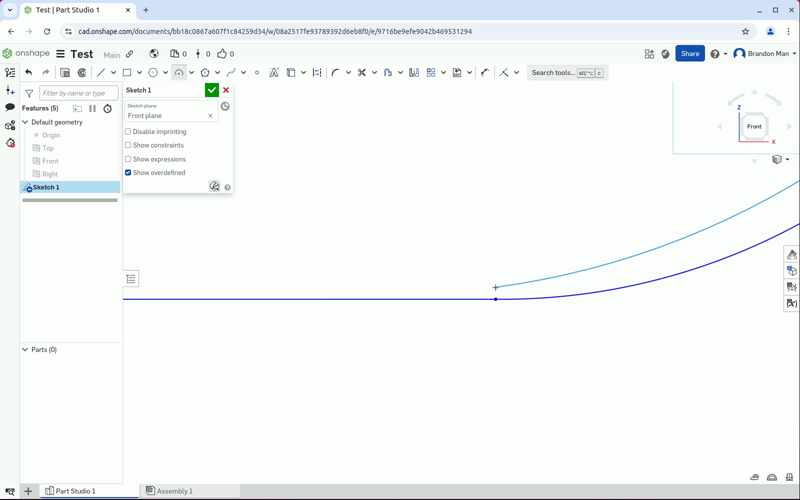
scroll(-6)
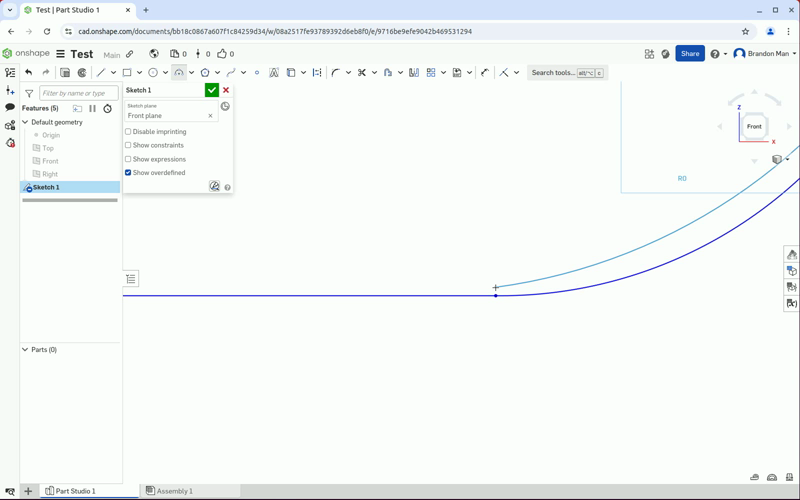
scroll(-6)
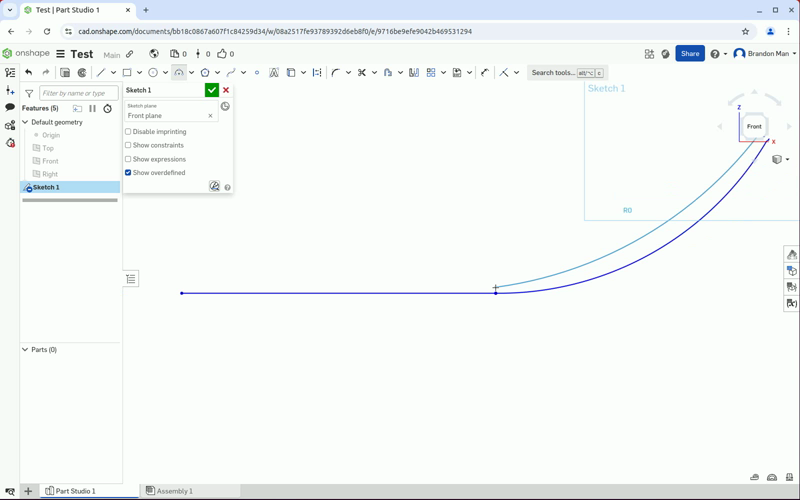
scroll(-6)
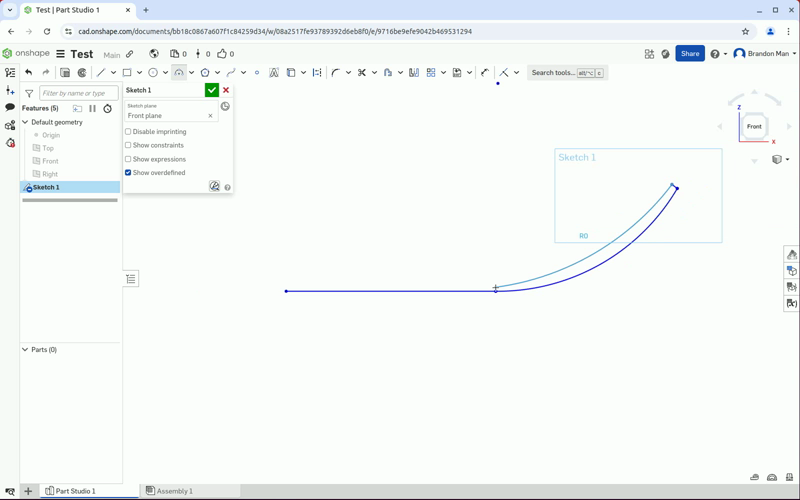
scroll(-6)
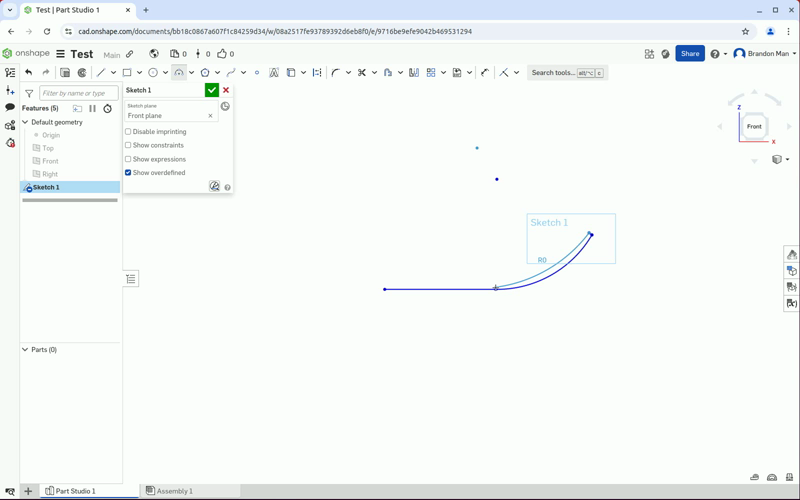
scroll(-6)
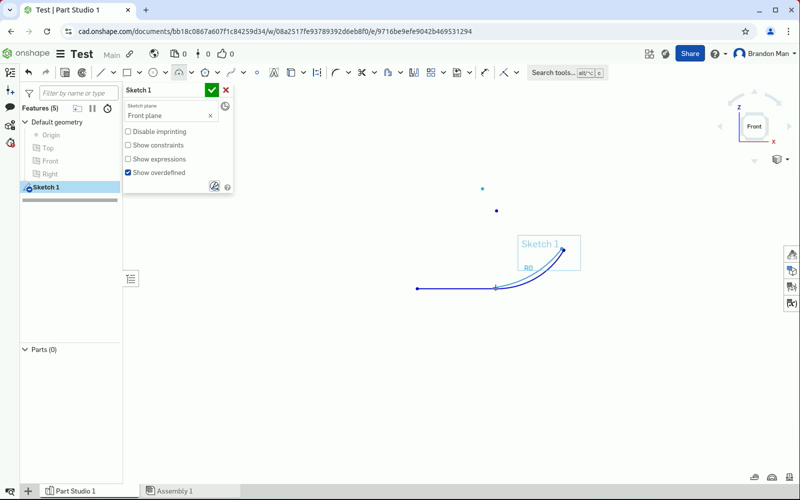
mouse_move(534, 276)
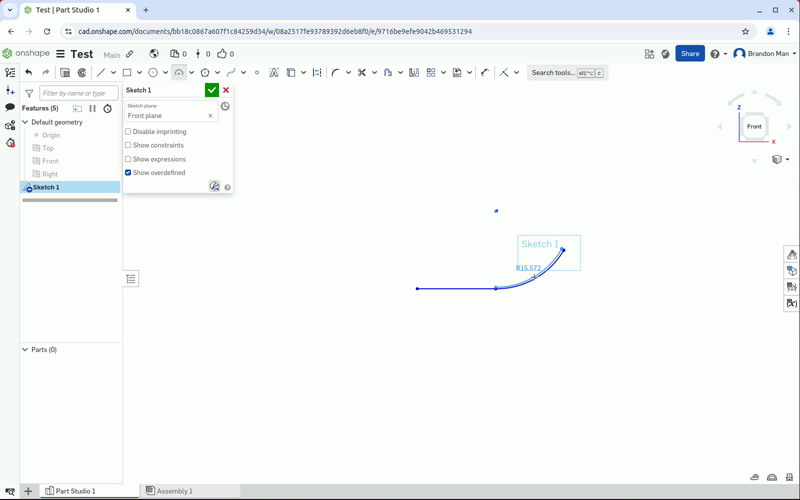
scroll(6)
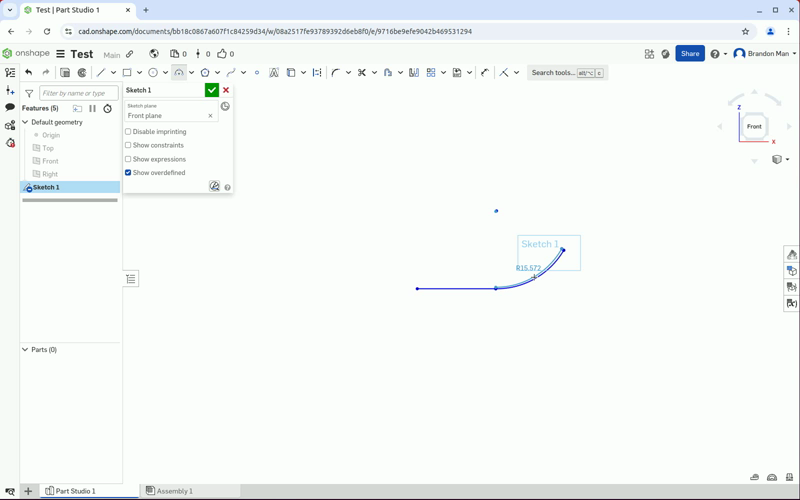
scroll(6)
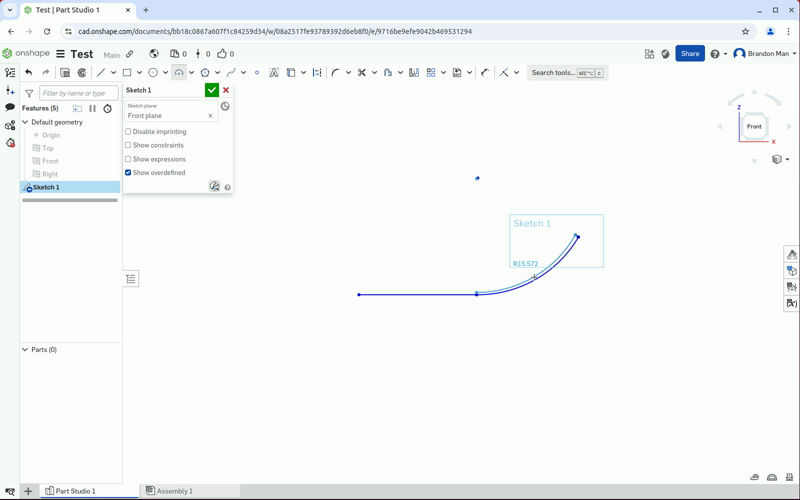
scroll(6)
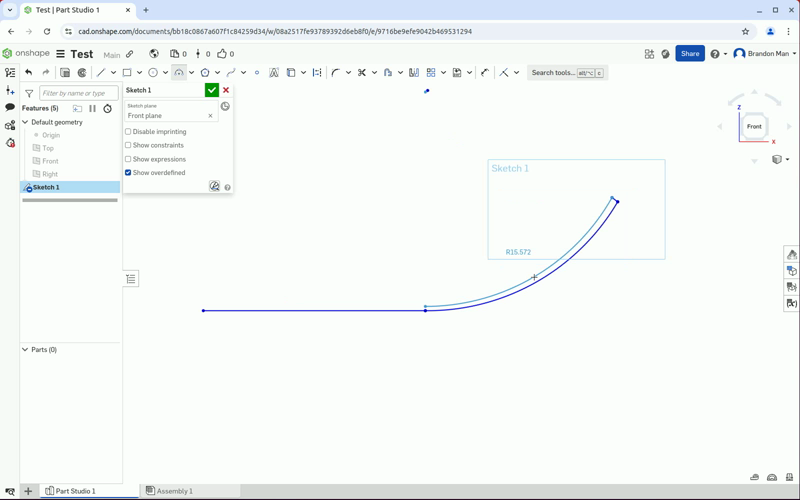
scroll(6)
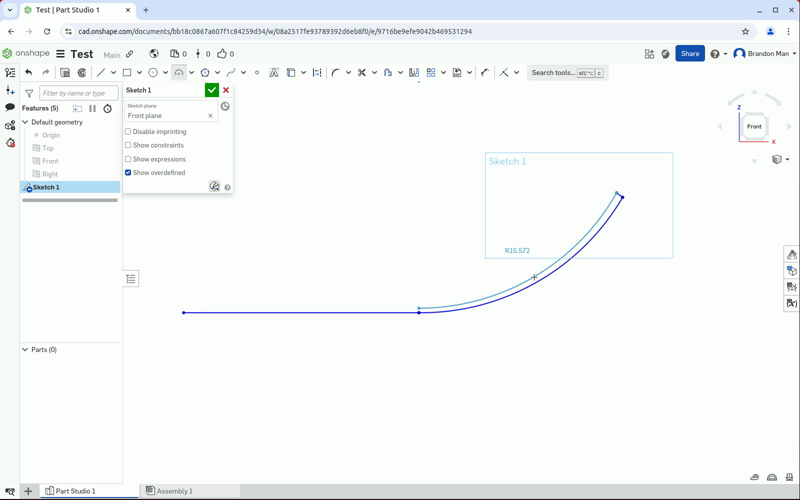
scroll(6)
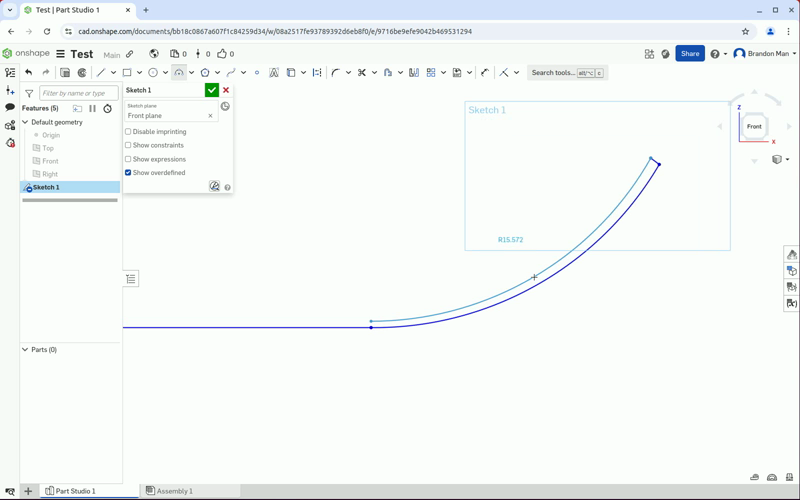
scroll(6)
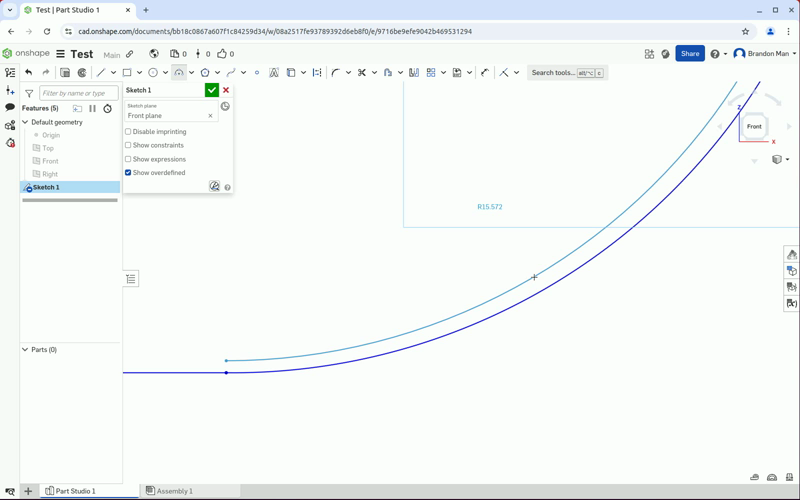
scroll(6)
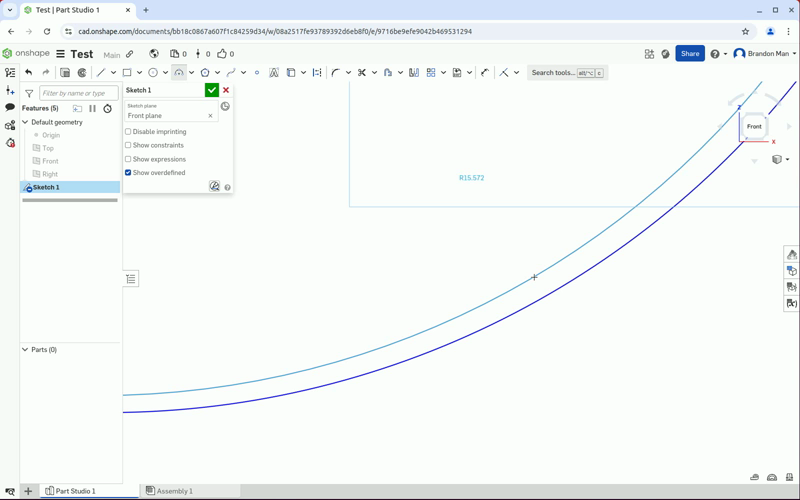
click(534, 276)
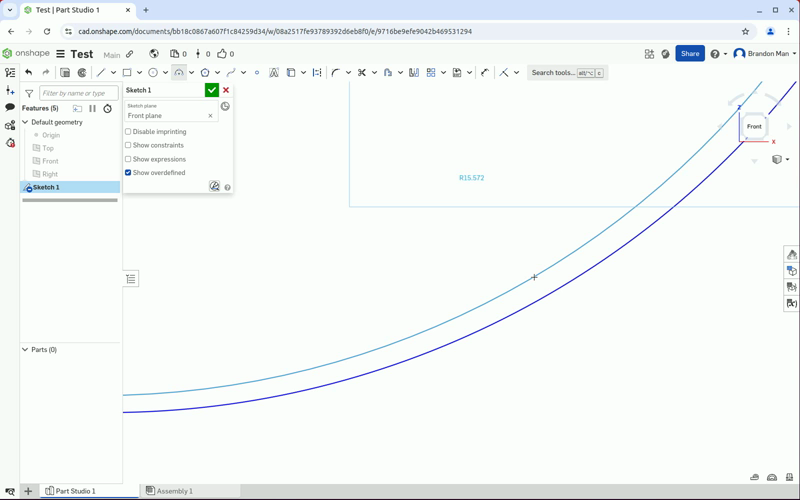
scroll(-6)
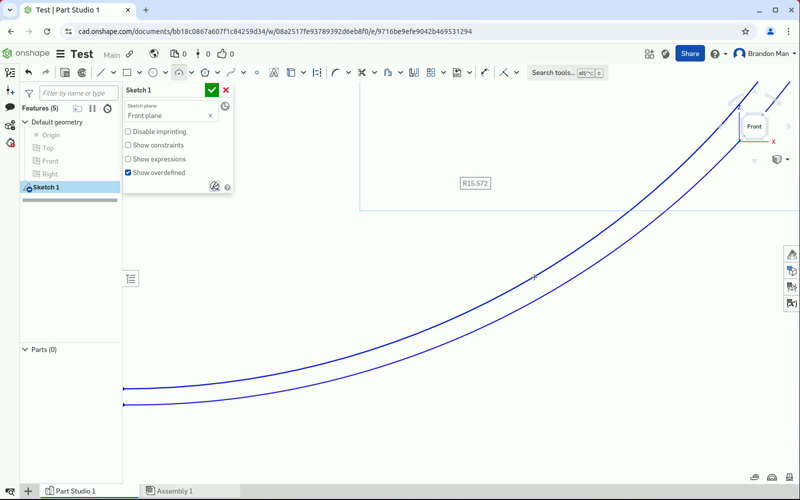
scroll(-6)
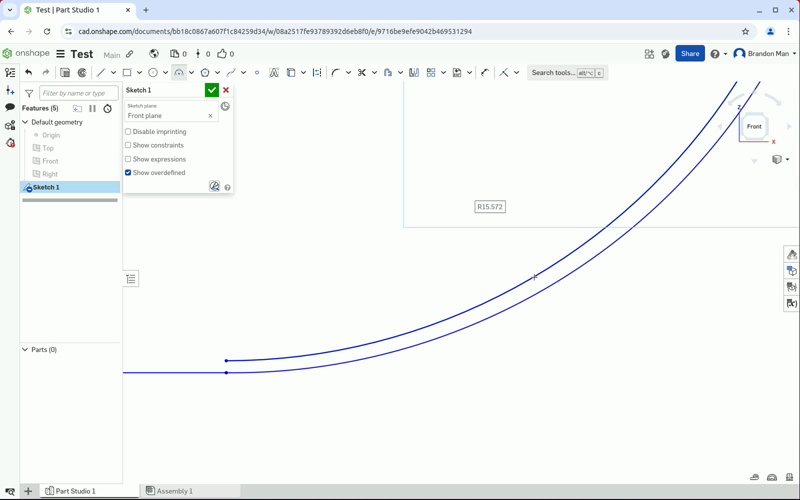
scroll(-6)
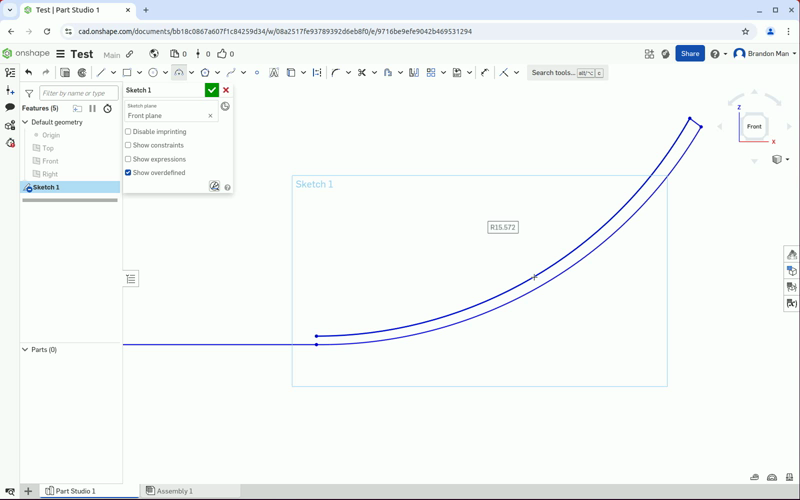
scroll(-6)
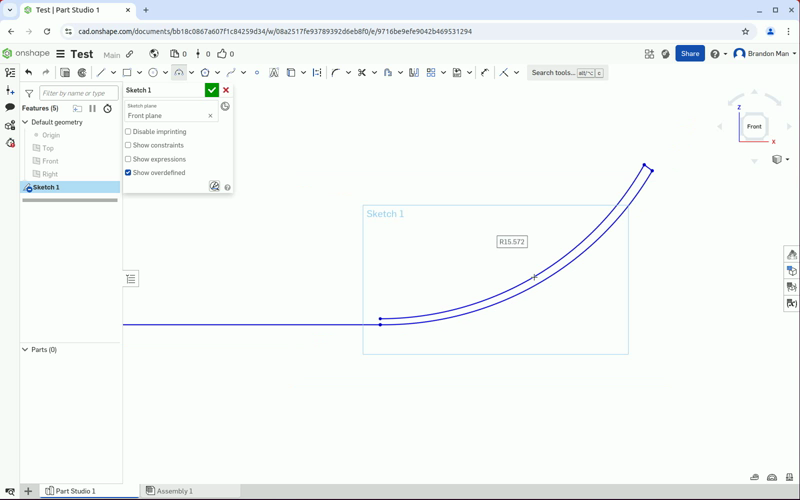
scroll(-6)
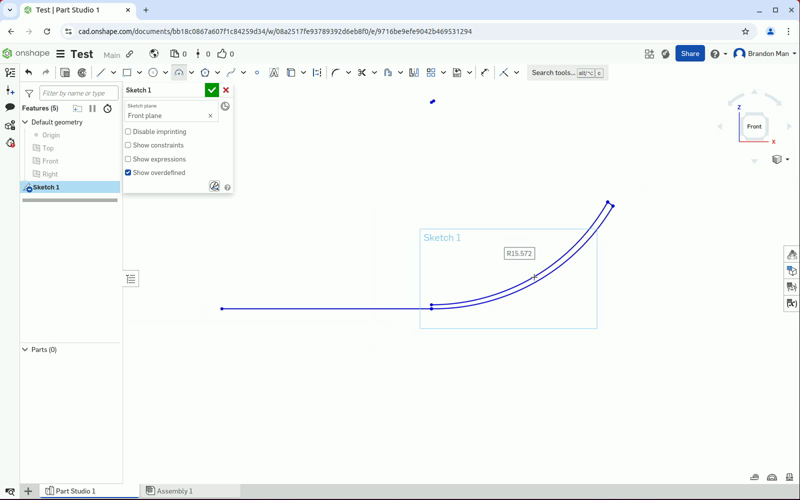
scroll(-6)
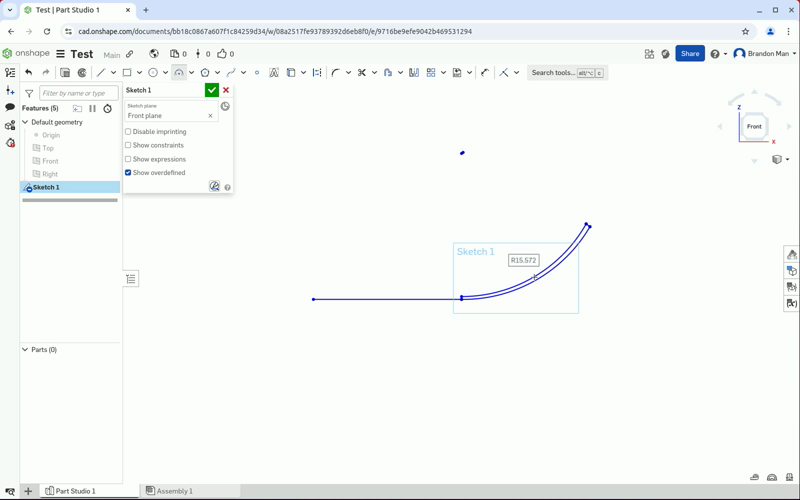
scroll(-6)
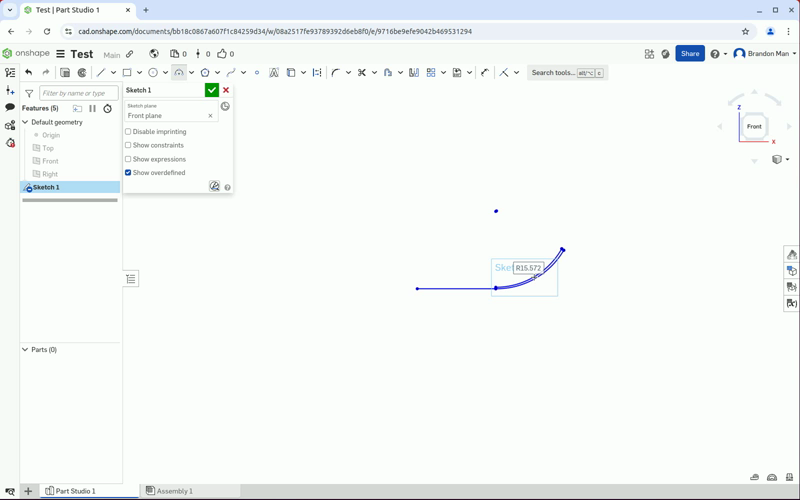
key_up(shift)
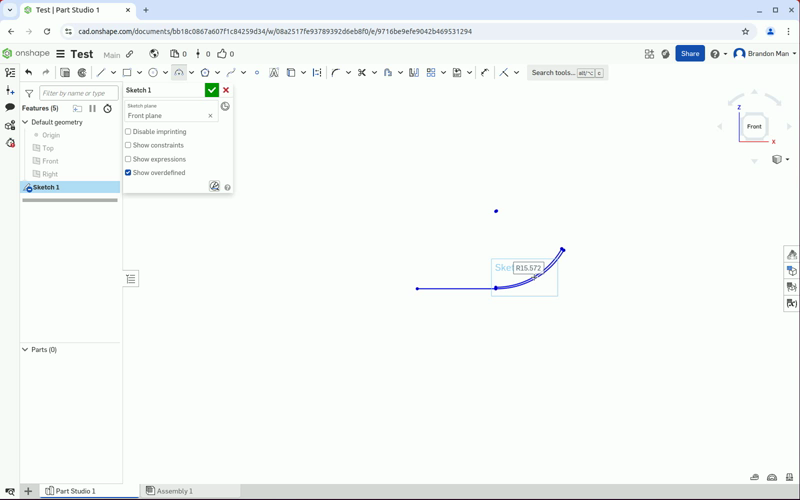
key(esc)
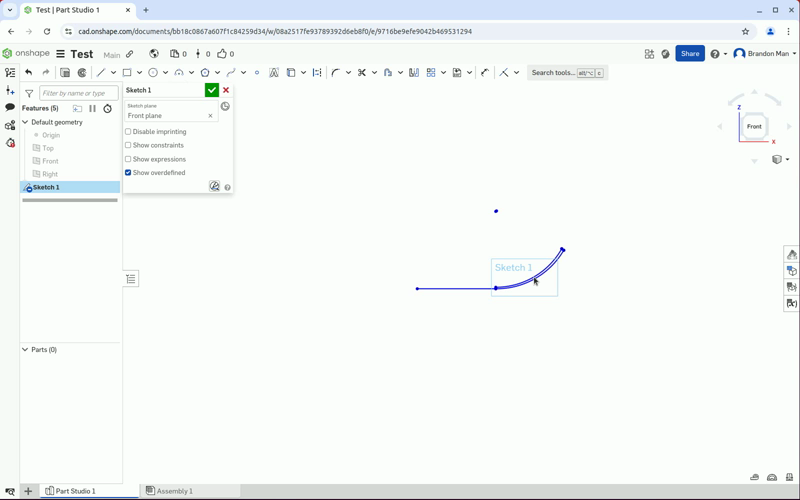
key(l)
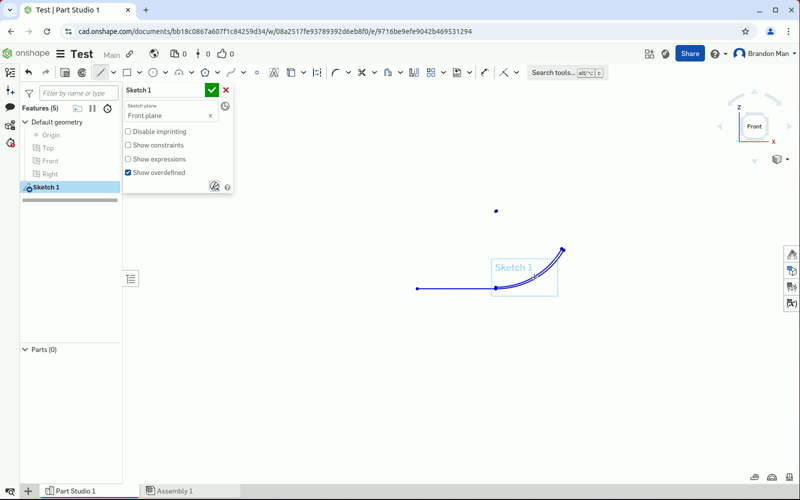
mouse_move(495, 287)
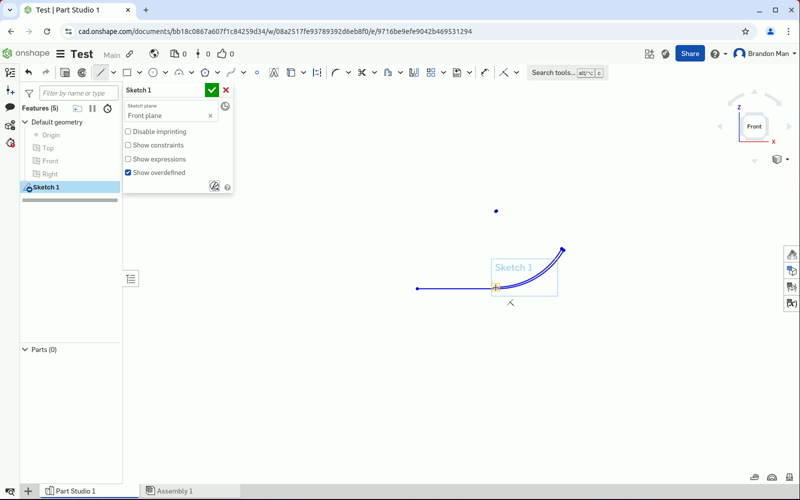
scroll(6)
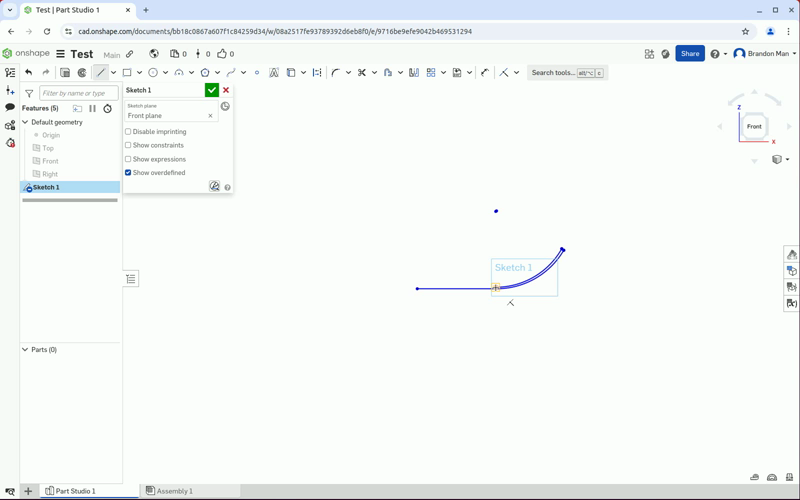
scroll(6)
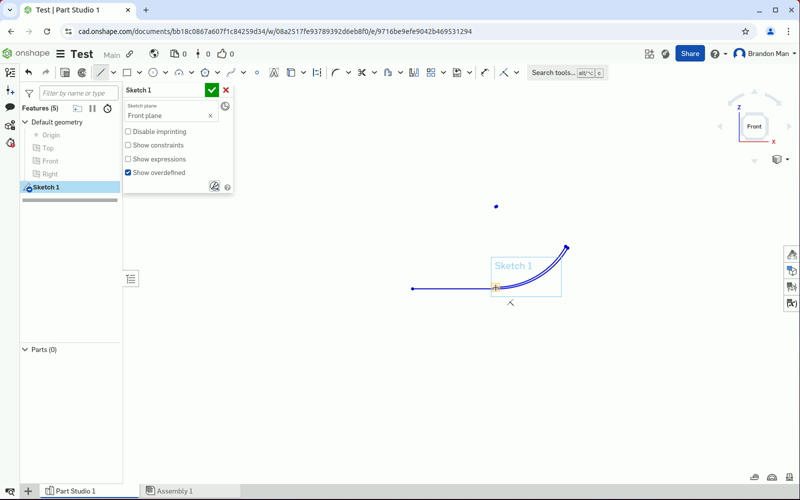
scroll(6)
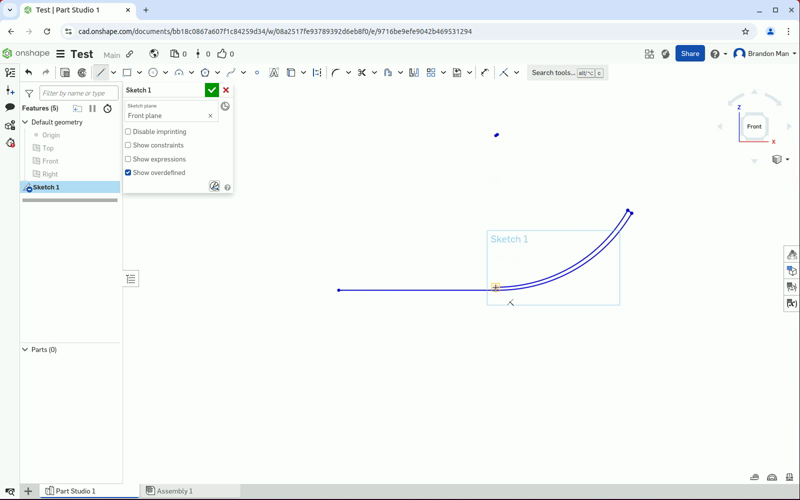
scroll(6)
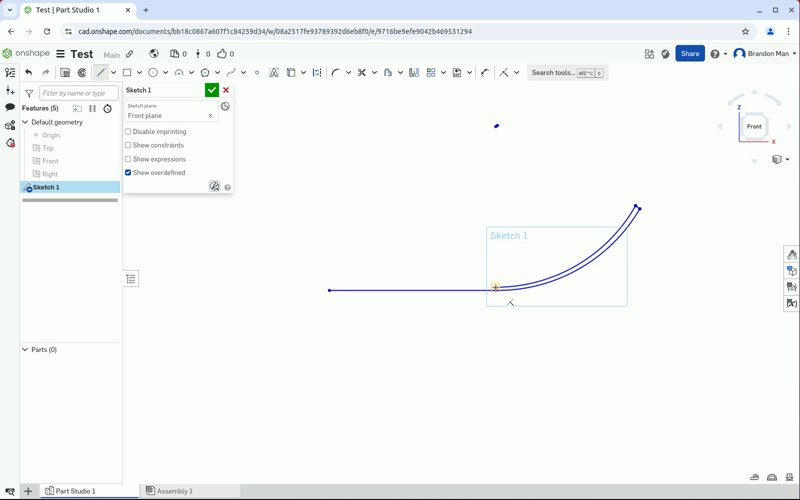
scroll(6)
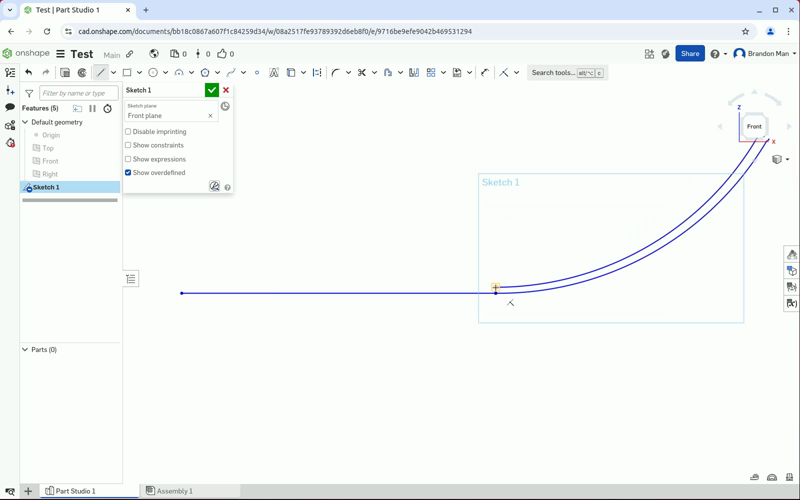
scroll(6)
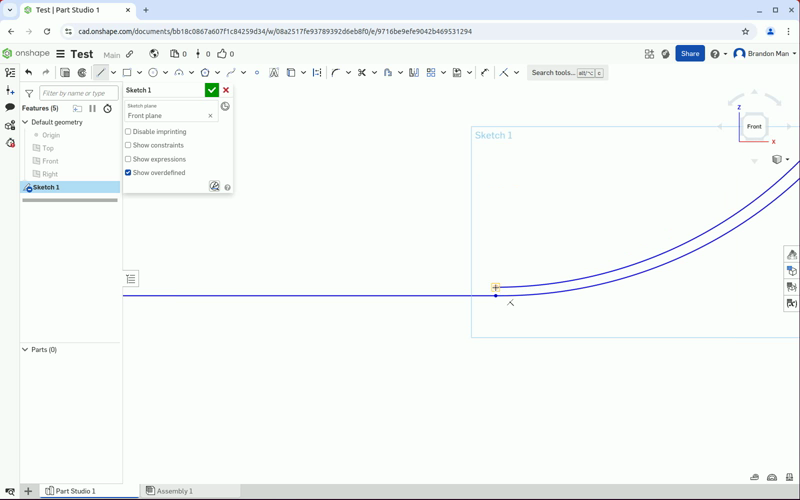
scroll(6)
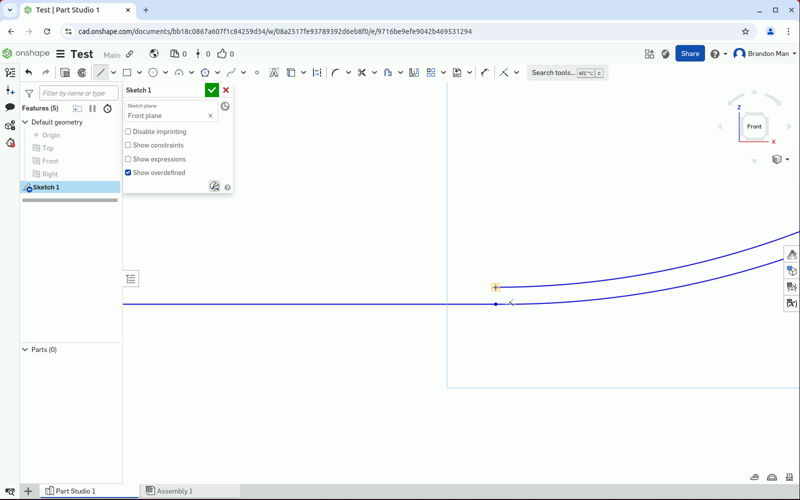
click(495, 287)
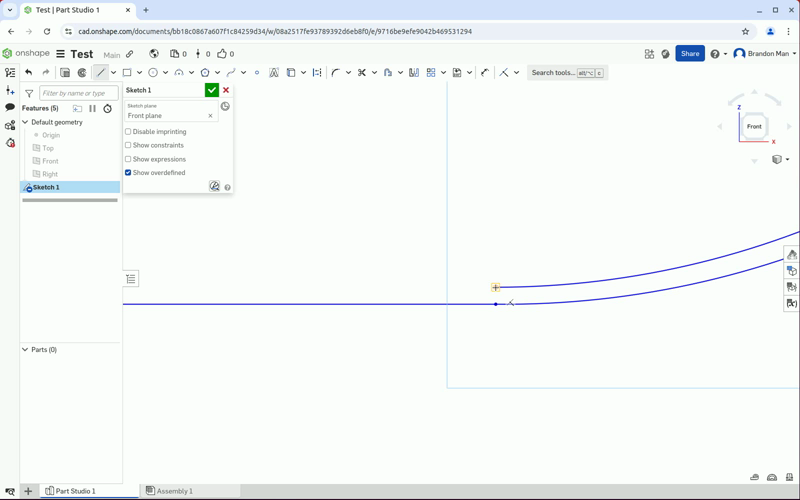
scroll(-6)
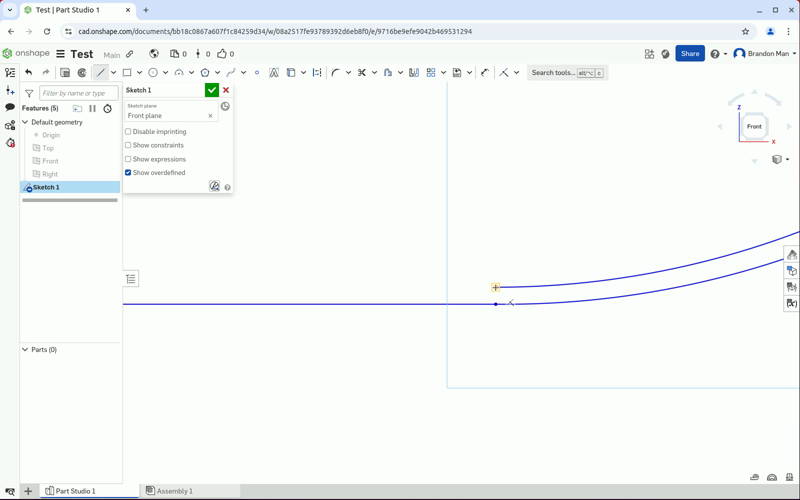
scroll(-6)
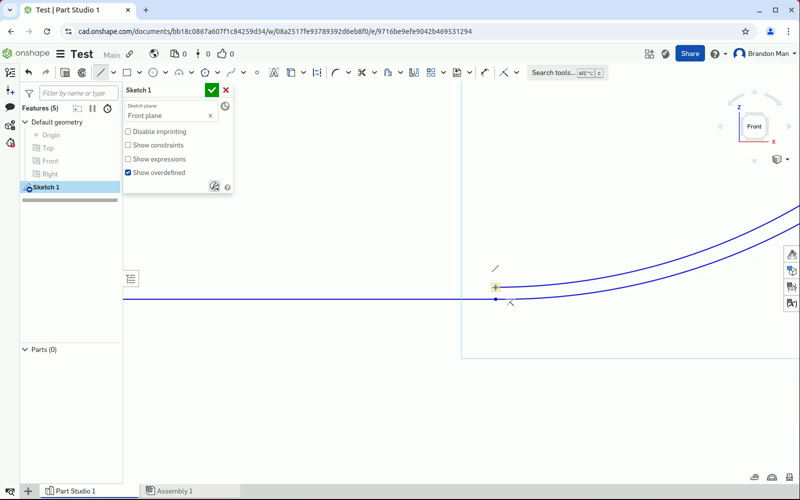
scroll(-6)
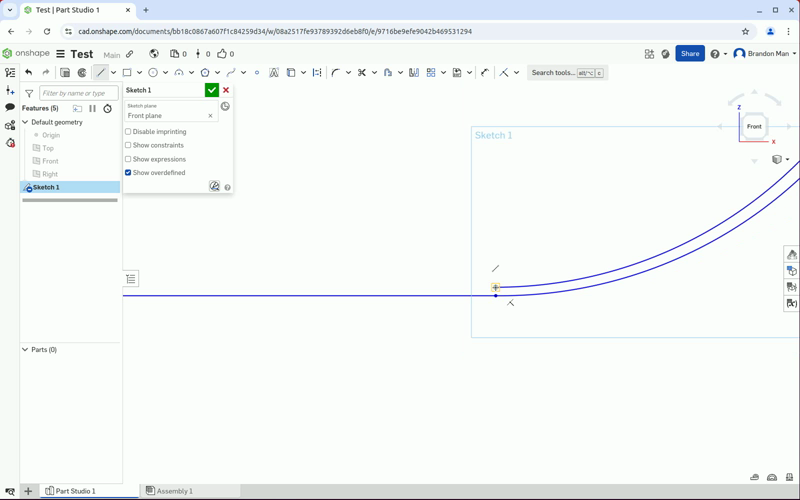
scroll(-6)
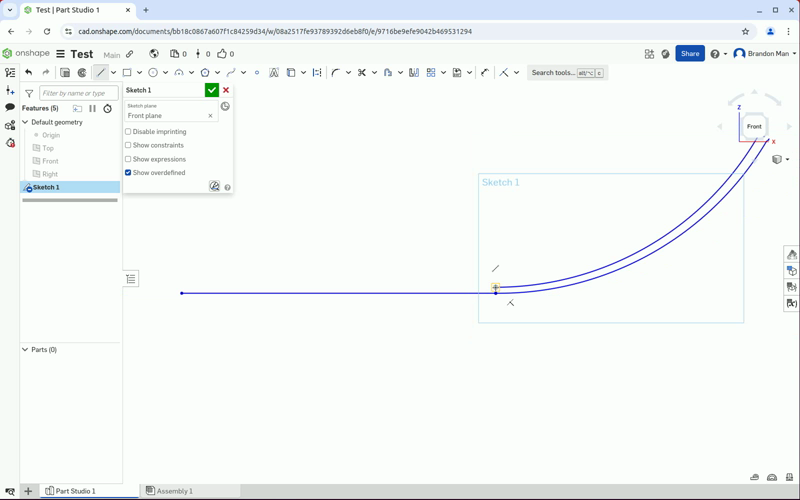
scroll(-6)
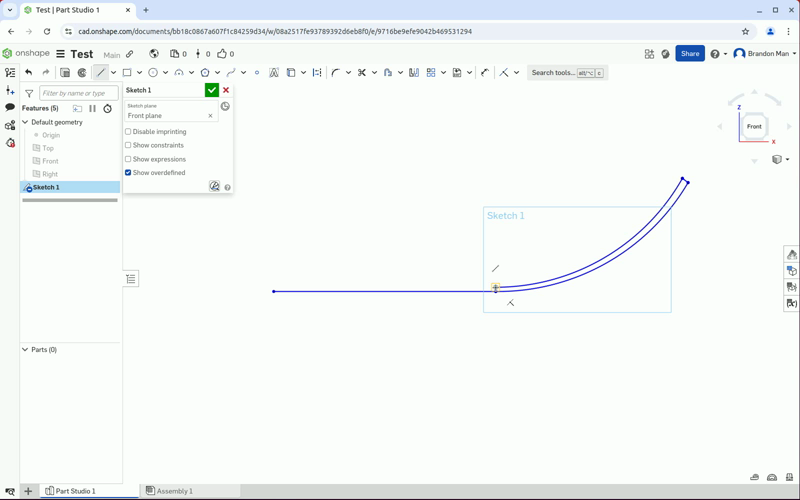
scroll(-6)
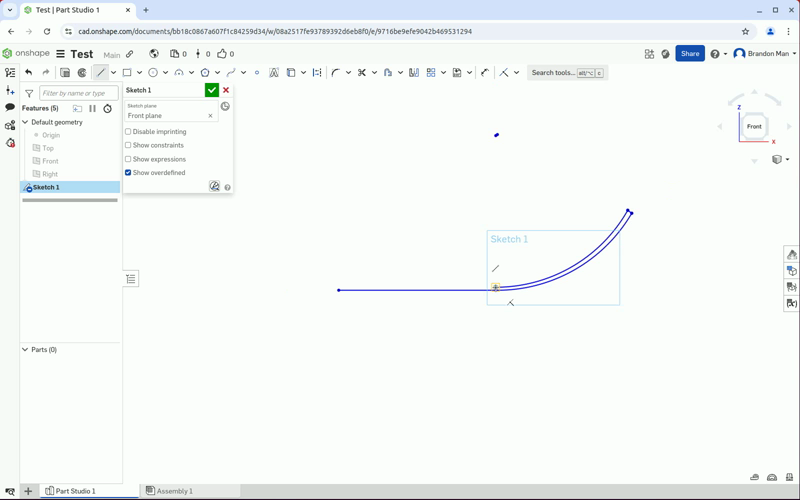
scroll(-6)
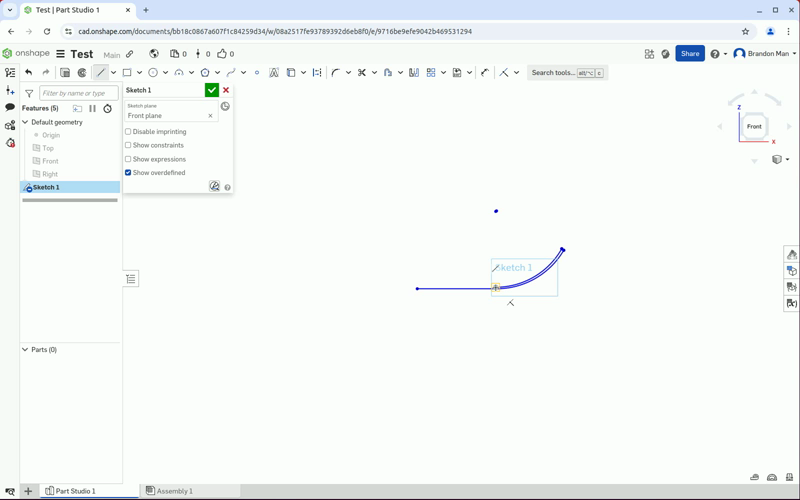
key_down(shift)
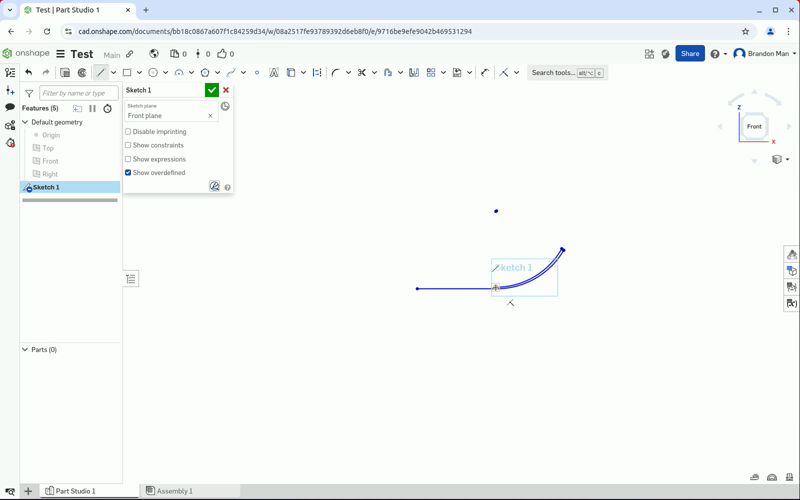
mouse_move(417, 287)
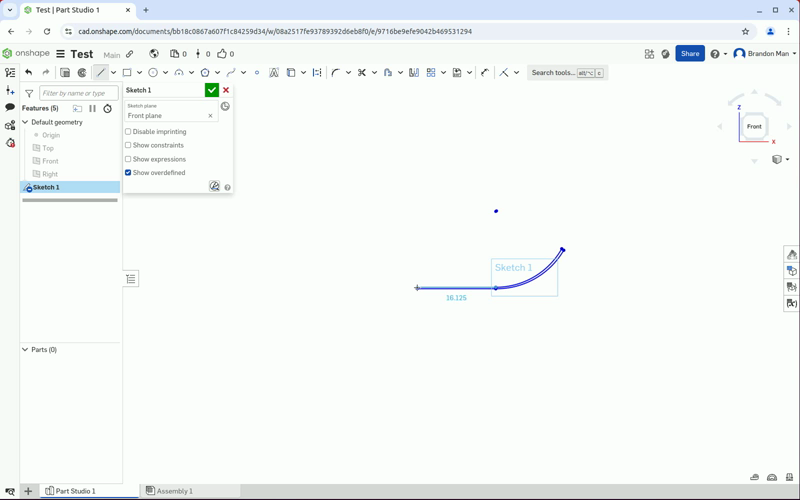
scroll(6)
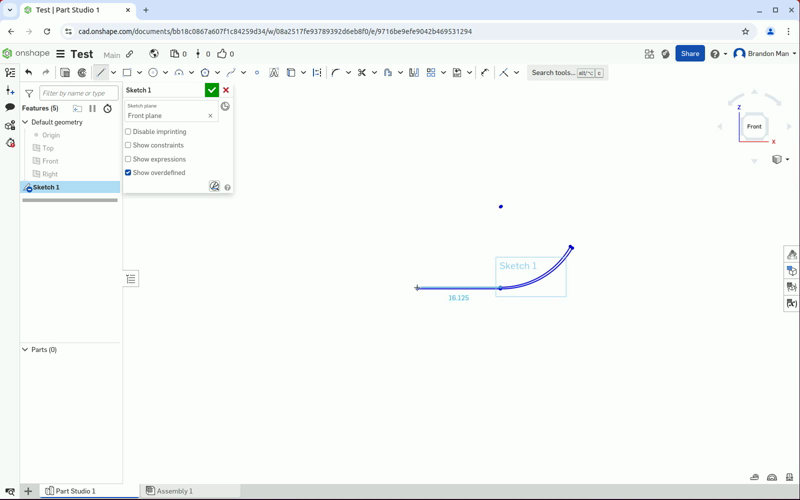
scroll(6)
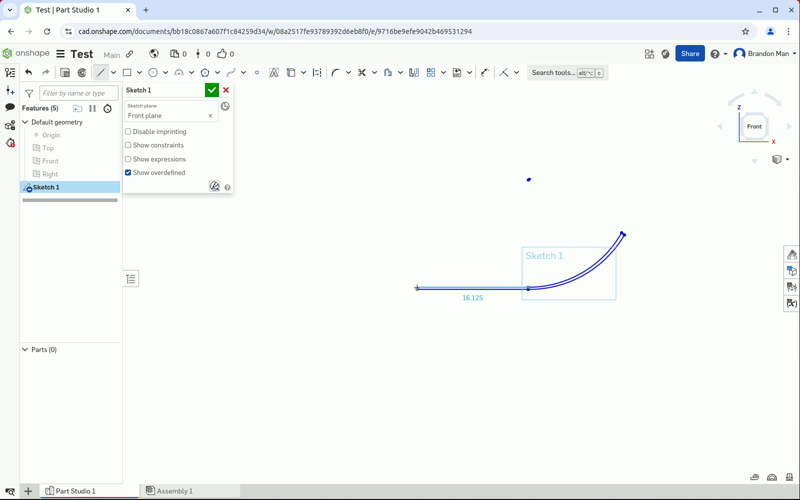
scroll(6)
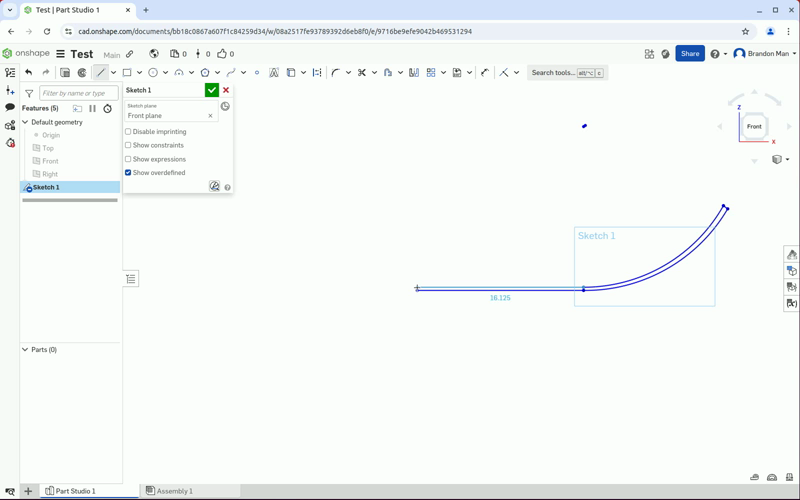
scroll(6)
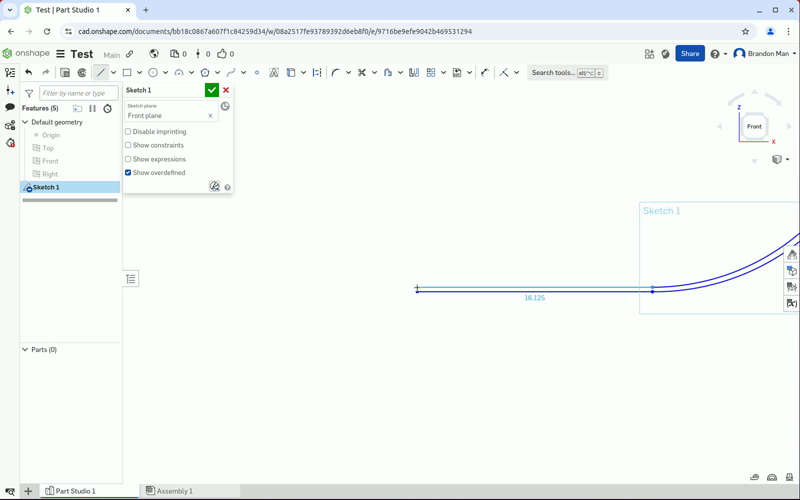
scroll(6)
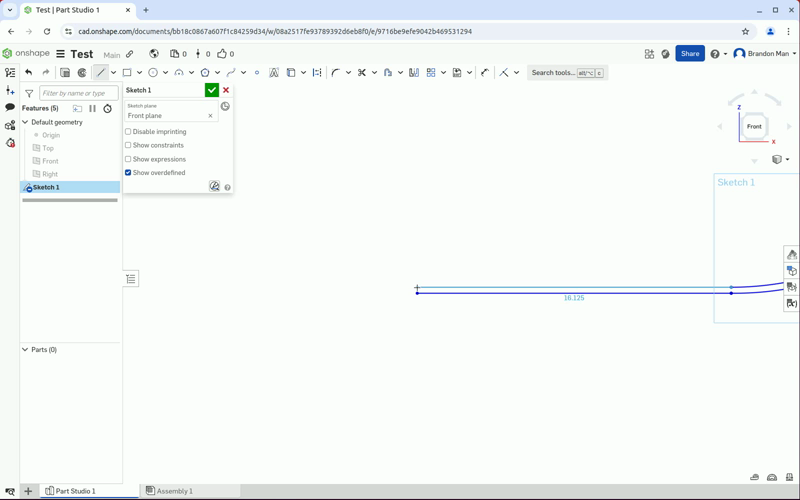
scroll(6)
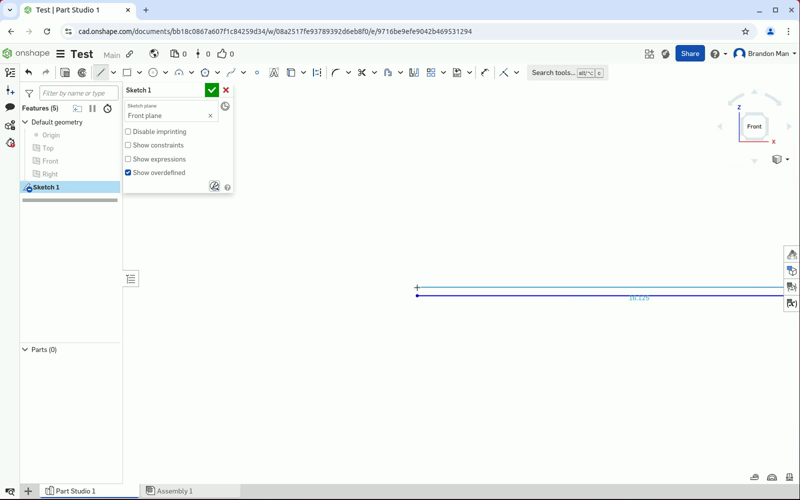
scroll(6)
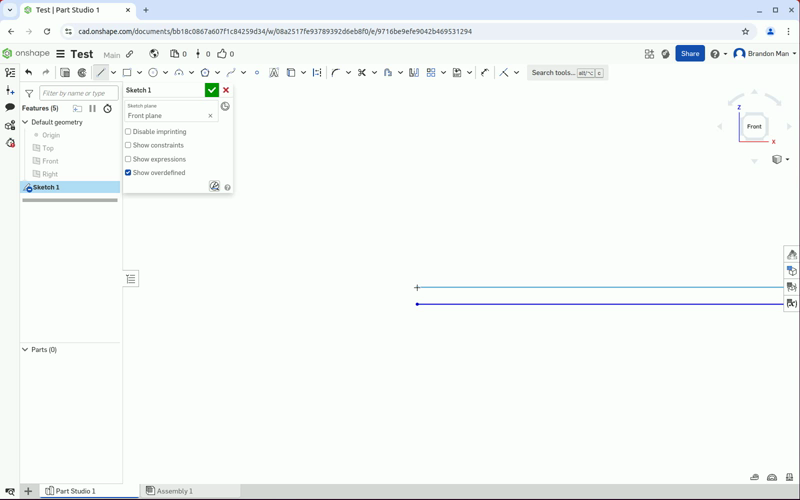
click(417, 287)
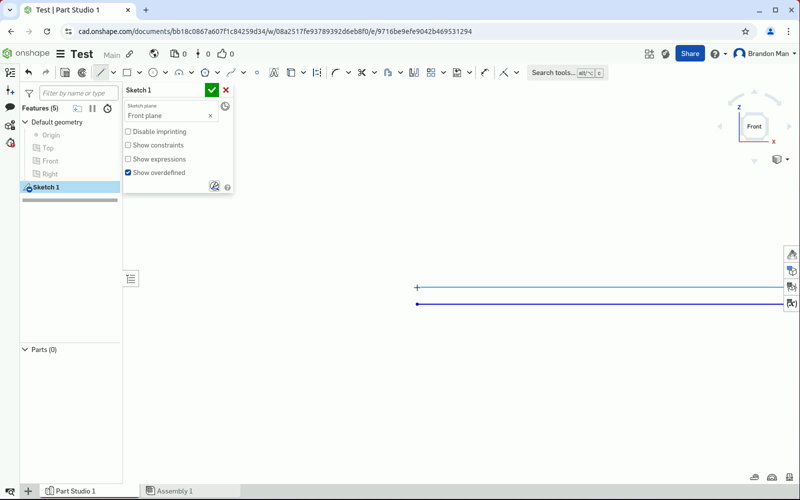
scroll(-6)
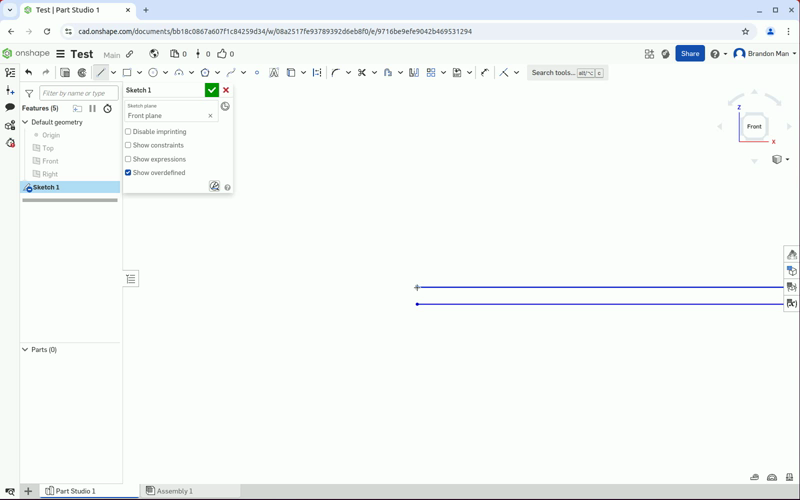
scroll(-6)
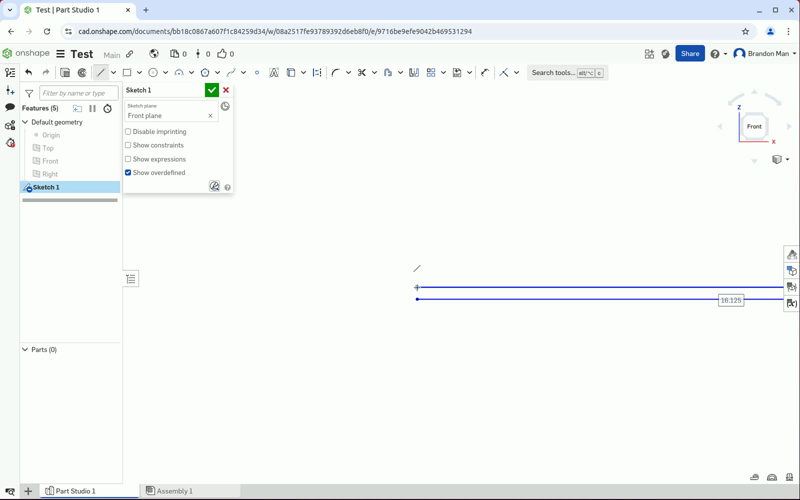
scroll(-6)
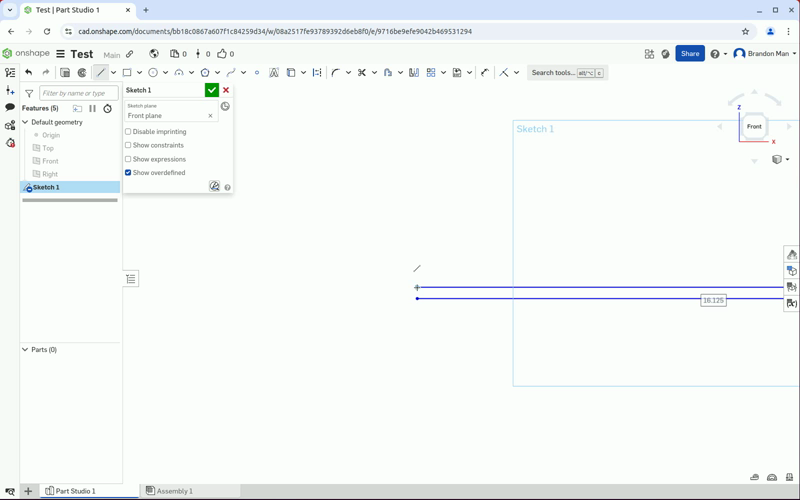
scroll(-6)
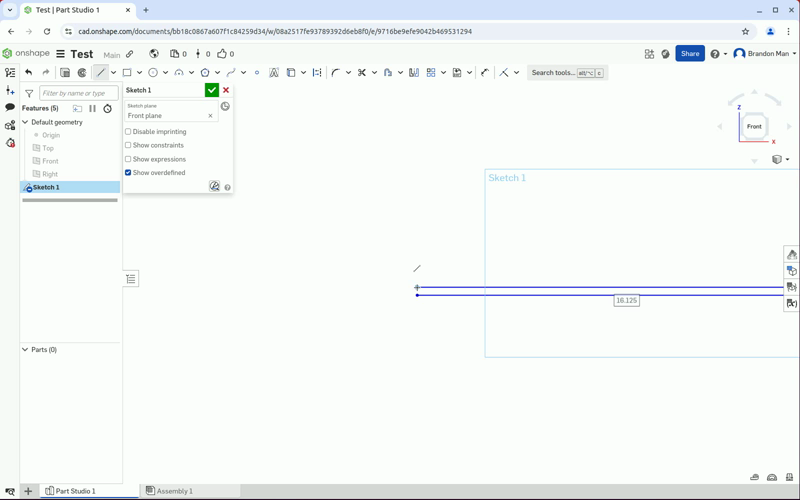
scroll(-6)
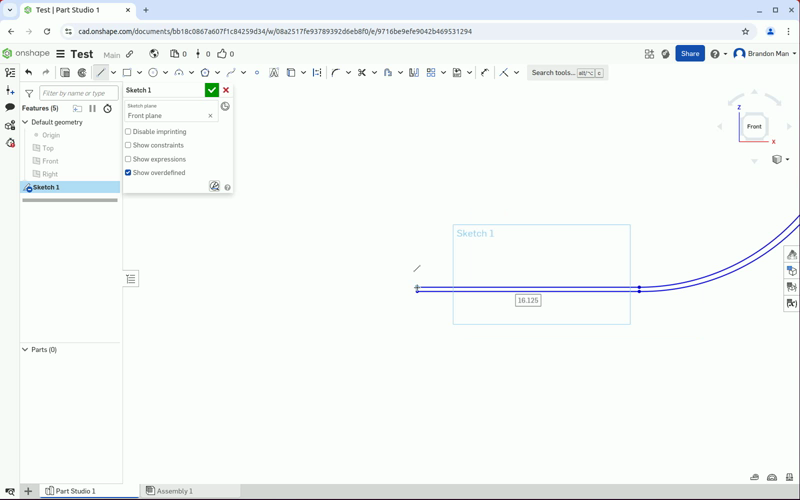
scroll(-6)
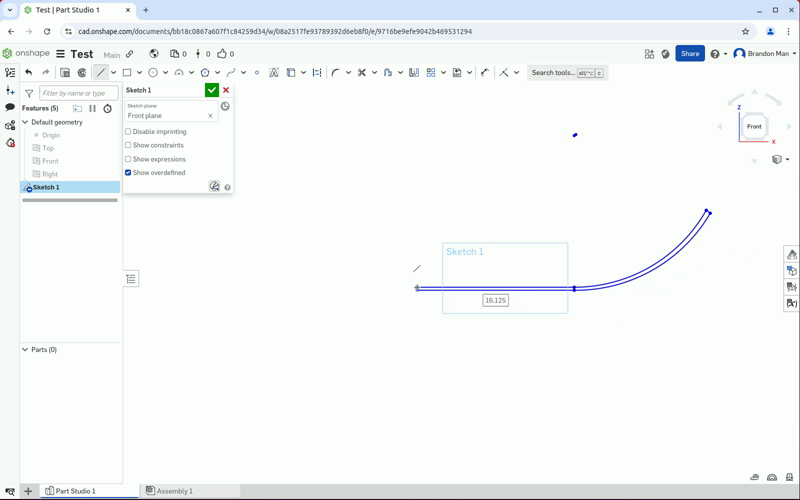
scroll(-6)
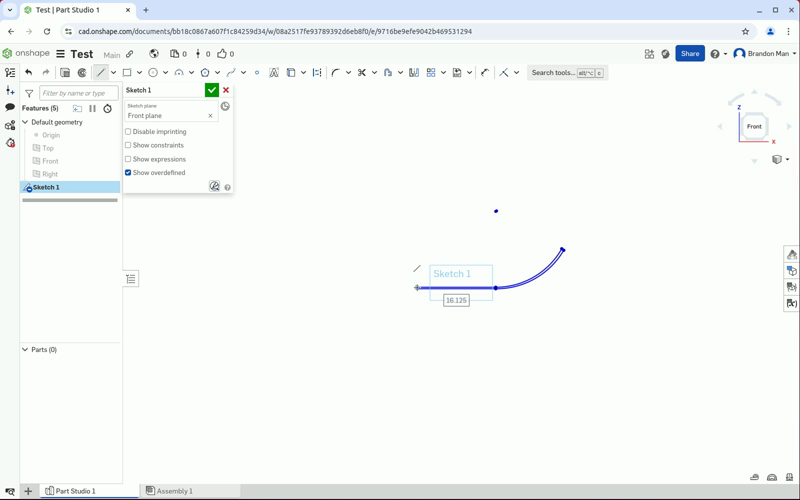
key_up(shift)
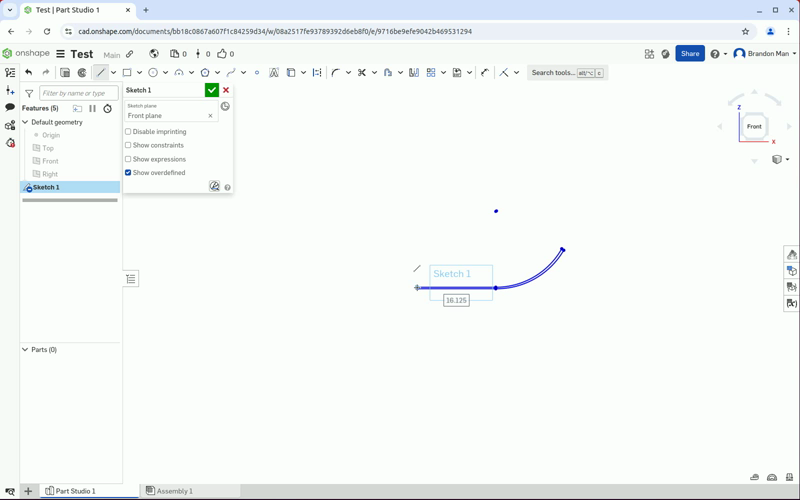
mouse_move(447, 287)
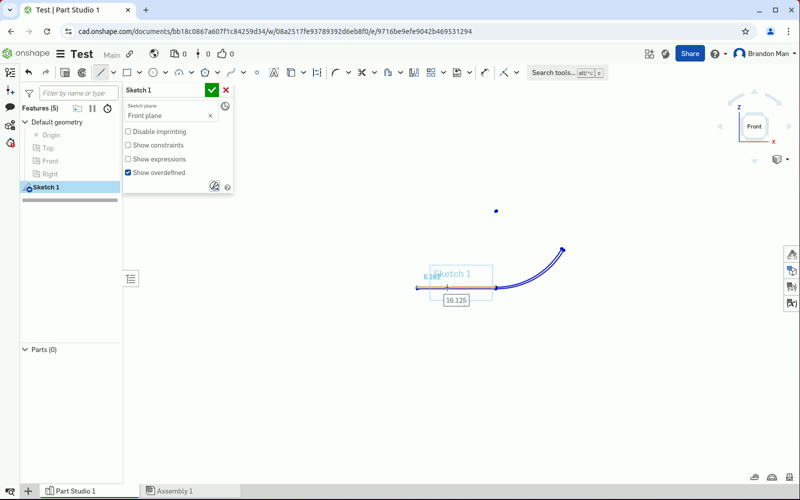
key_down(shift)
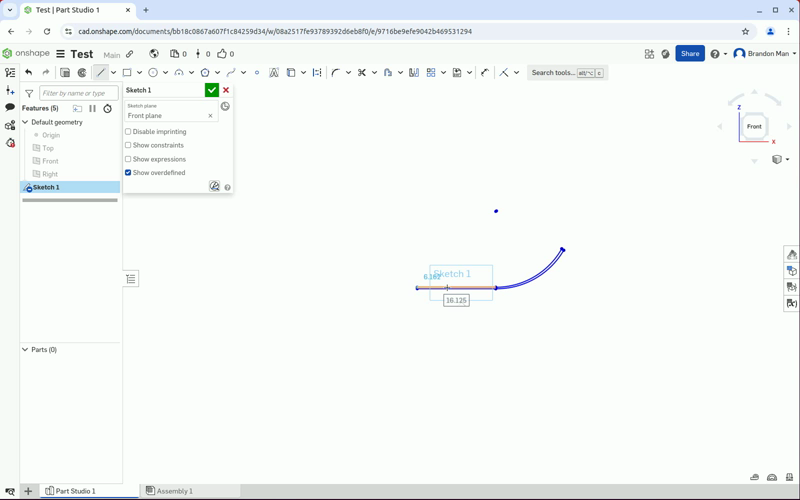
mouse_move(417, 288)
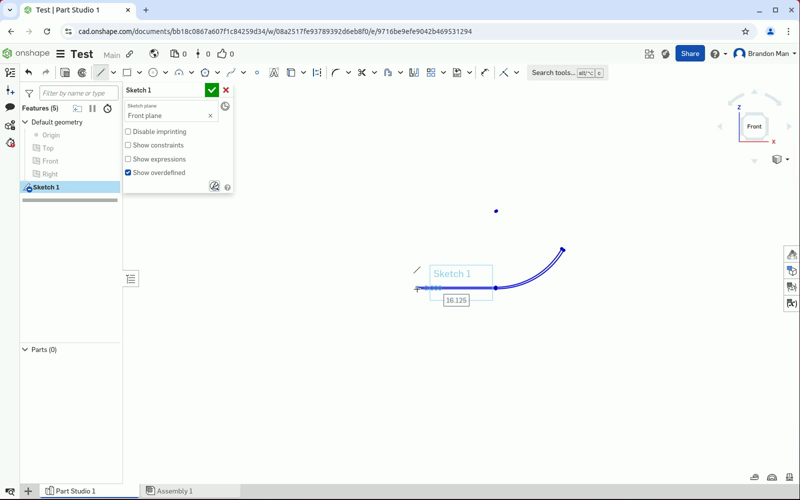
scroll(6)
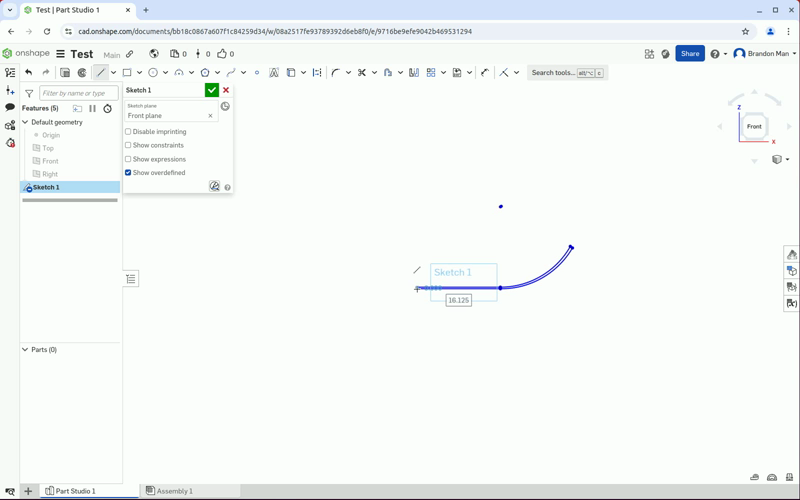
scroll(6)
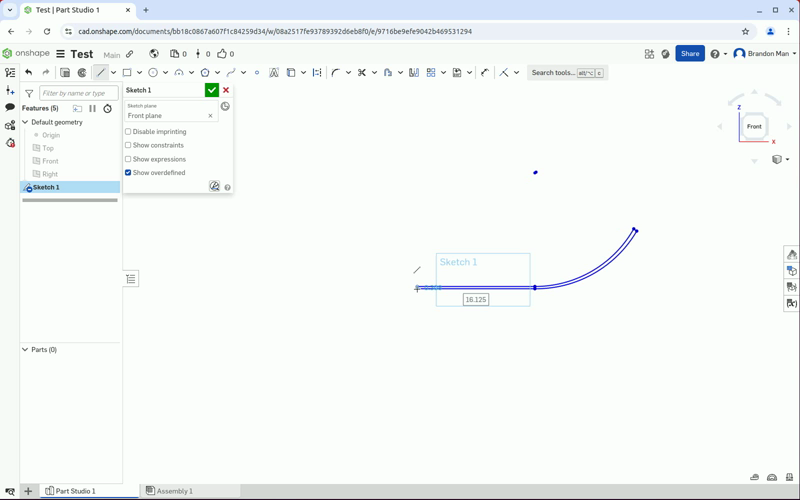
scroll(6)
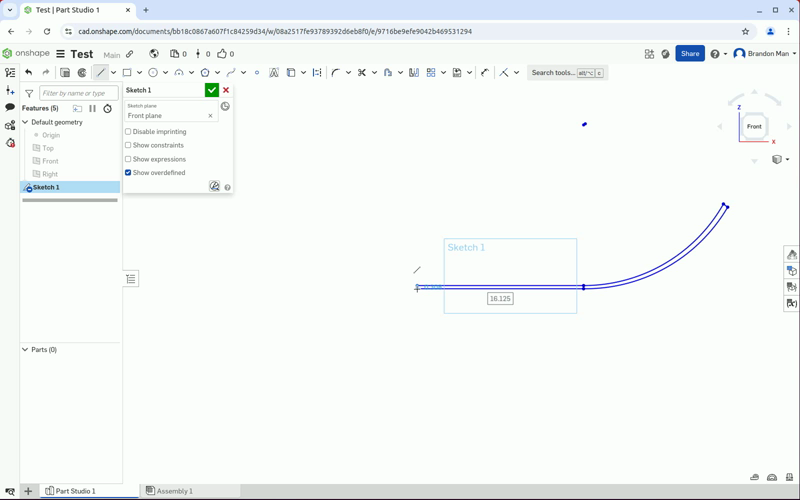
scroll(6)
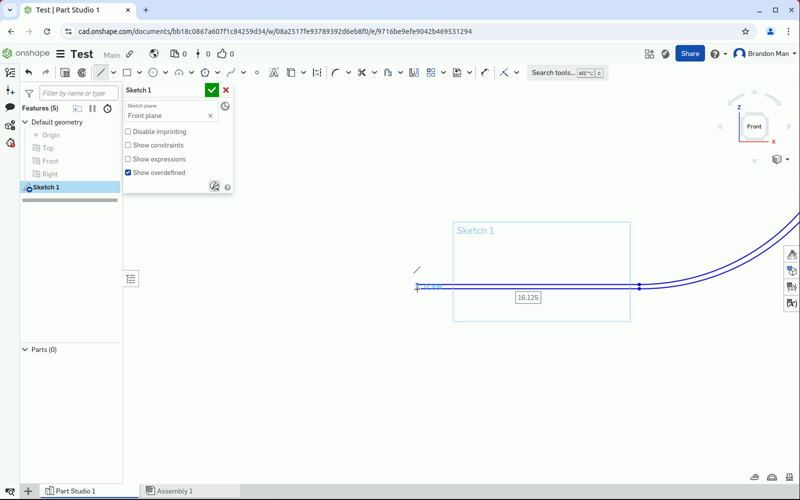
scroll(6)
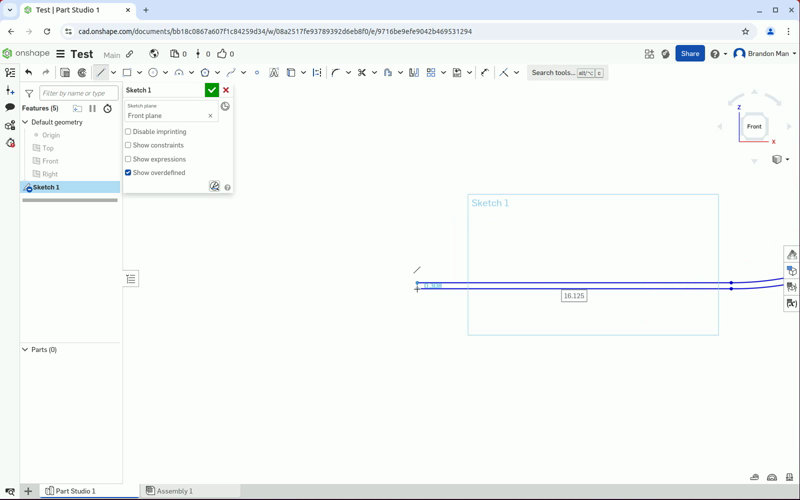
scroll(6)
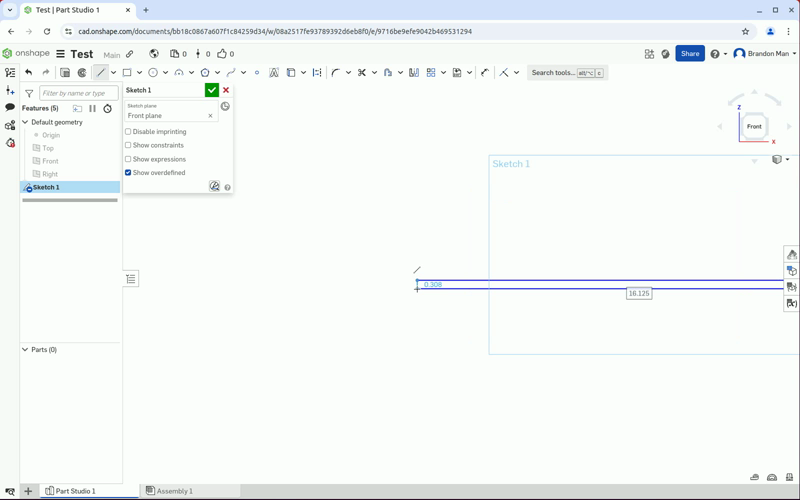
scroll(6)
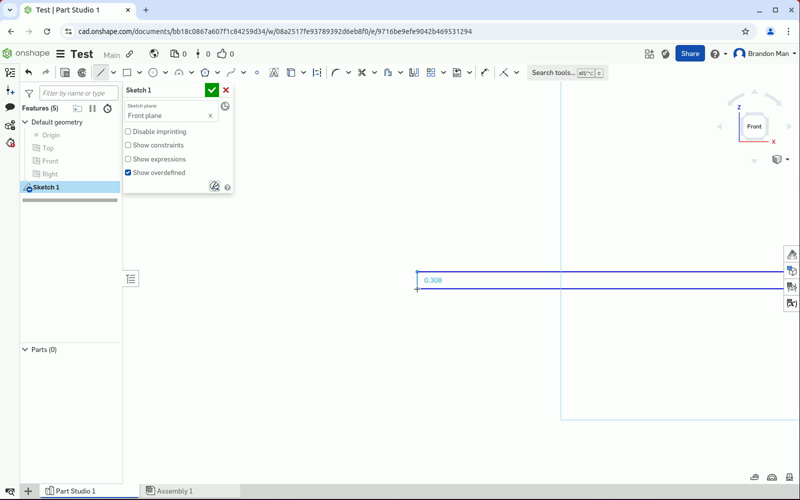
key_up(shift)
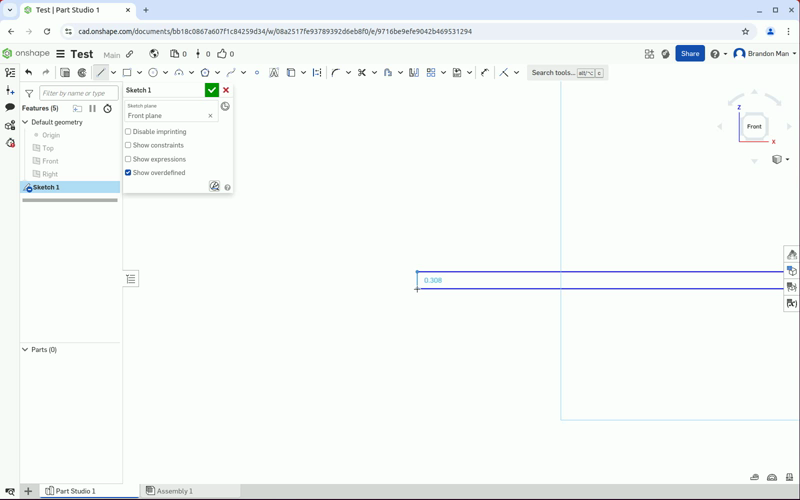
click(417, 288)
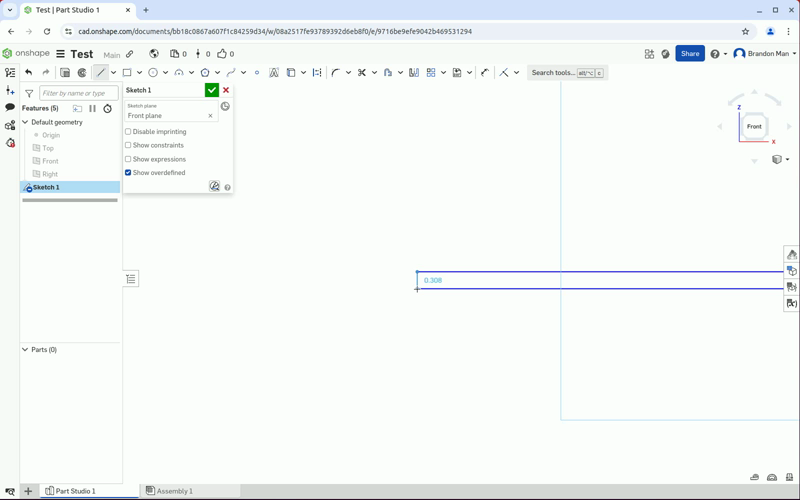
scroll(-6)
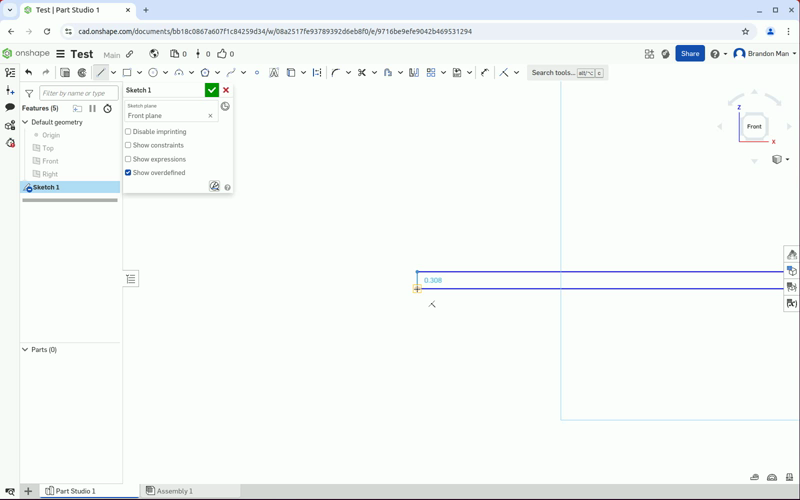
scroll(-6)
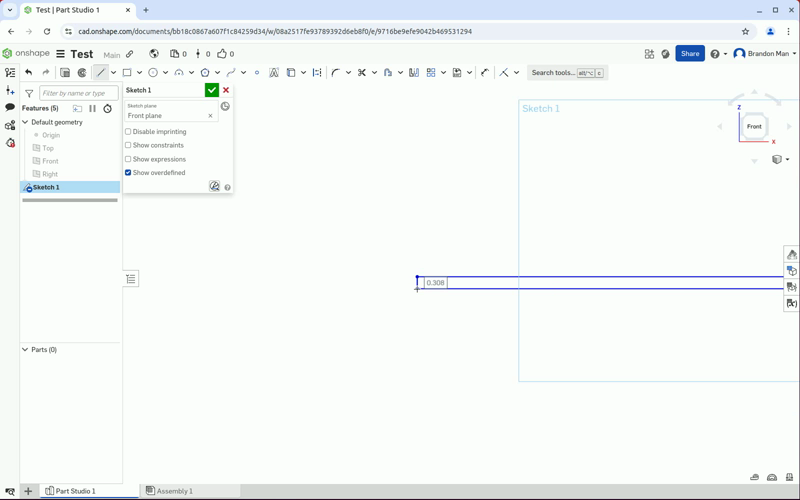
scroll(-6)
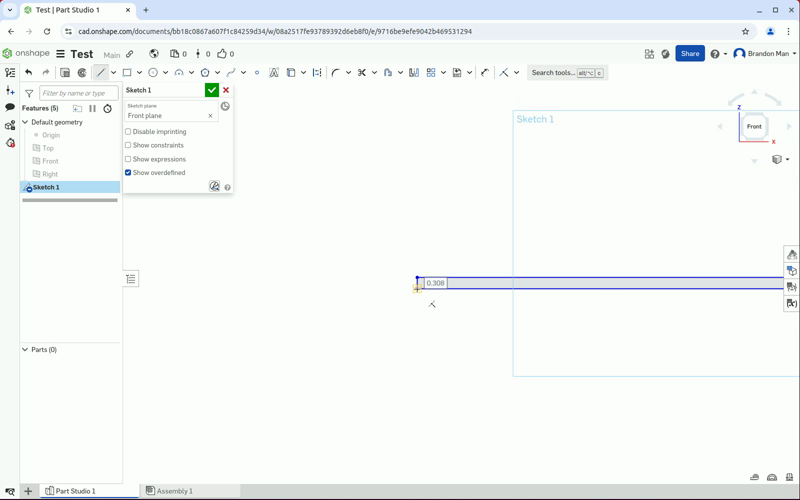
scroll(-6)
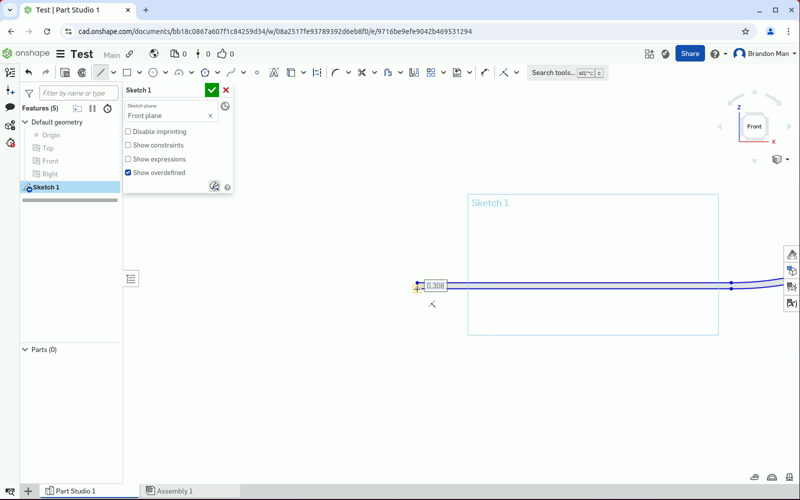
scroll(-6)
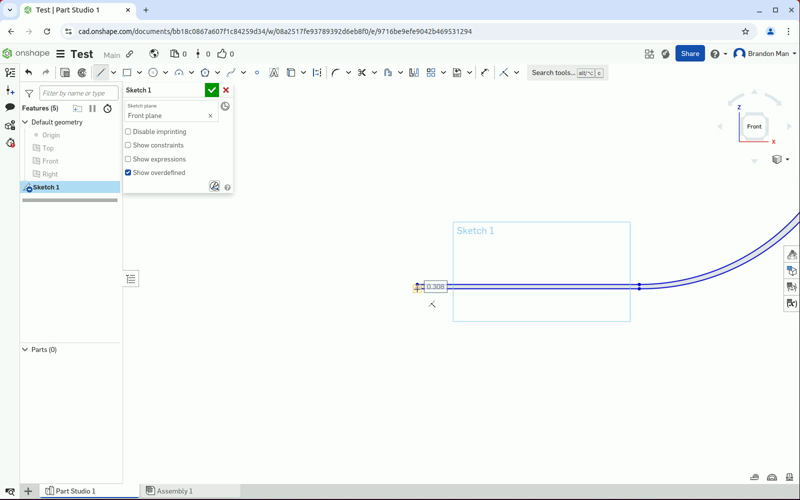
scroll(-6)
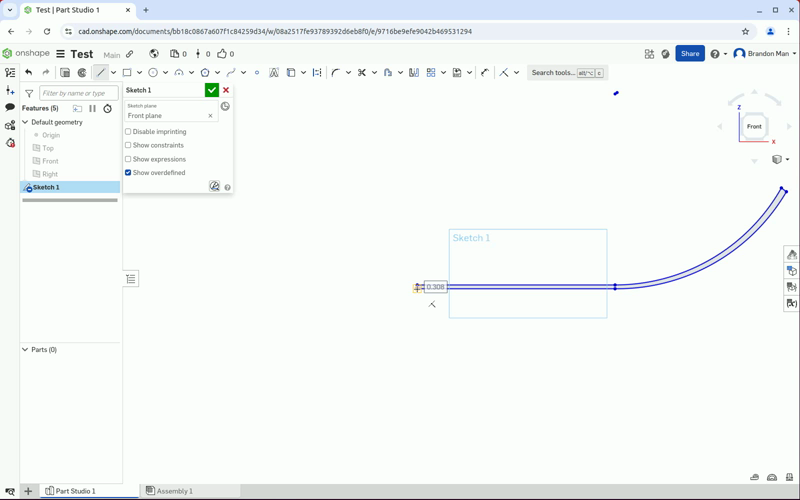
scroll(-6)
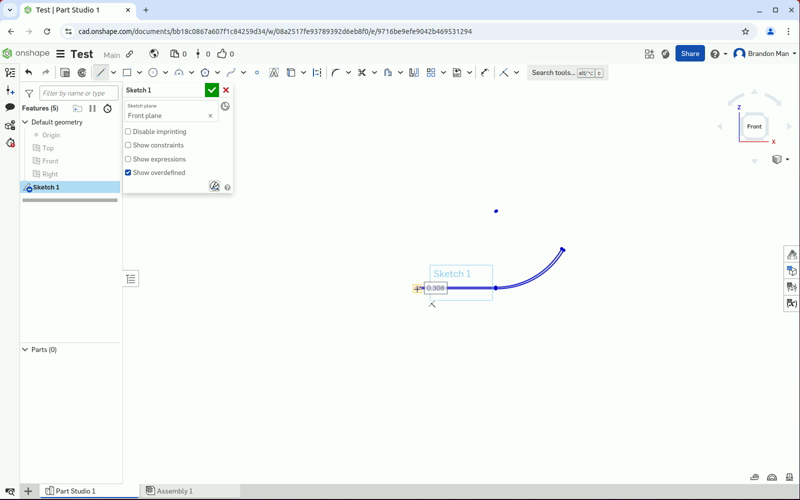
key(esc)
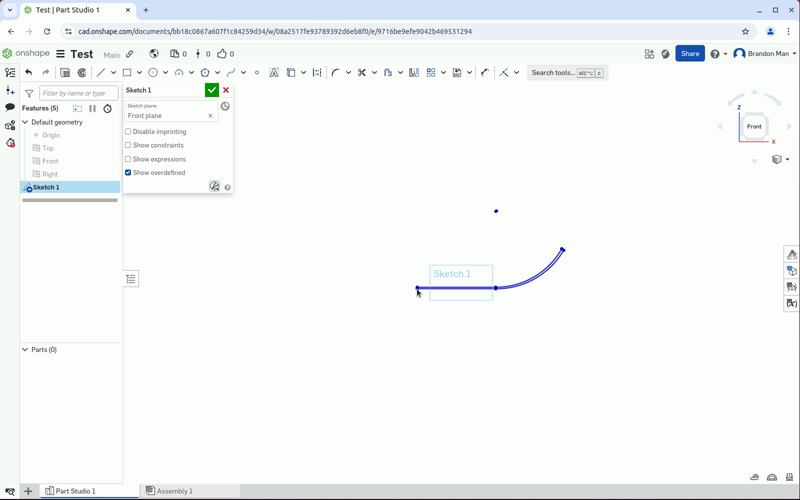
mouse_move(559, 255)
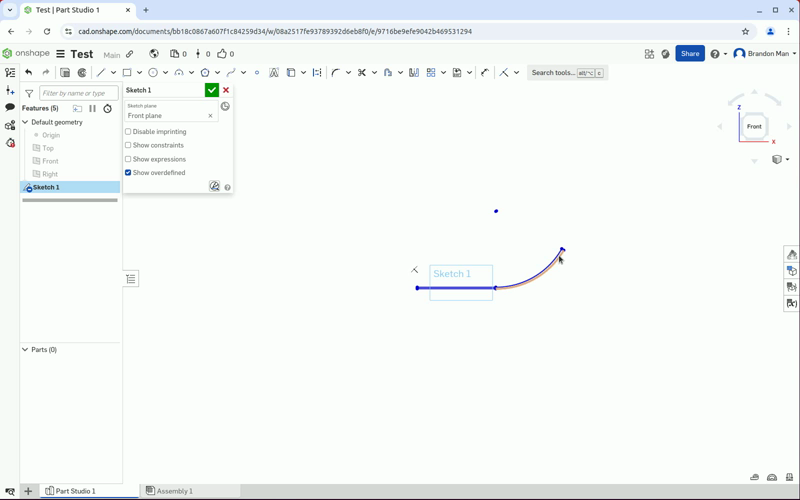
scroll(6)
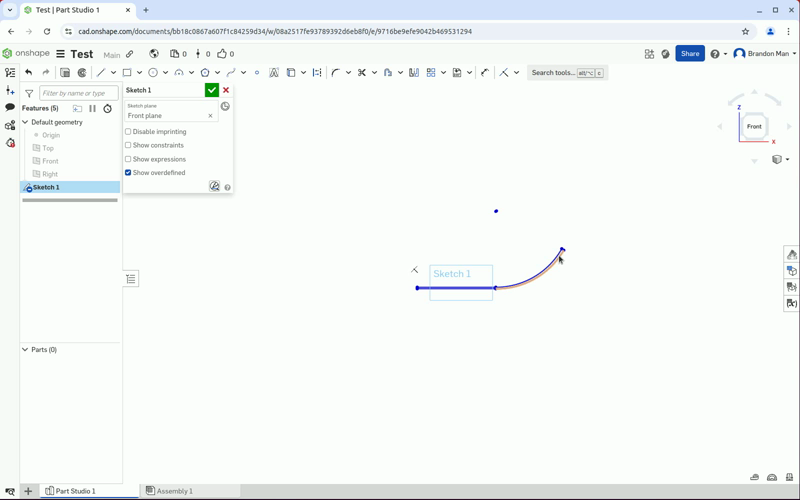
scroll(6)
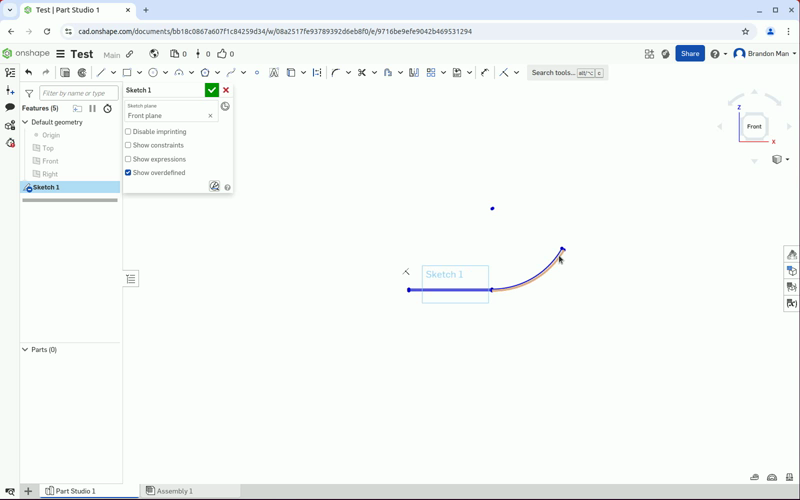
scroll(6)
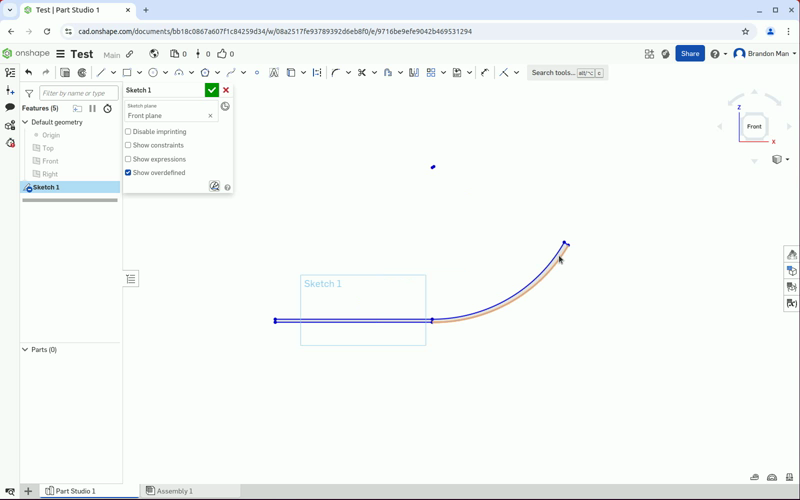
scroll(6)
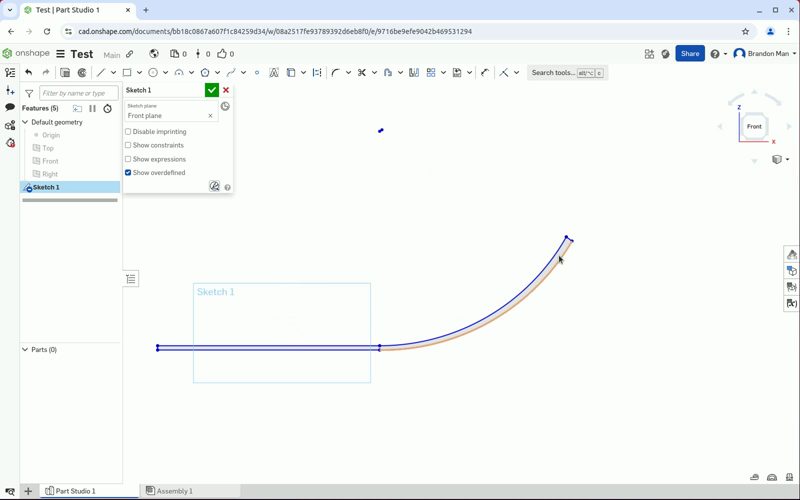
scroll(6)
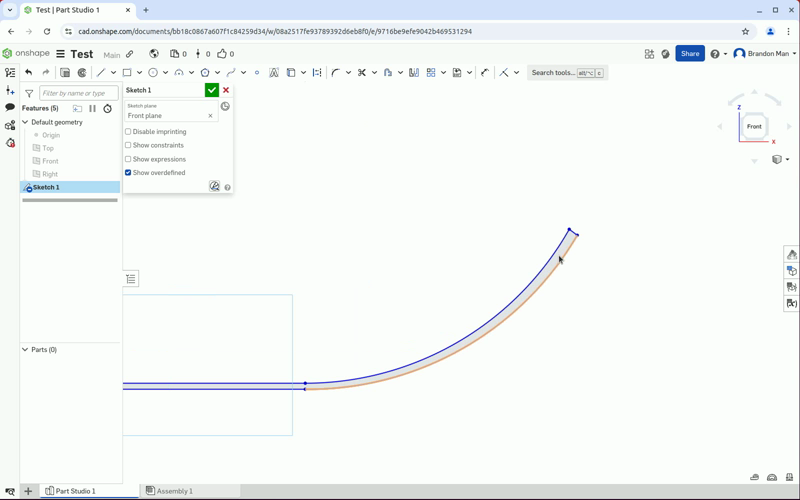
scroll(6)
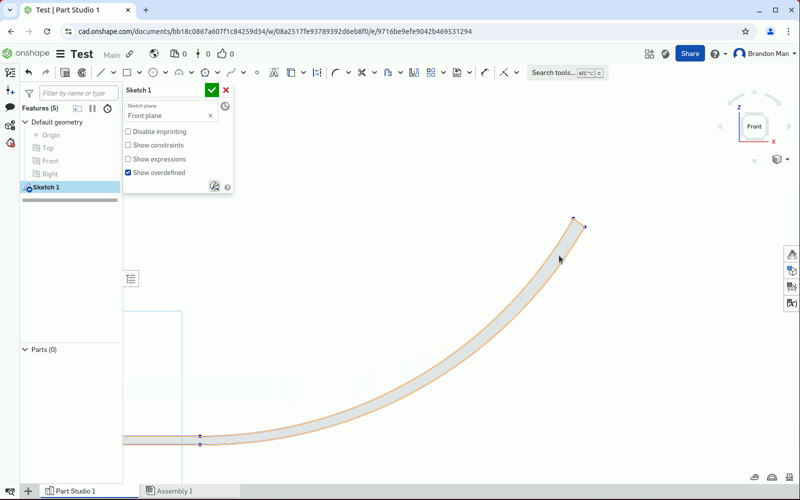
scroll(6)
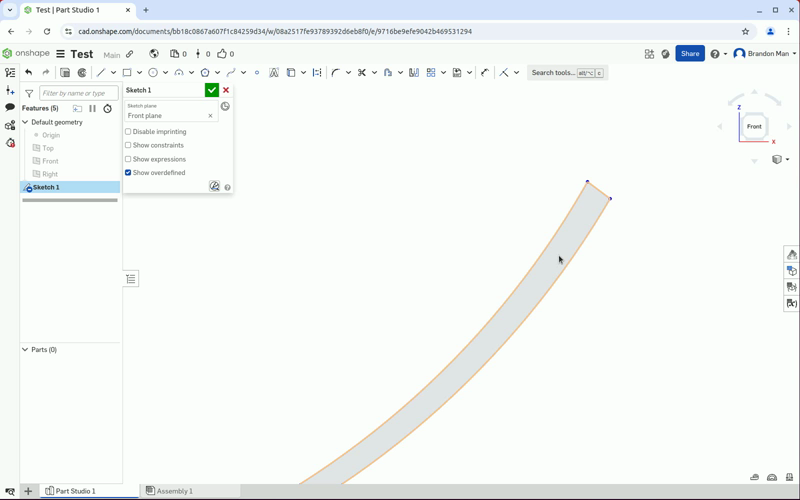
click(559, 255)
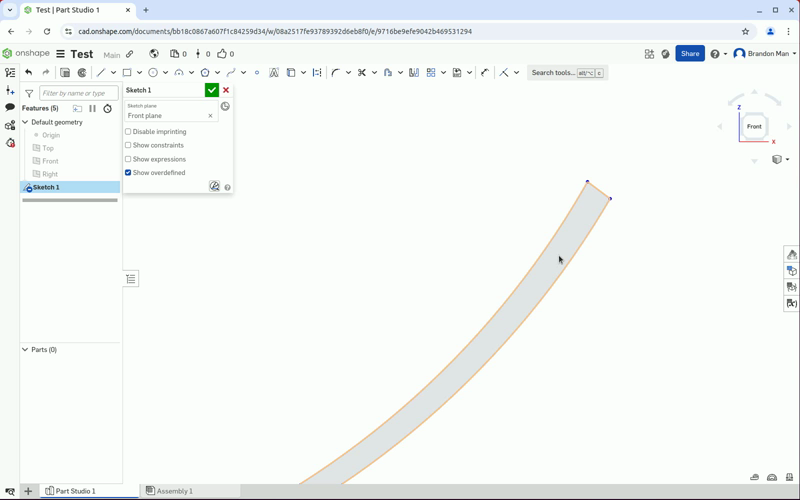
scroll(-6)
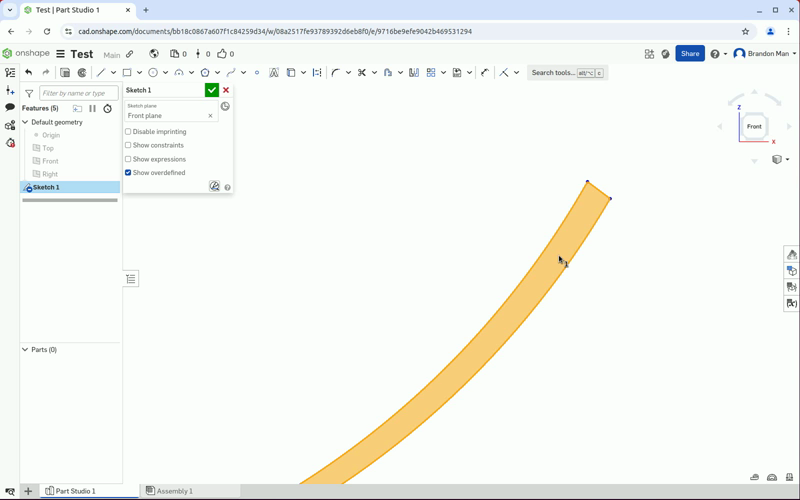
scroll(-6)
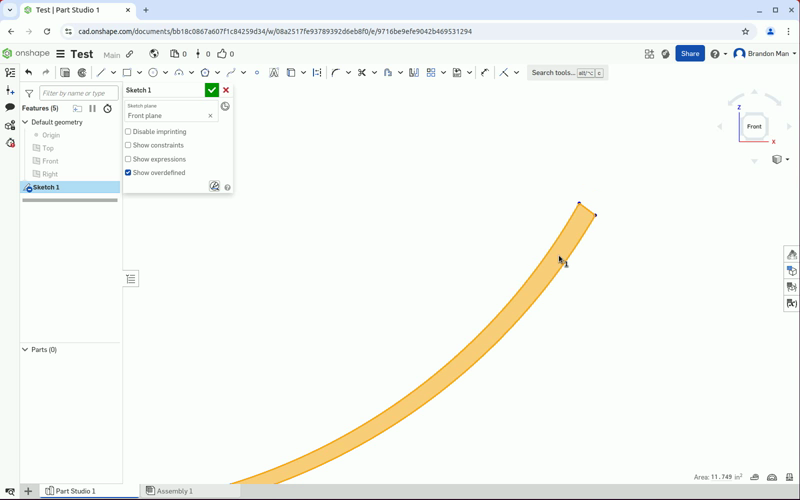
scroll(-6)
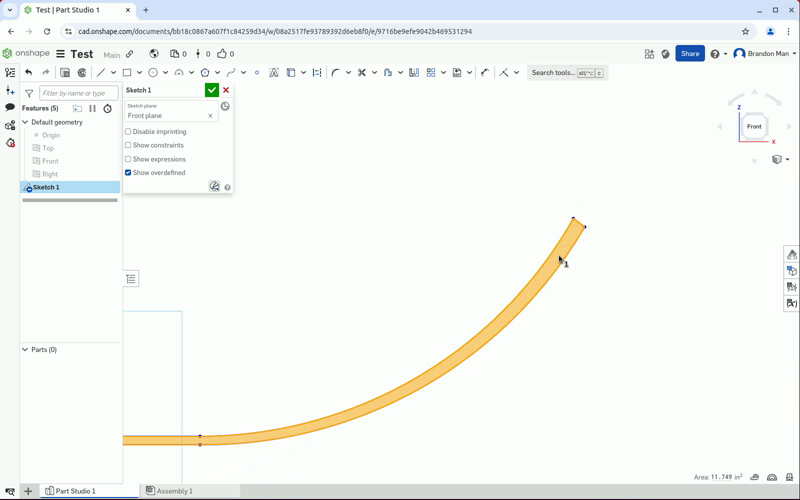
scroll(-6)
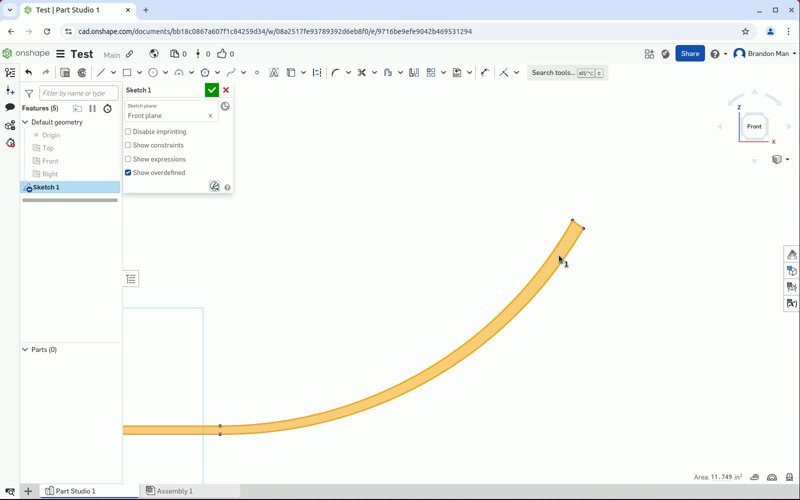
scroll(-6)
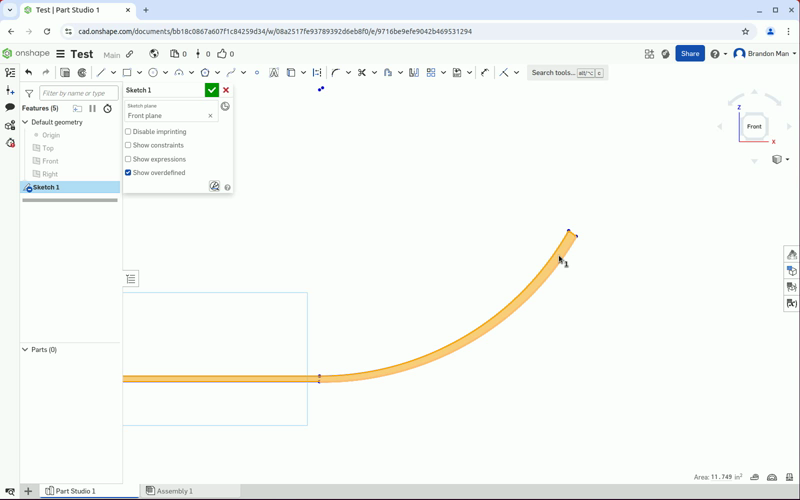
scroll(-6)
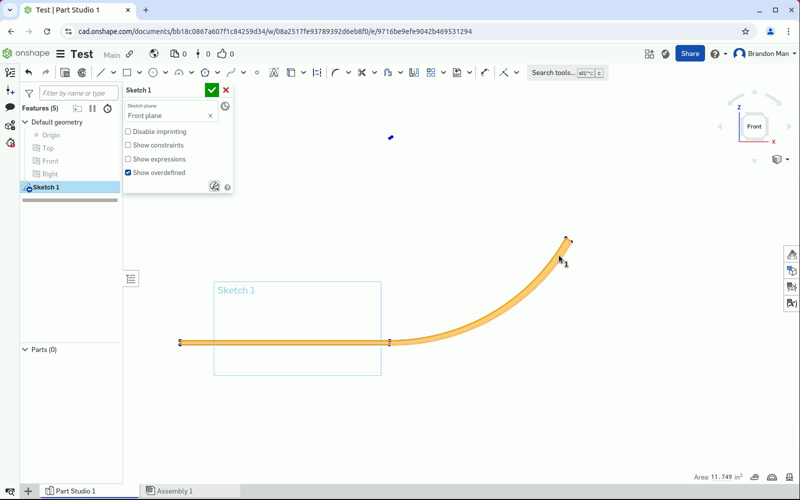
scroll(-6)
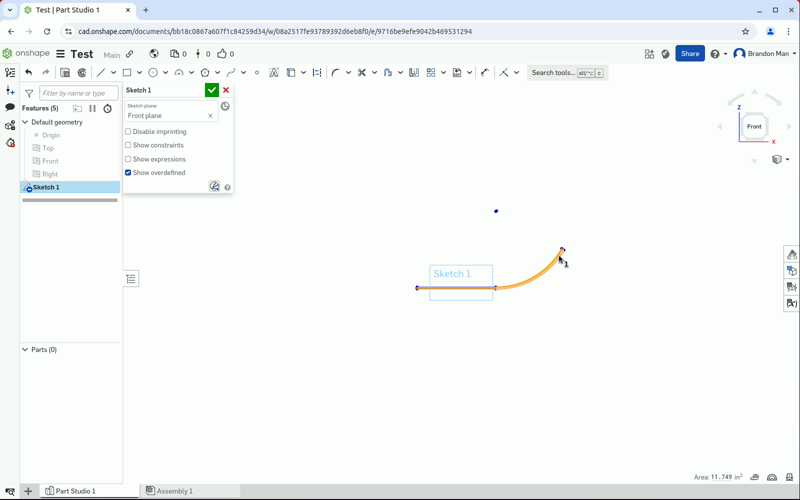
mouse_move(73, 352)
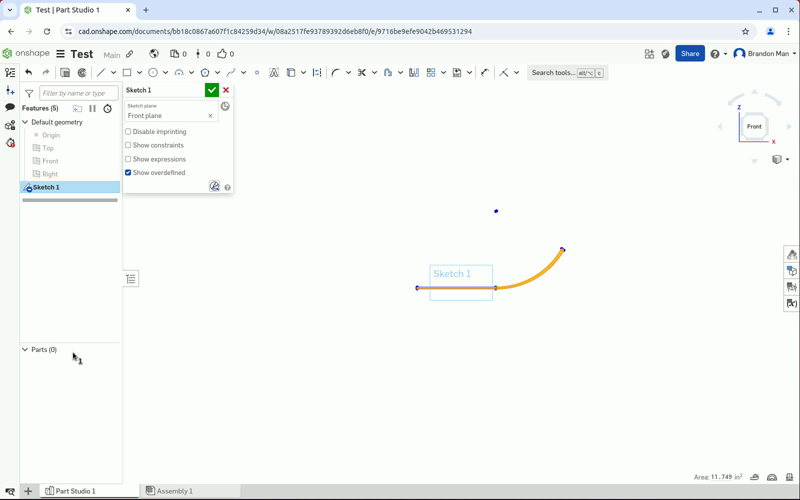
key(shift+y)
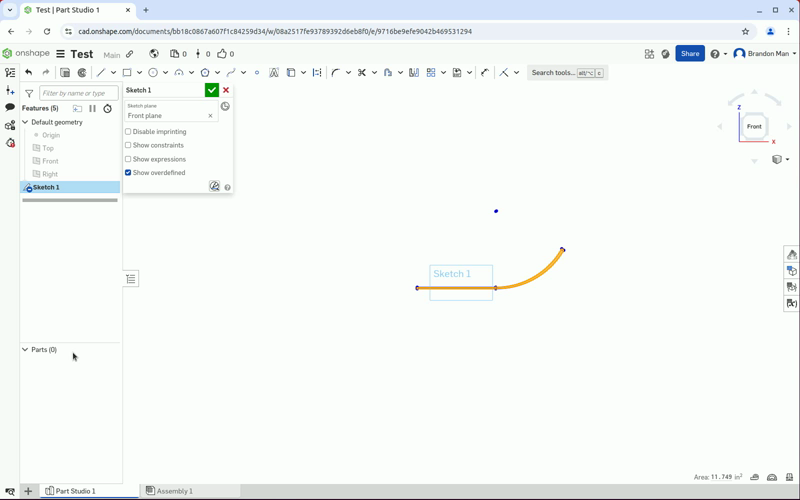
key(shift+e)
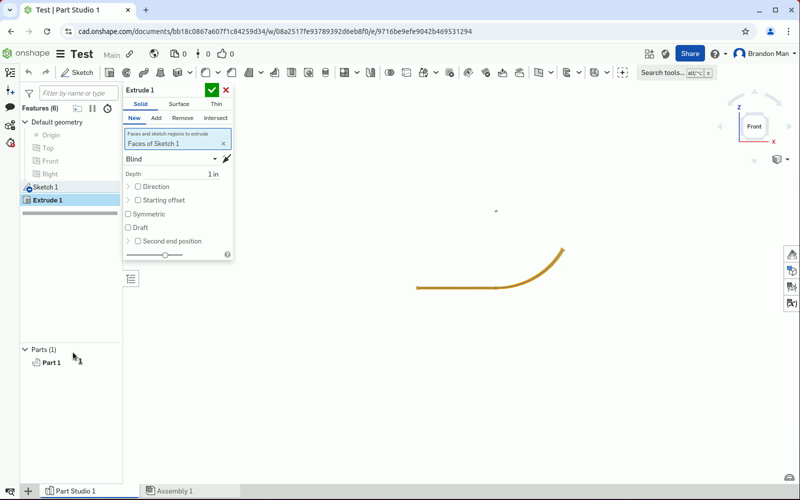
mouse_move(143, 106)
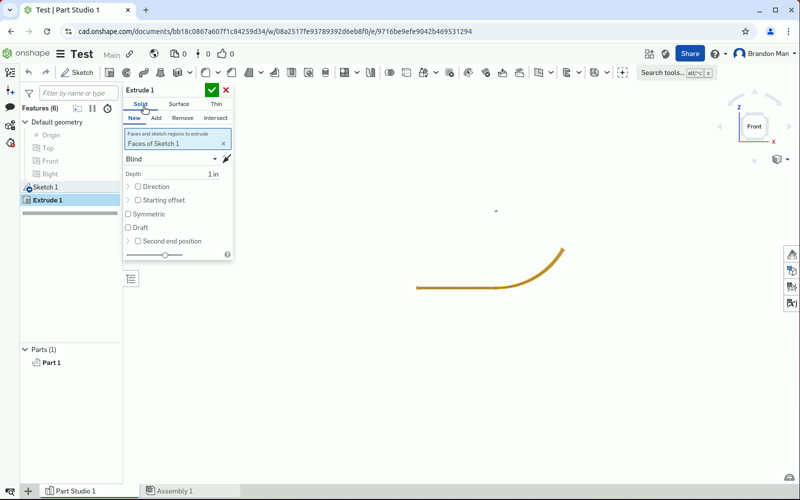
click(143, 106)
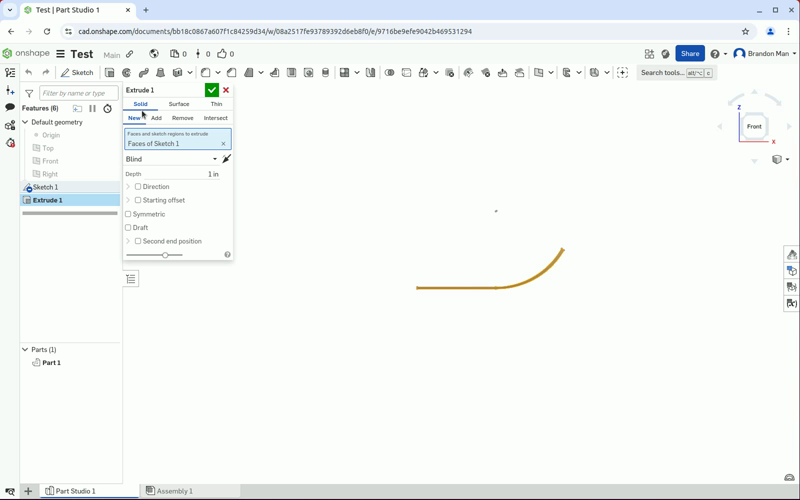
mouse_move(137, 120)
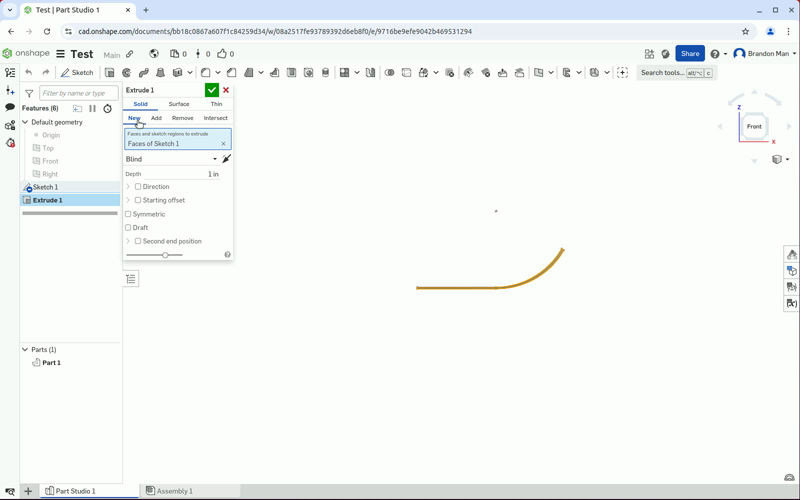
click(137, 120)
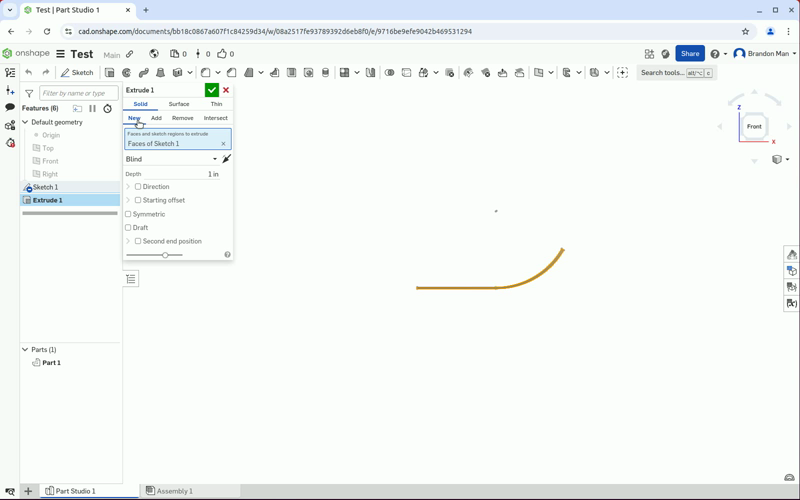
key(tab, 4)
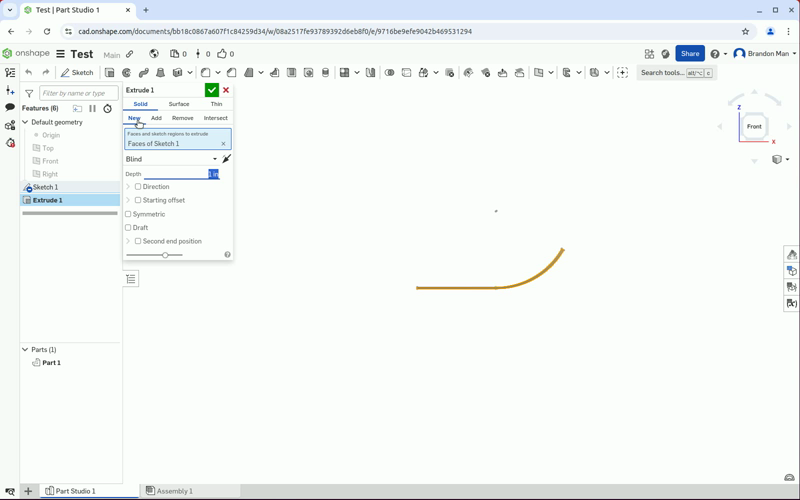
text(16.128)
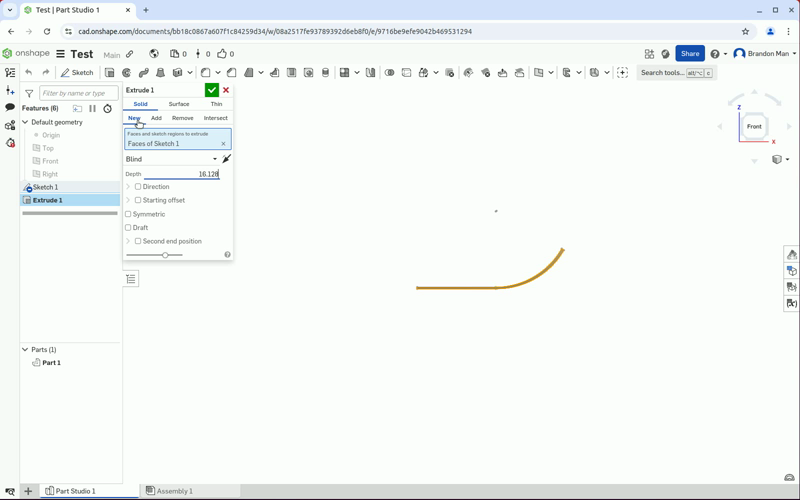
key(enter)
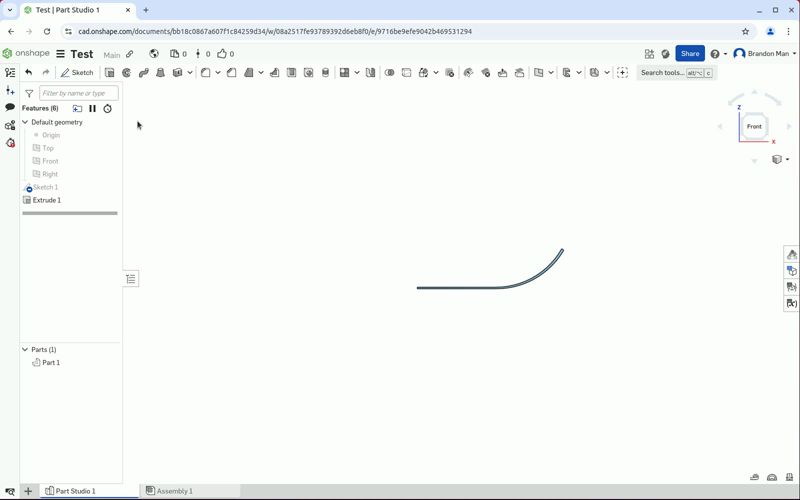
key(shift+h)
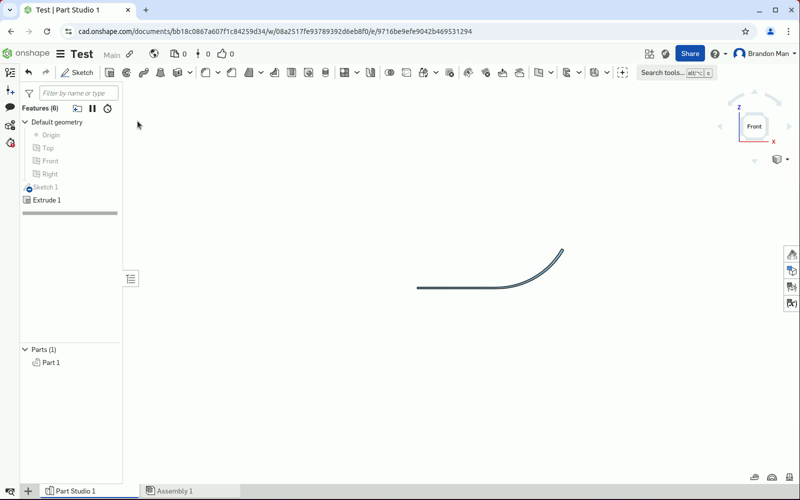
key(shift+h)
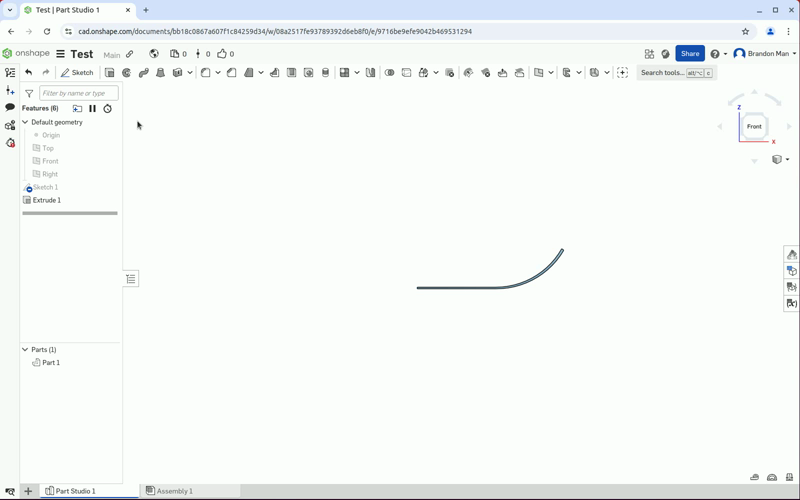
mouse_move(73, 189)
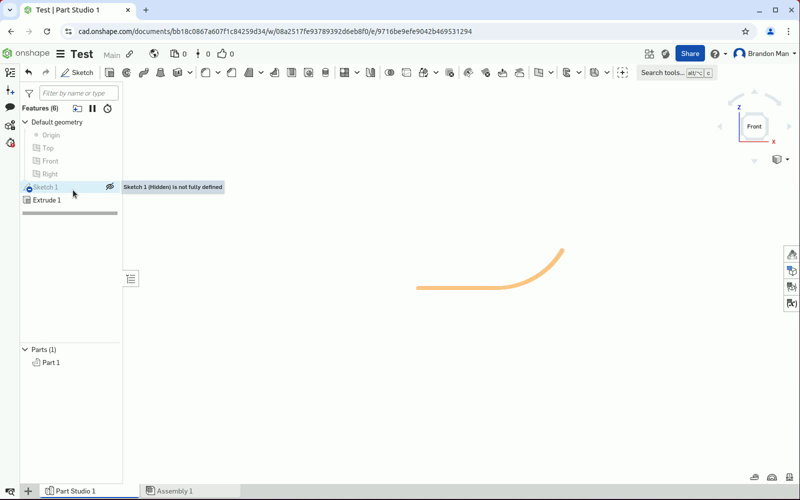
click(73, 189)
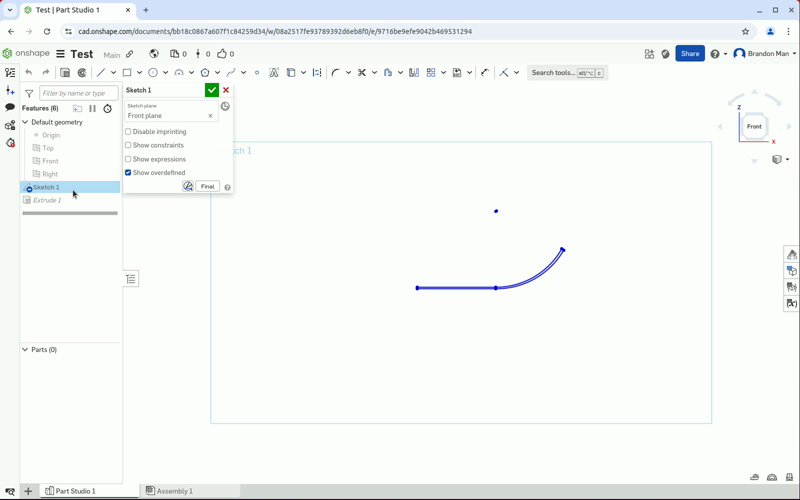
mouse_move(229, 92)
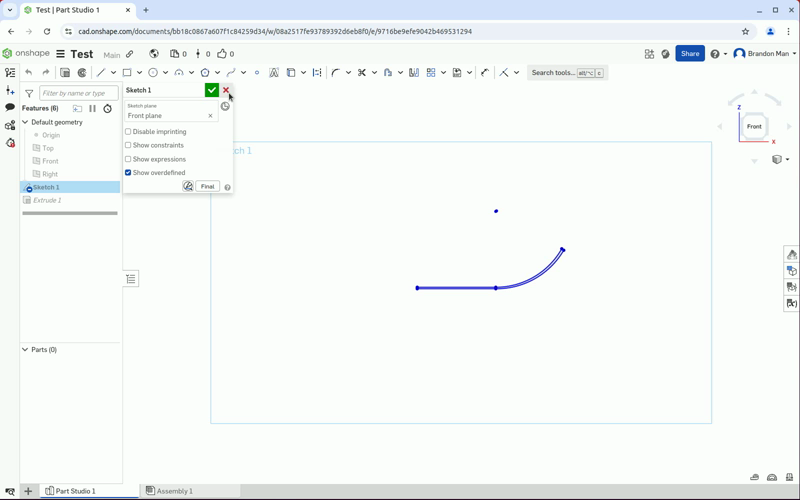
click(229, 92)
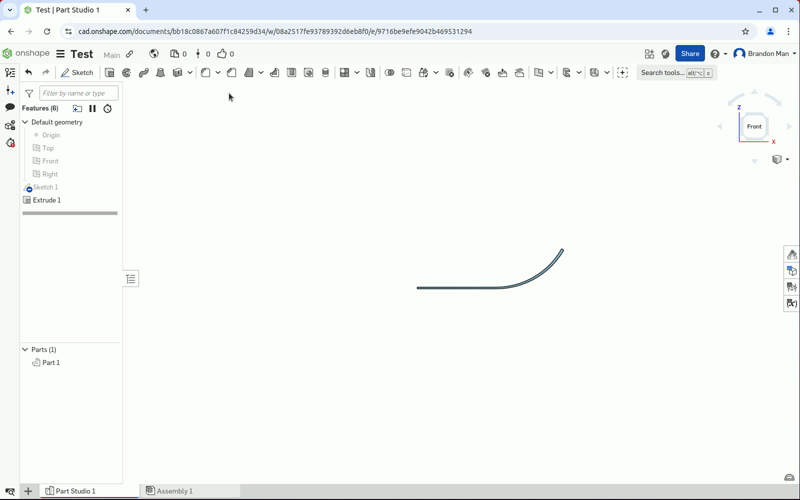
mouse_move(541, 75)
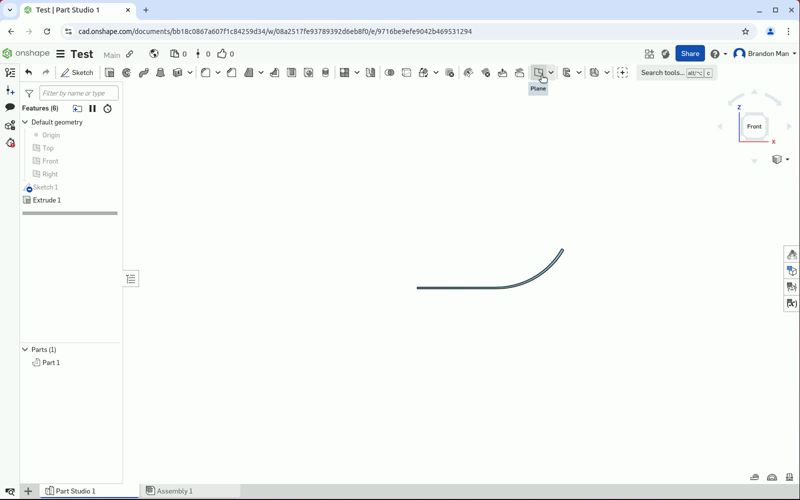
click(541, 75)
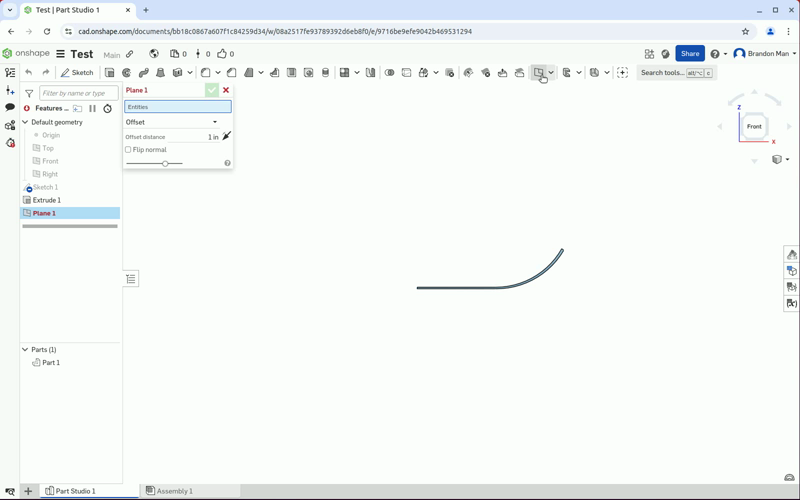
mouse_move(73, 163)
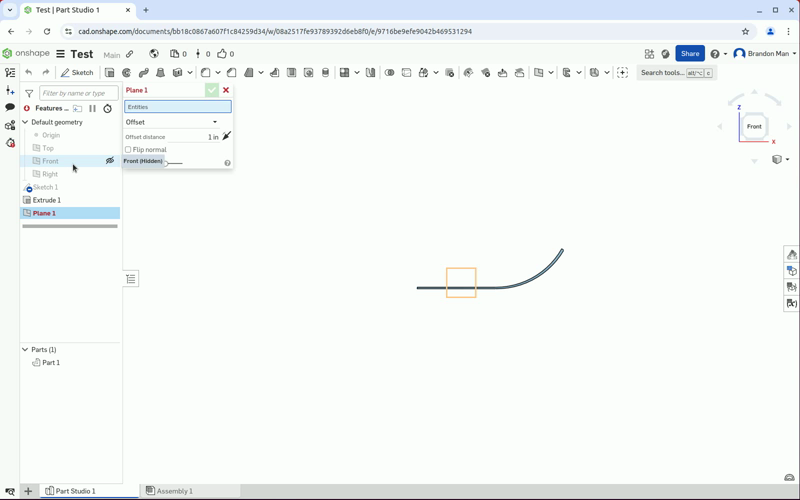
click(73, 163)
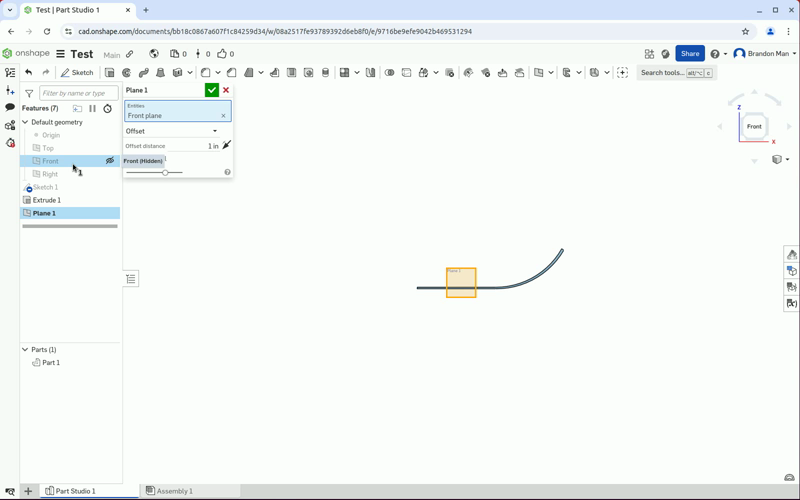
key(tab, 2)
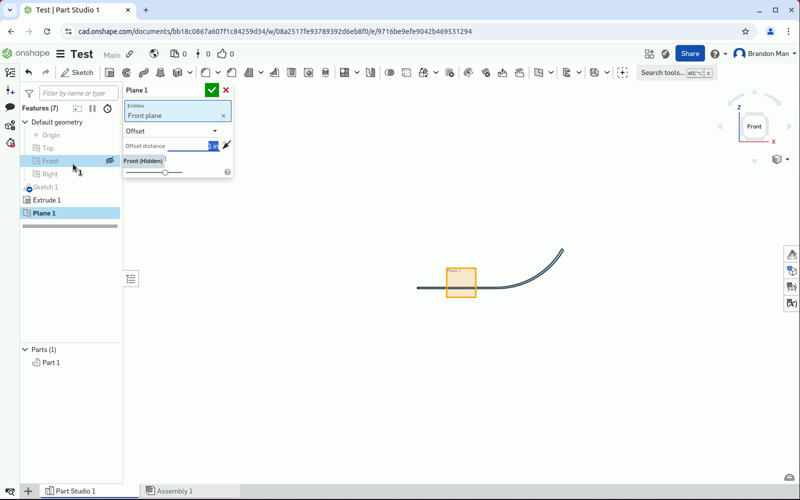
text(16.114)
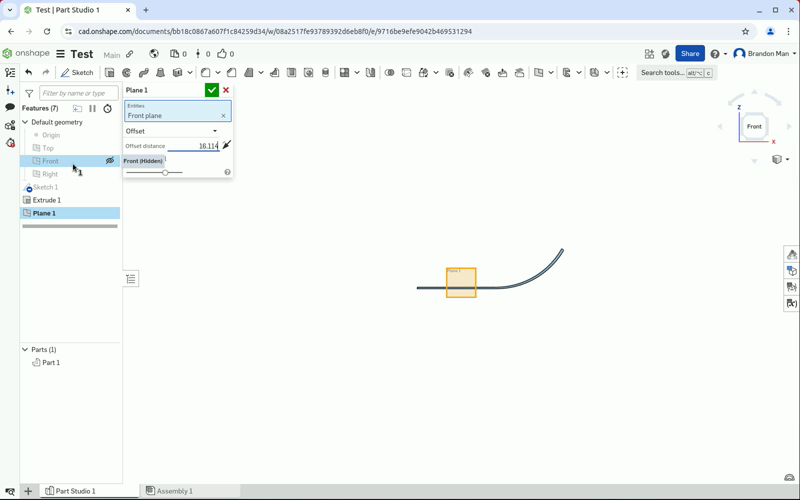
key(enter, 2)
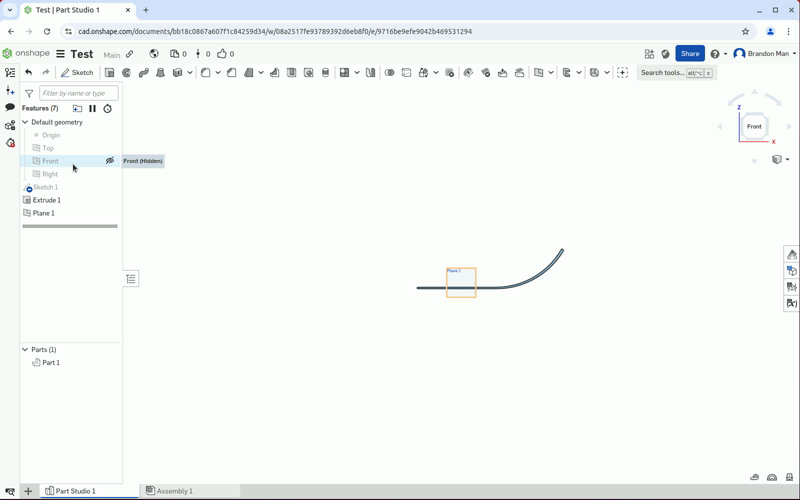
key(shift+s)
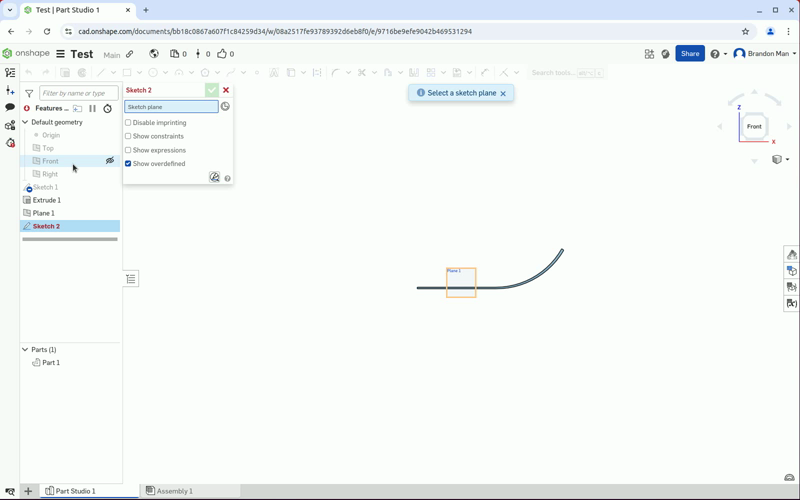
mouse_move(73, 215)
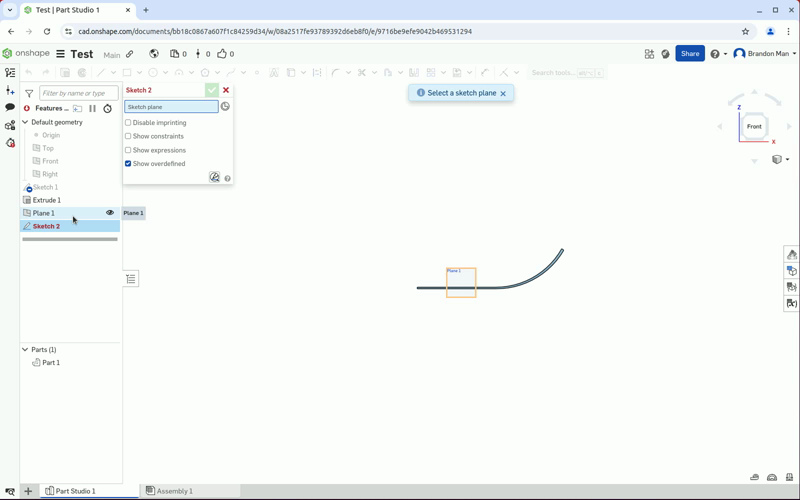
click(73, 215)
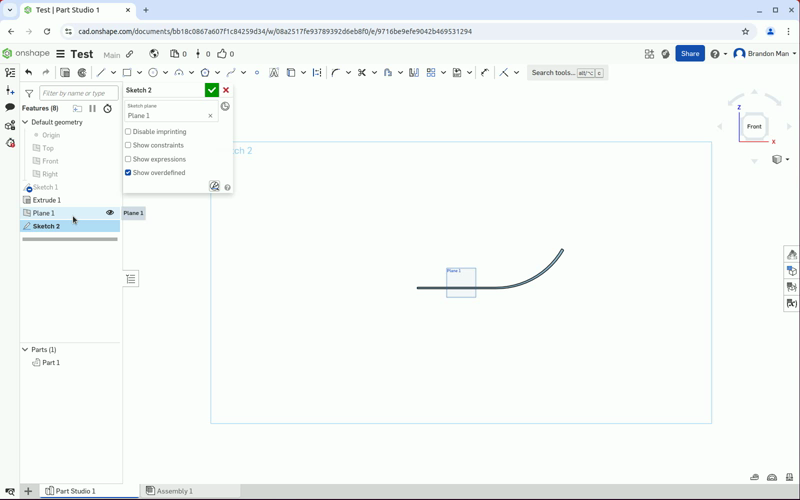
mouse_move(73, 352)
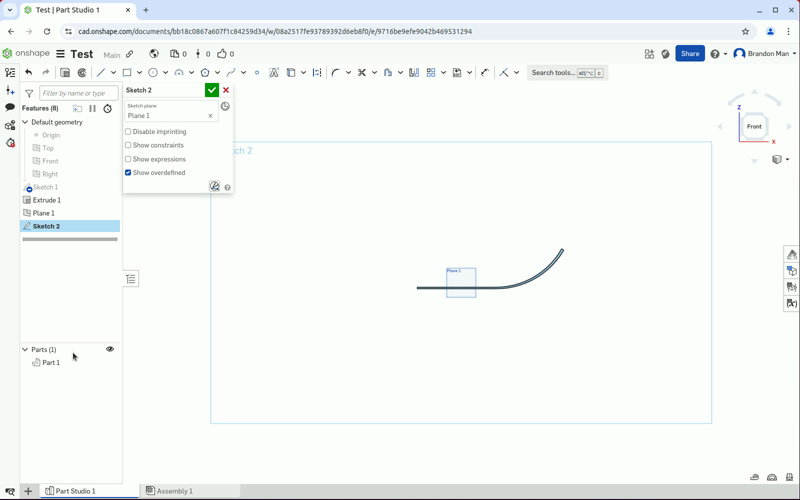
key(y)
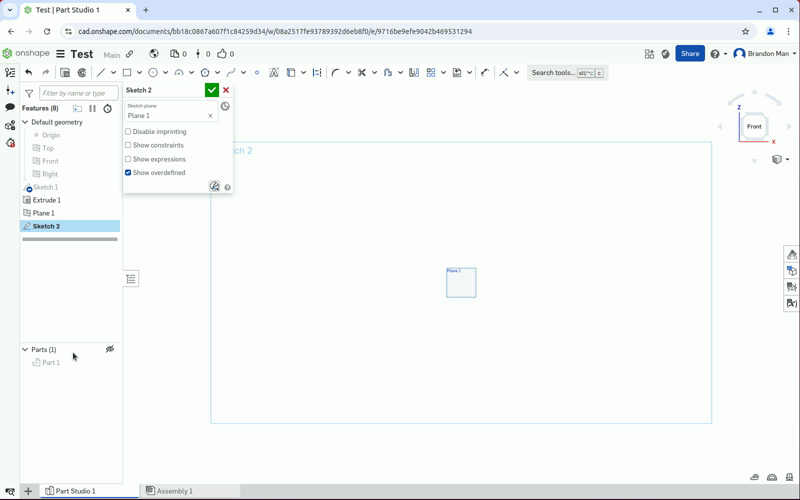
key(l)
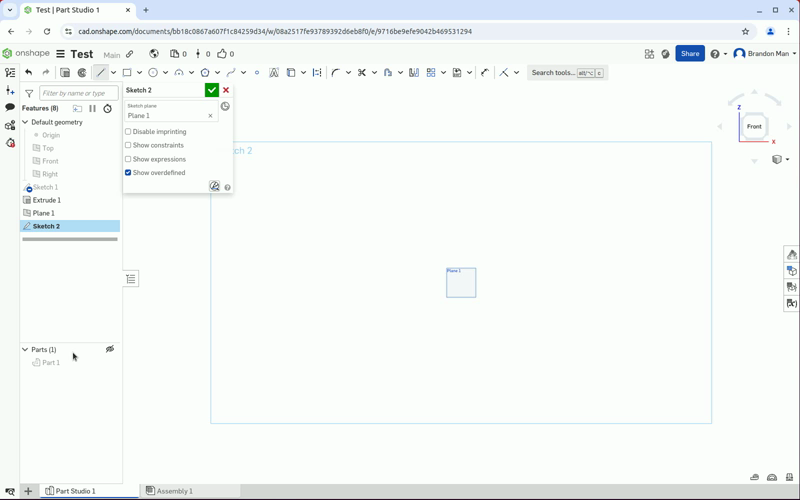
key_down(shift)
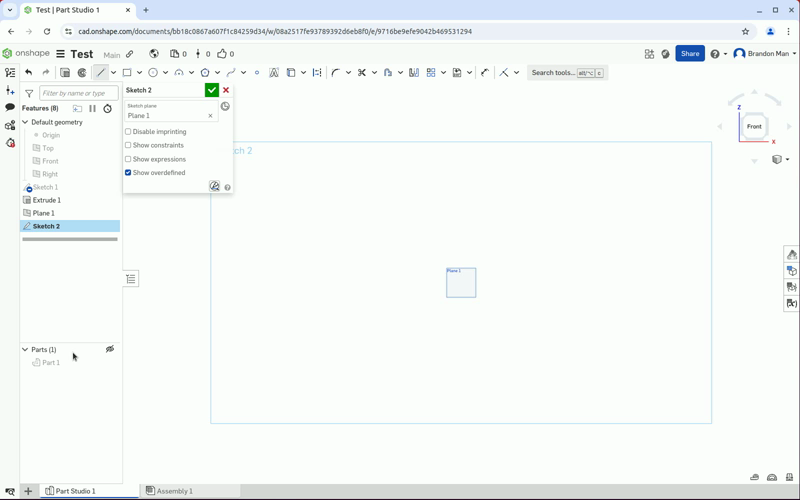
mouse_move(460, 288)
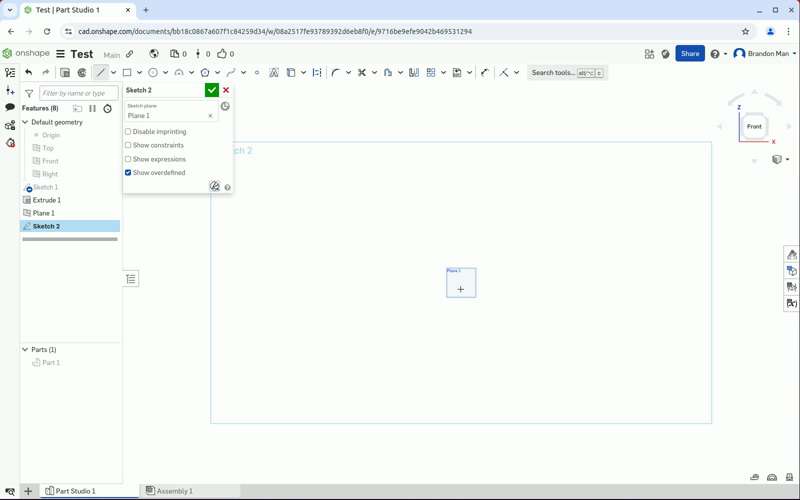
click(460, 288)
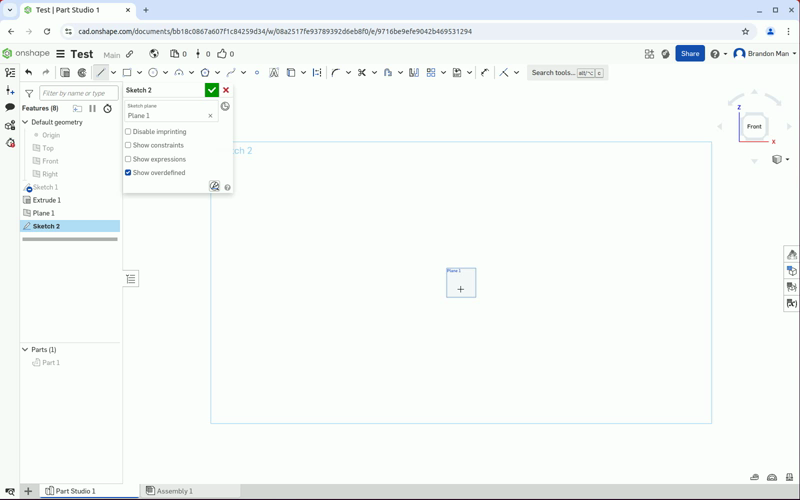
key_up(shift)
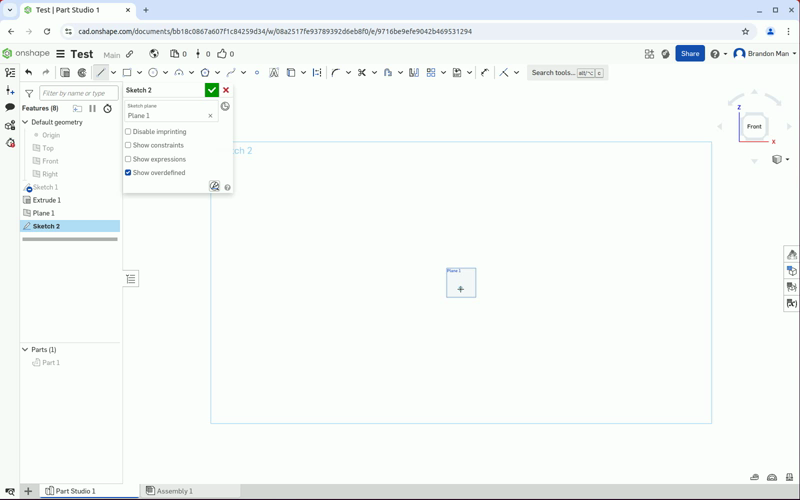
key_down(shift)
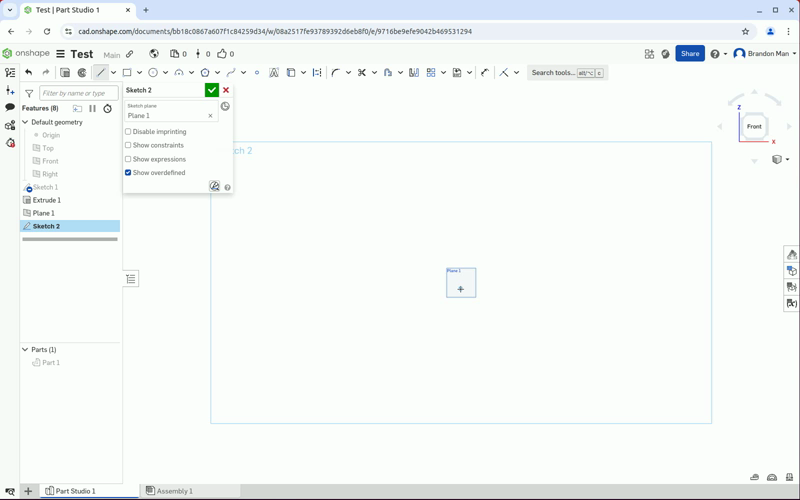
mouse_move(490, 288)
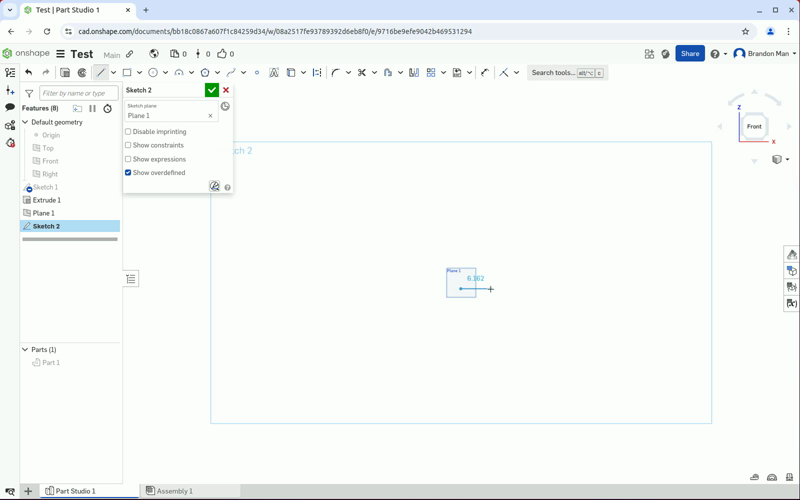
mouse_move(471, 288)
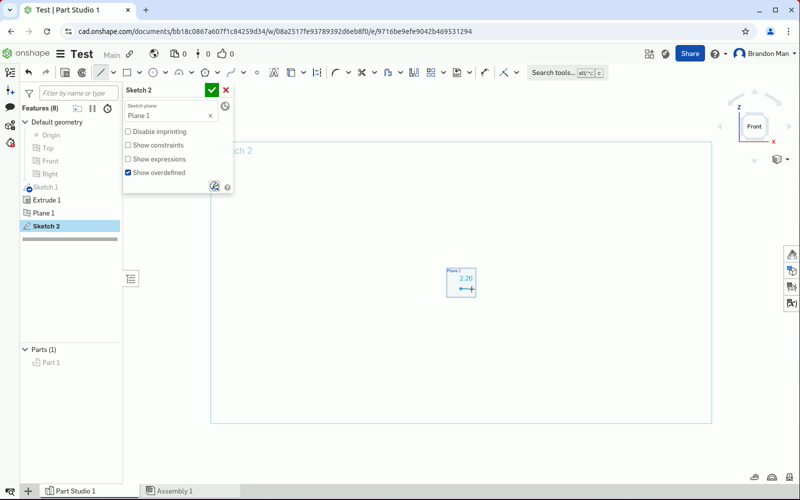
click(471, 288)
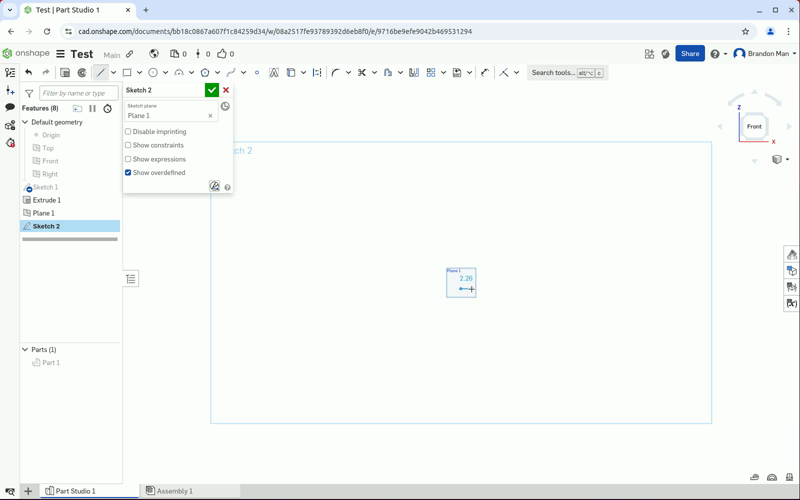
key_up(shift)
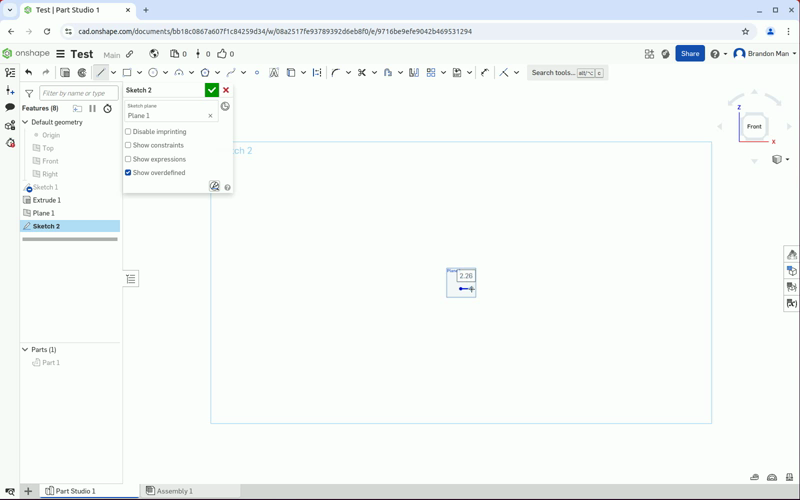
key_down(shift)
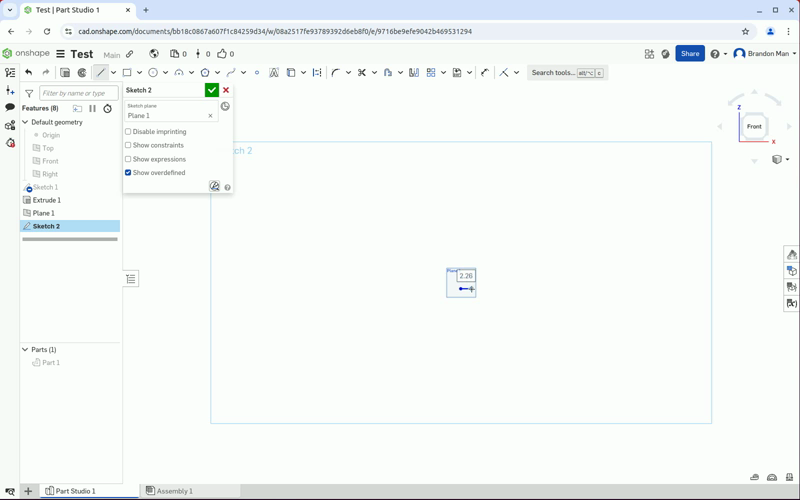
mouse_move(501, 288)
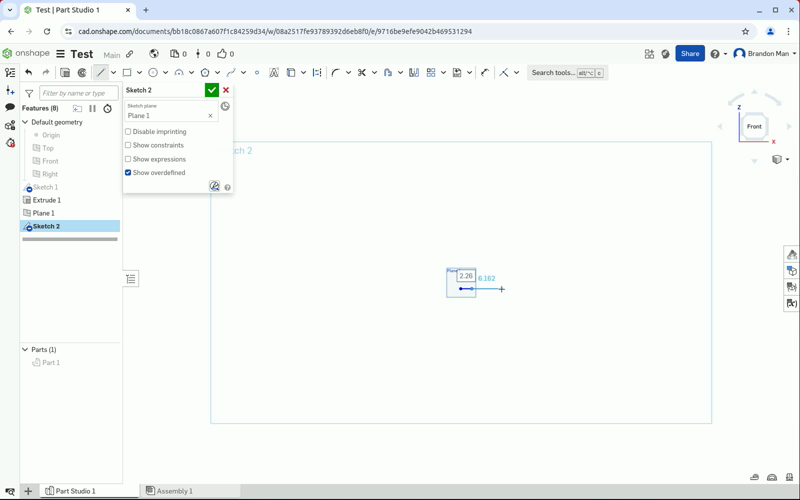
mouse_move(497, 288)
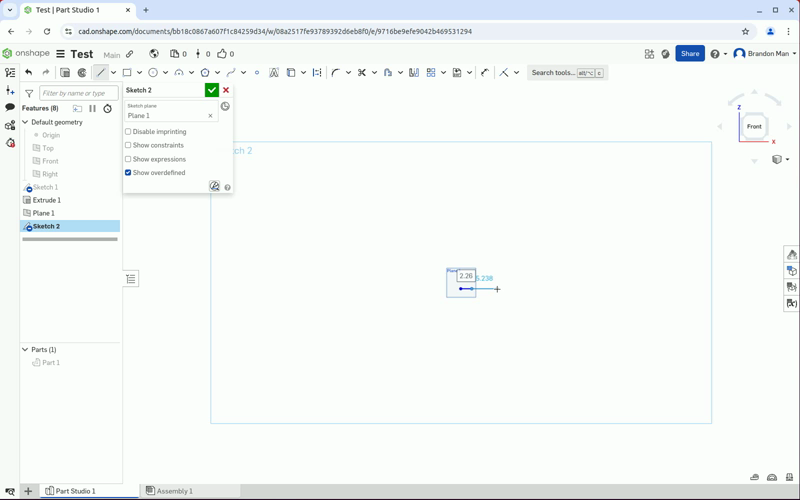
click(497, 288)
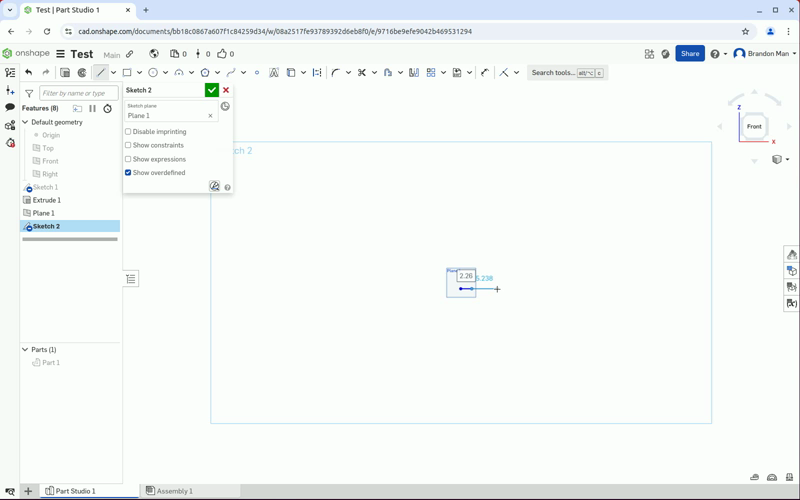
key_up(shift)
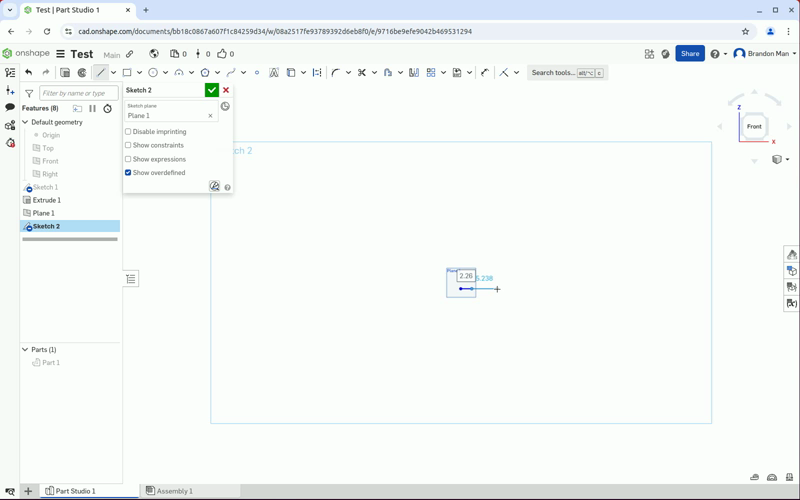
key(esc)
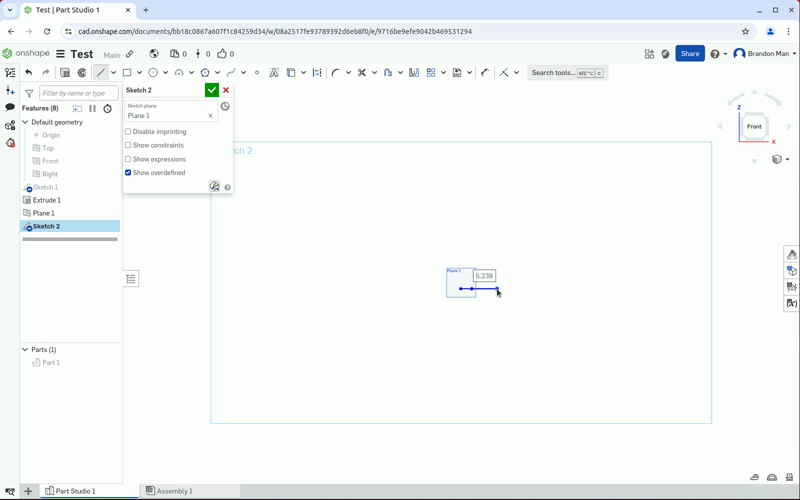
key(a)
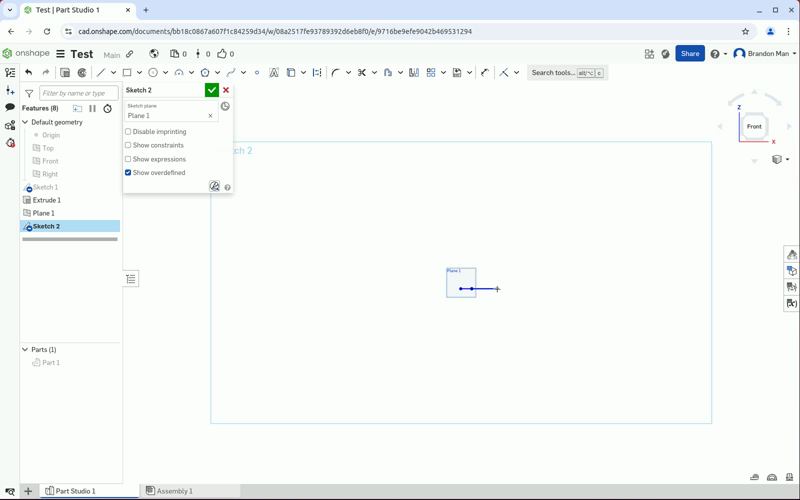
mouse_move(497, 288)
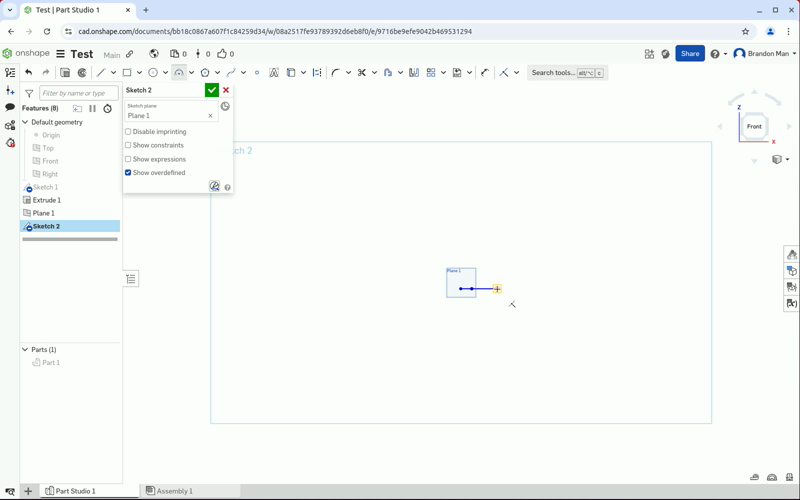
click(497, 288)
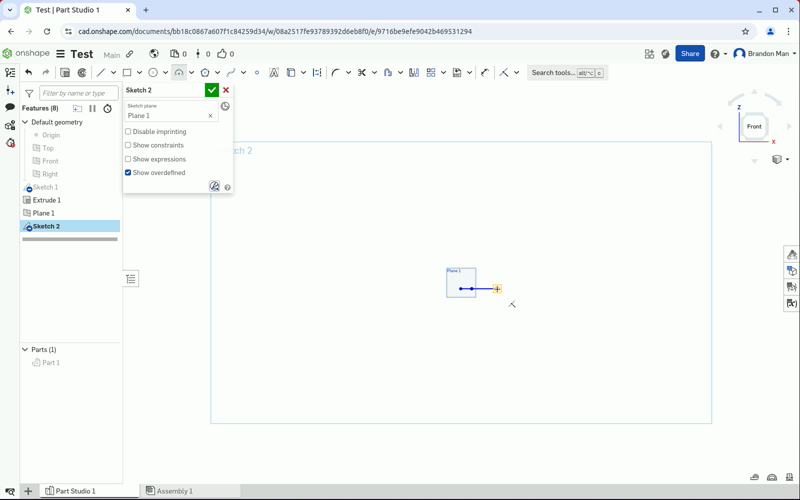
key_down(shift)
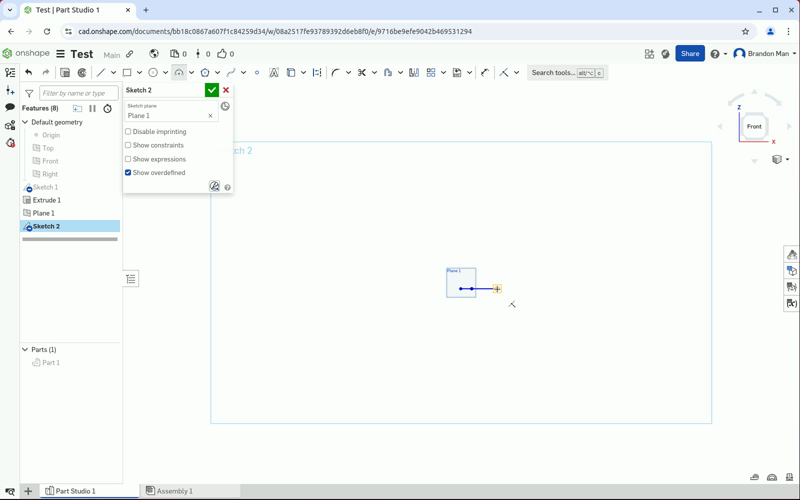
mouse_move(565, 249)
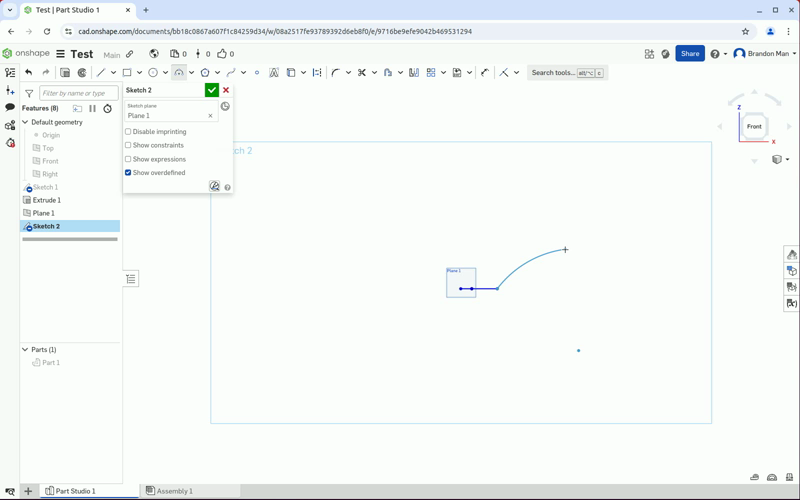
click(565, 249)
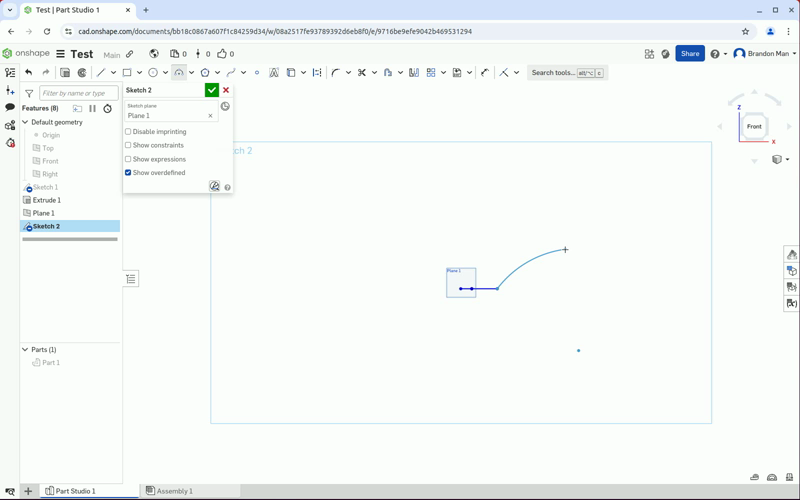
mouse_move(536, 278)
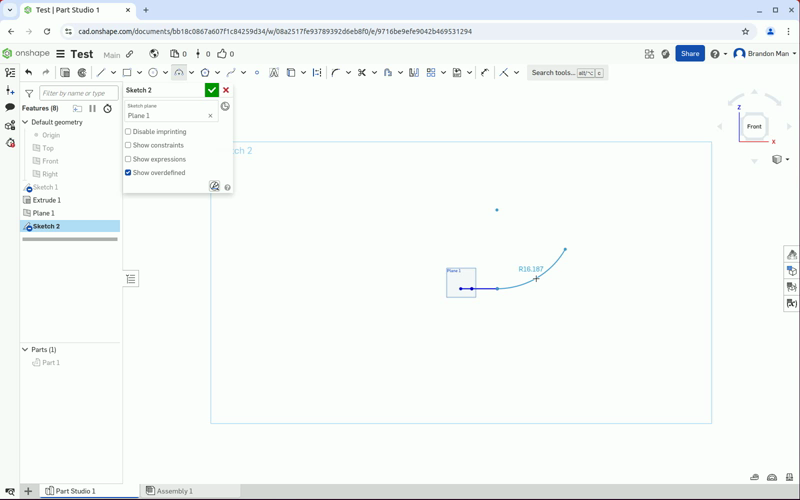
click(536, 278)
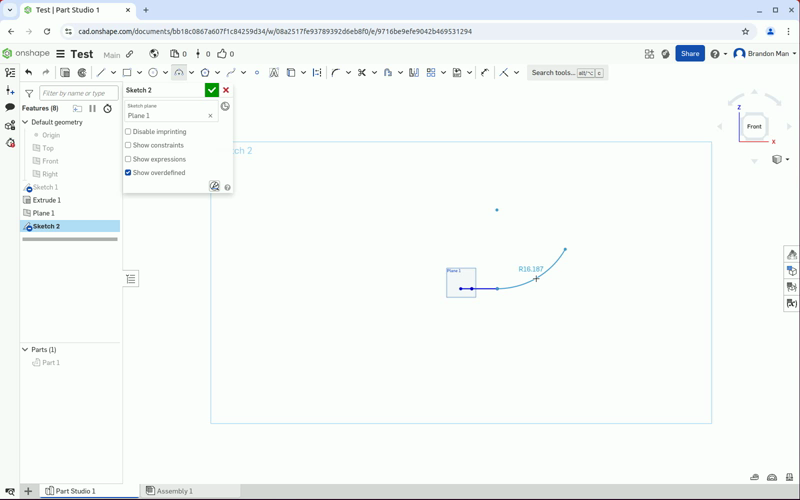
key_up(shift)
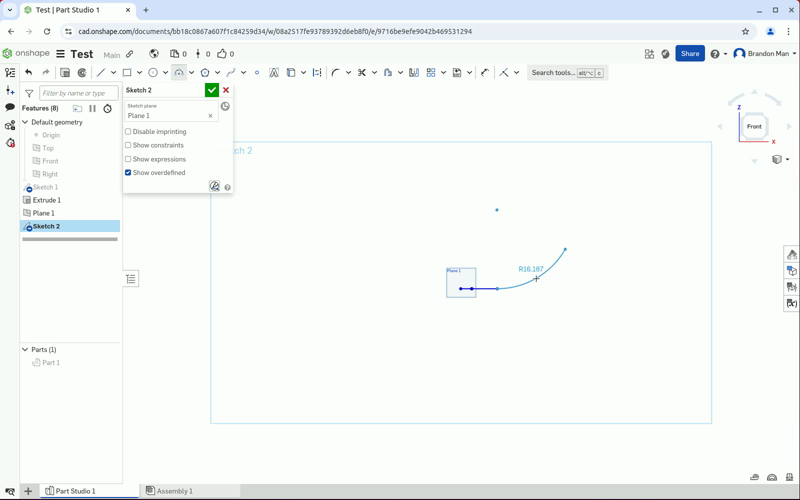
key(esc)
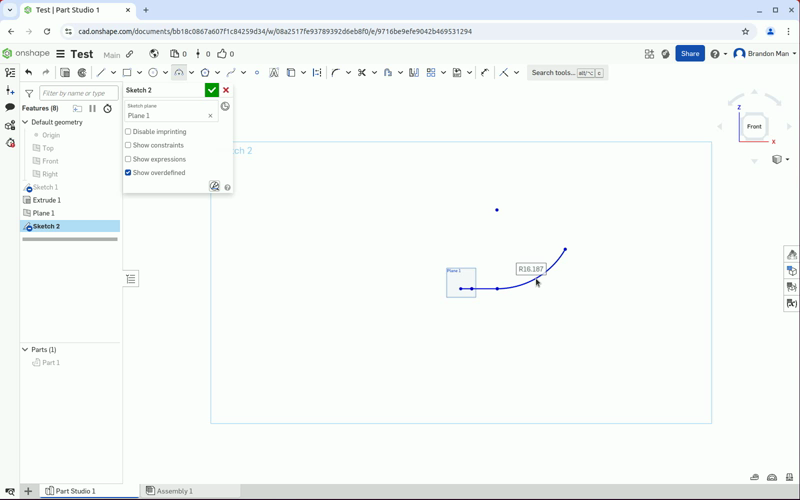
key(l)
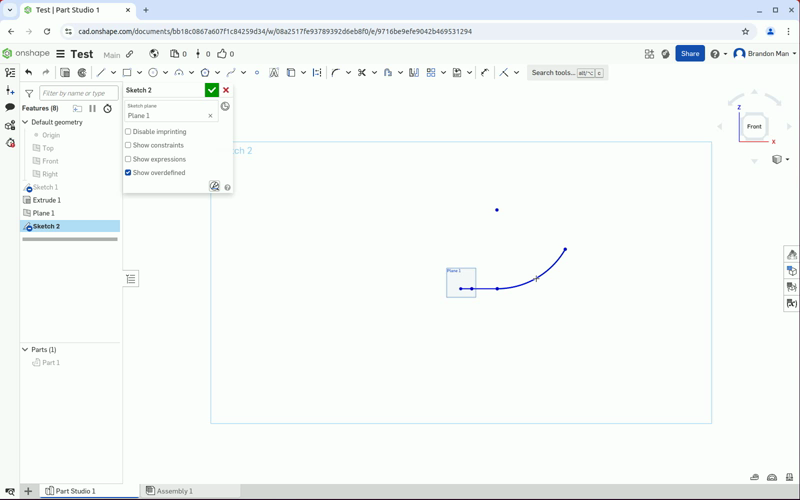
mouse_move(565, 249)
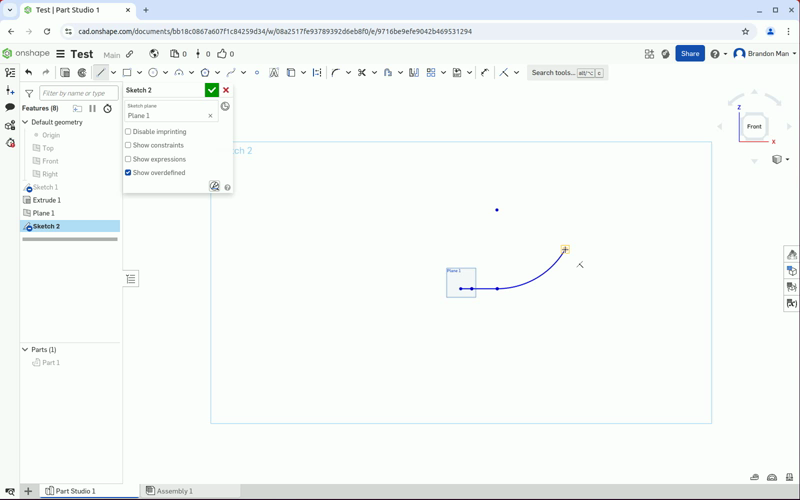
click(565, 249)
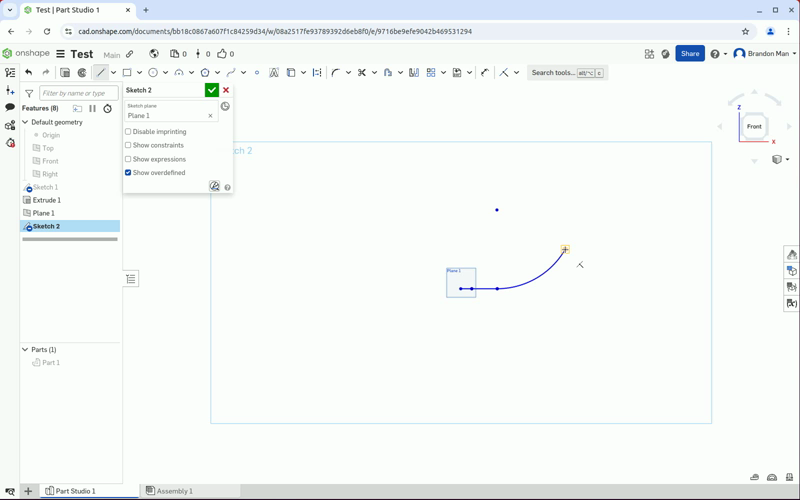
key_down(shift)
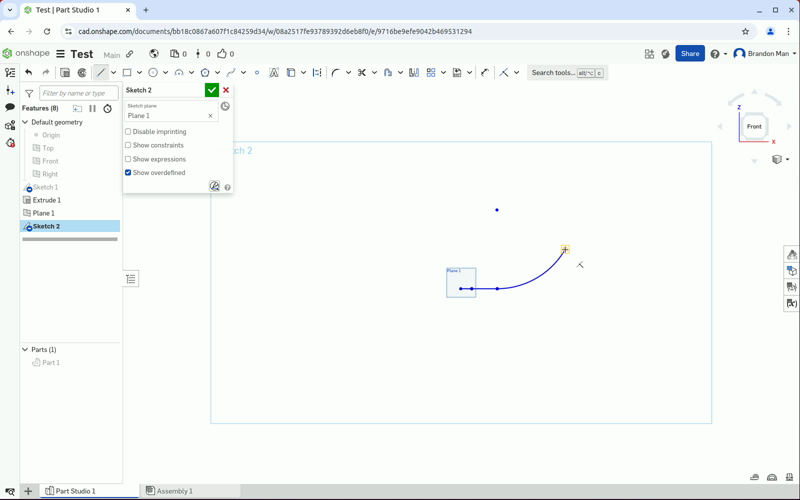
mouse_move(589, 249)
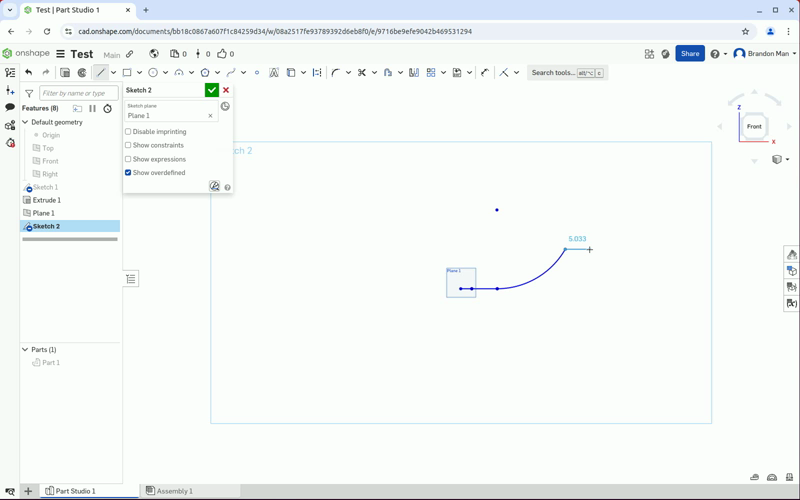
mouse_move(564, 248)
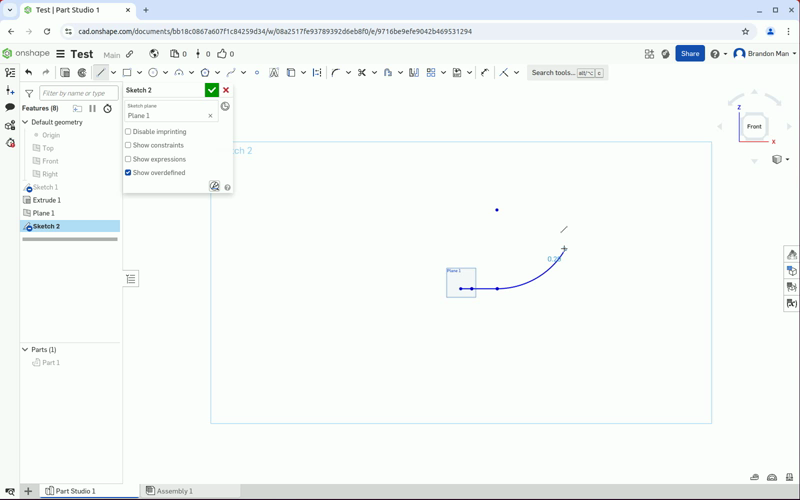
scroll(6)
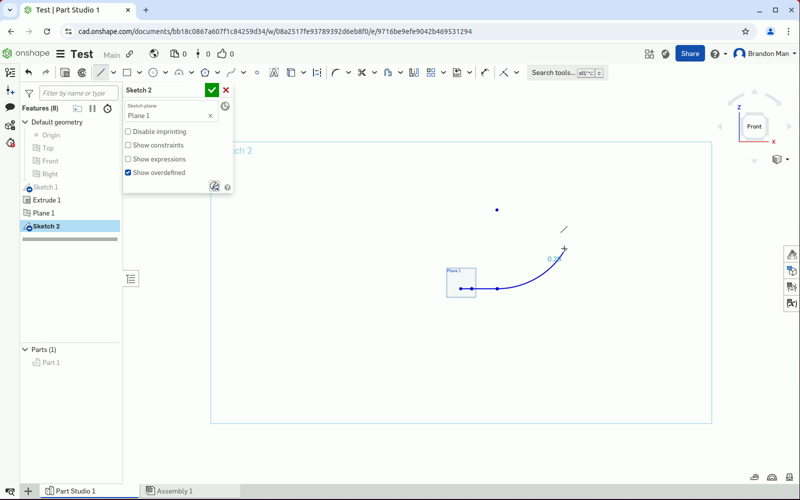
scroll(6)
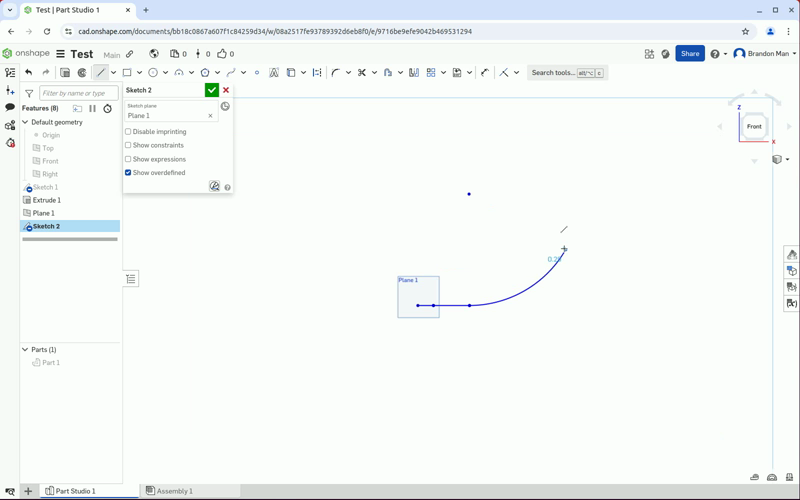
scroll(6)
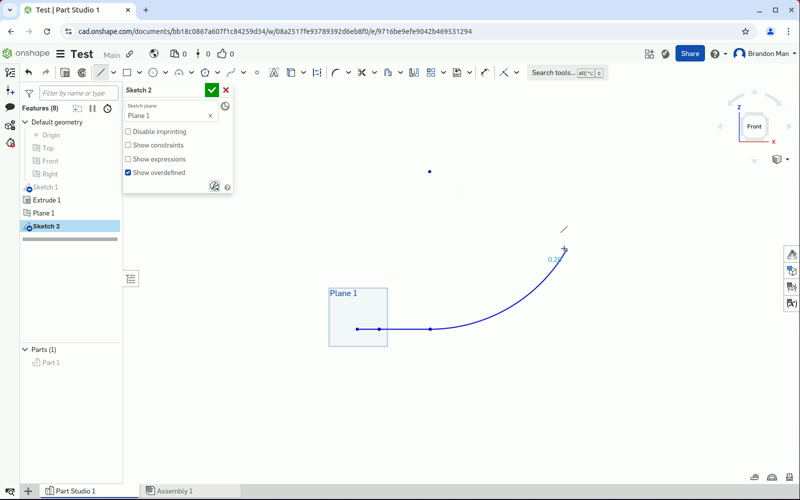
scroll(6)
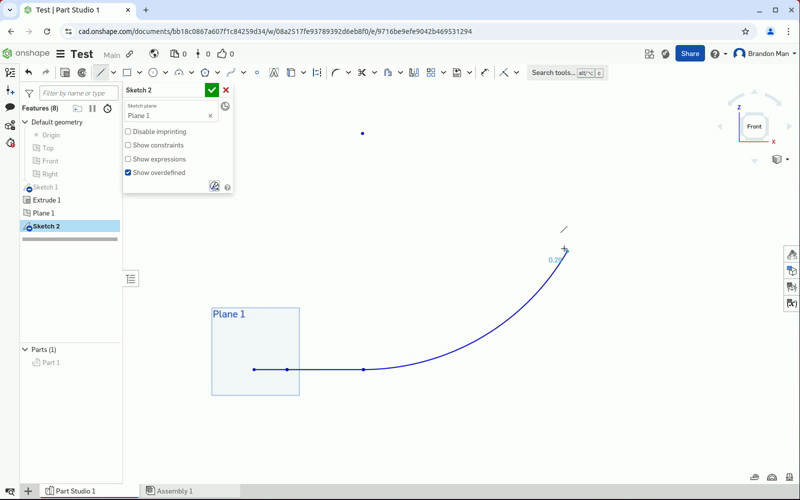
scroll(6)
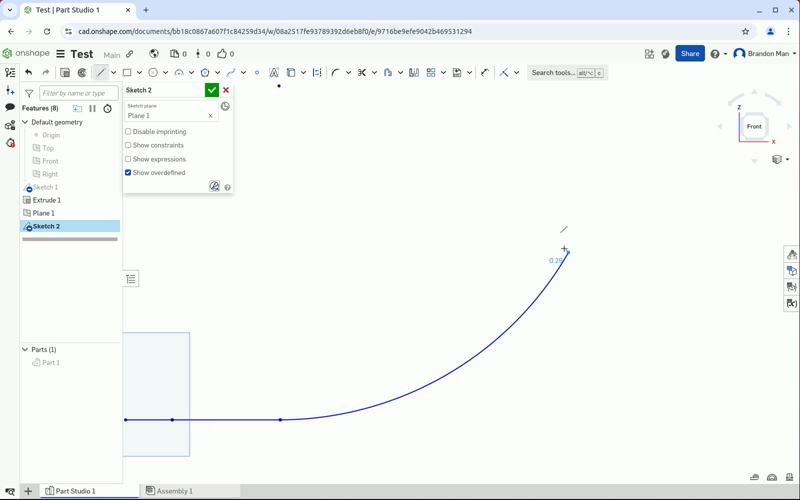
scroll(6)
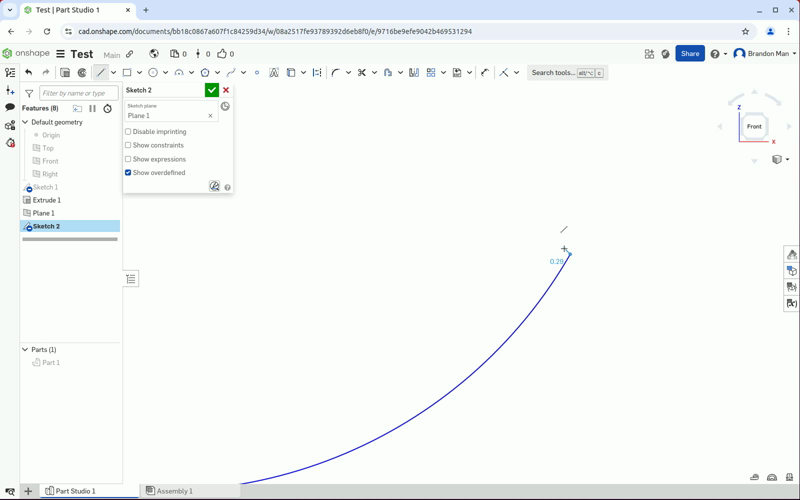
scroll(6)
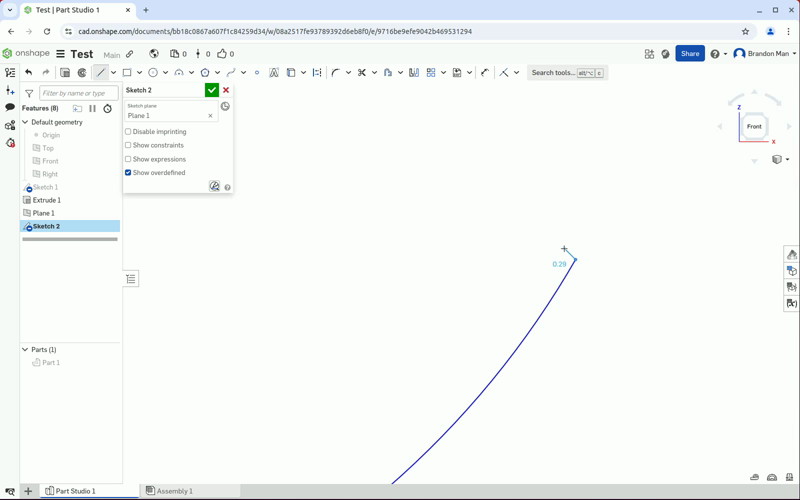
click(564, 248)
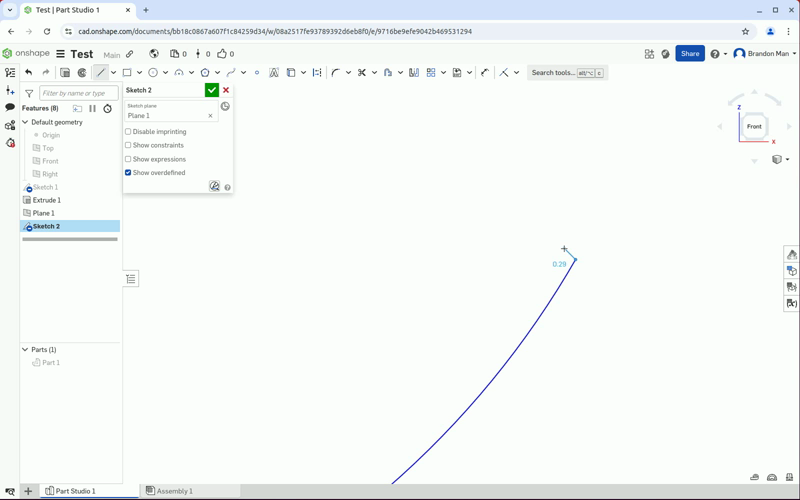
scroll(-6)
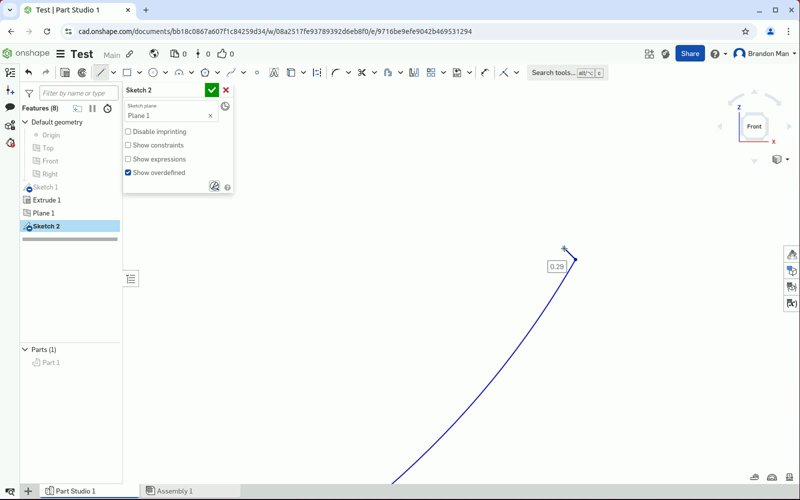
scroll(-6)
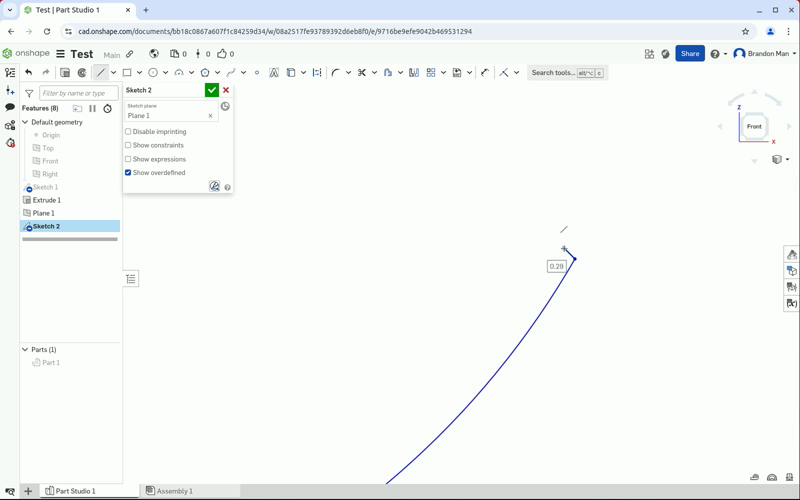
scroll(-6)
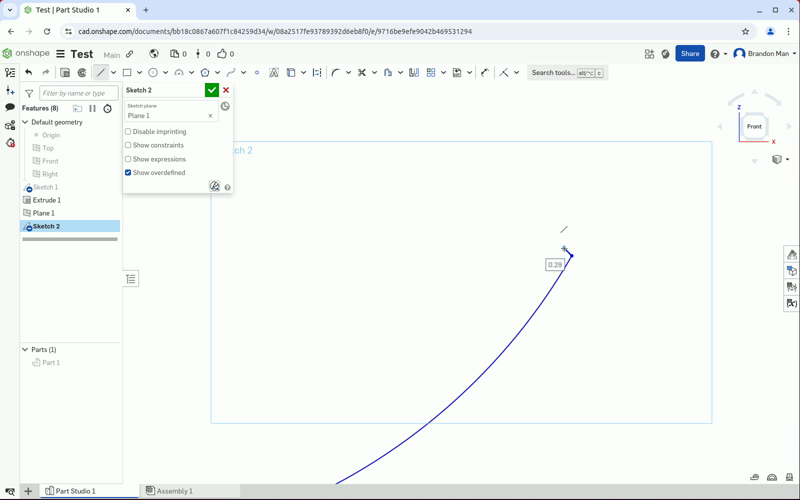
scroll(-6)
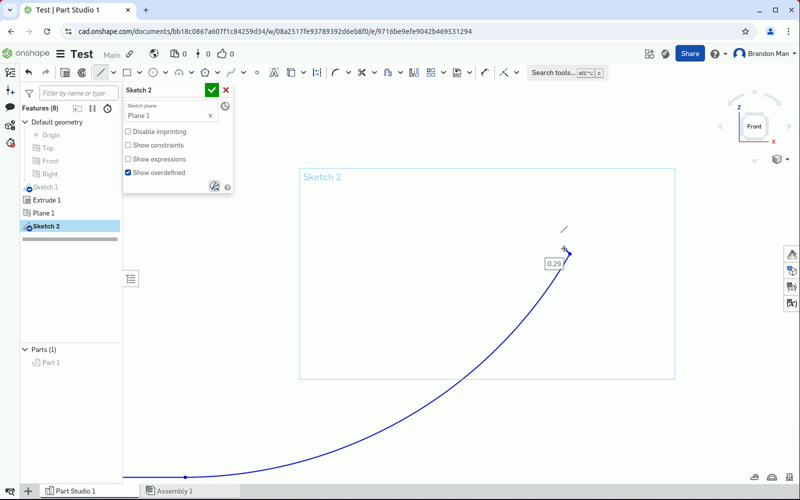
scroll(-6)
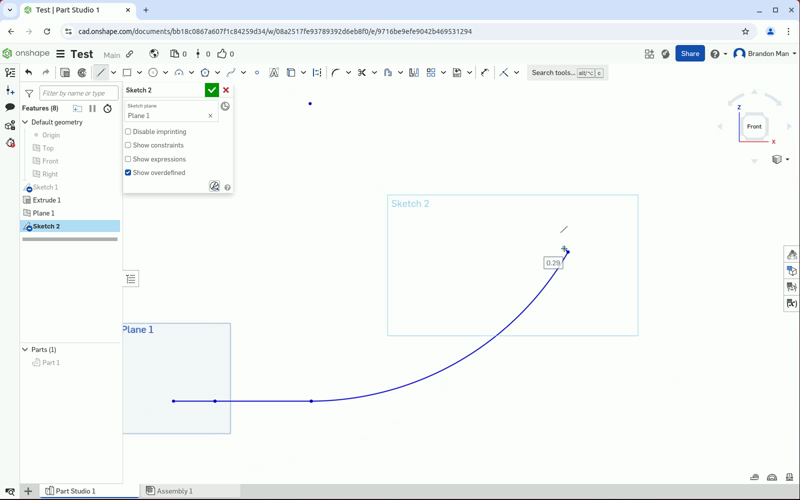
scroll(-6)
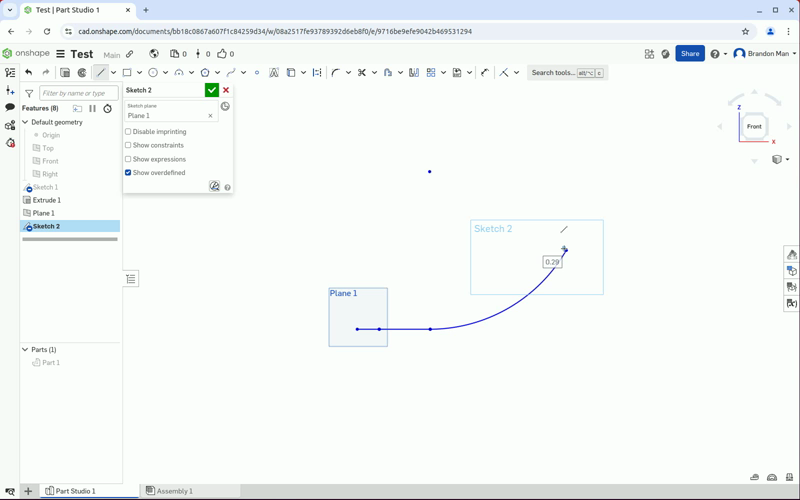
scroll(-6)
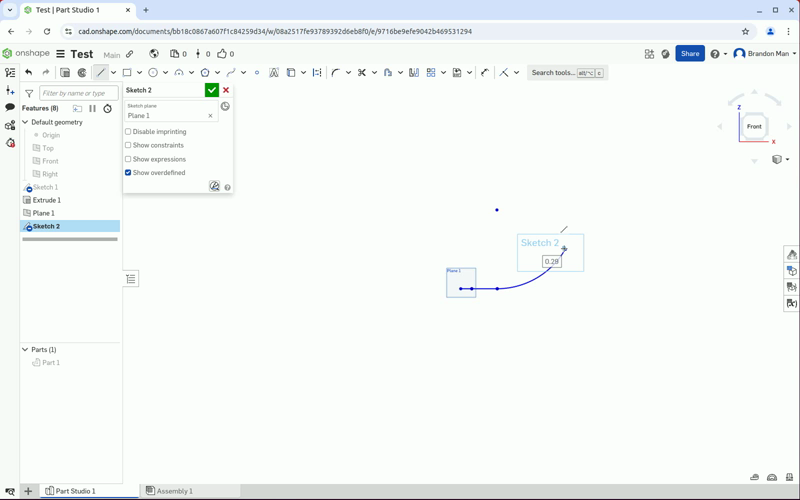
key_up(shift)
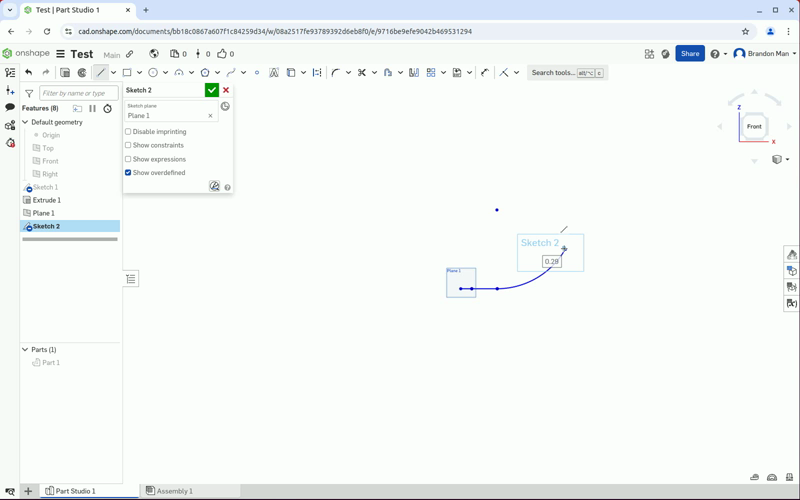
key(esc)
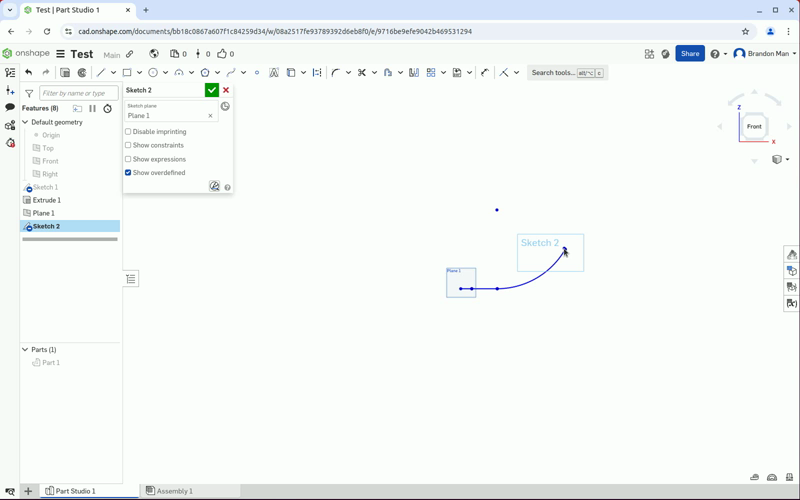
key(a)
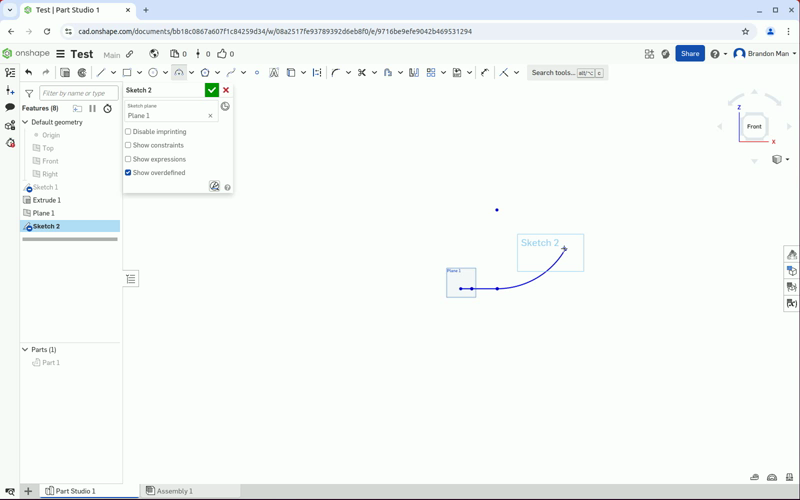
mouse_move(564, 248)
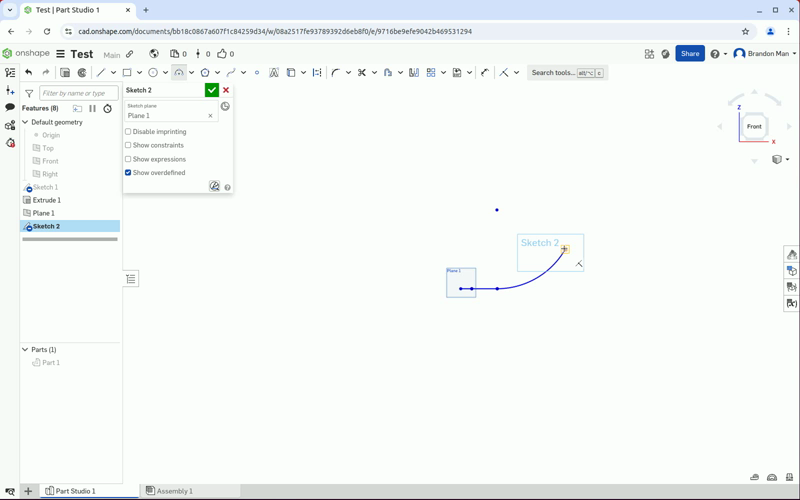
scroll(6)
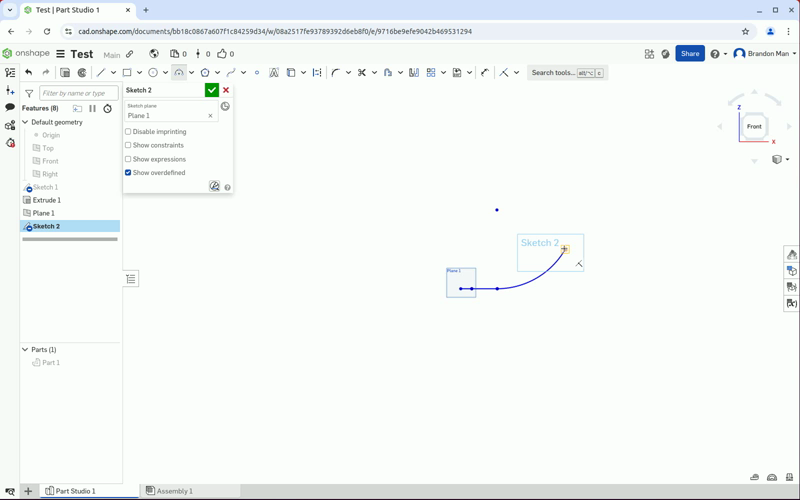
scroll(6)
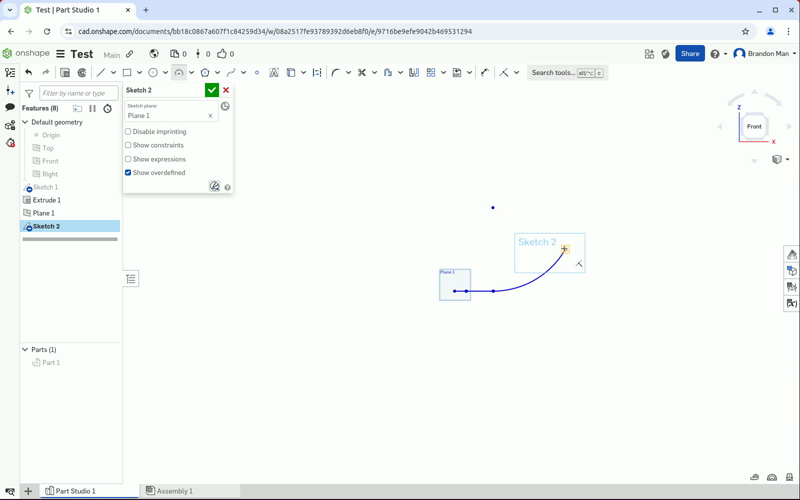
scroll(6)
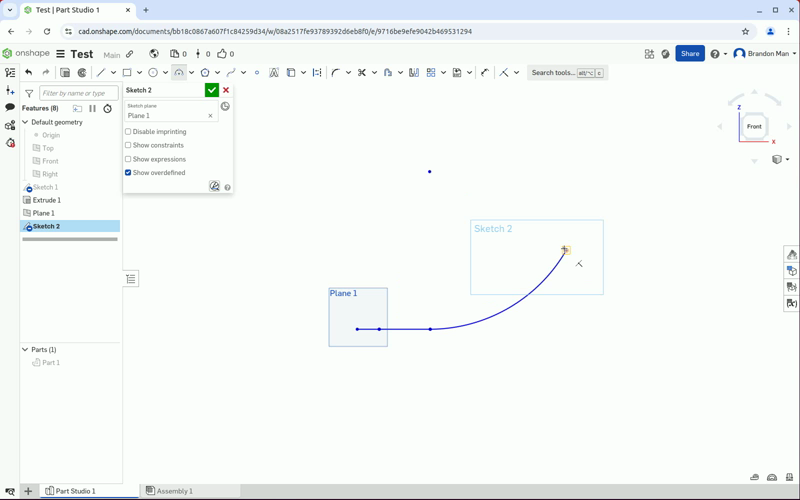
scroll(6)
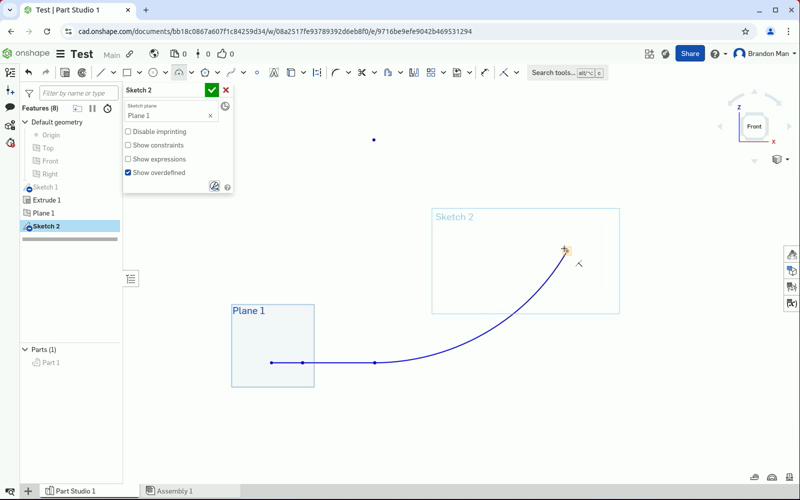
scroll(6)
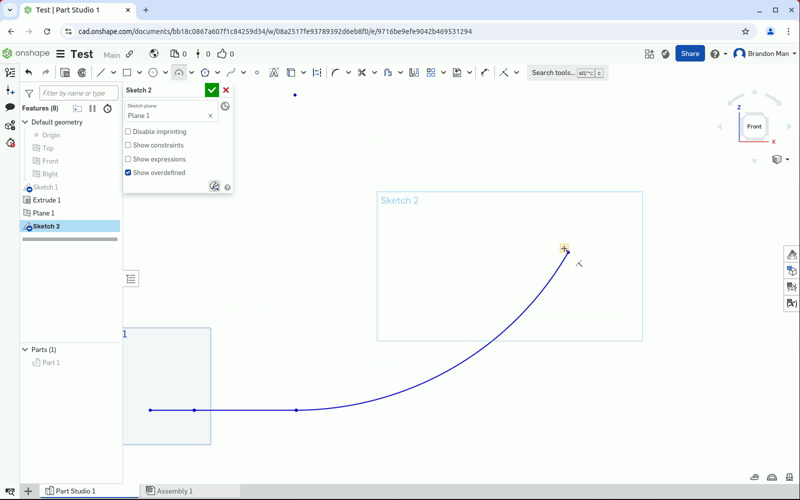
scroll(6)
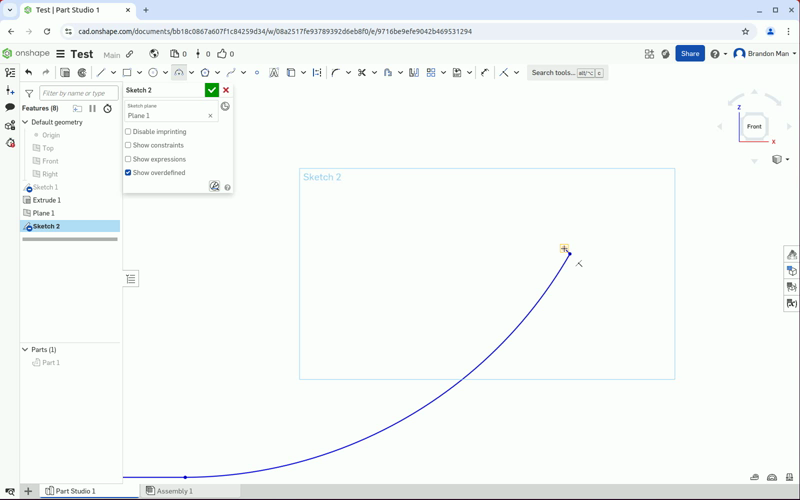
scroll(6)
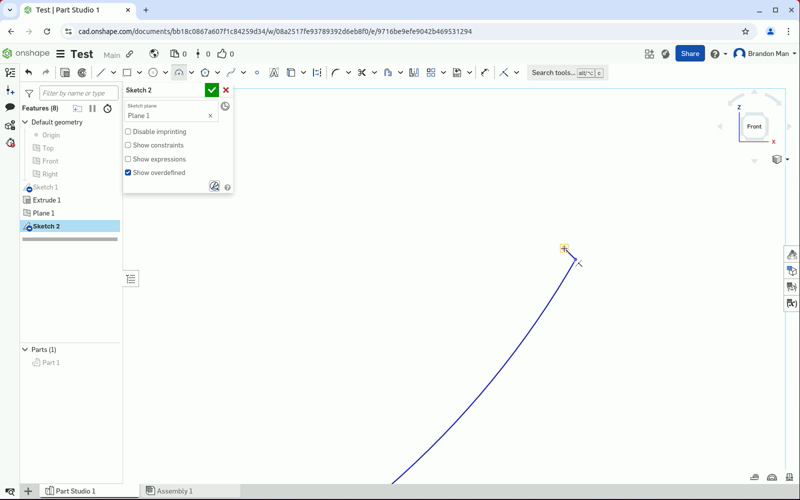
click(564, 248)
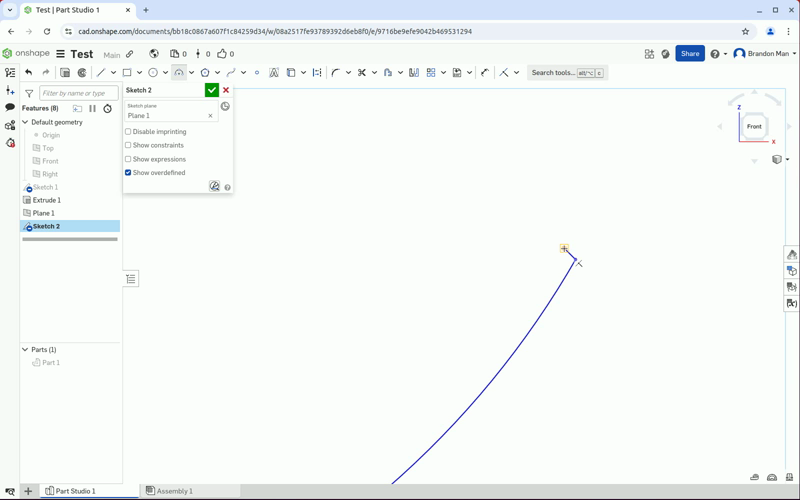
scroll(-6)
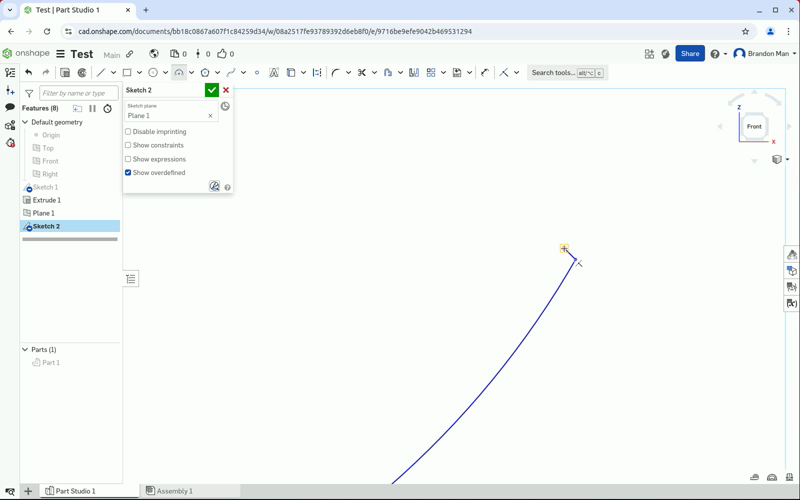
scroll(-6)
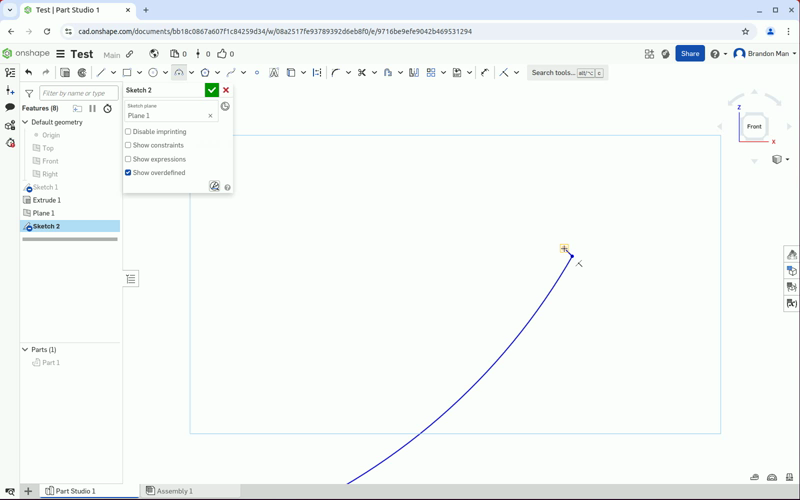
scroll(-6)
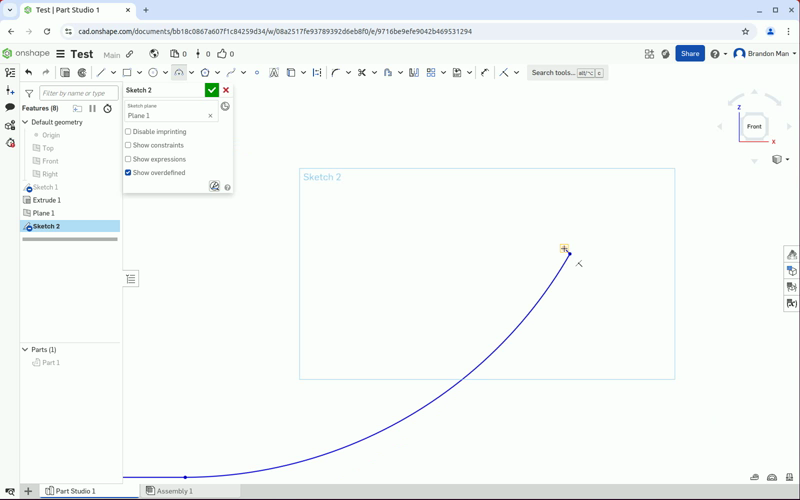
scroll(-6)
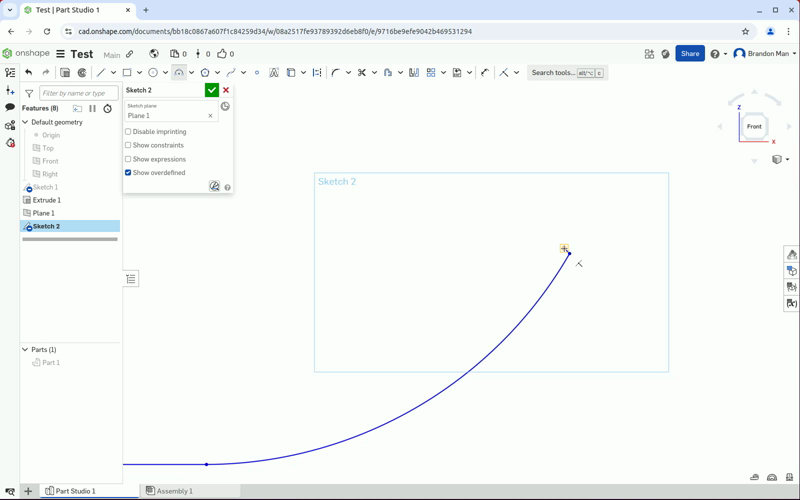
scroll(-6)
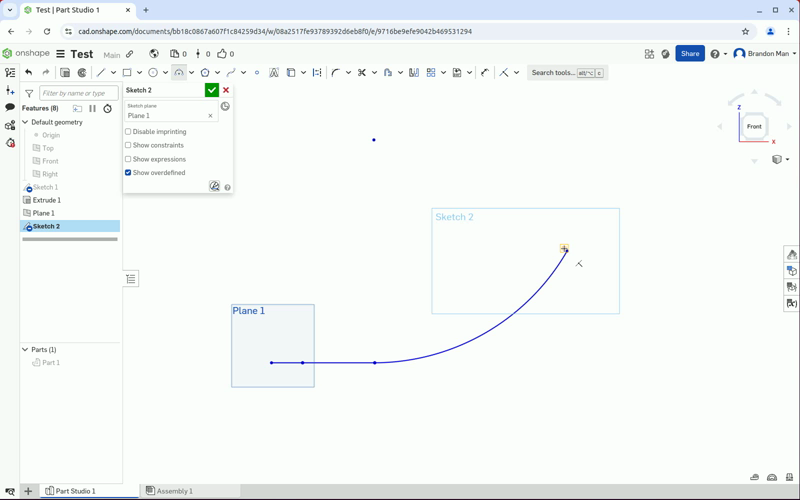
scroll(-6)
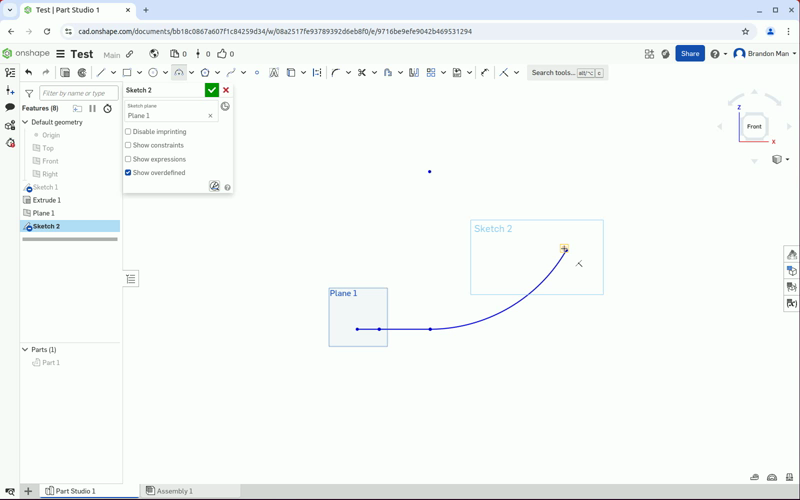
scroll(-6)
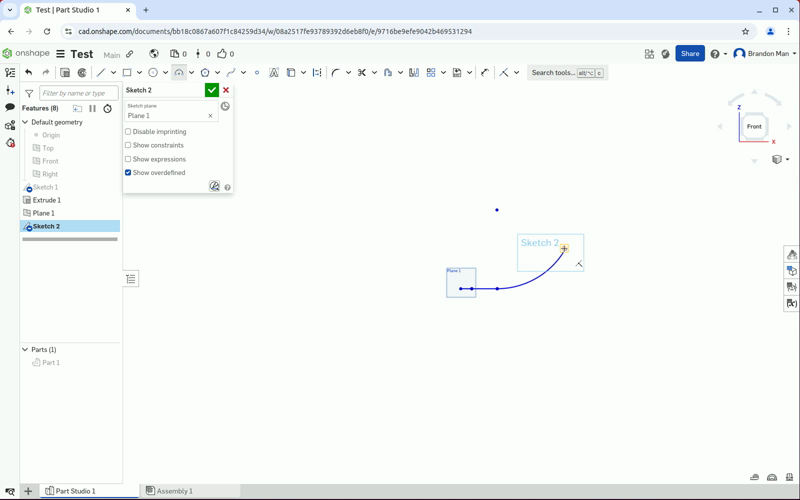
key_down(shift)
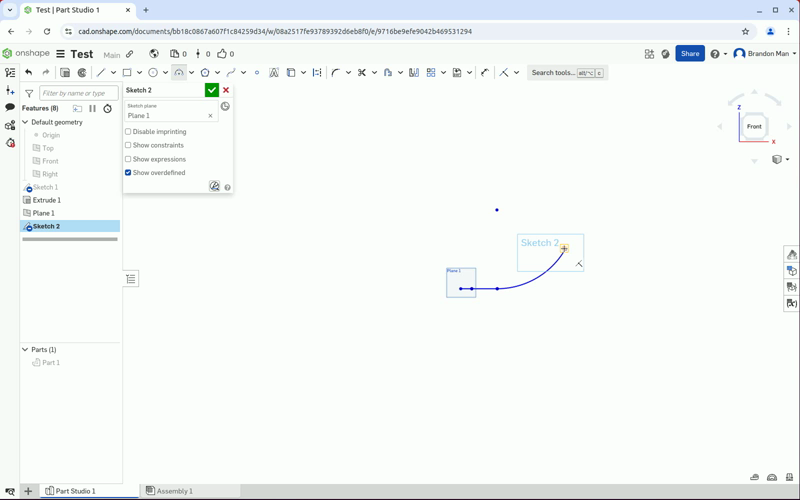
mouse_move(497, 287)
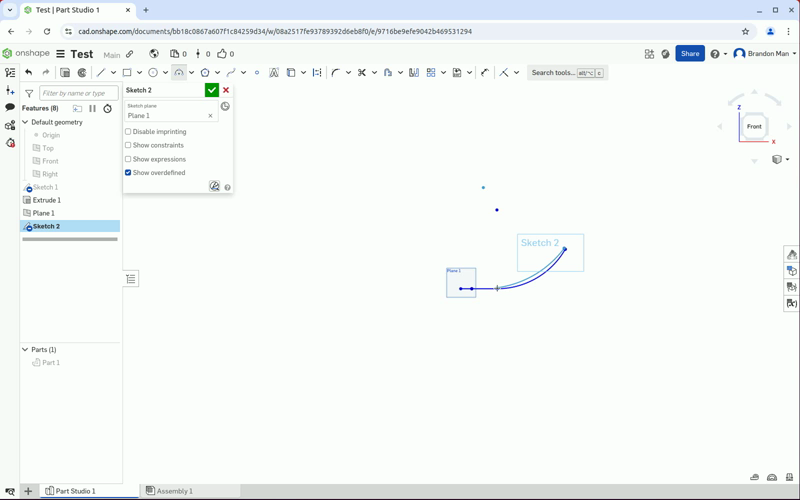
scroll(6)
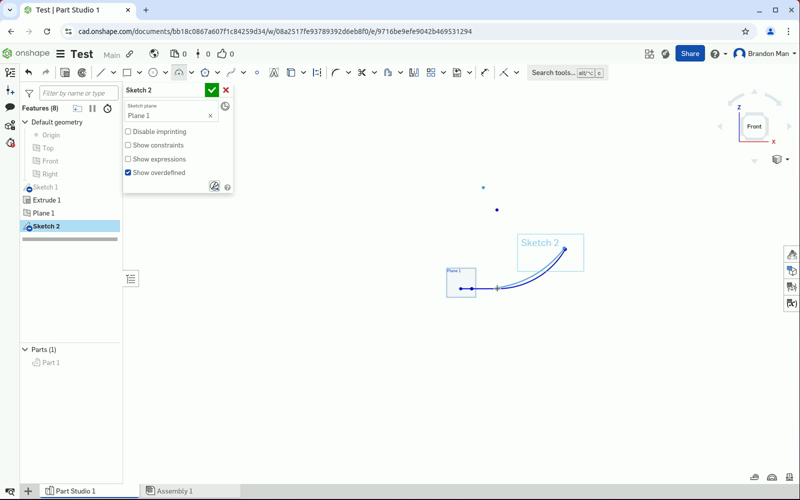
scroll(6)
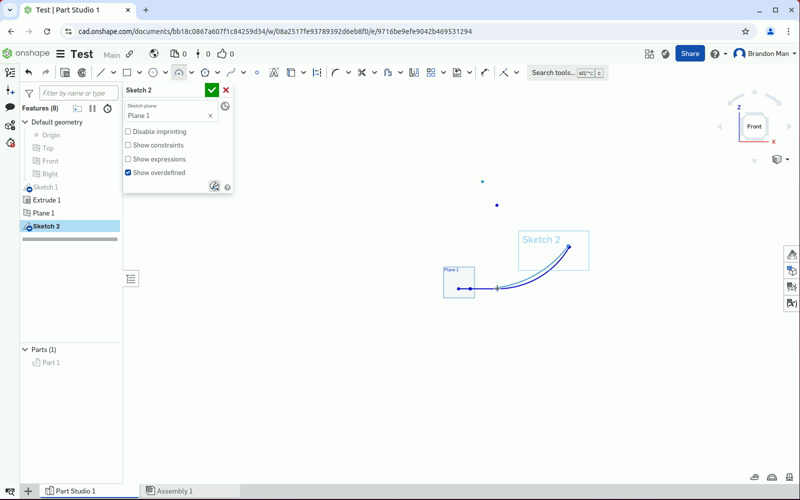
scroll(6)
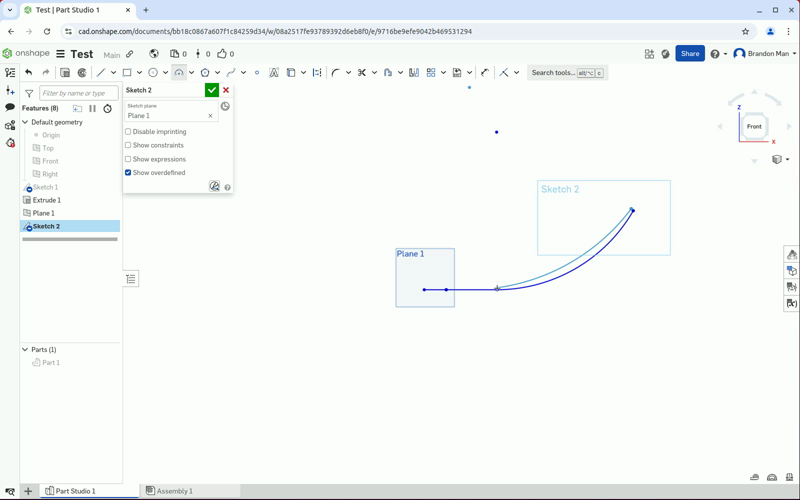
scroll(6)
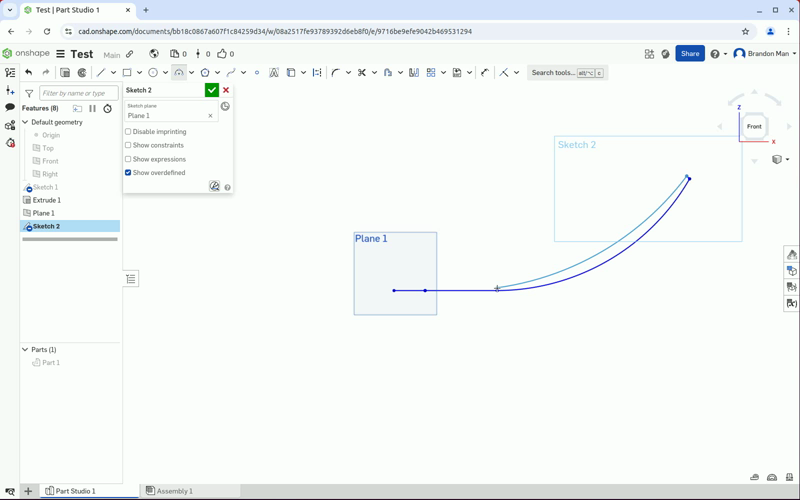
scroll(6)
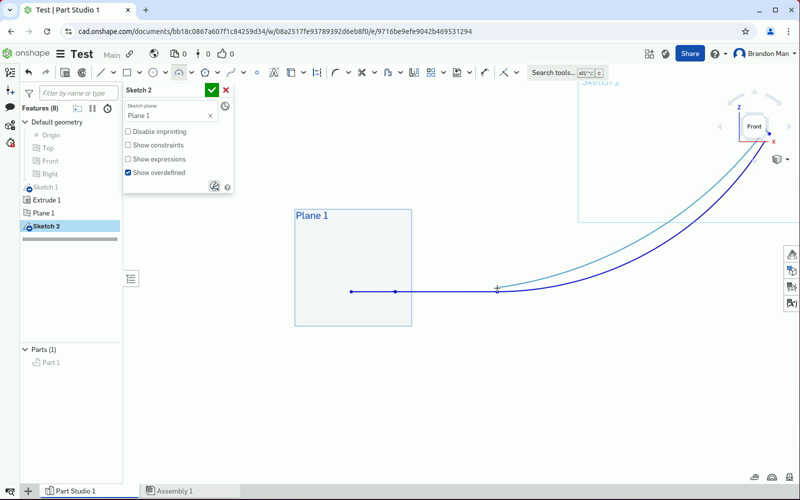
scroll(6)
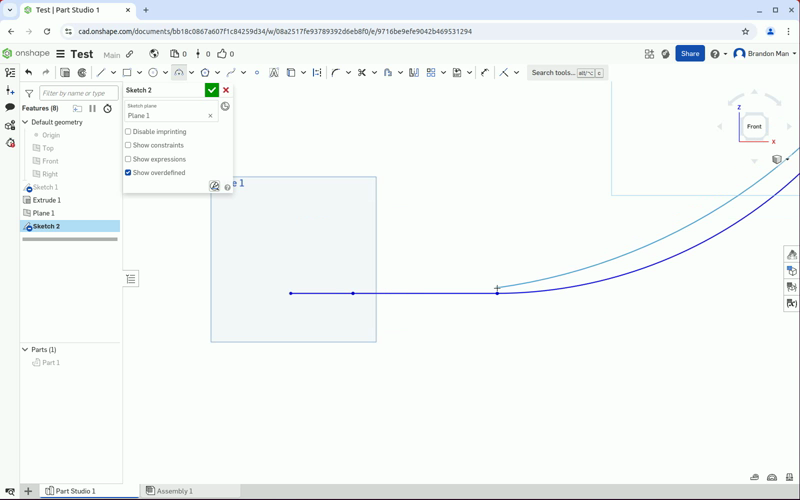
scroll(6)
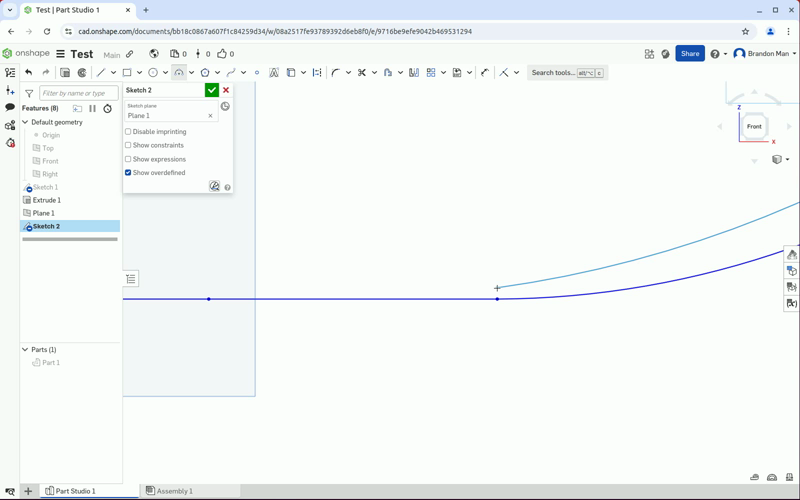
click(497, 287)
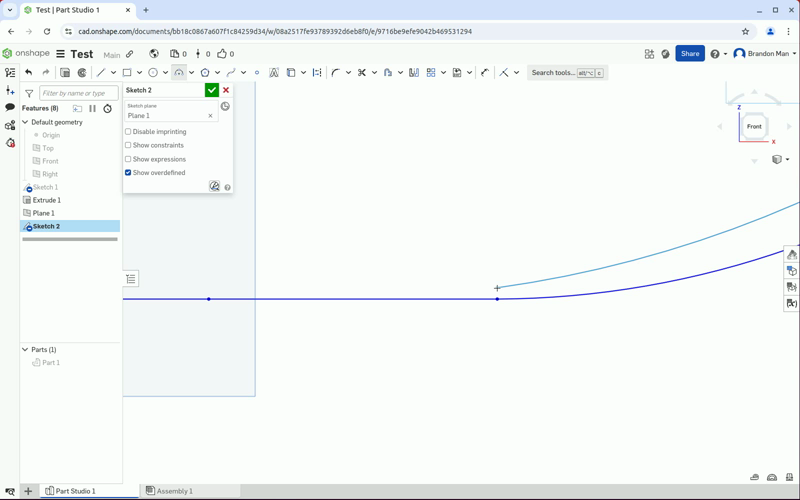
scroll(-6)
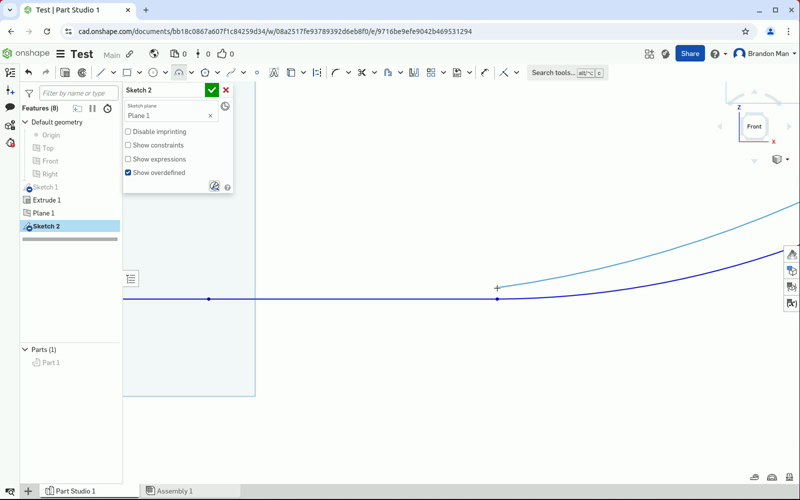
scroll(-6)
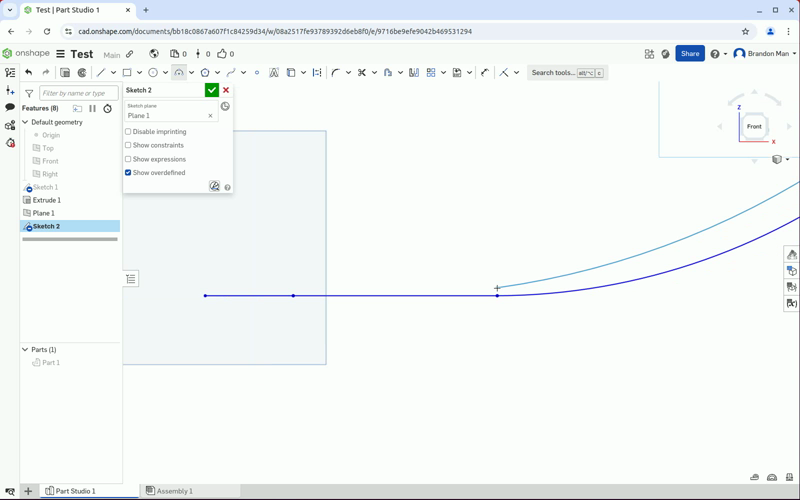
scroll(-6)
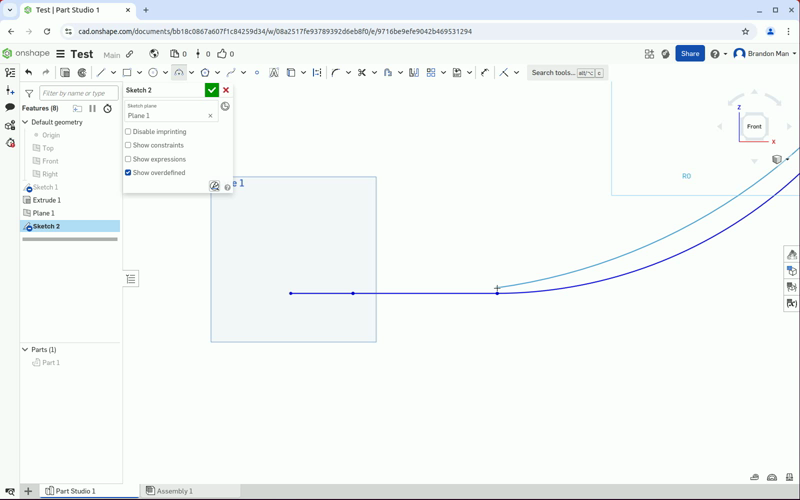
scroll(-6)
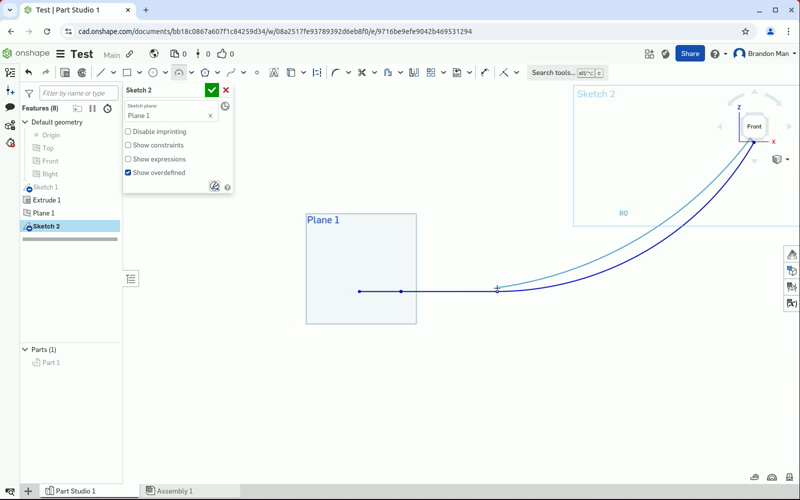
scroll(-6)
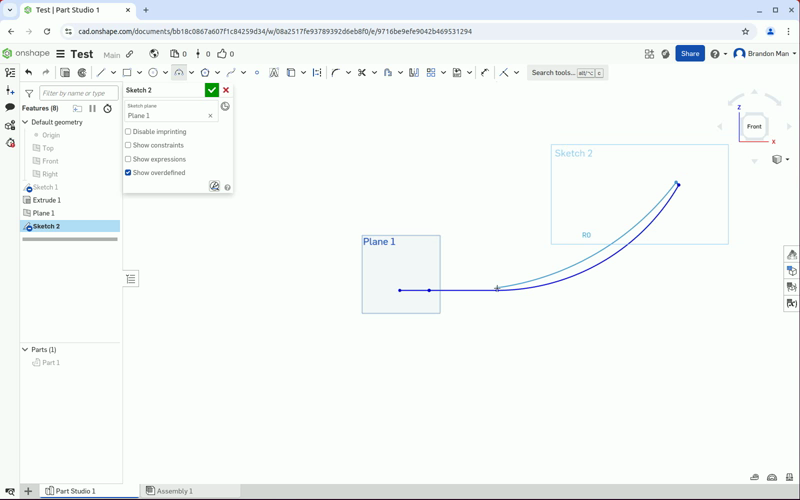
scroll(-6)
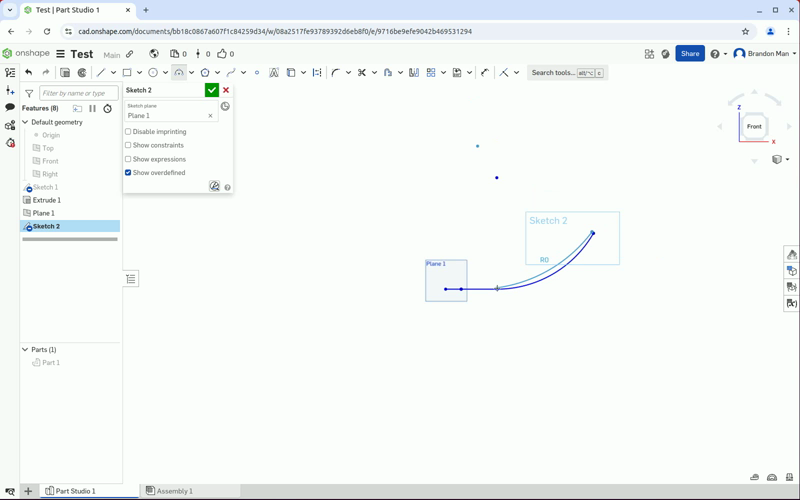
scroll(-6)
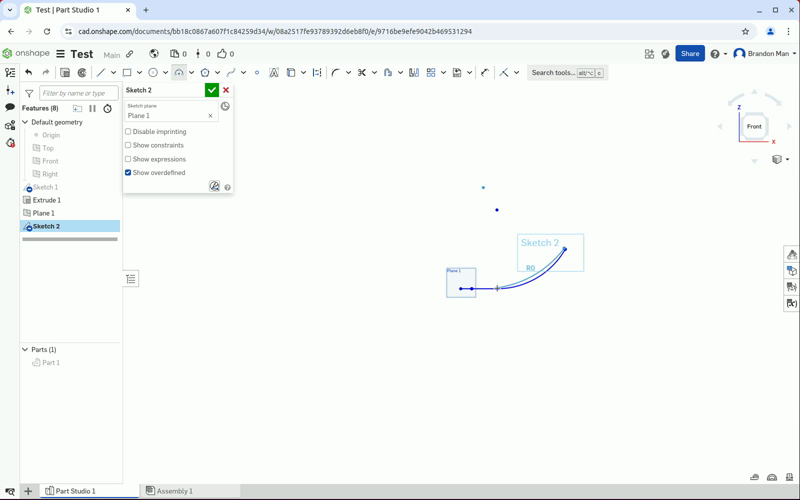
mouse_move(535, 276)
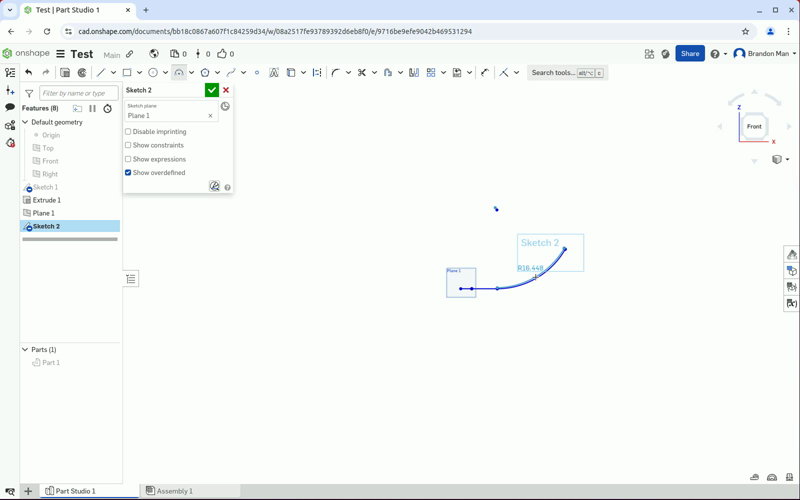
scroll(6)
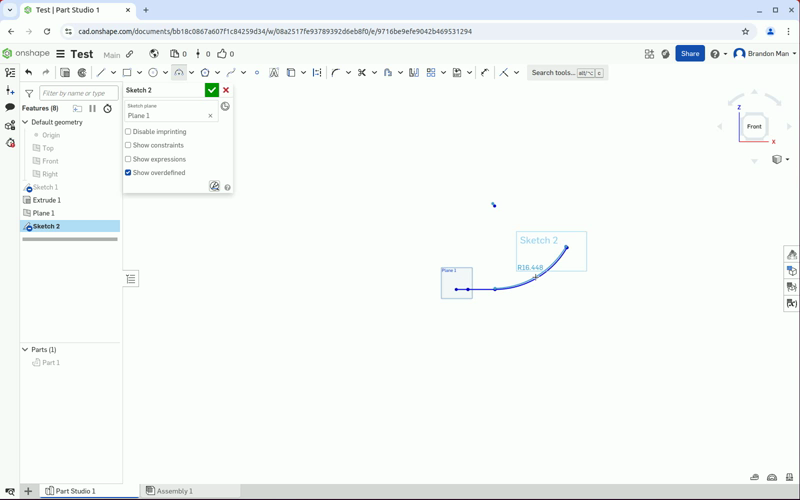
scroll(6)
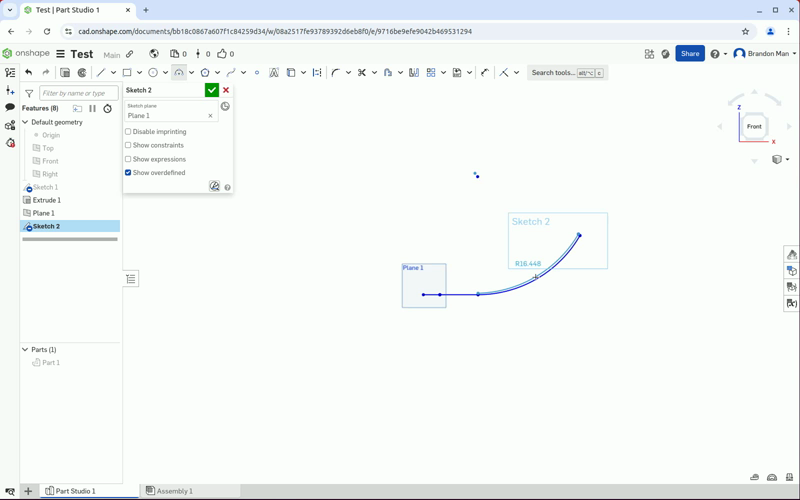
scroll(6)
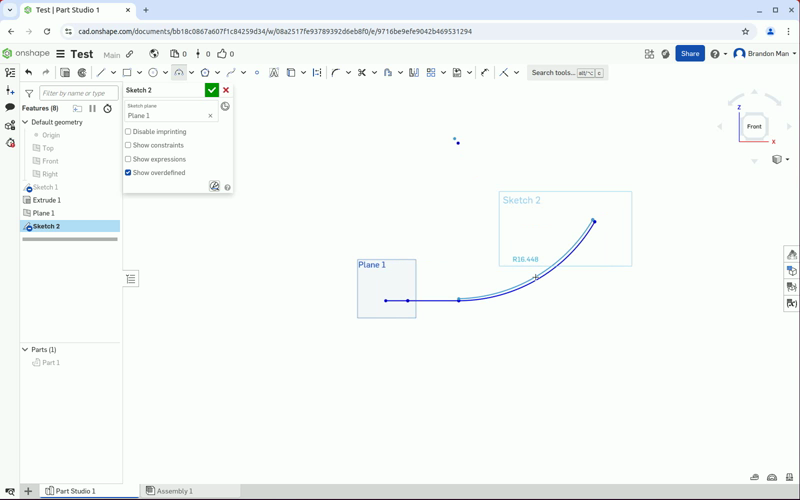
scroll(6)
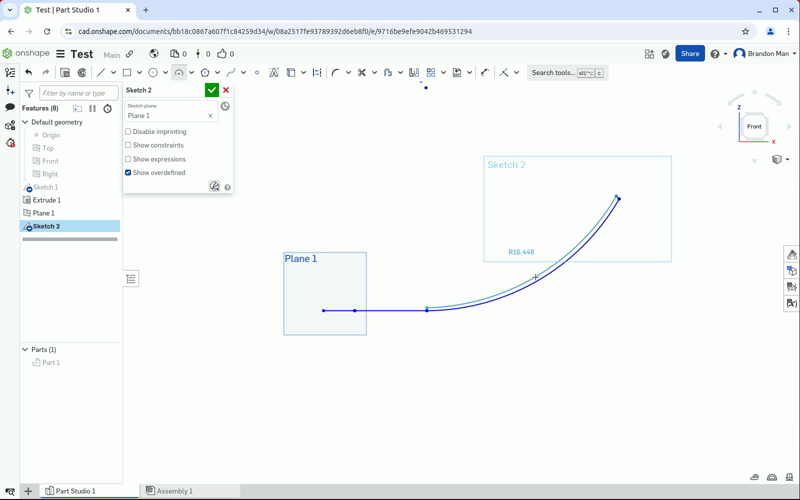
scroll(6)
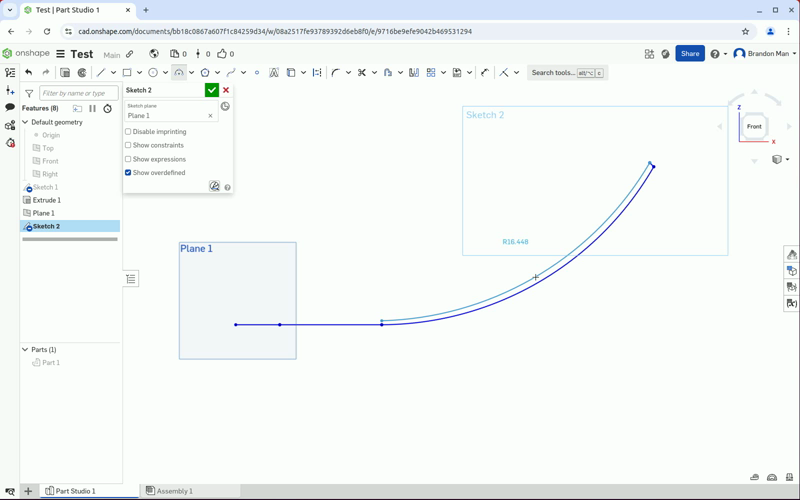
scroll(6)
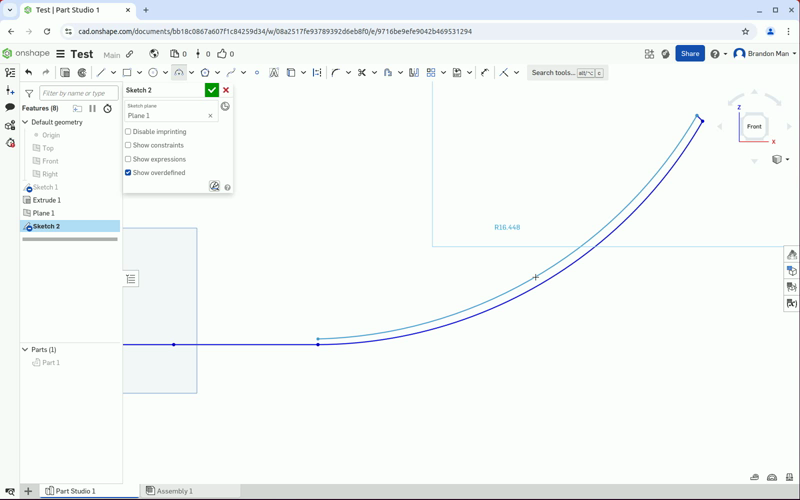
scroll(6)
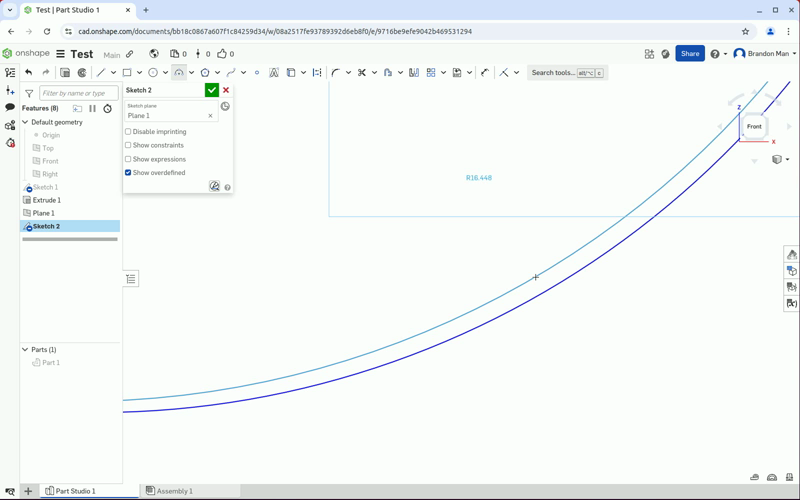
click(535, 276)
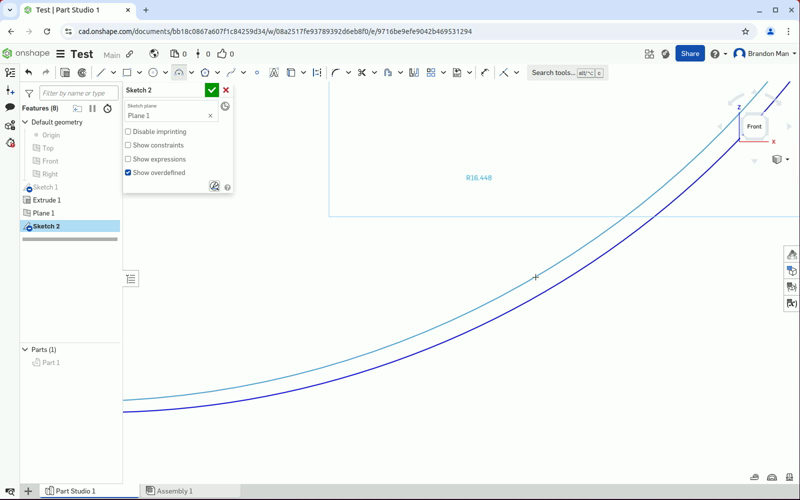
scroll(-6)
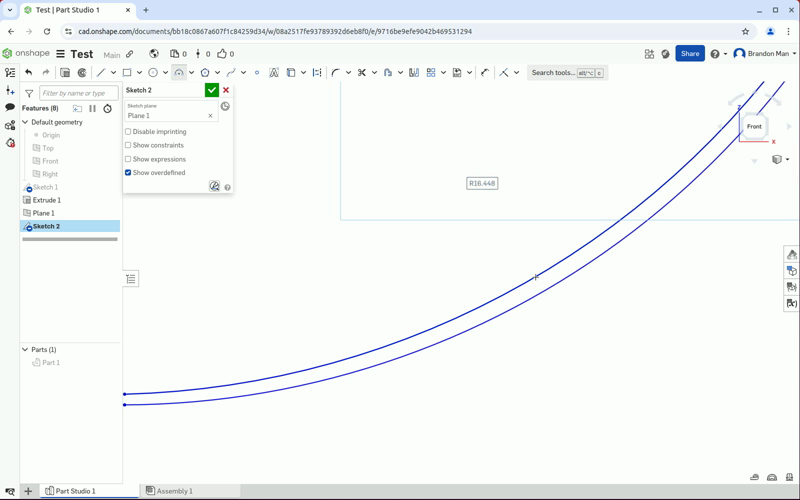
scroll(-6)
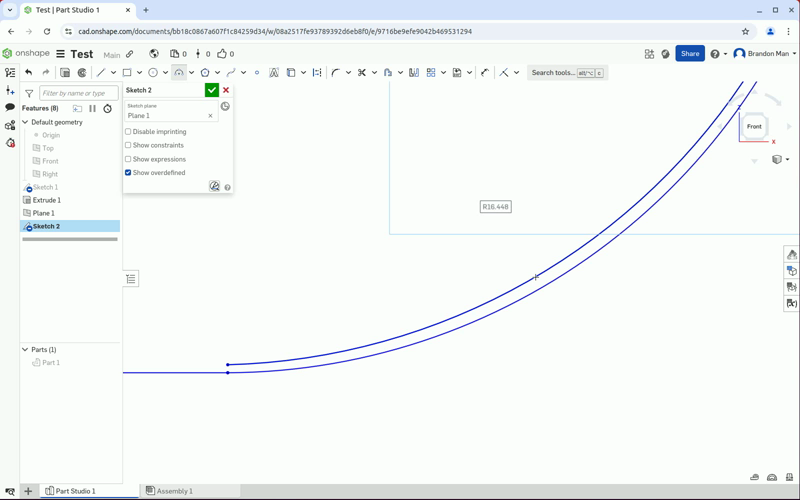
scroll(-6)
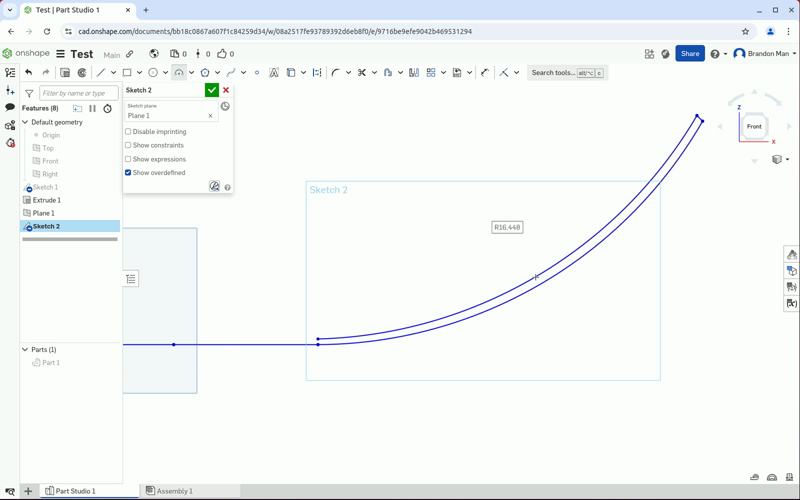
scroll(-6)
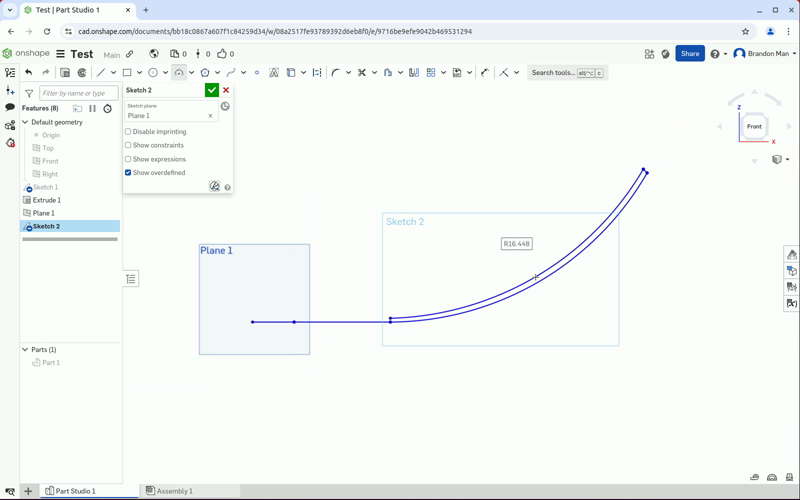
scroll(-6)
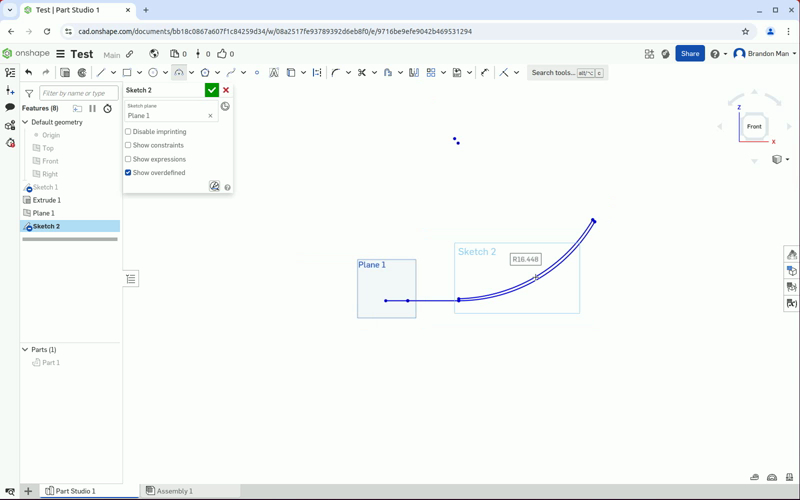
scroll(-6)
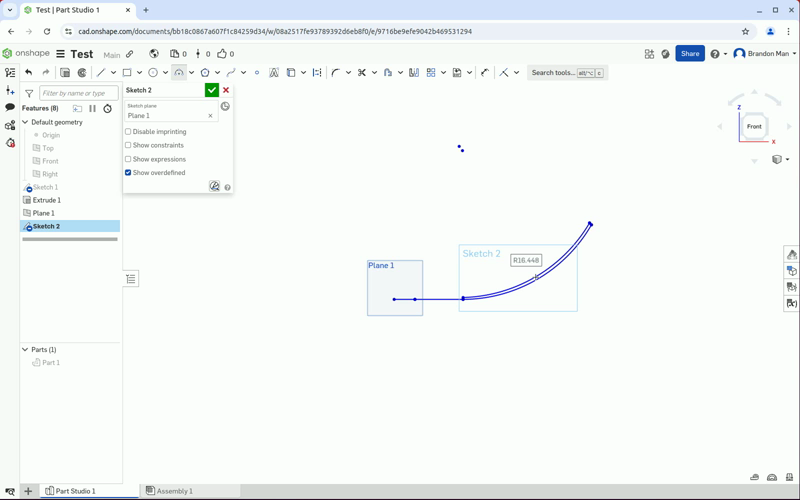
scroll(-6)
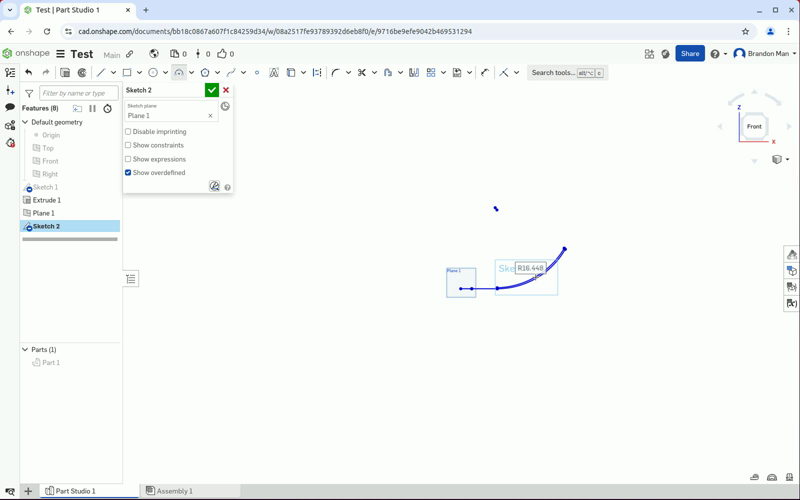
key_up(shift)
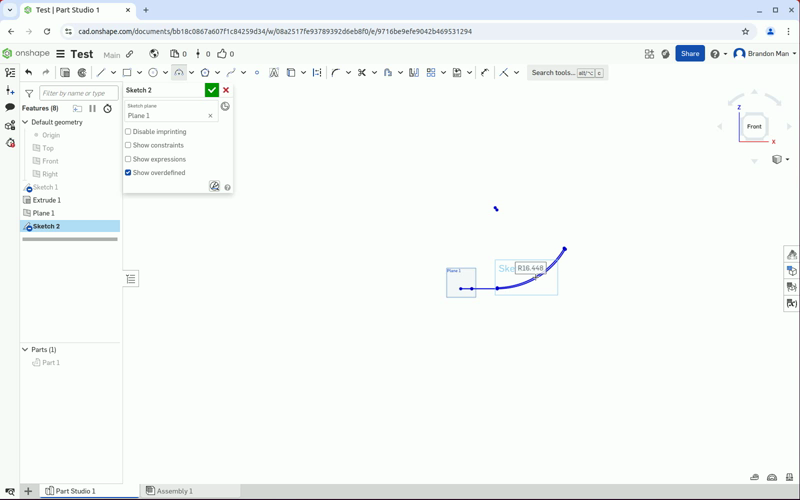
key(esc)
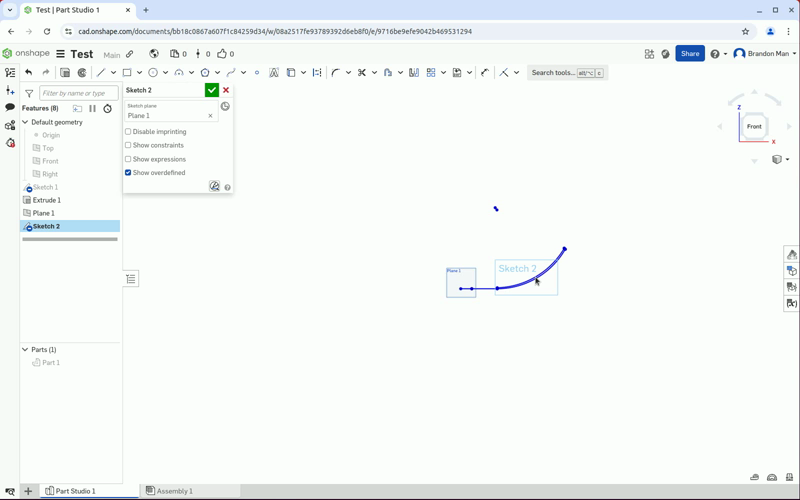
key(l)
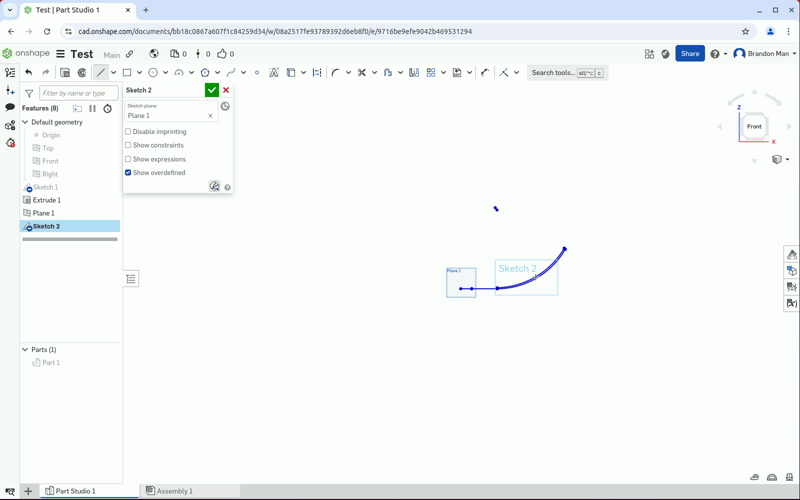
mouse_move(497, 287)
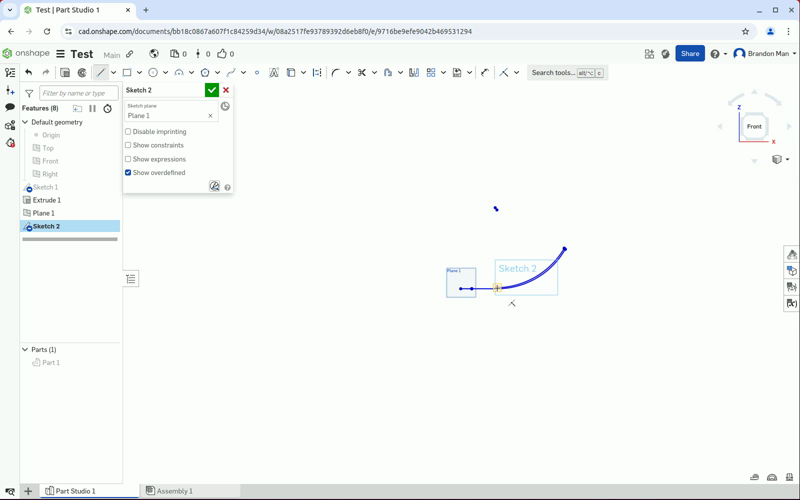
scroll(6)
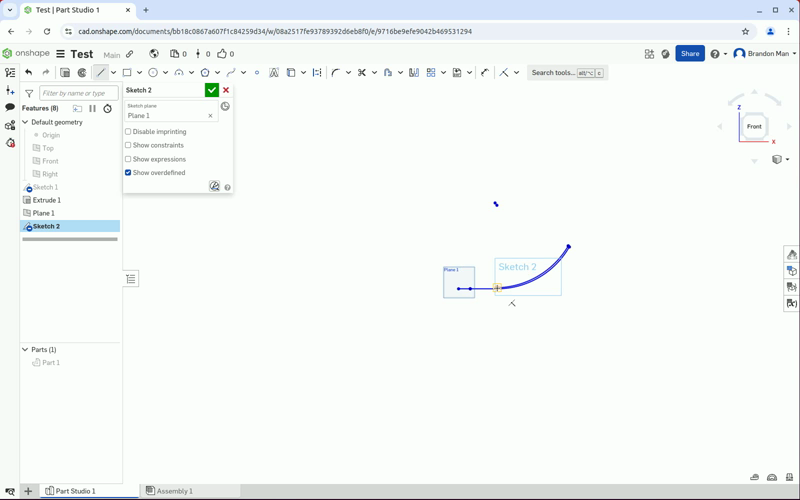
scroll(6)
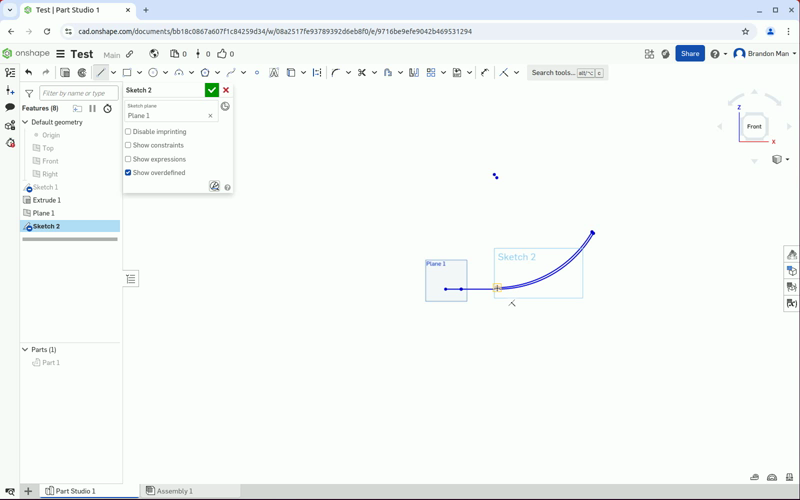
scroll(6)
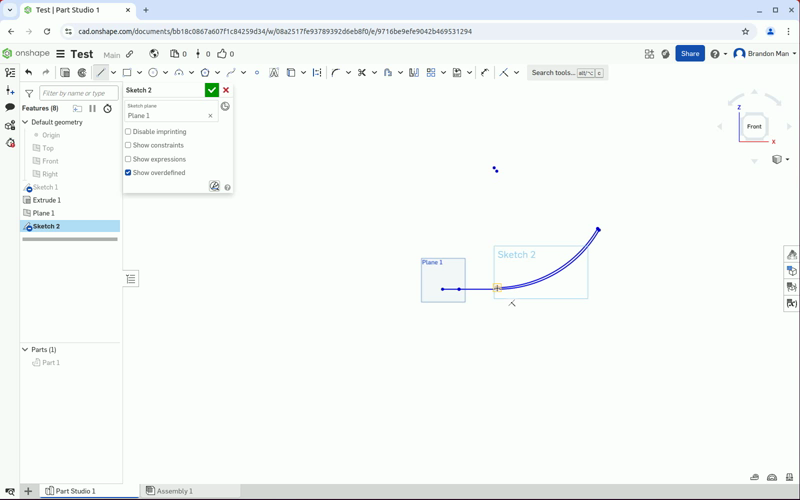
scroll(6)
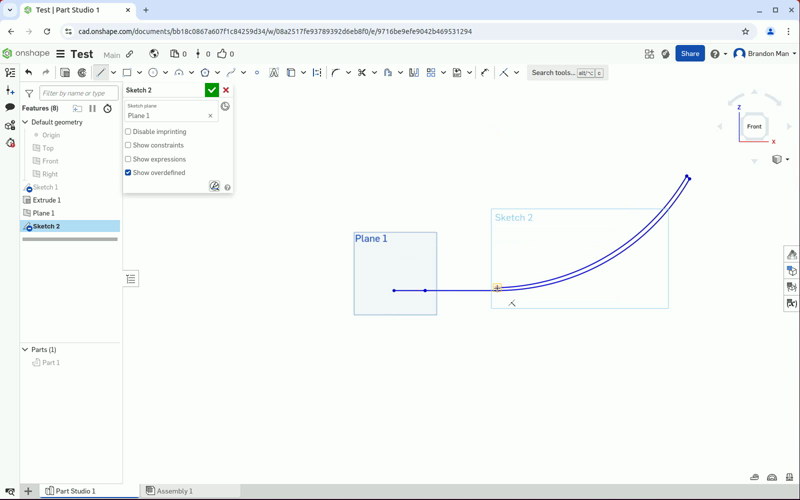
scroll(6)
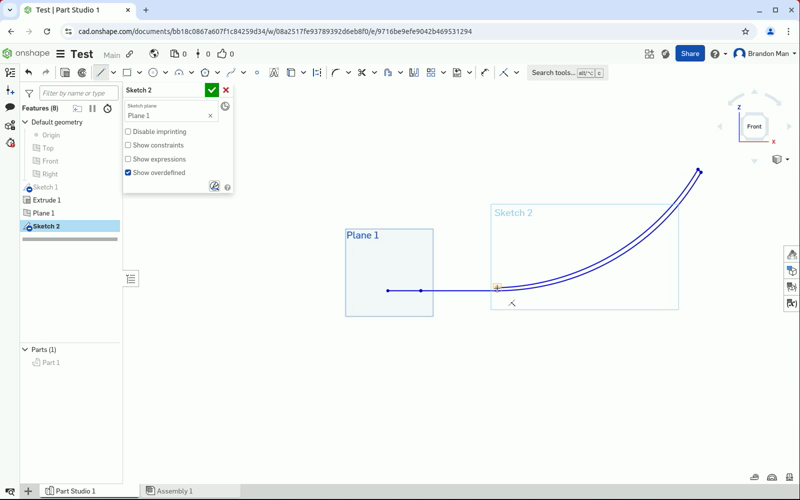
scroll(6)
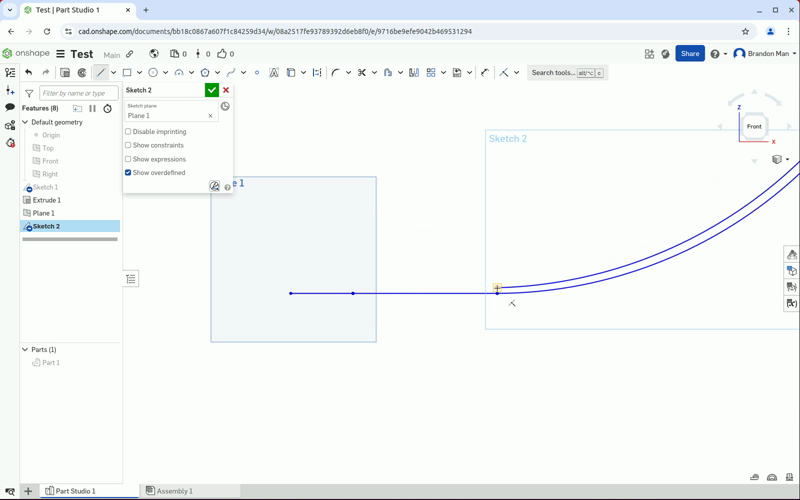
scroll(6)
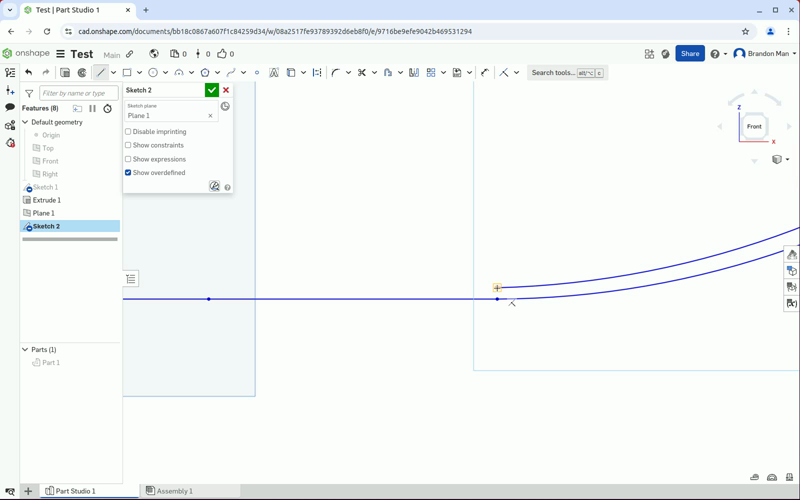
click(497, 287)
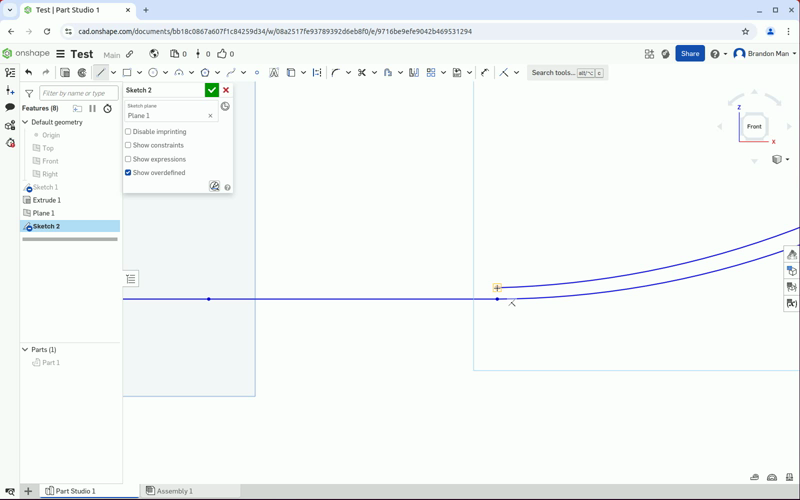
scroll(-6)
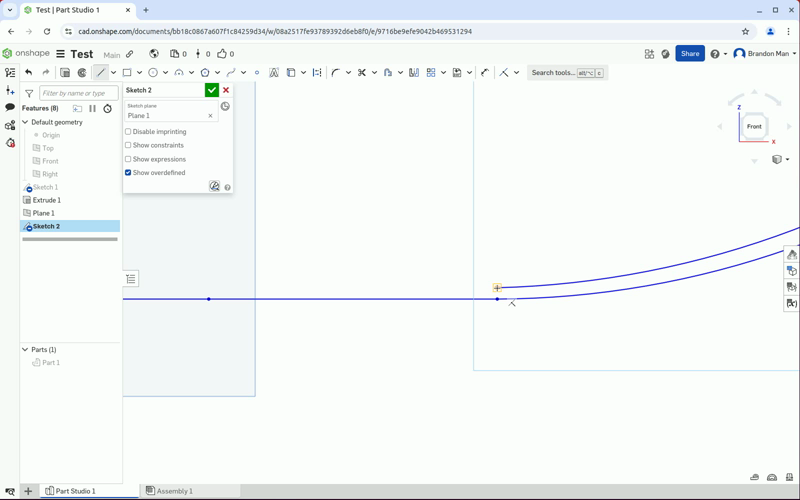
scroll(-6)
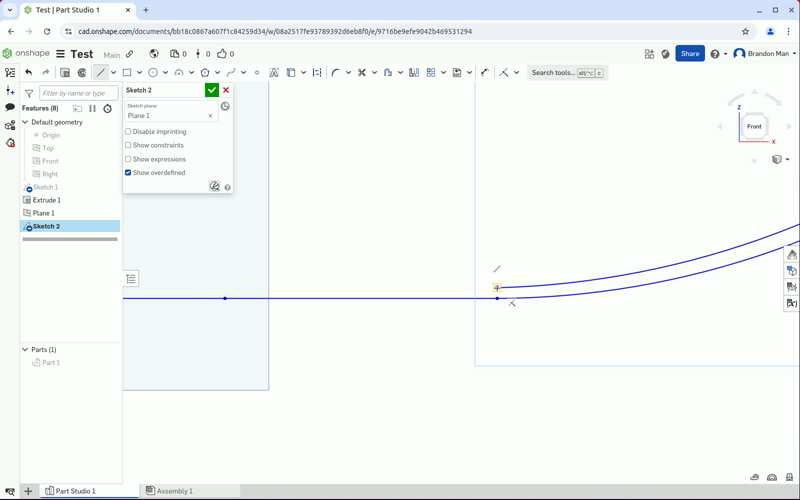
scroll(-6)
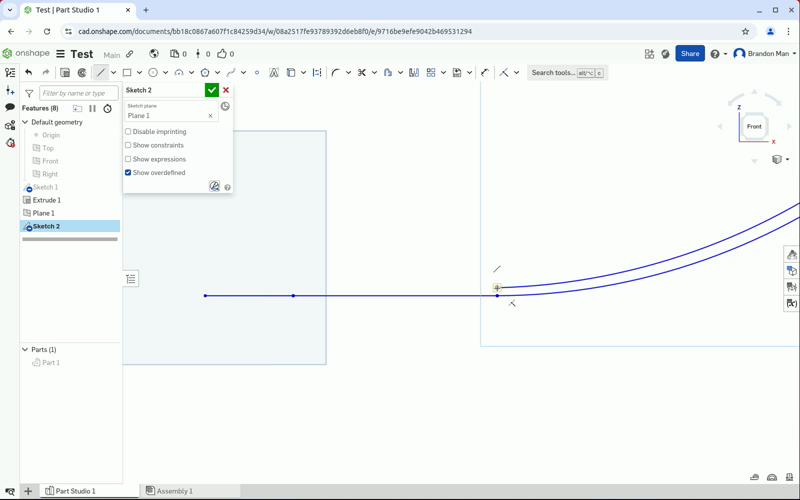
scroll(-6)
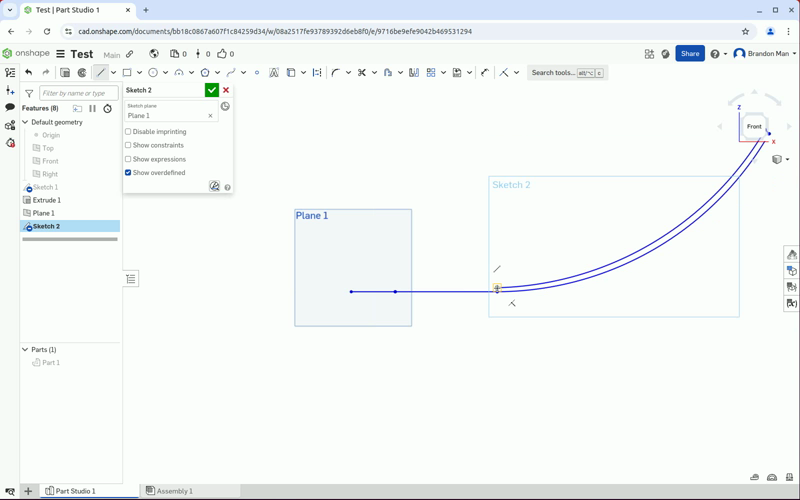
scroll(-6)
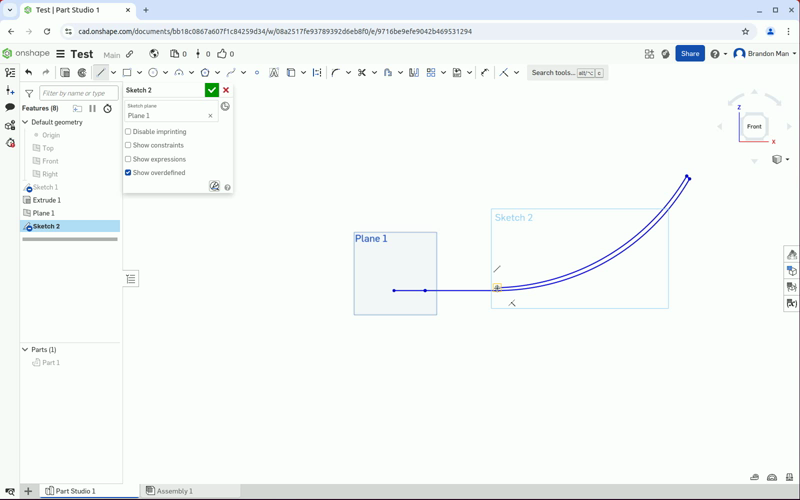
scroll(-6)
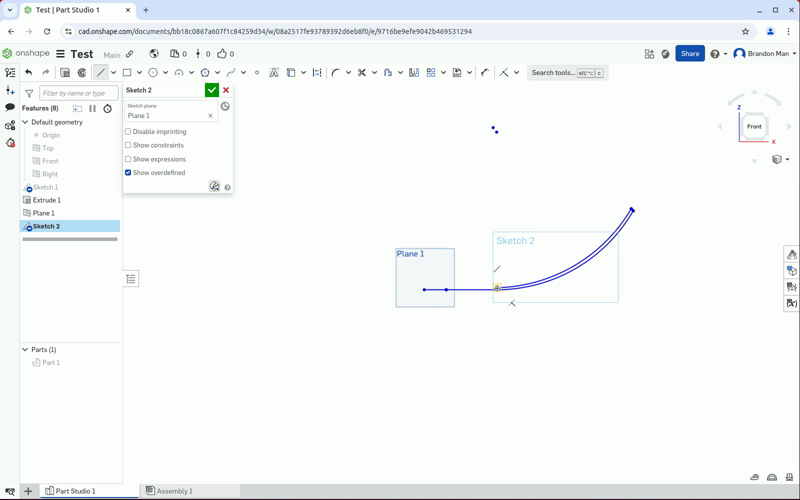
scroll(-6)
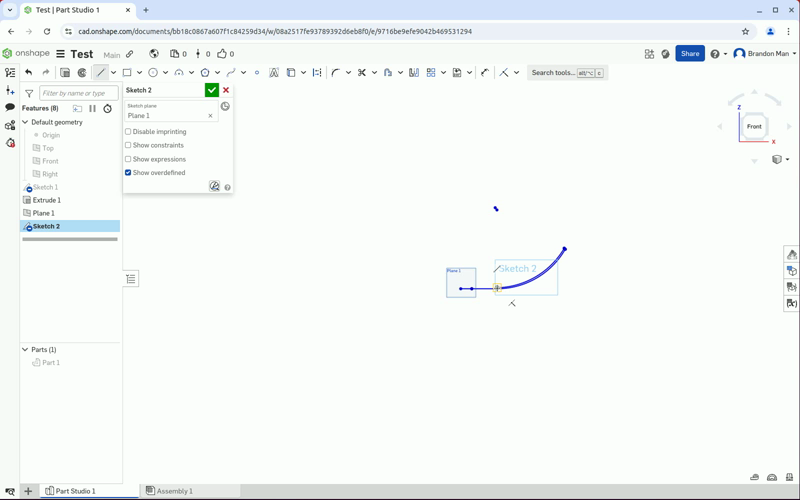
key_down(shift)
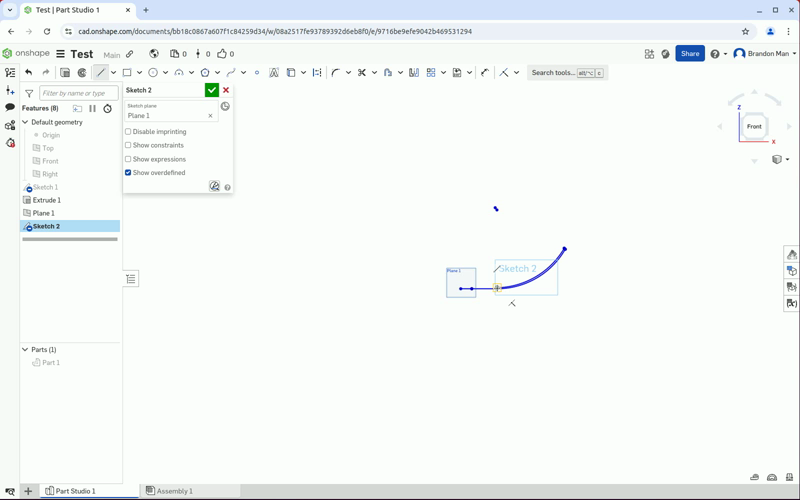
mouse_move(527, 287)
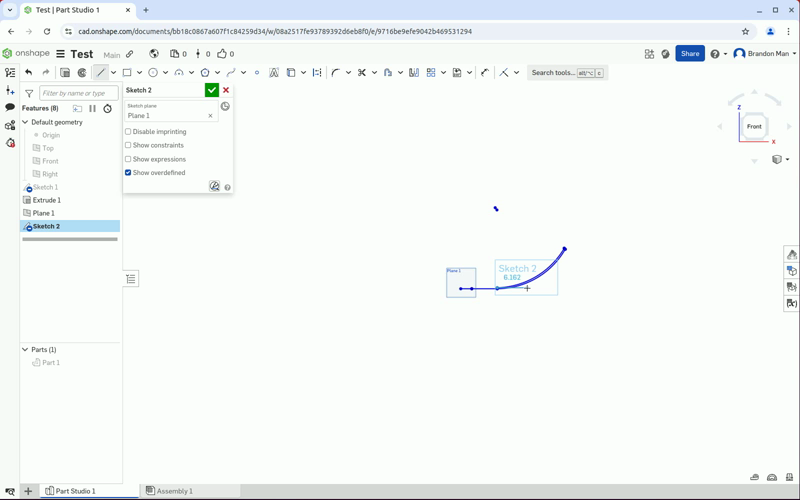
mouse_move(460, 287)
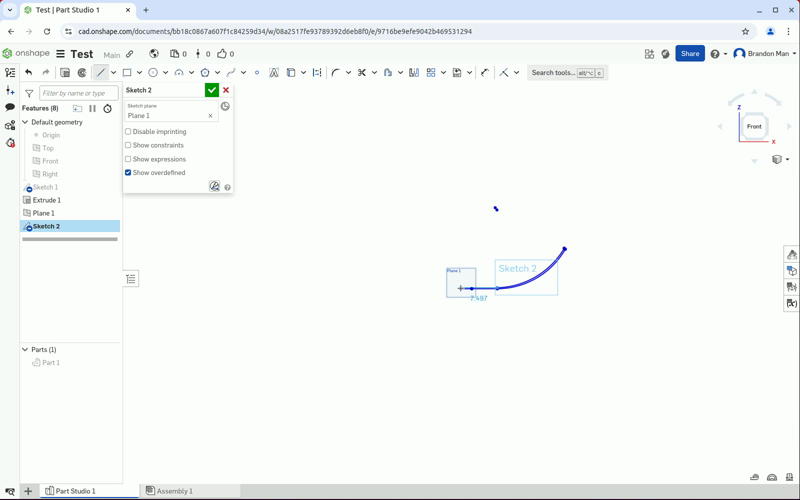
scroll(6)
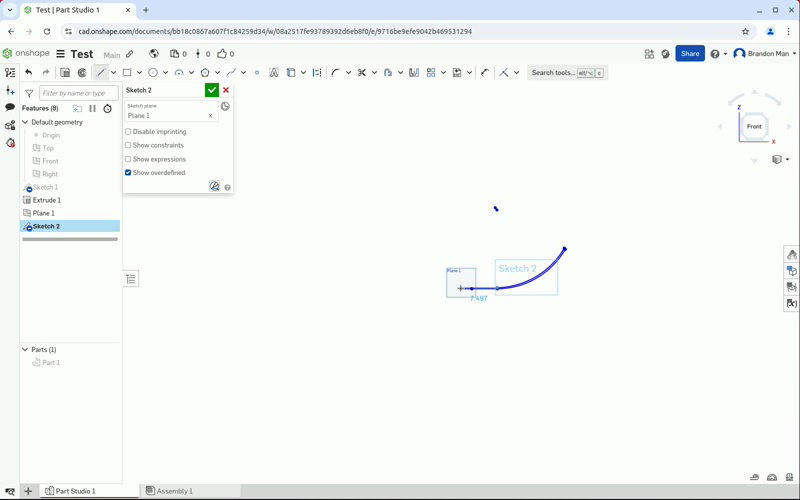
scroll(6)
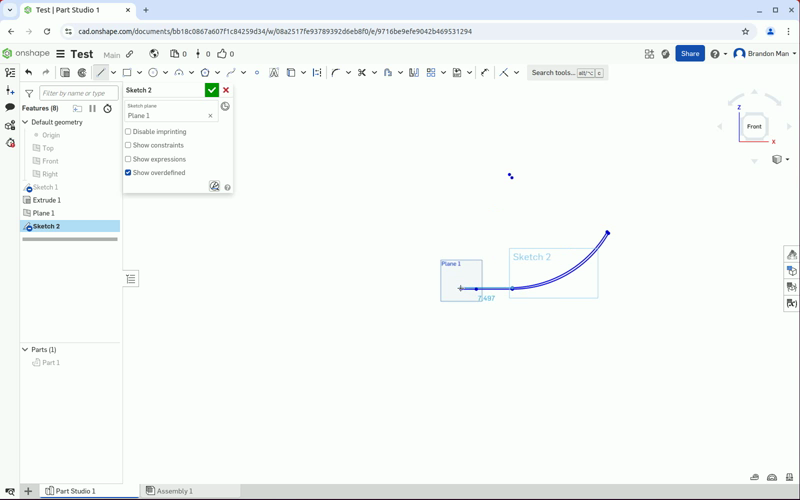
scroll(6)
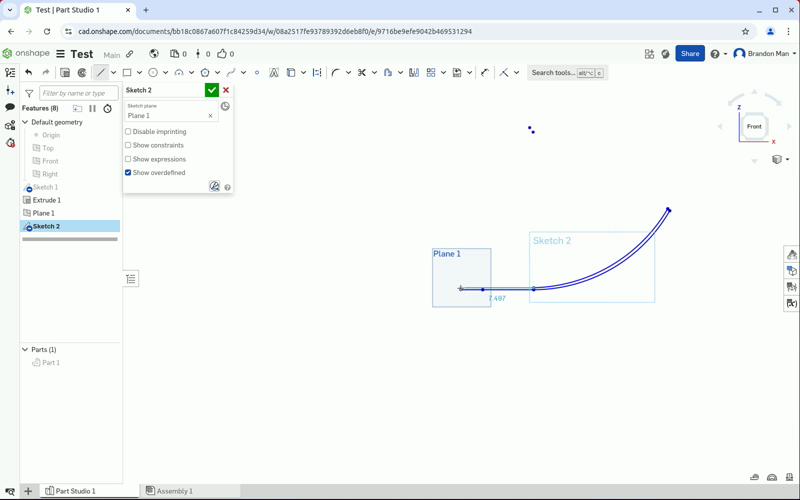
scroll(6)
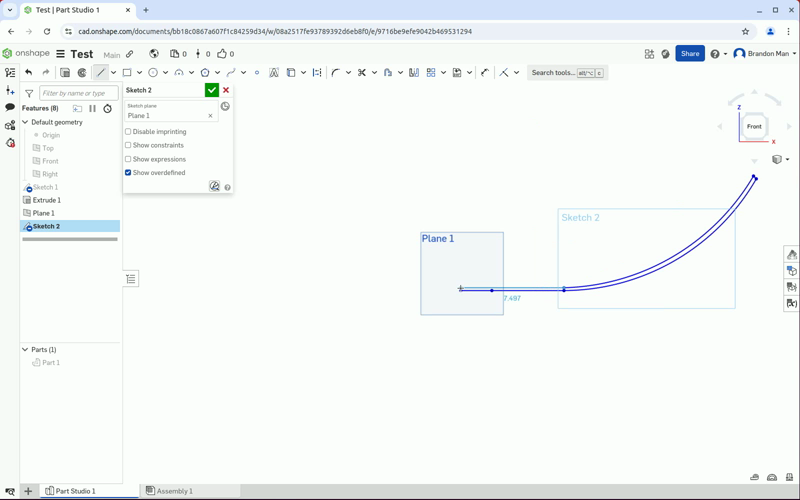
scroll(6)
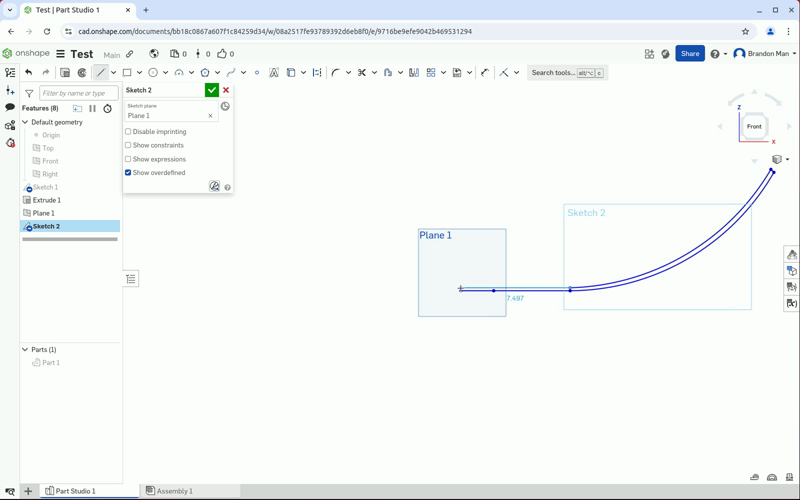
scroll(6)
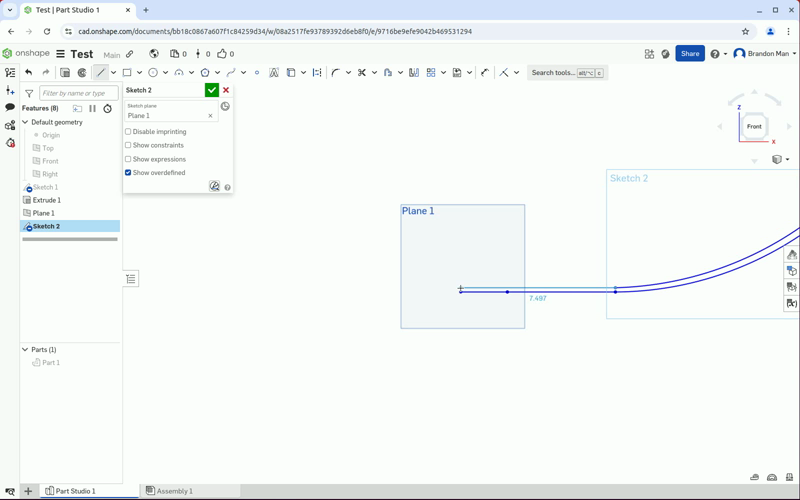
scroll(6)
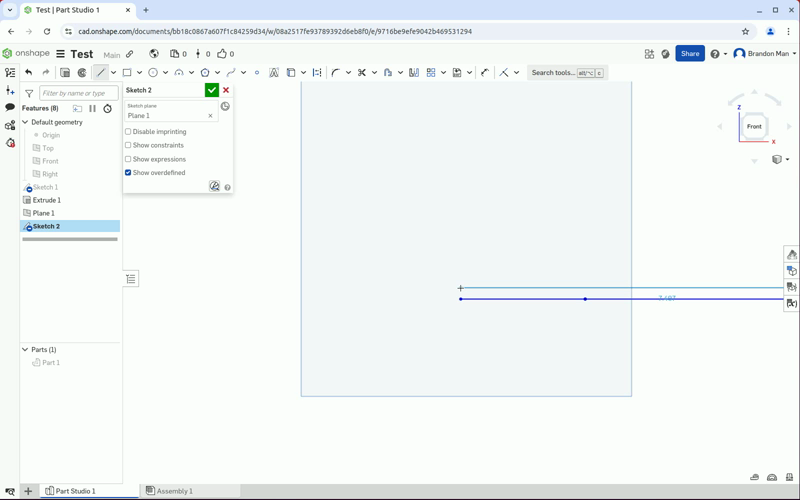
click(460, 287)
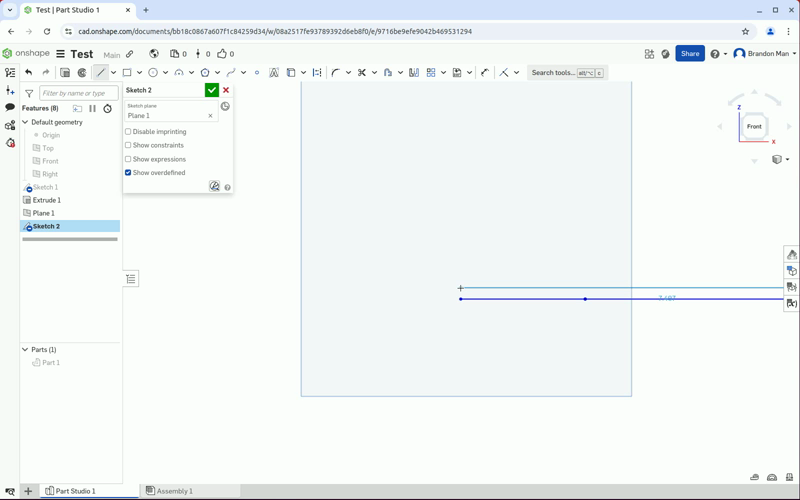
scroll(-6)
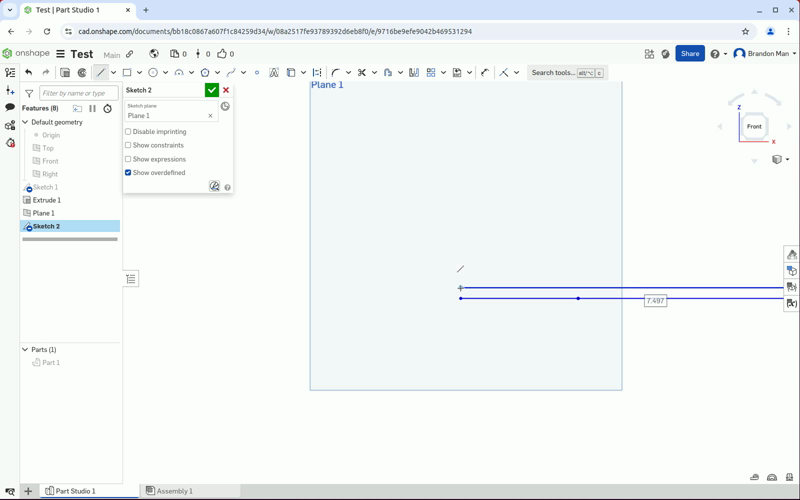
scroll(-6)
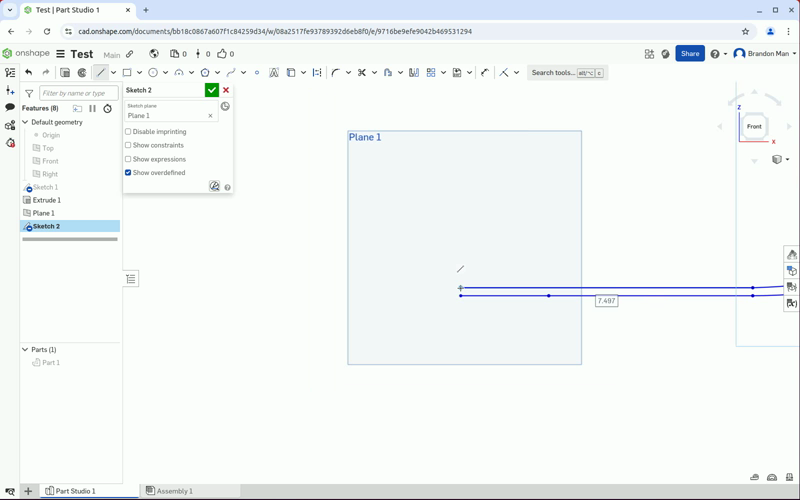
scroll(-6)
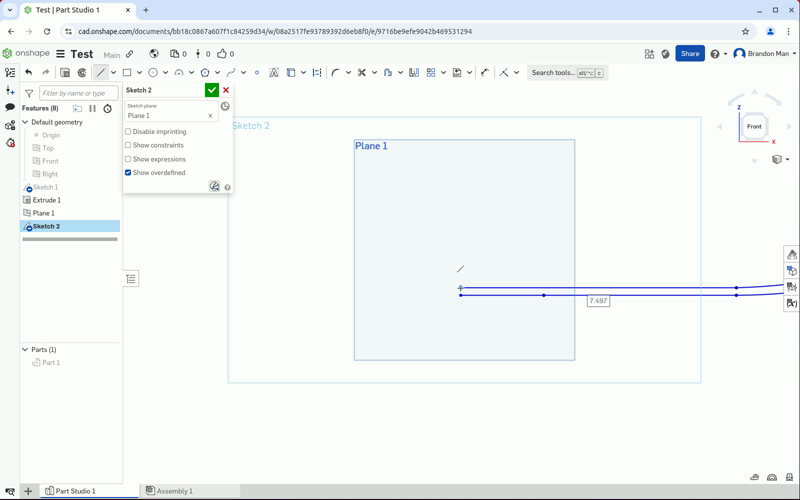
scroll(-6)
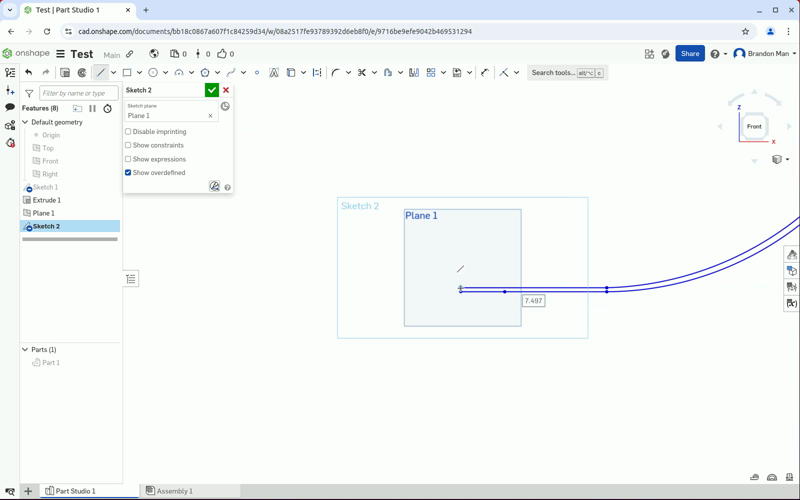
scroll(-6)
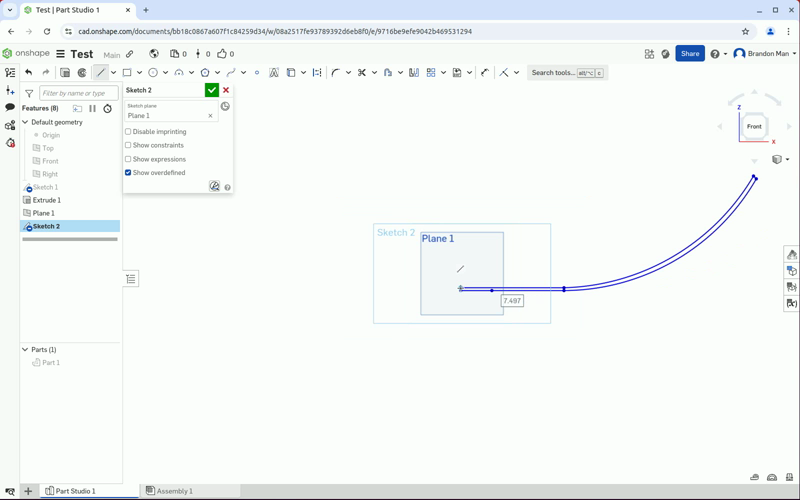
scroll(-6)
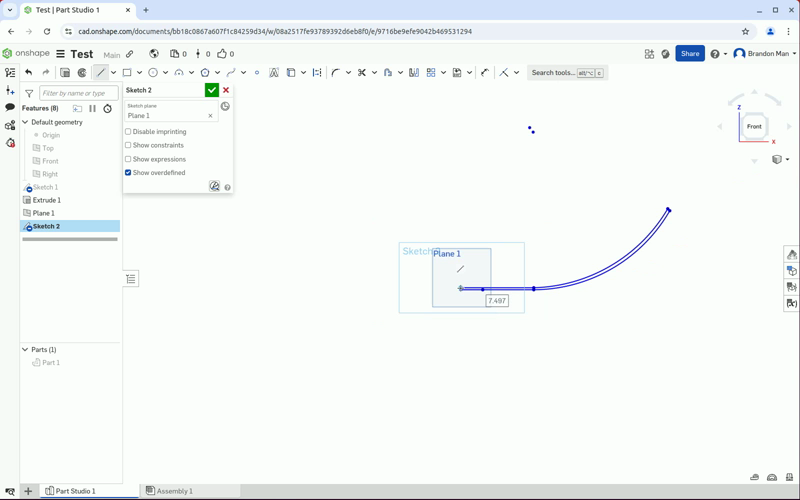
scroll(-6)
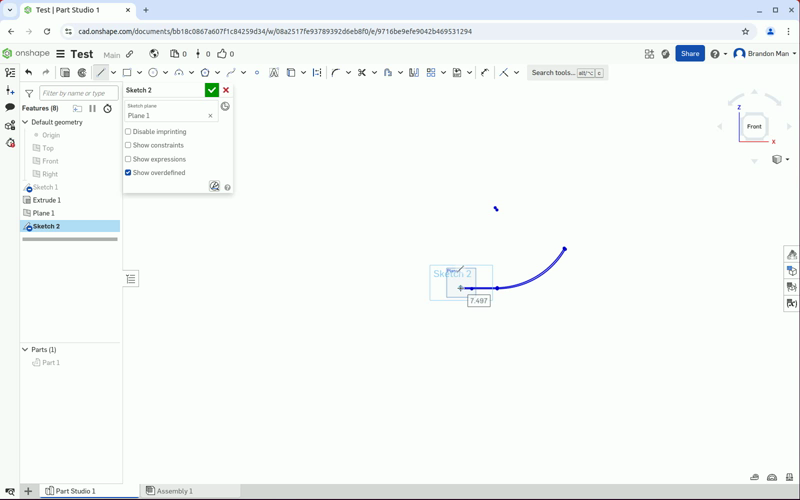
key_up(shift)
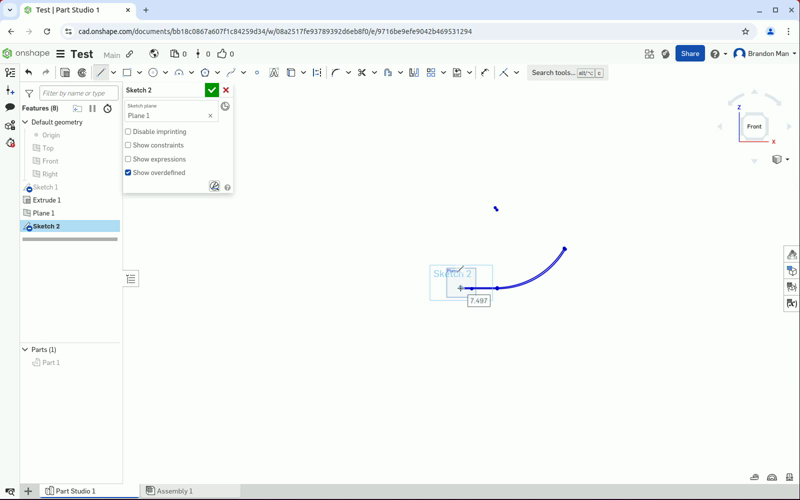
mouse_move(490, 287)
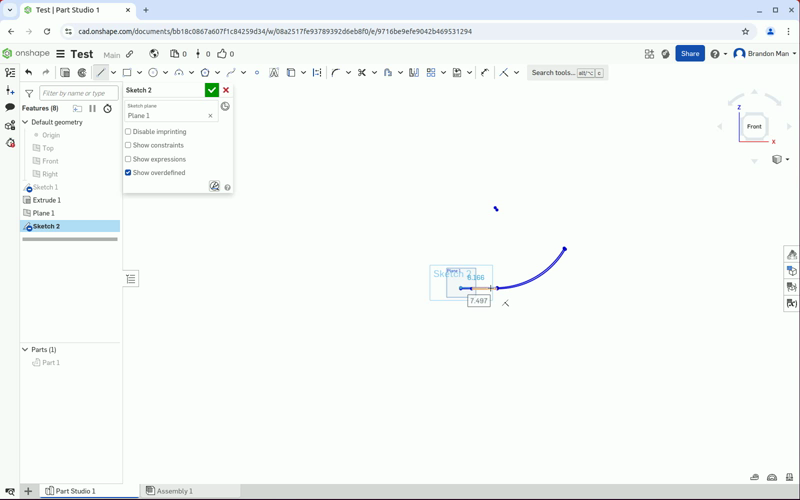
key_down(shift)
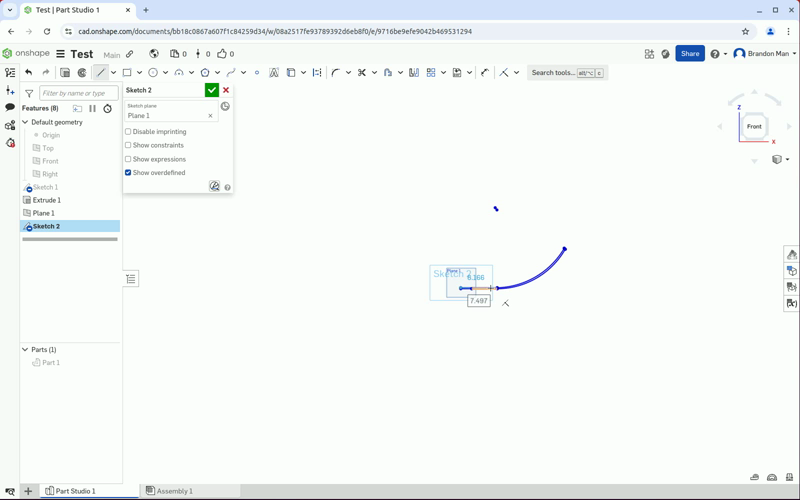
mouse_move(460, 288)
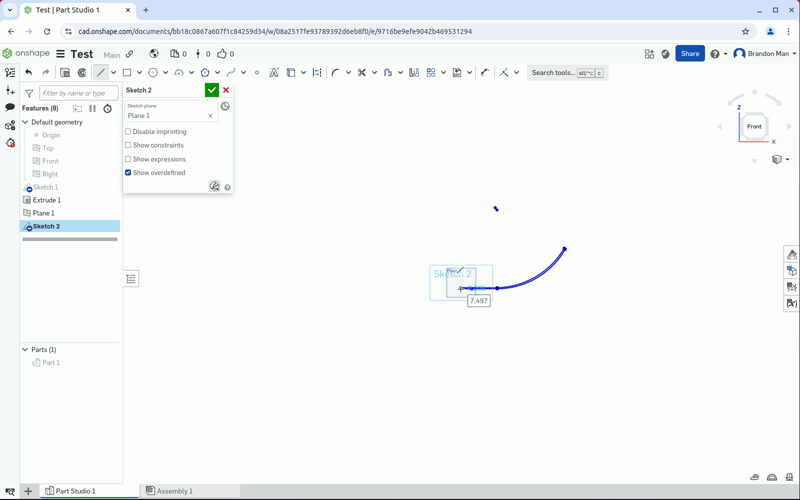
scroll(6)
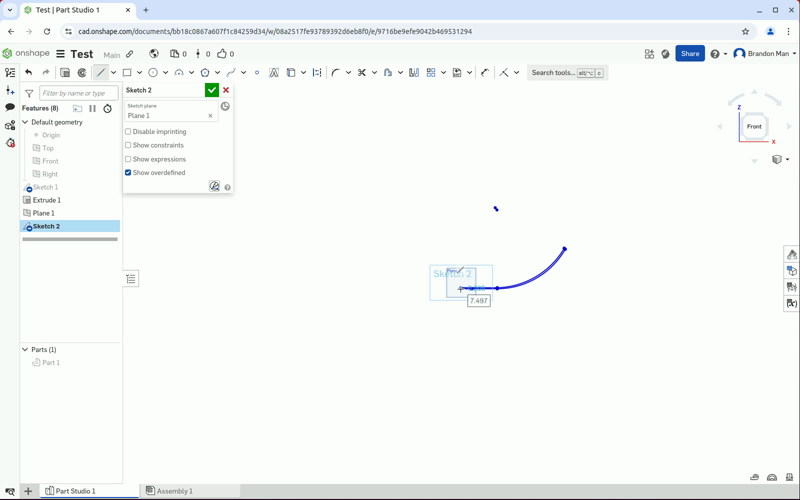
scroll(6)
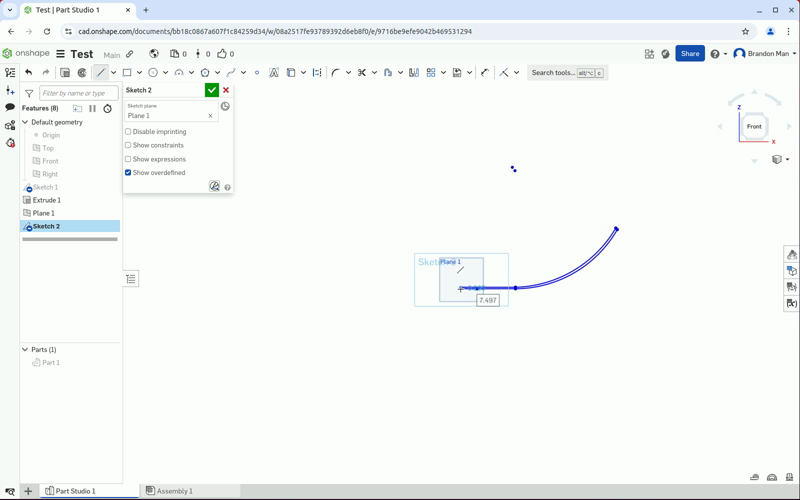
scroll(6)
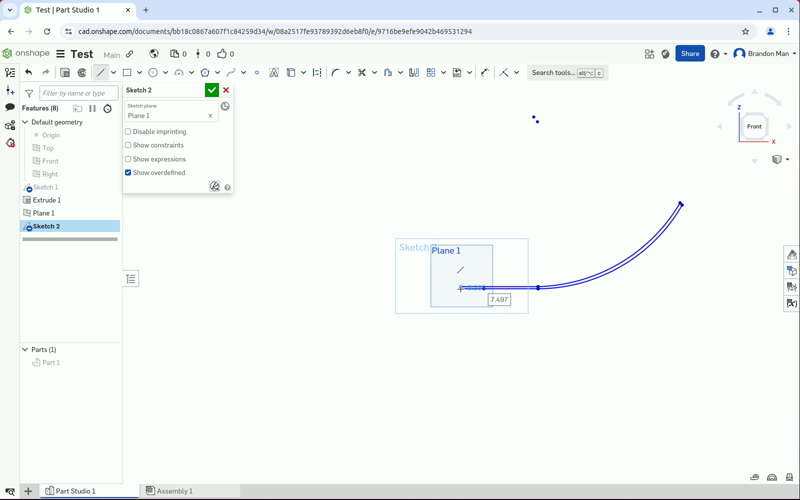
scroll(6)
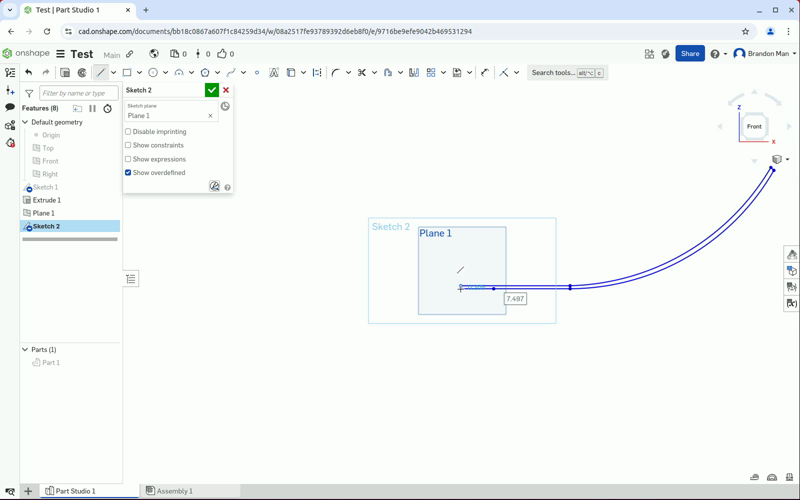
scroll(6)
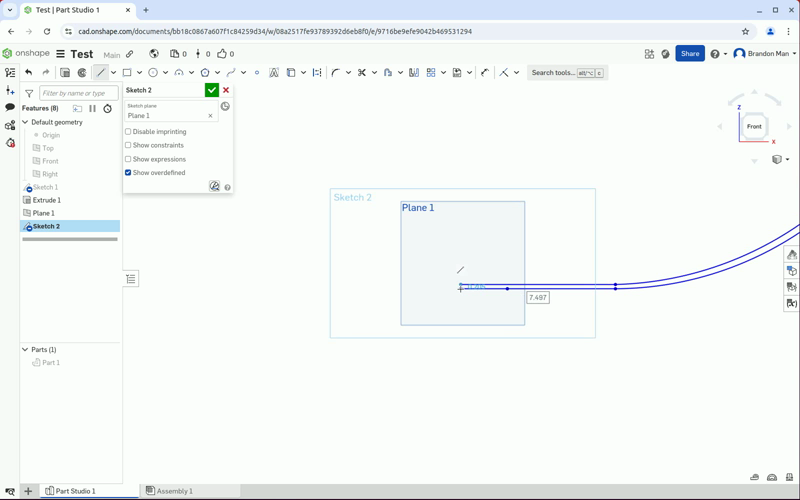
scroll(6)
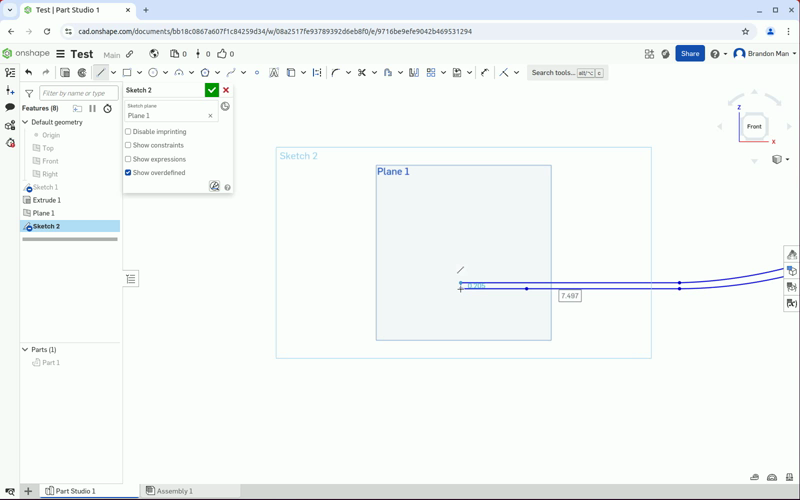
scroll(6)
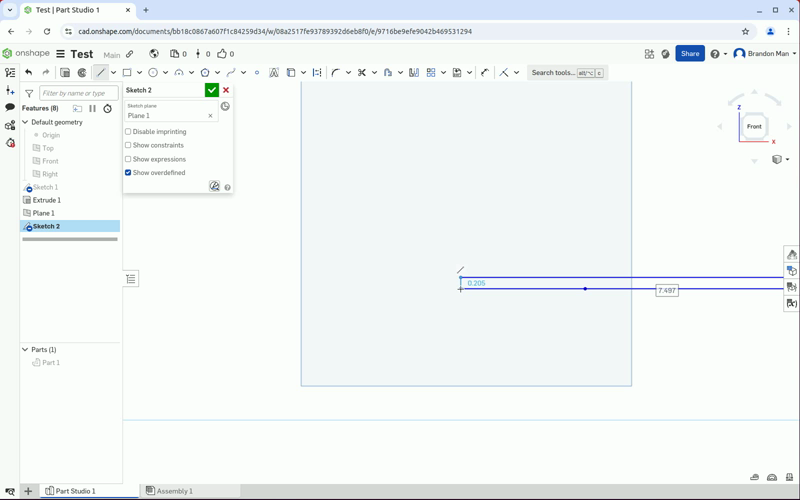
key_up(shift)
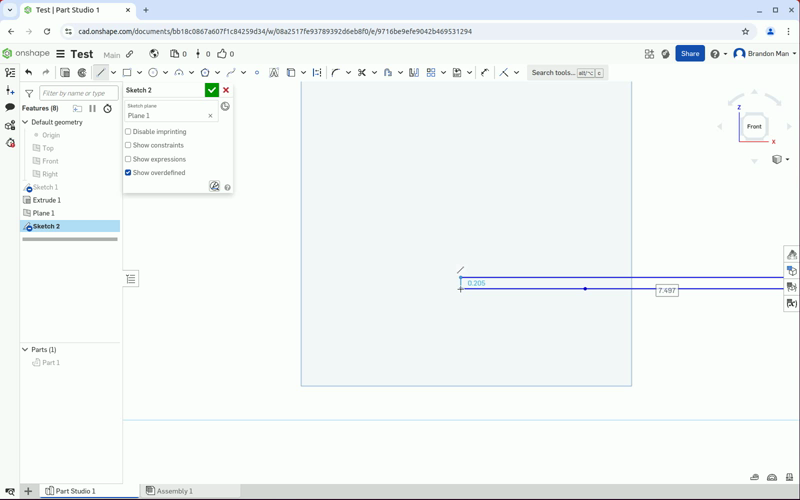
click(460, 288)
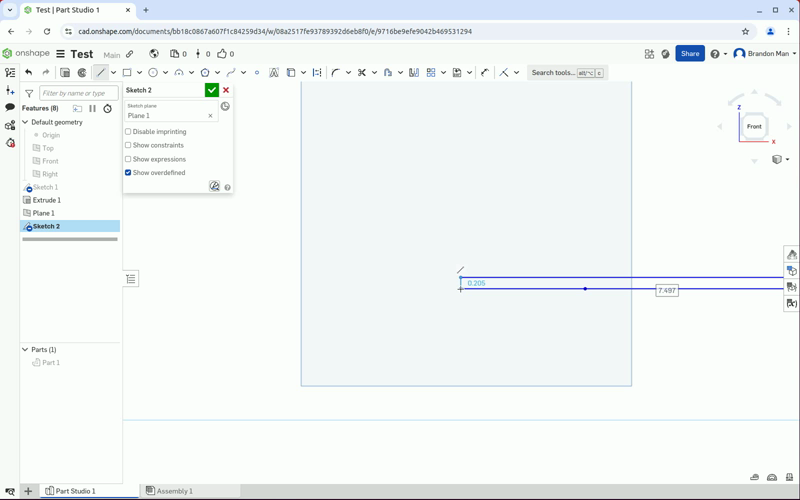
scroll(-6)
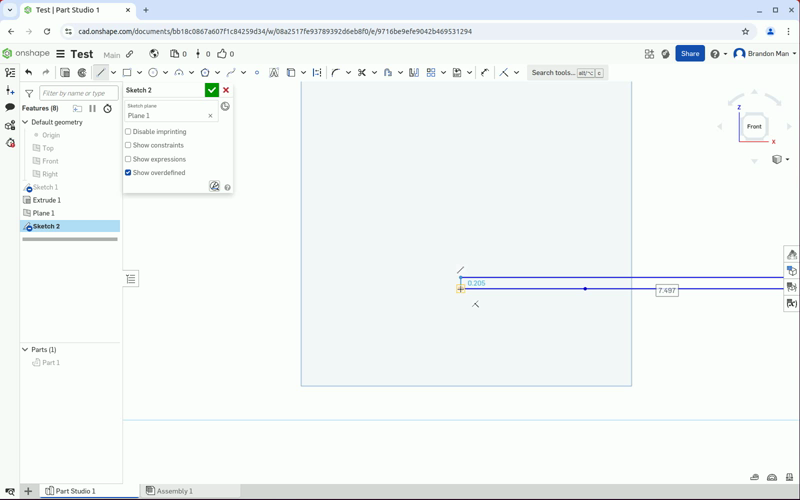
scroll(-6)
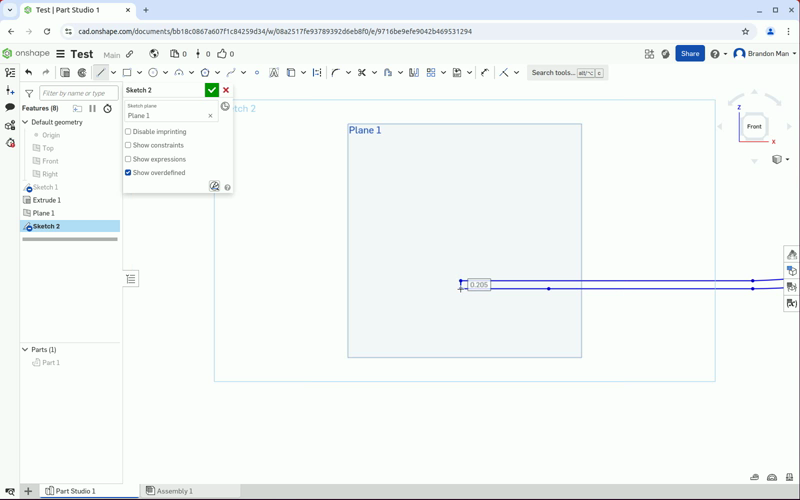
scroll(-6)
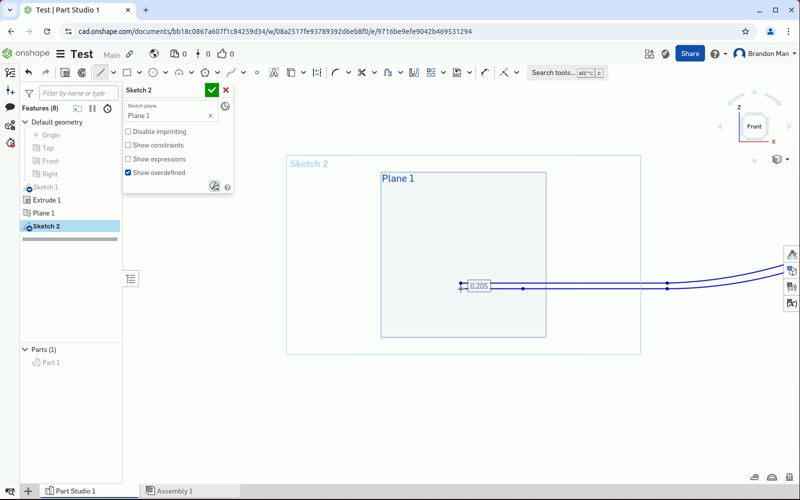
scroll(-6)
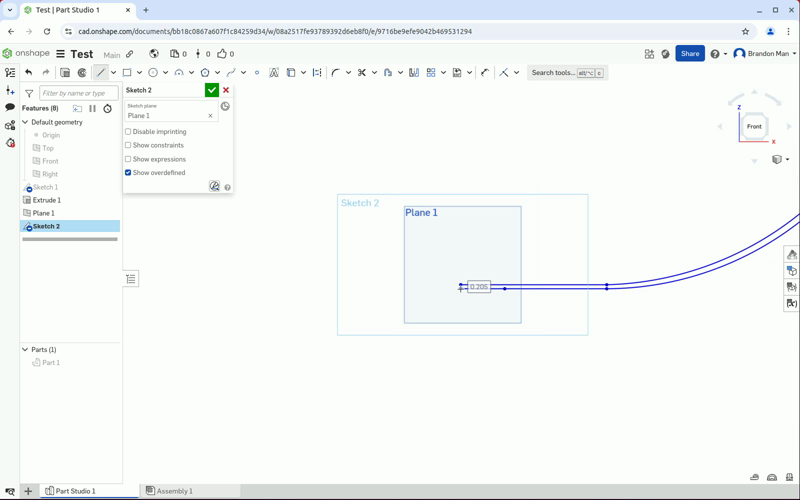
scroll(-6)
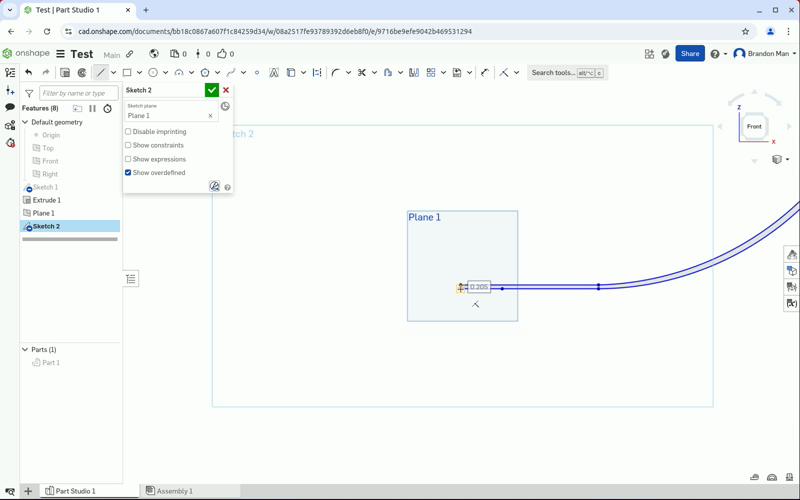
scroll(-6)
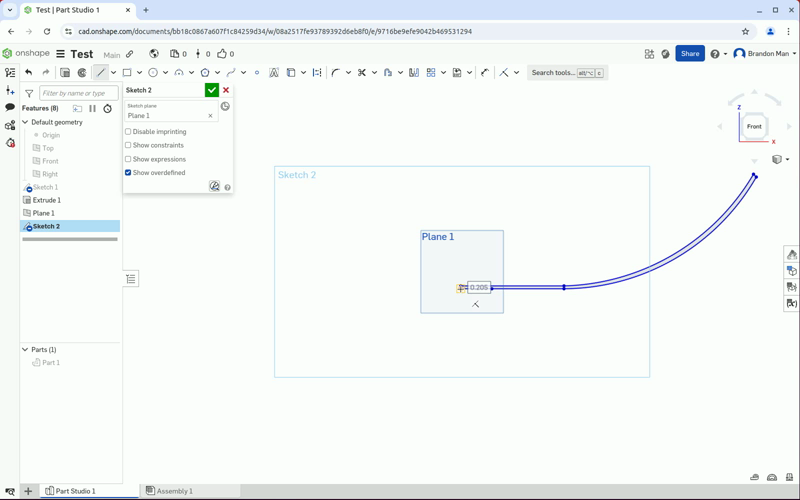
scroll(-6)
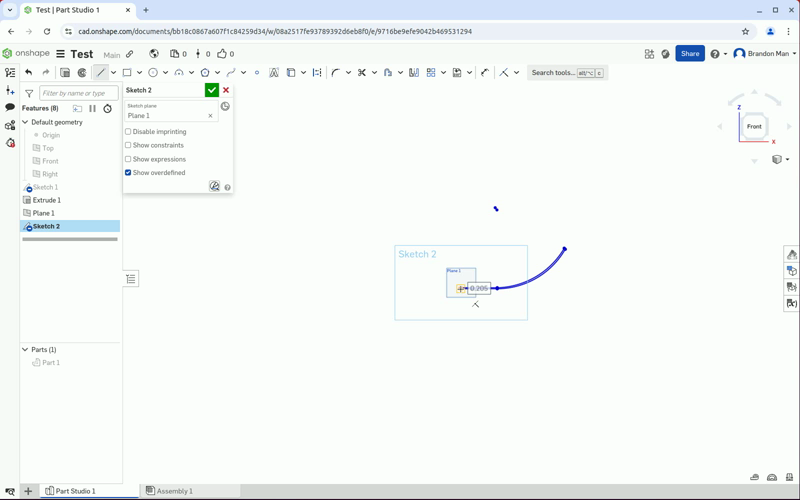
key(esc)
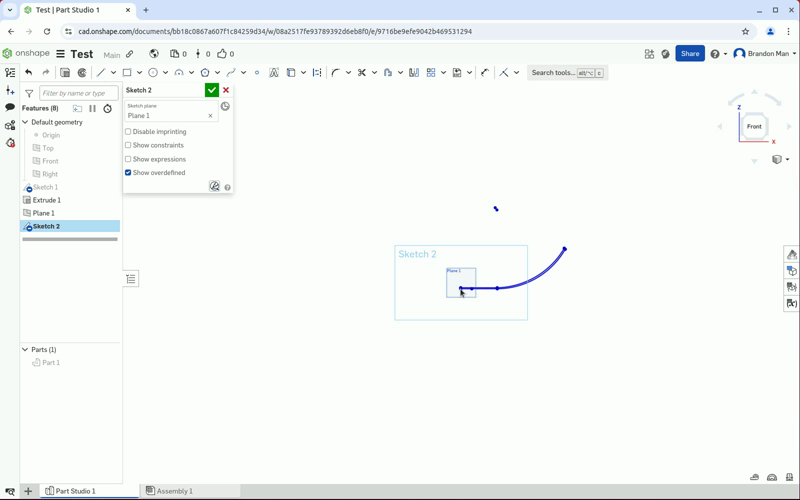
mouse_move(529, 281)
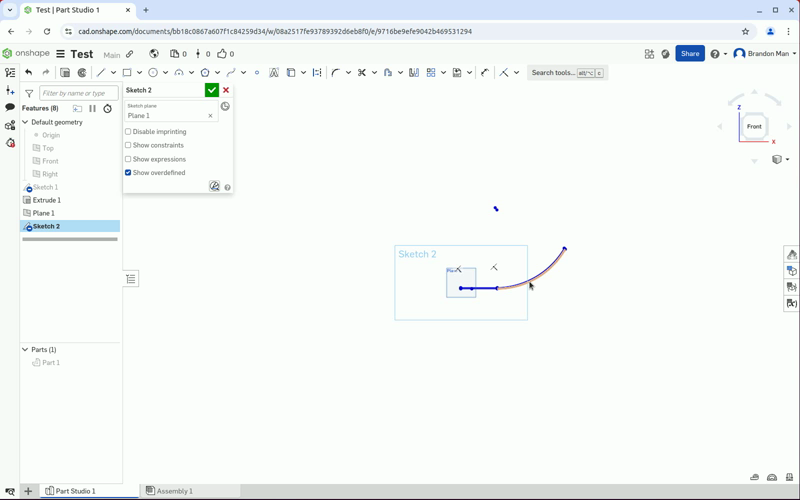
scroll(6)
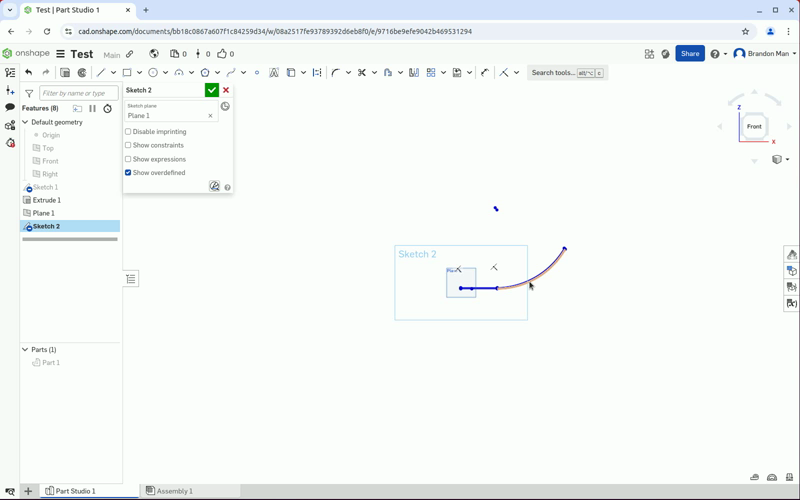
scroll(6)
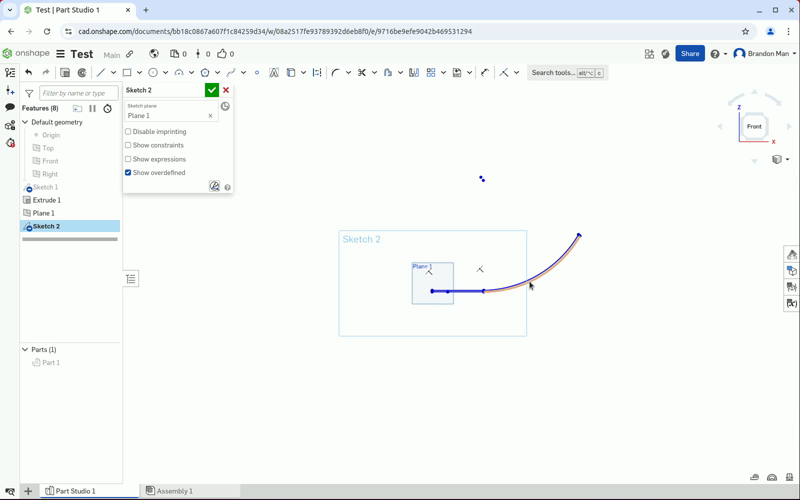
scroll(6)
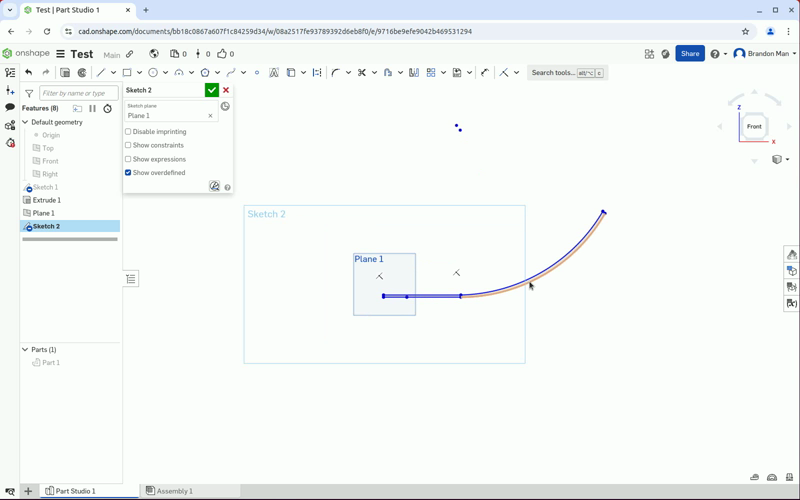
scroll(6)
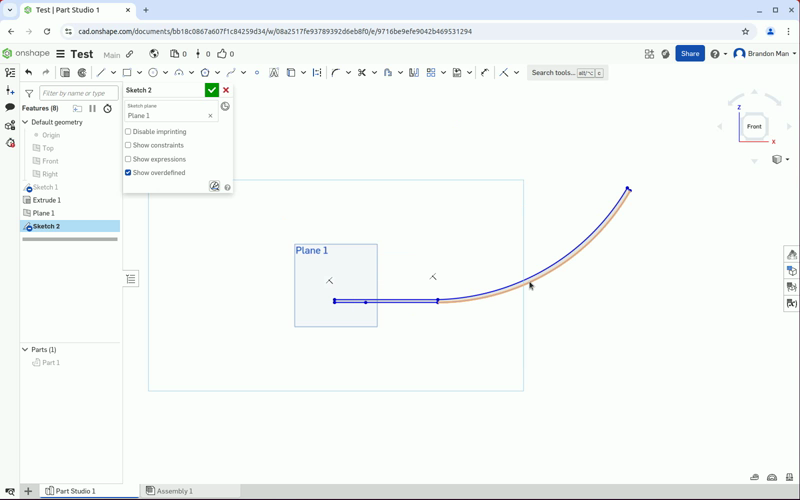
scroll(6)
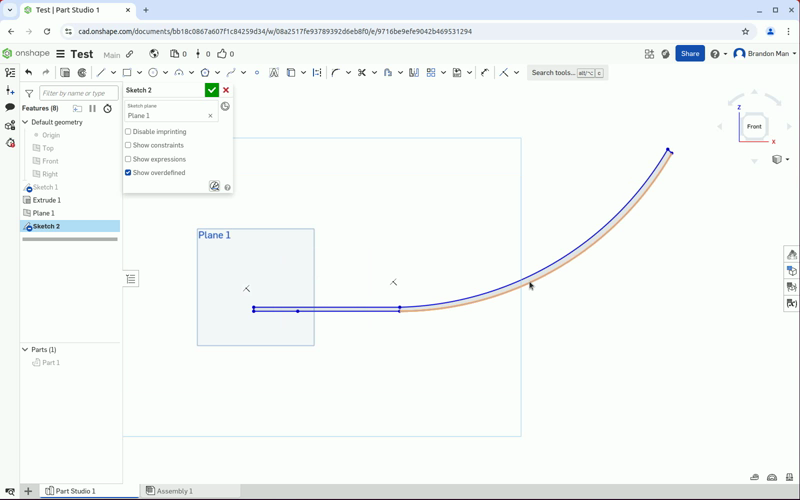
scroll(6)
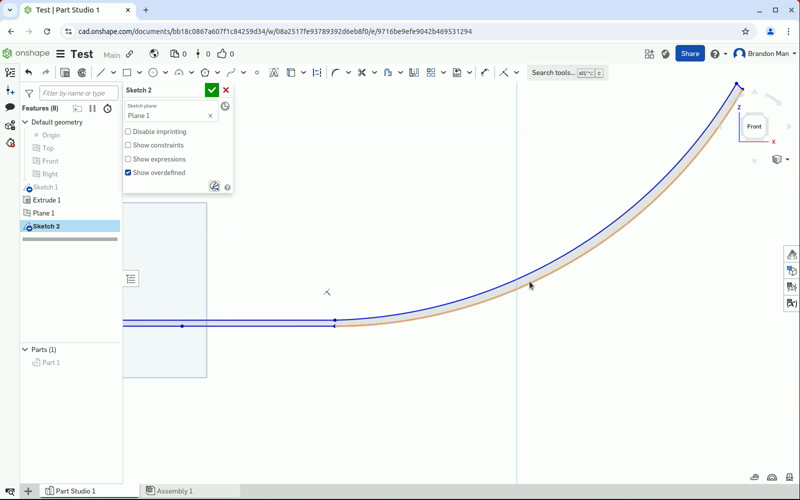
scroll(6)
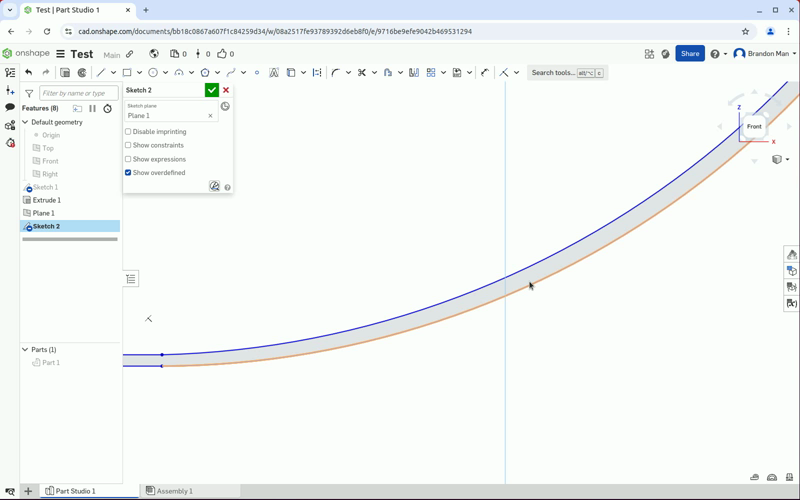
click(529, 281)
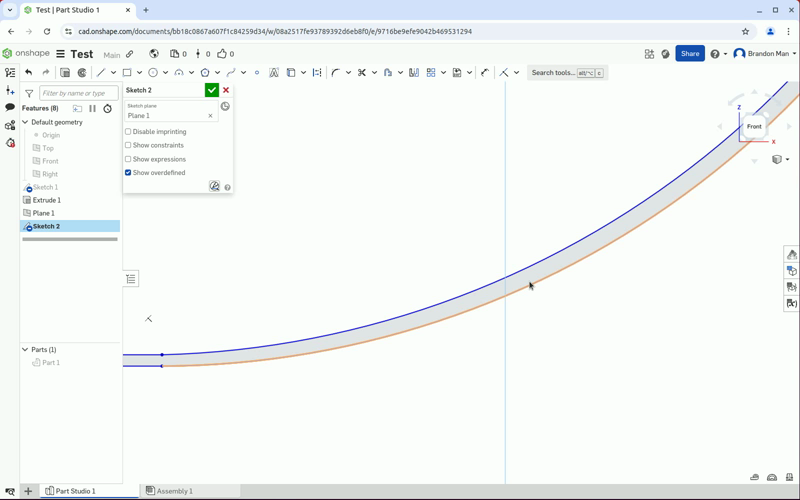
scroll(-6)
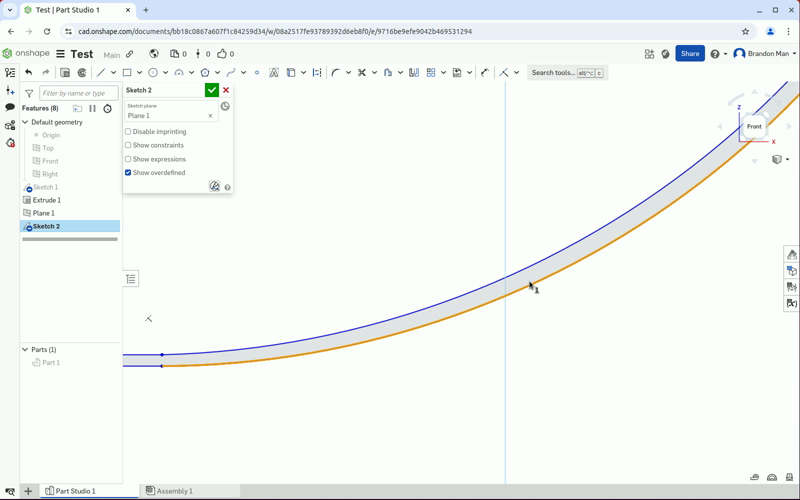
scroll(-6)
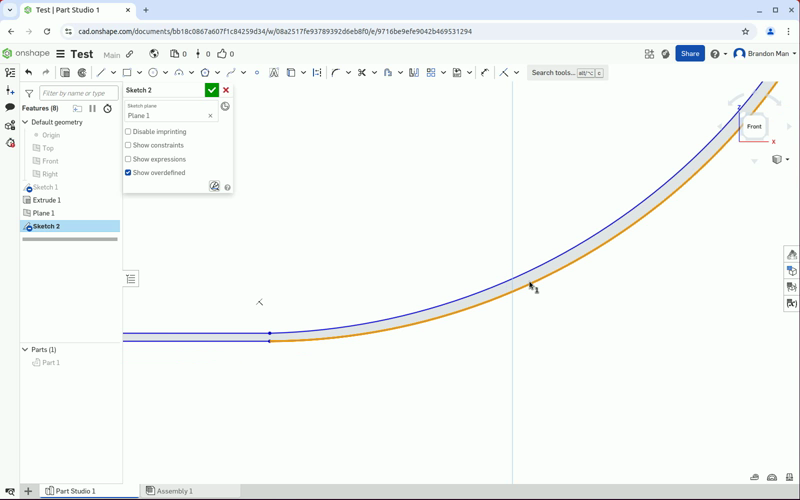
scroll(-6)
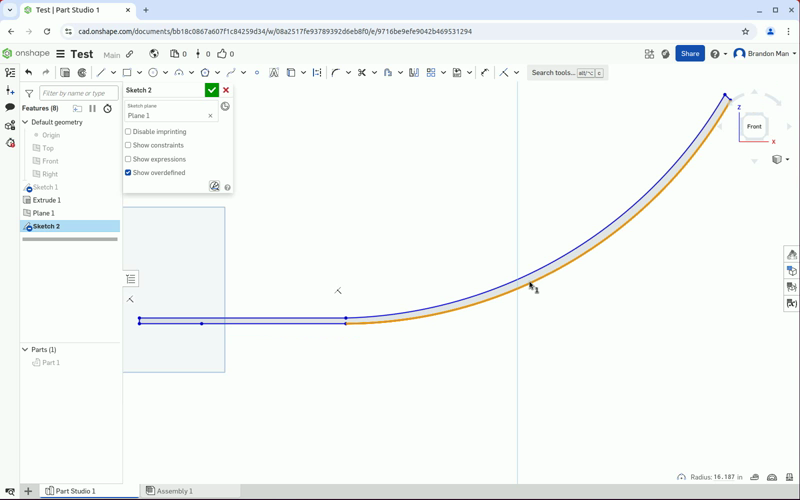
scroll(-6)
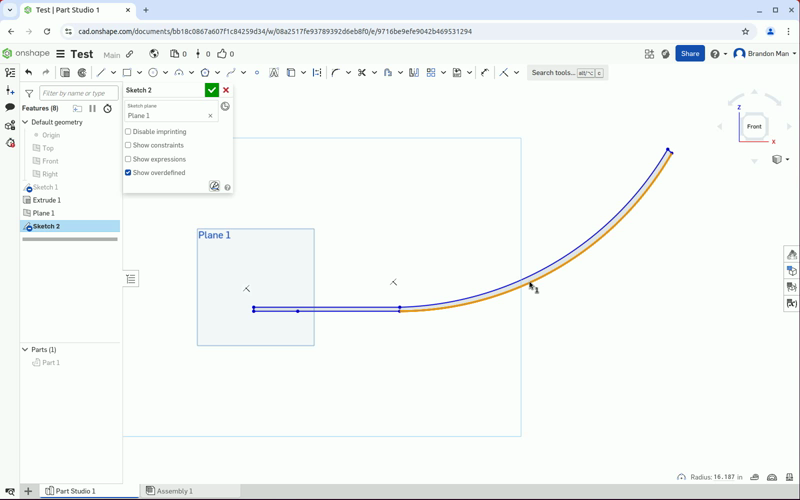
scroll(-6)
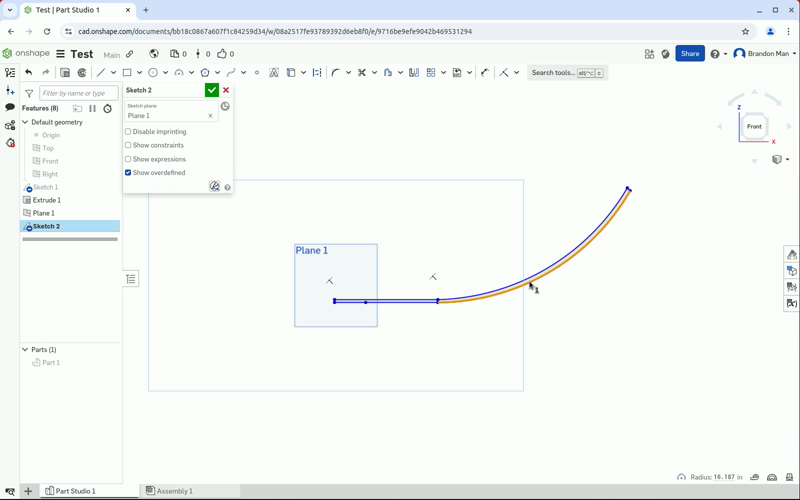
scroll(-6)
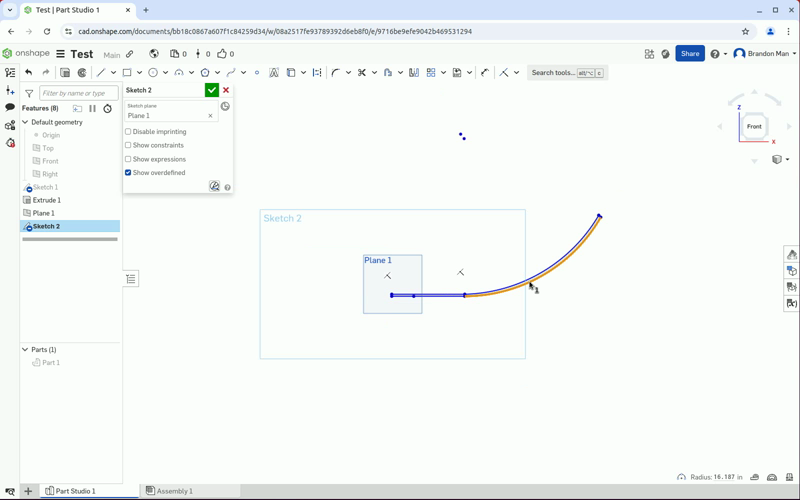
scroll(-6)
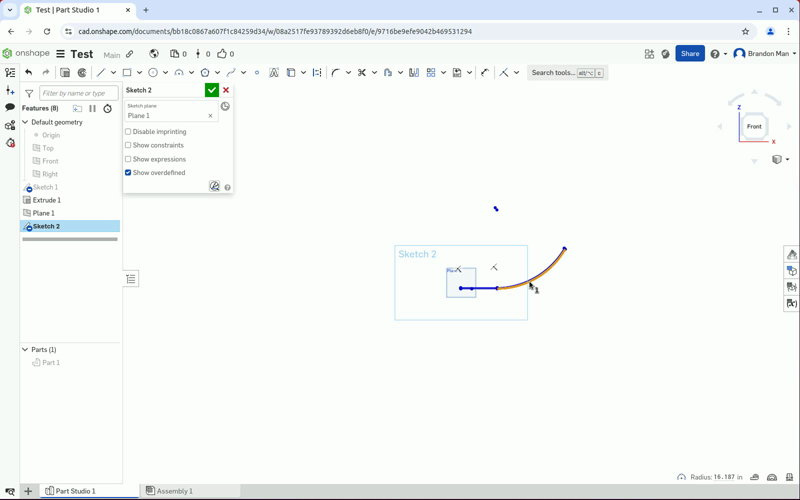
mouse_move(73, 352)
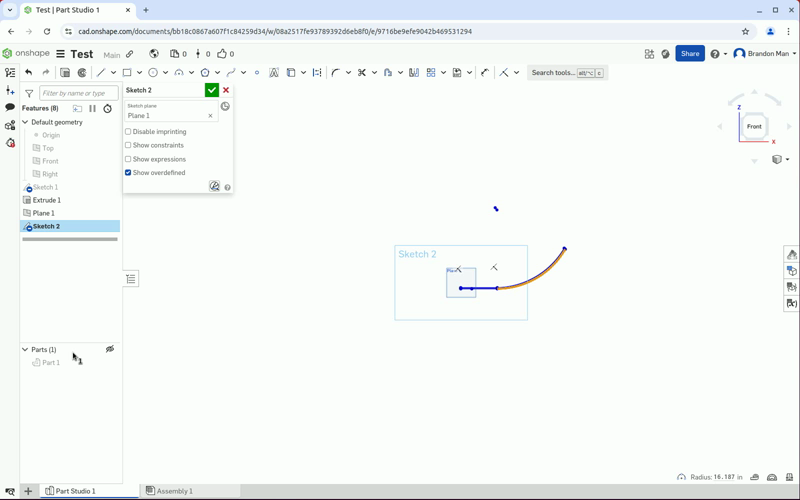
key(shift+y)
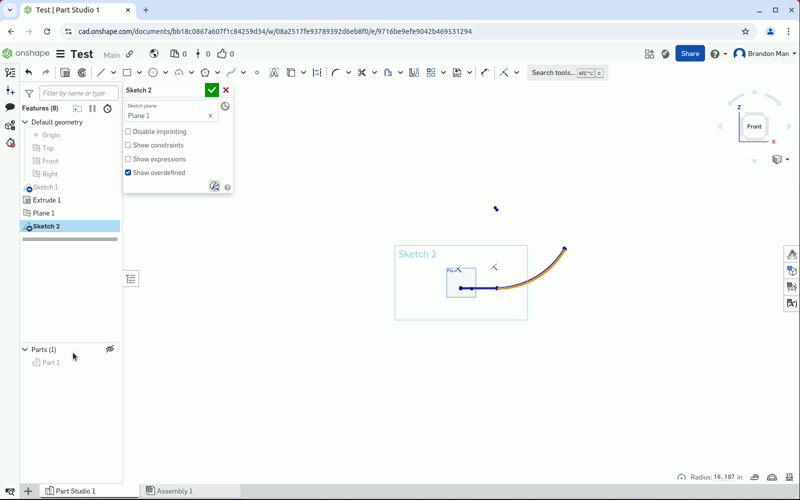
key(shift+e)
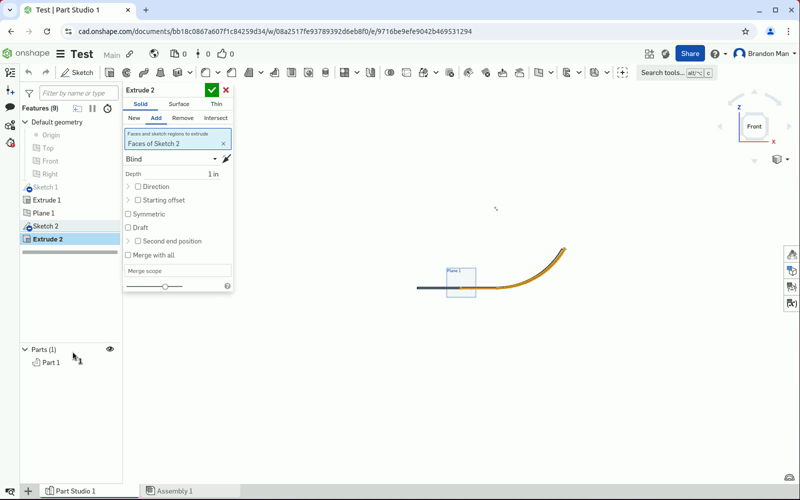
mouse_move(143, 106)
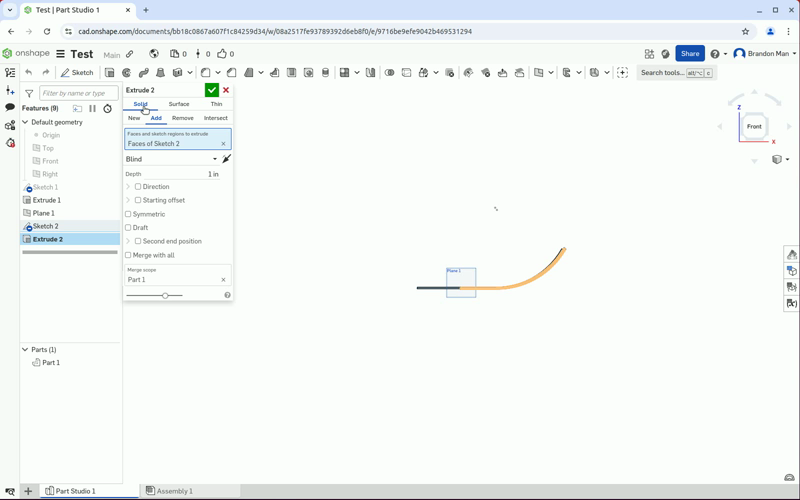
click(143, 106)
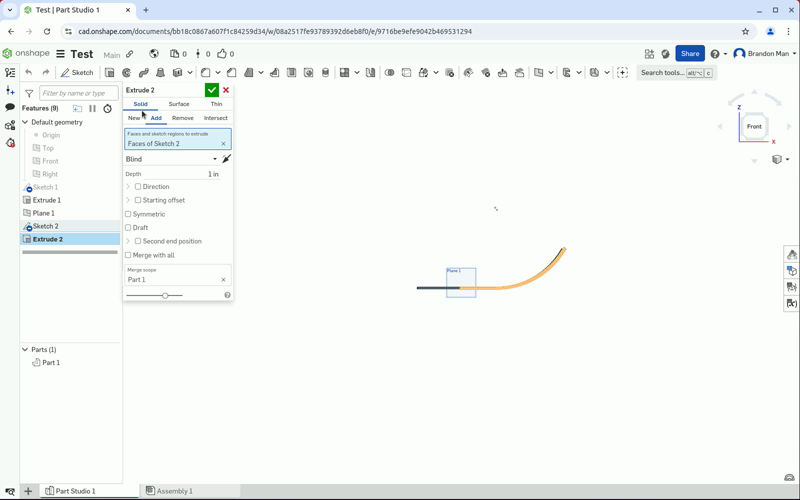
mouse_move(137, 120)
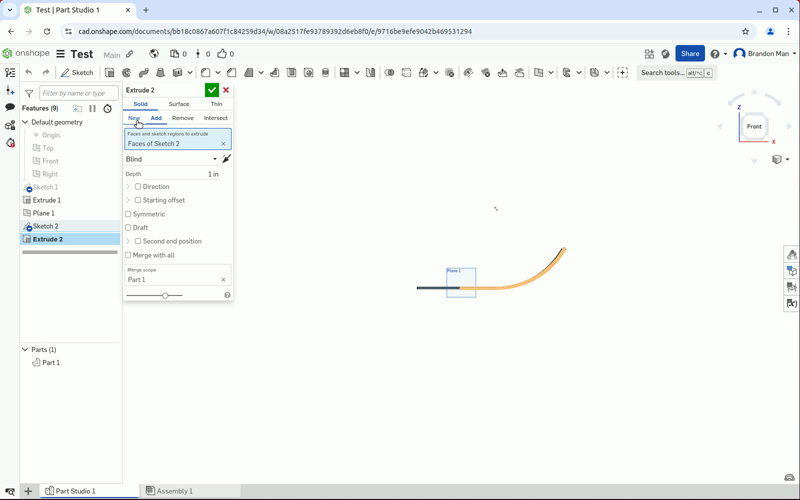
click(137, 120)
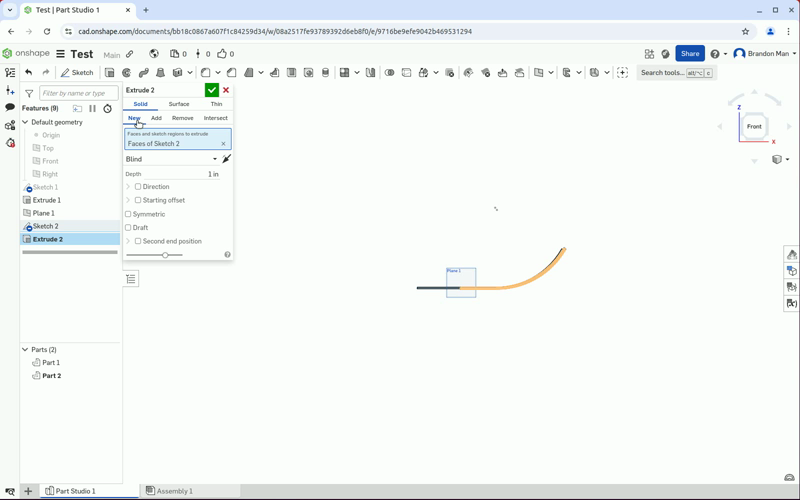
key(tab, 4)
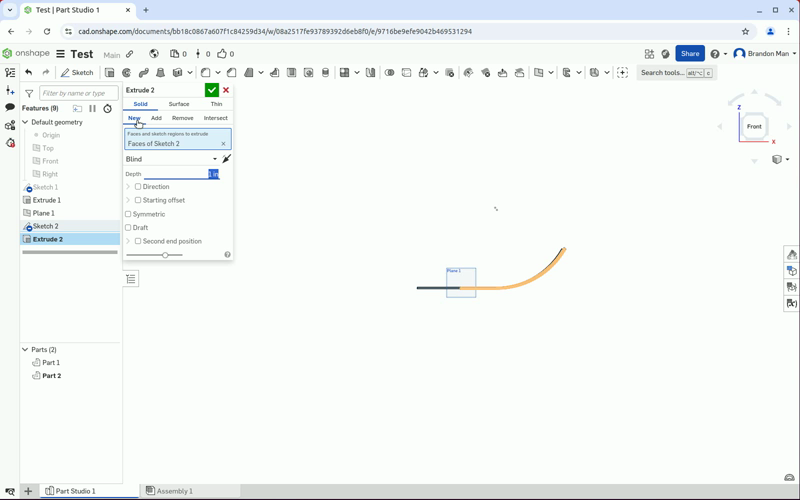
text(6.981)
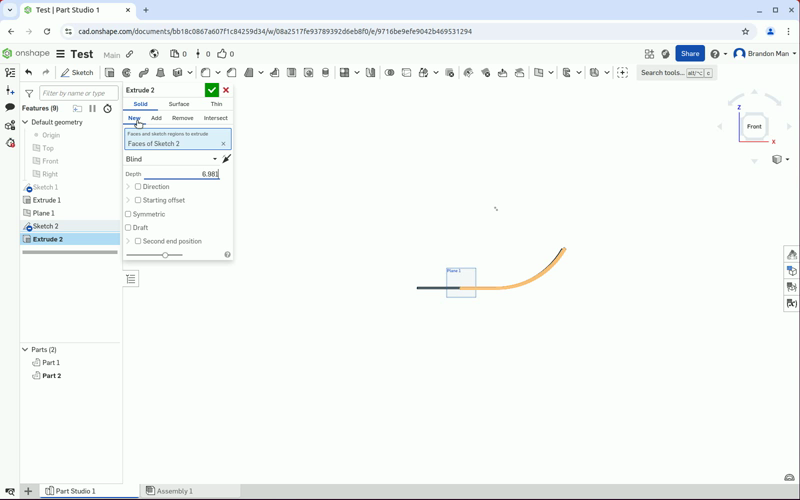
key(enter)
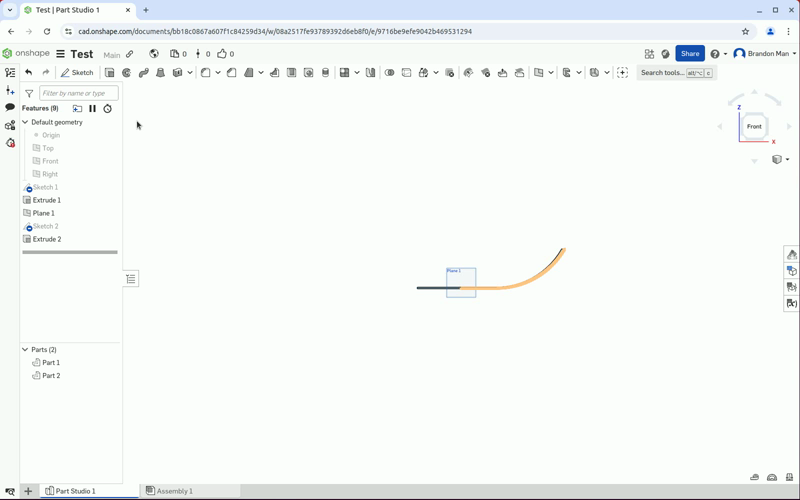
key(shift+h)
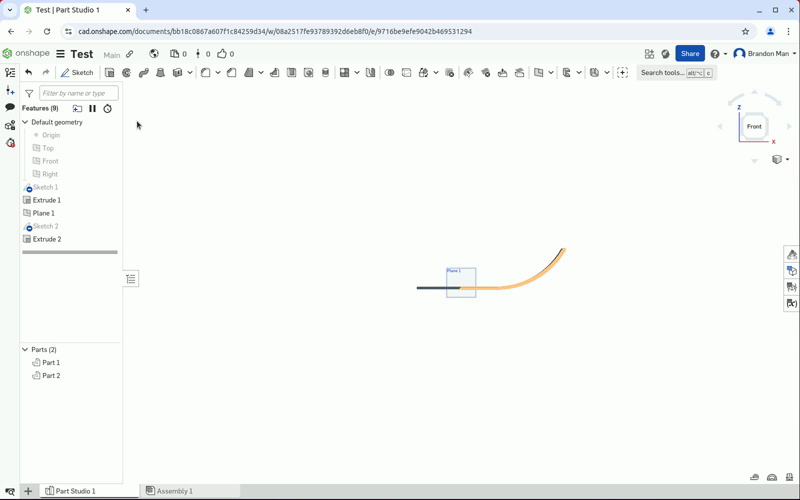
key(shift+h)
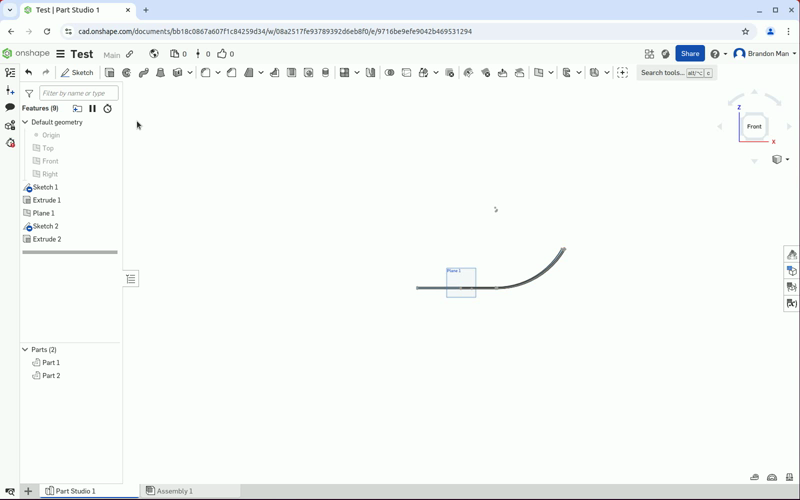
key(shift+7)
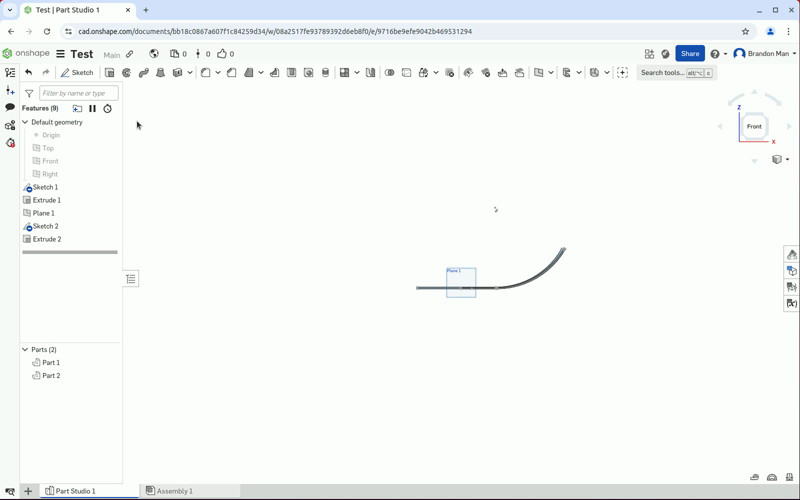
key(left, 2)
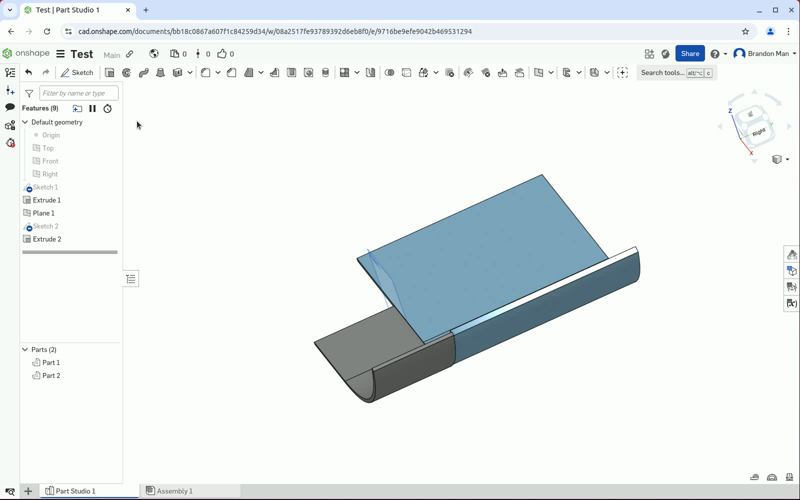
key(down, 2)
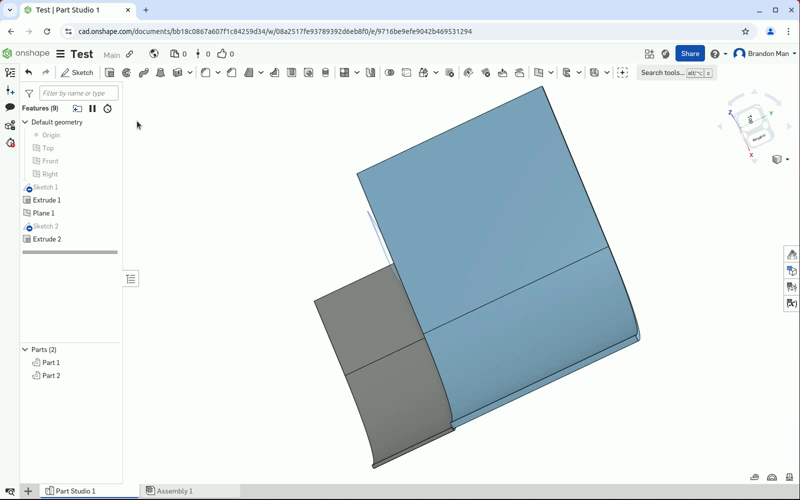
key(up, 2)
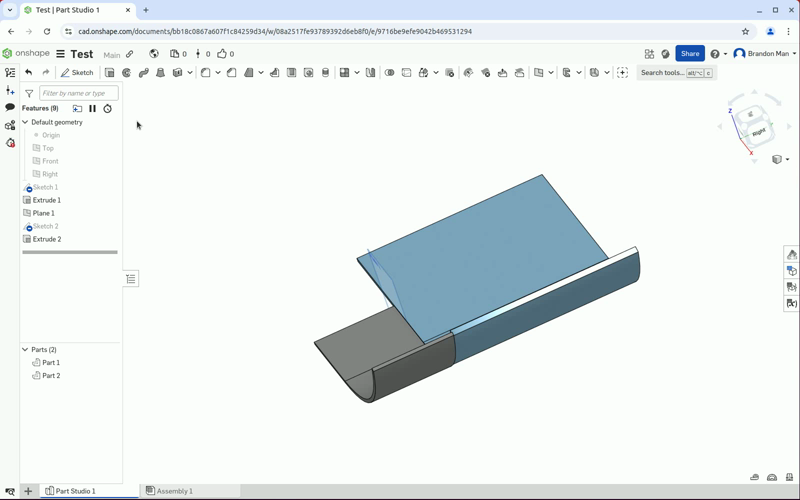
key(right, 2)
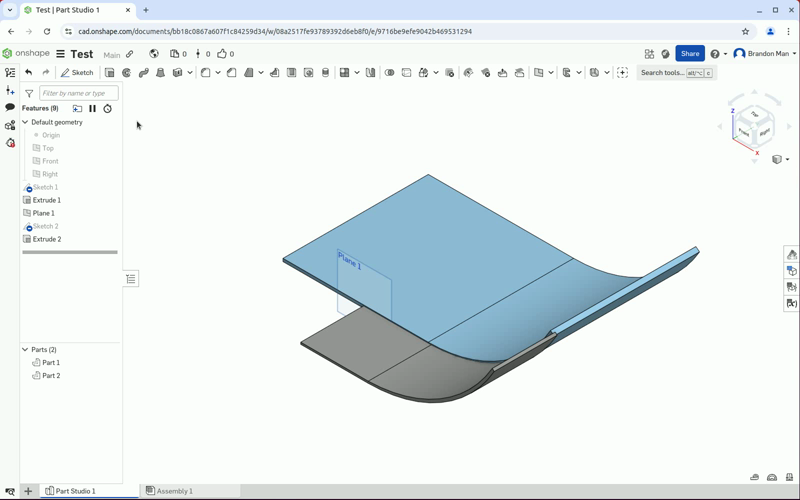
mouse_move(73, 189)
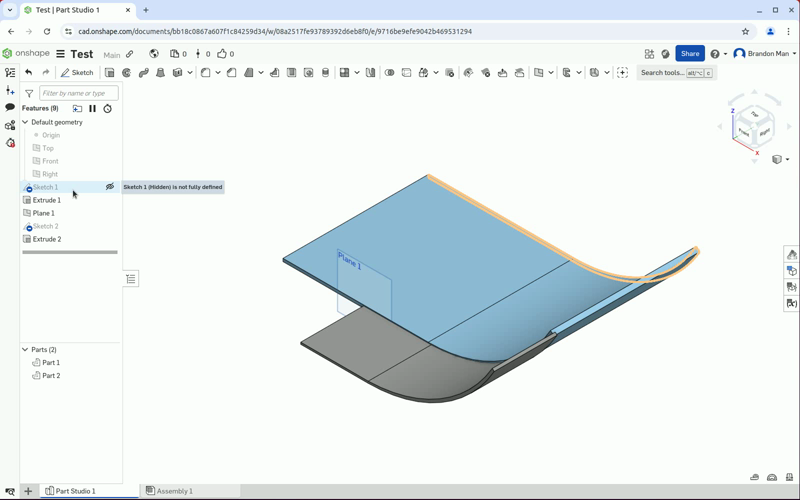
click(73, 189)